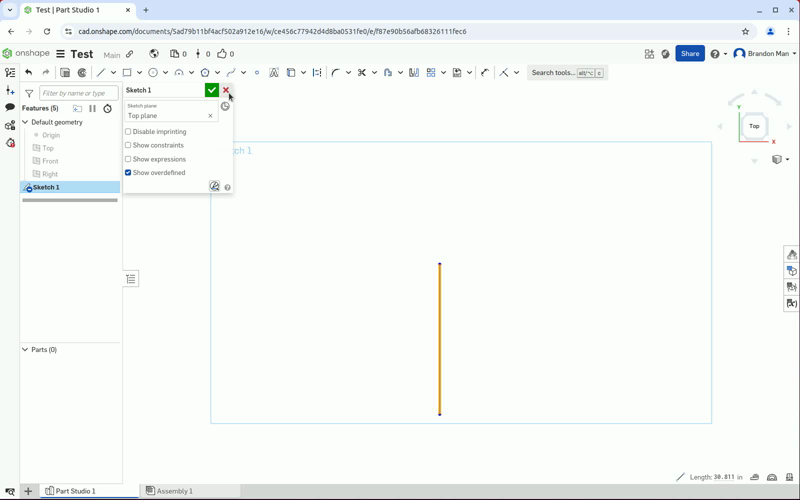
key(shift+h)
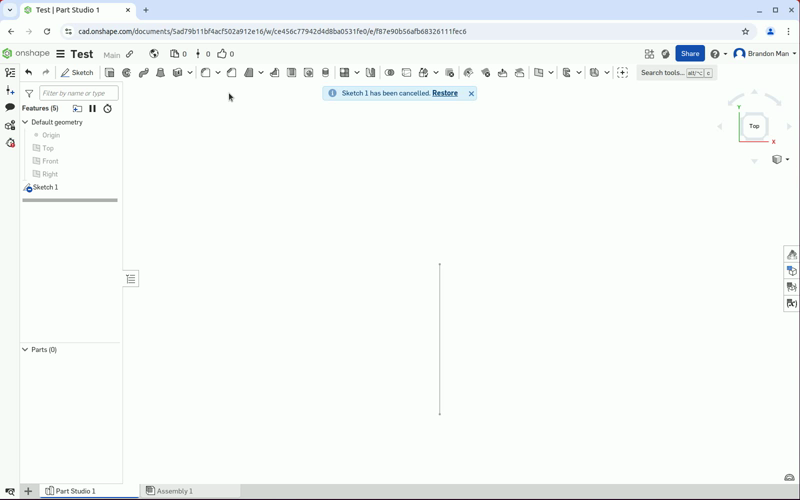
mouse_move(73, 352)
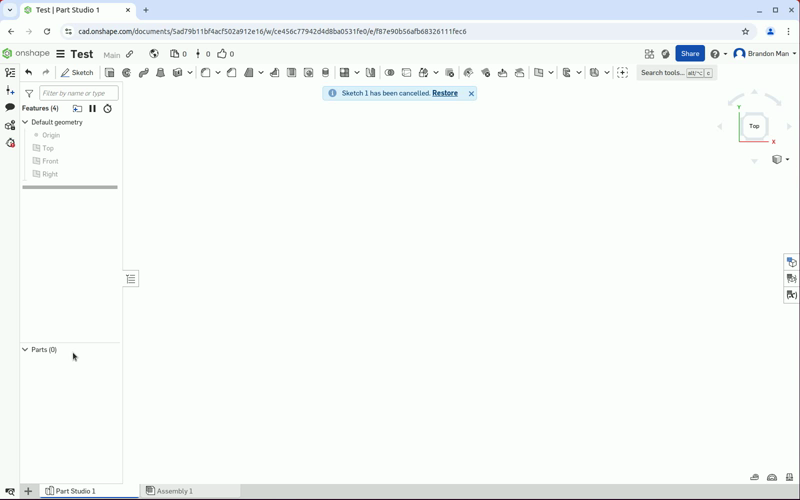
key(y)
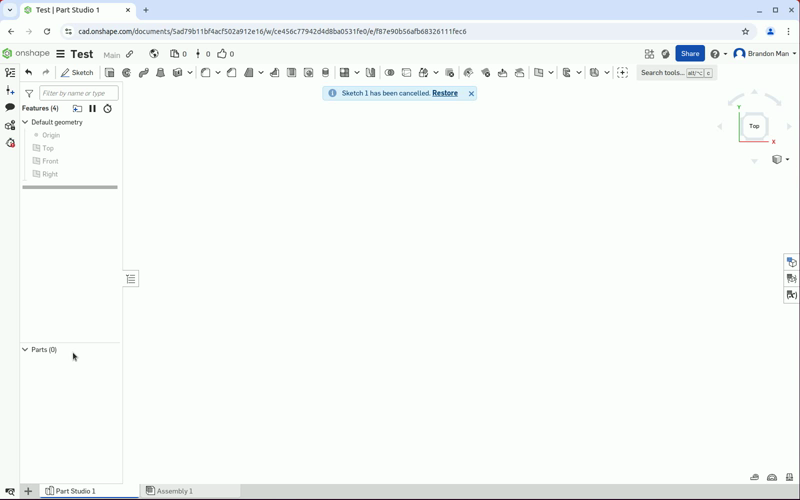
key(shift+p)
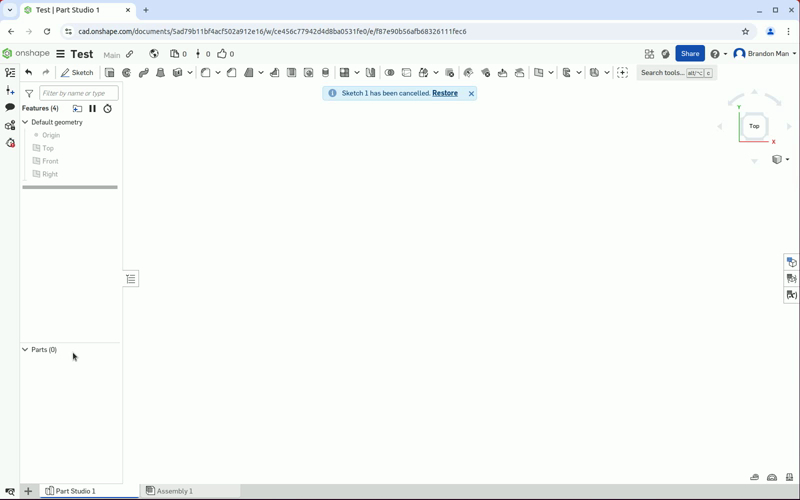
key(space)
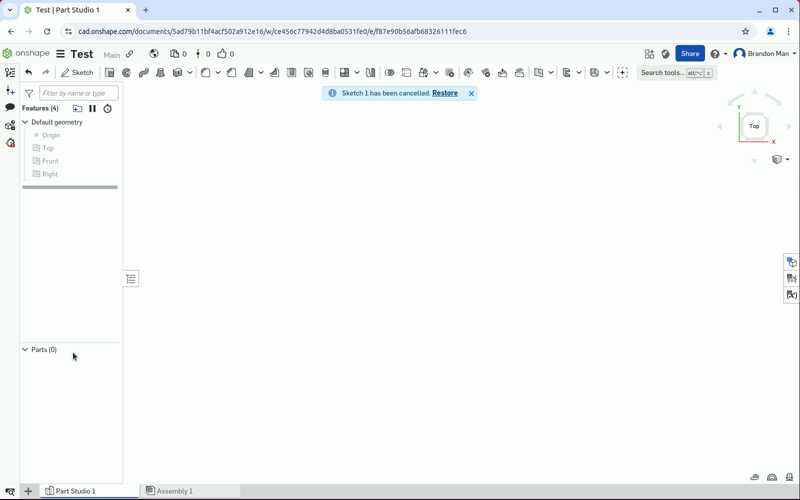
key_down(shift)
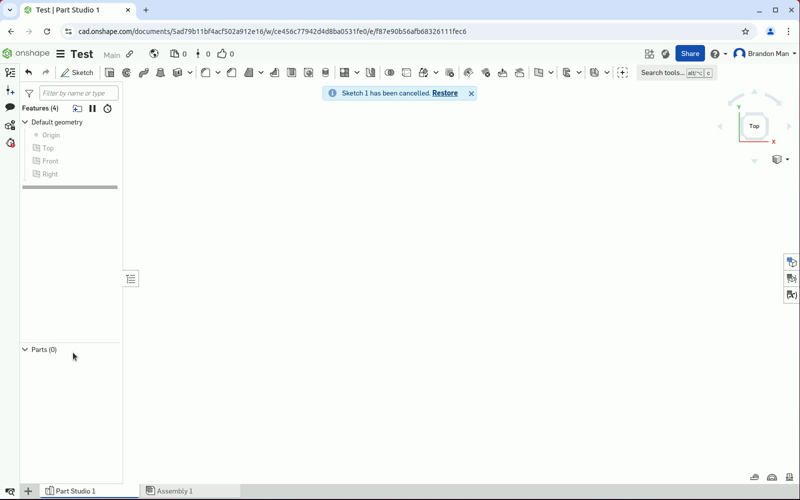
key(up)
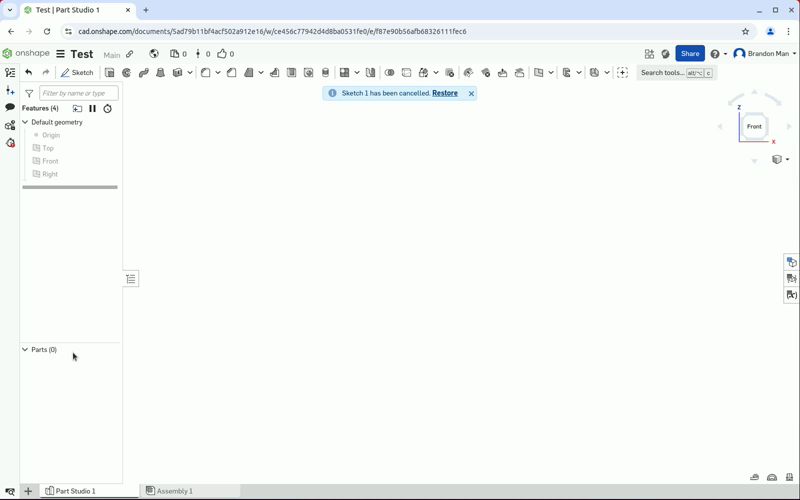
key_up(shift)
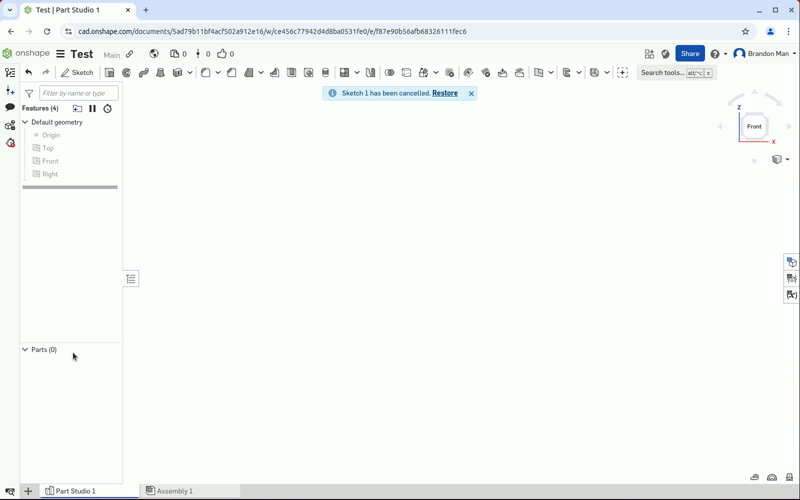
mouse_move(73, 352)
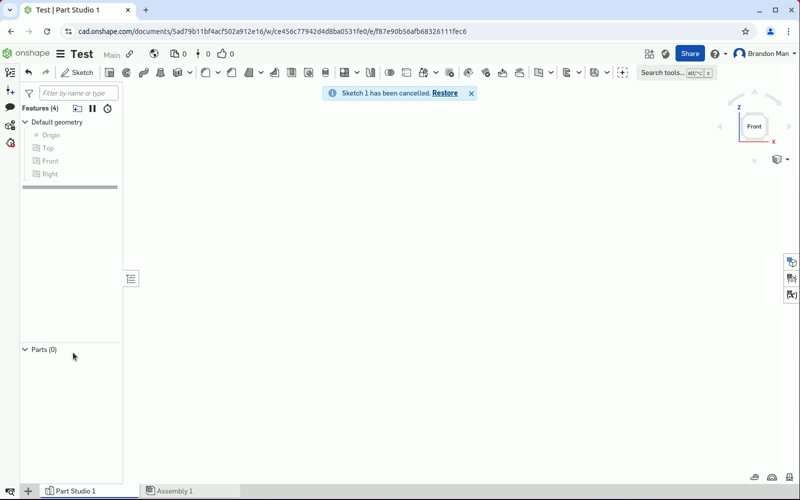
key(shift+y)
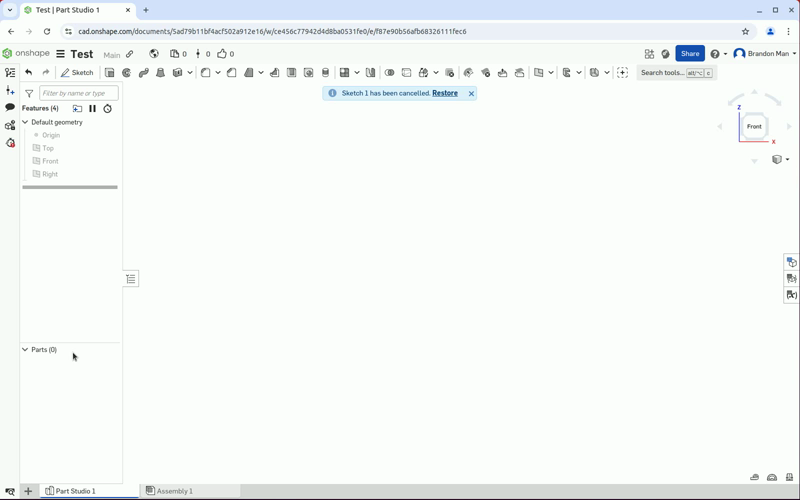
key(shift+s)
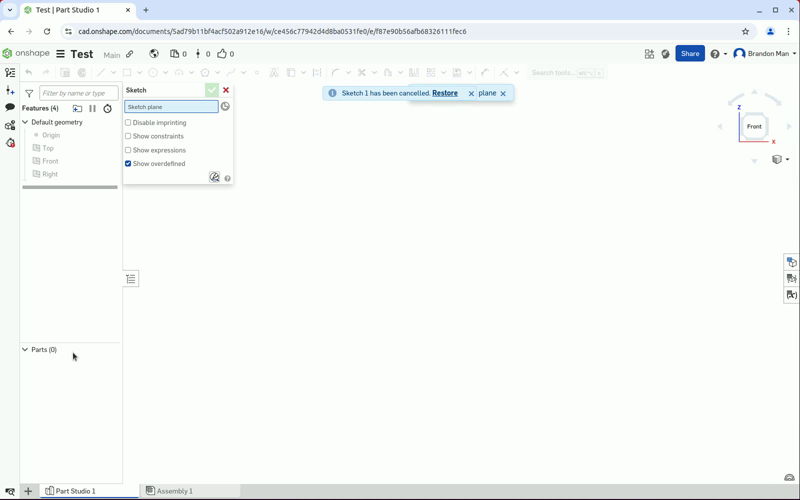
mouse_move(73, 163)
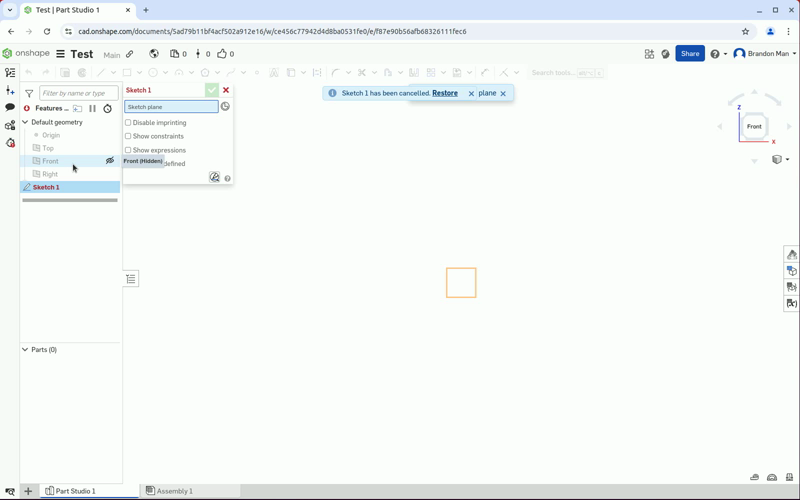
click(73, 163)
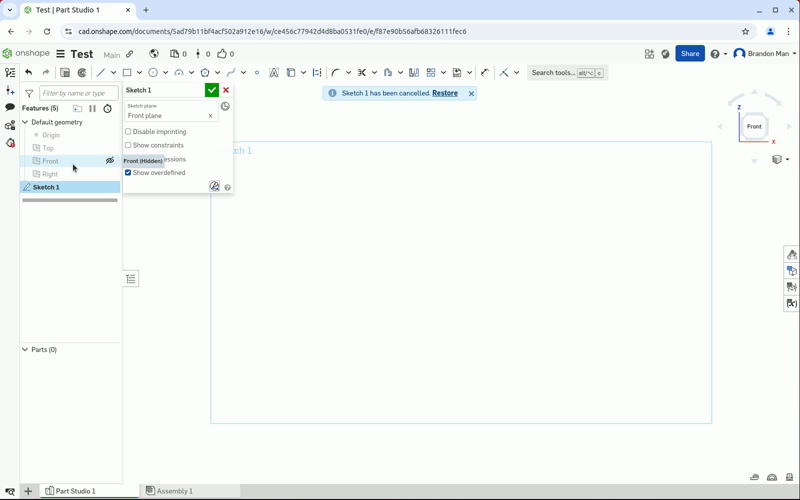
mouse_move(73, 352)
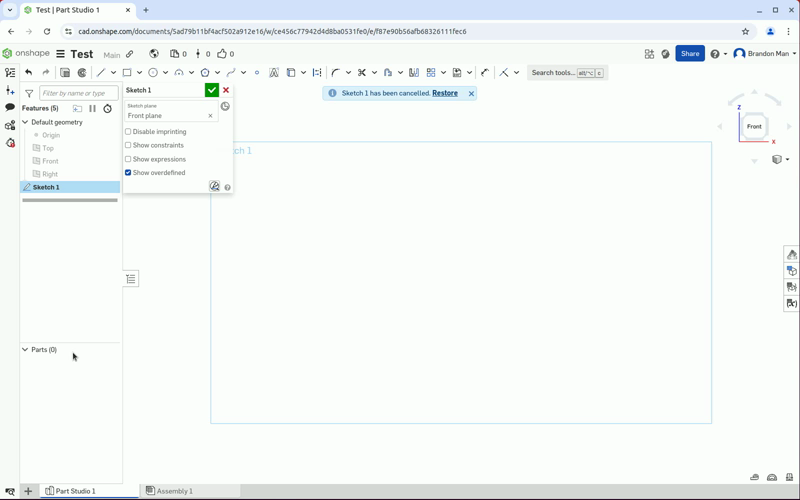
key(y)
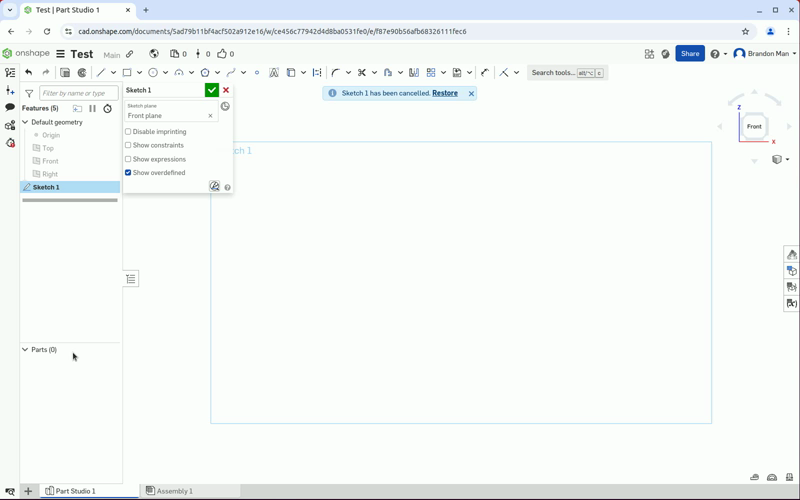
key(c)
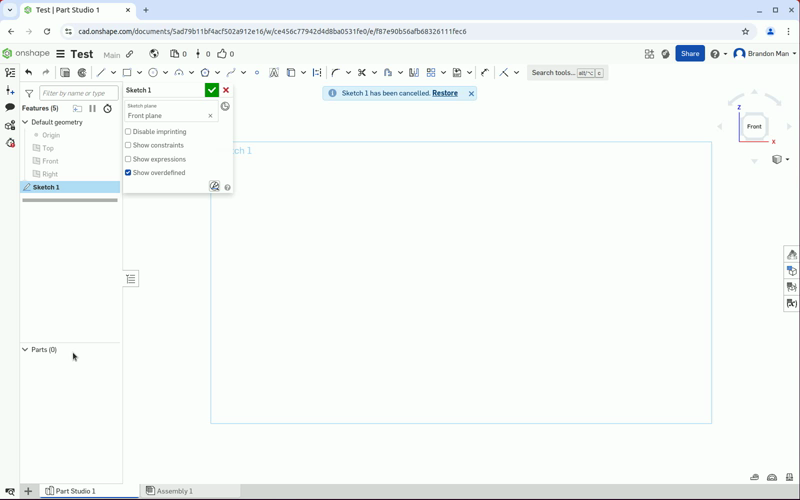
key_down(shift)
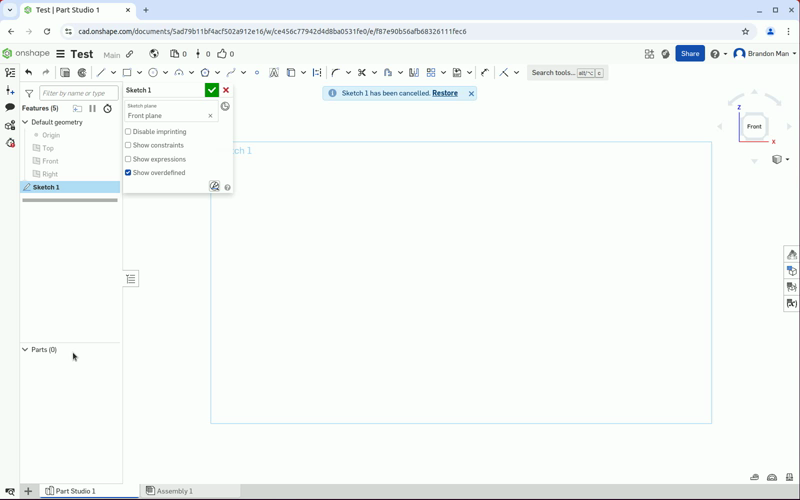
mouse_move(404, 278)
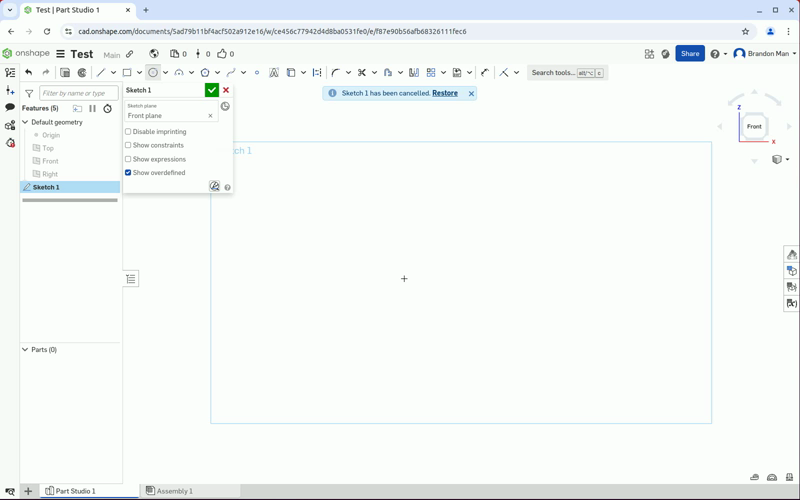
click(404, 278)
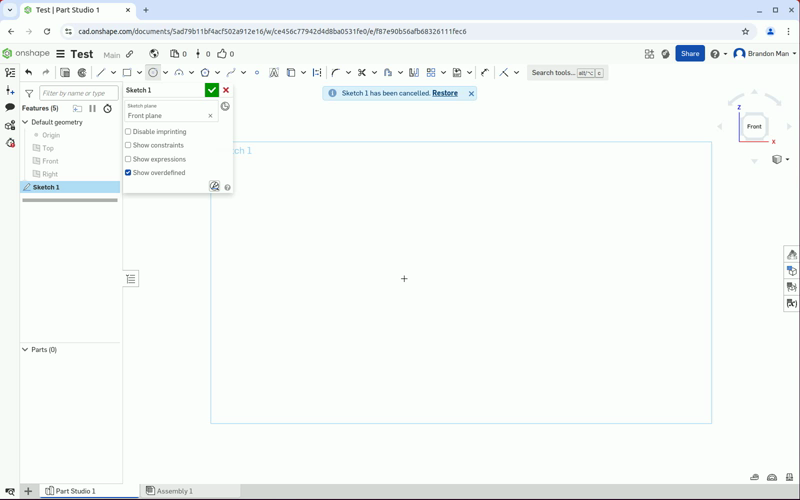
key_up(shift)
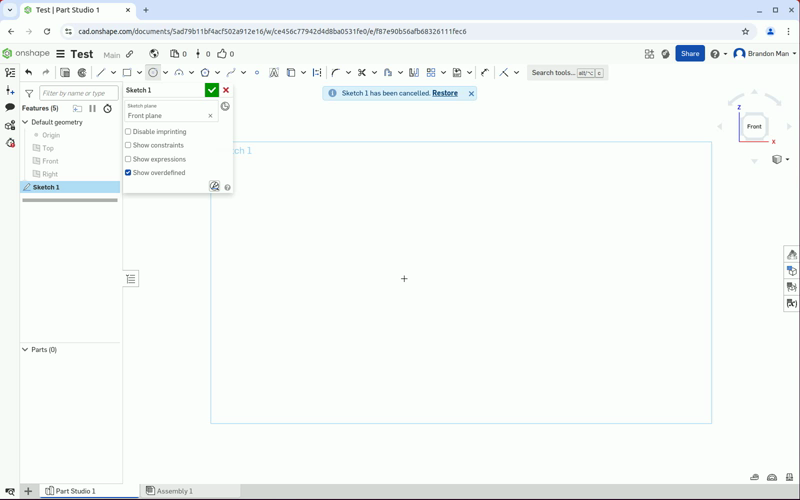
mouse_move(460, 278)
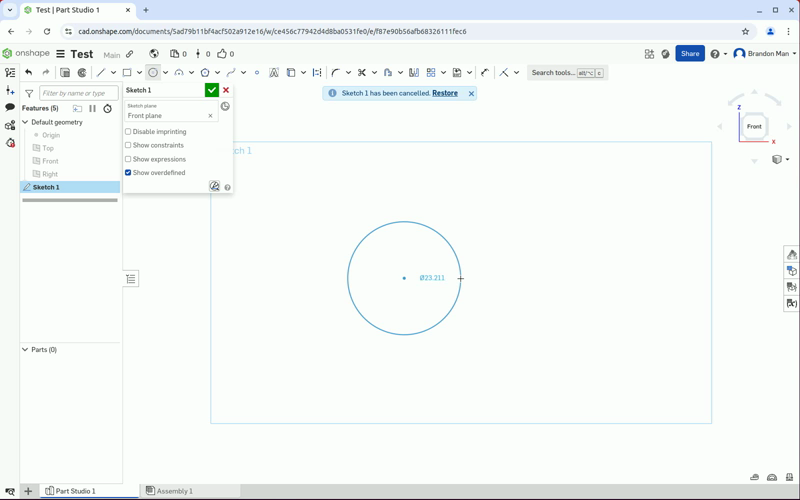
click(460, 278)
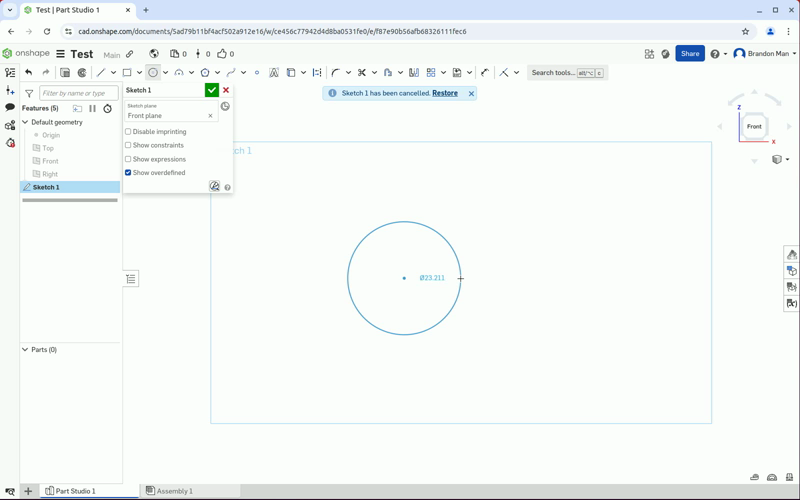
key(esc)
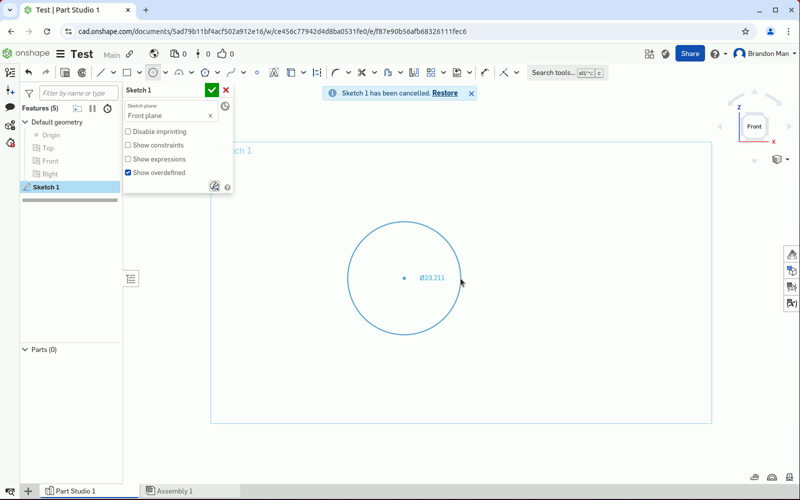
mouse_move(375, 241)
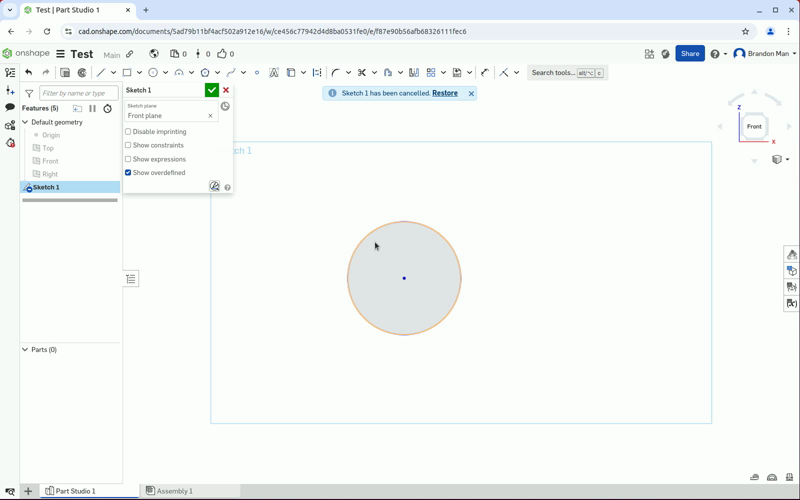
click(375, 241)
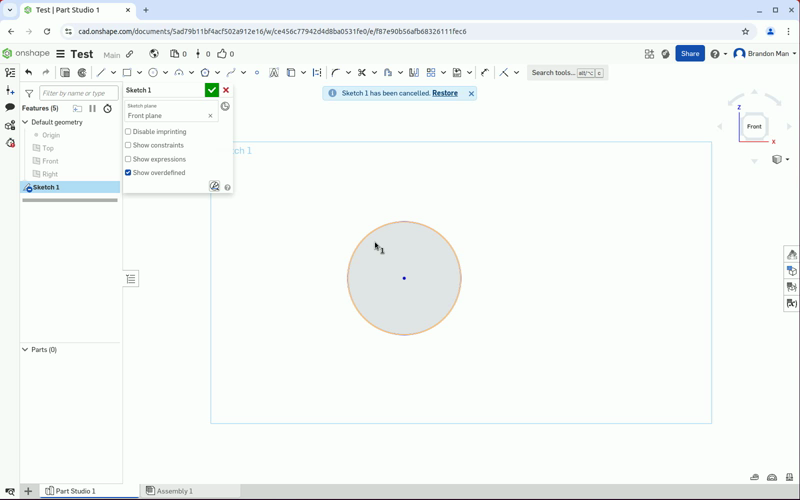
mouse_move(73, 352)
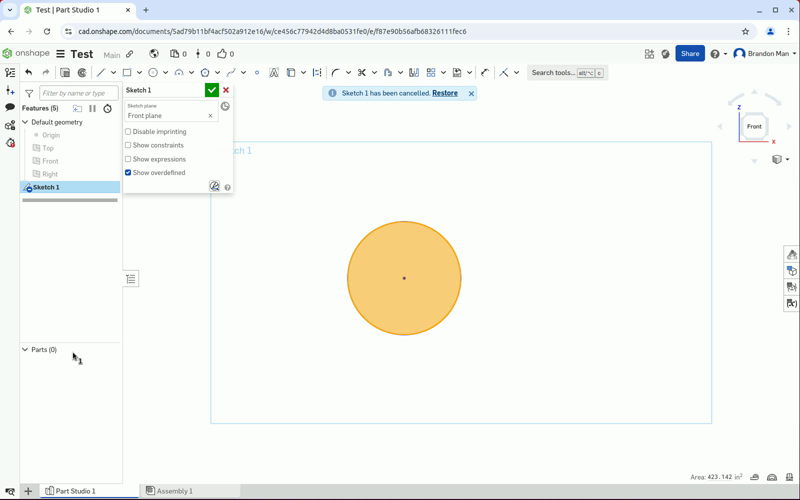
key(shift+y)
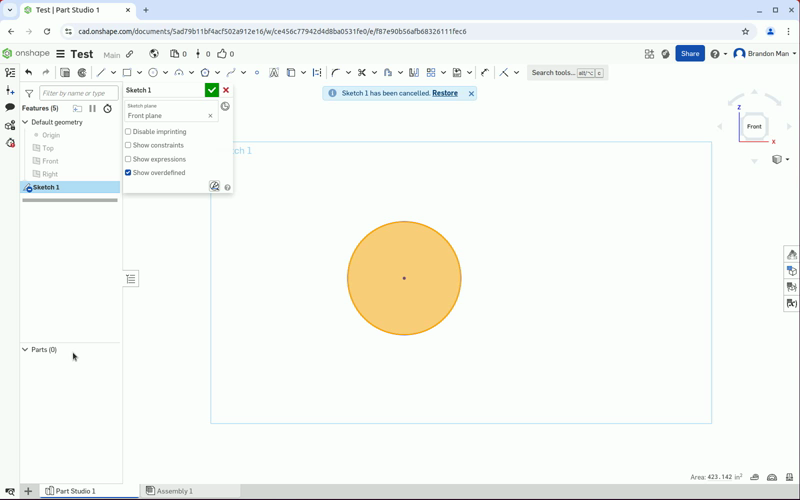
key(shift+e)
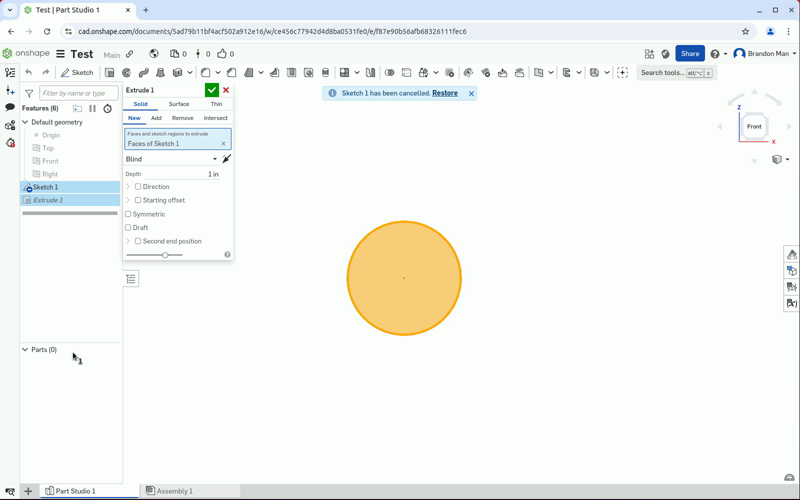
mouse_move(143, 106)
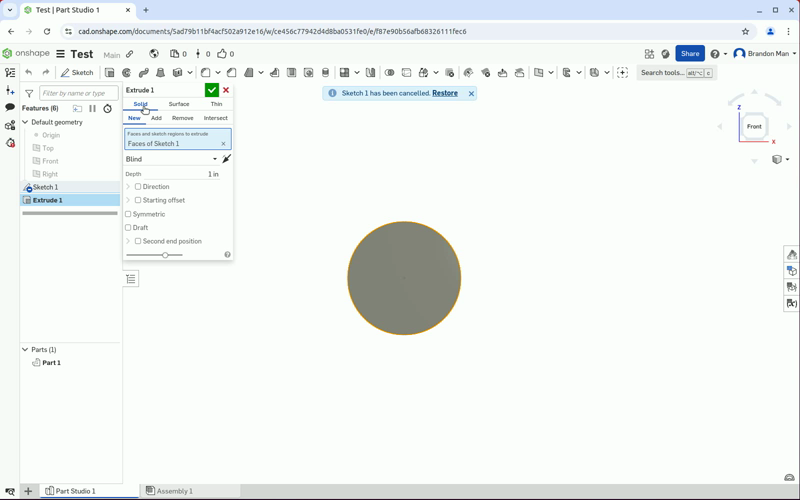
click(143, 106)
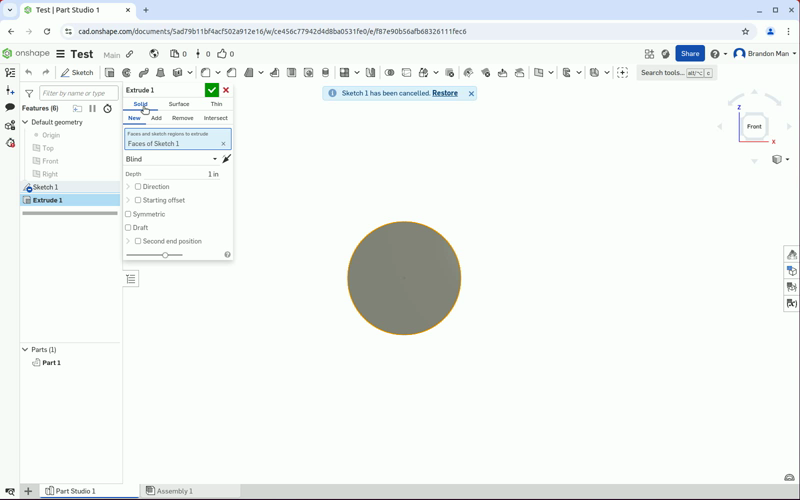
mouse_move(137, 120)
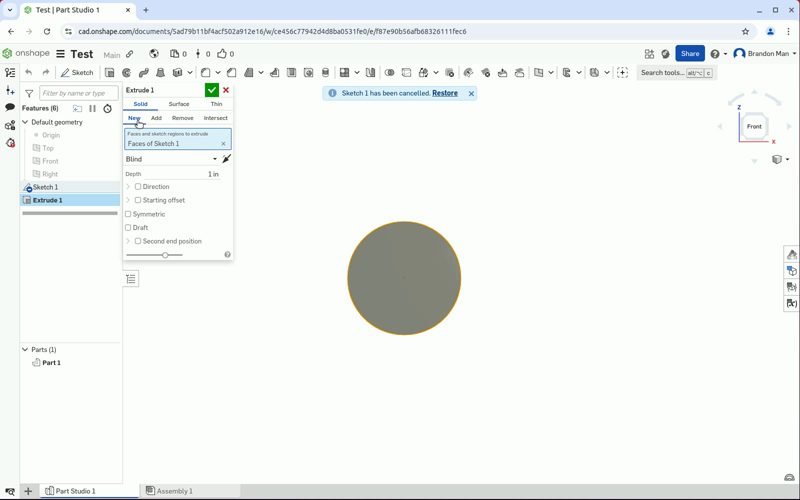
click(137, 120)
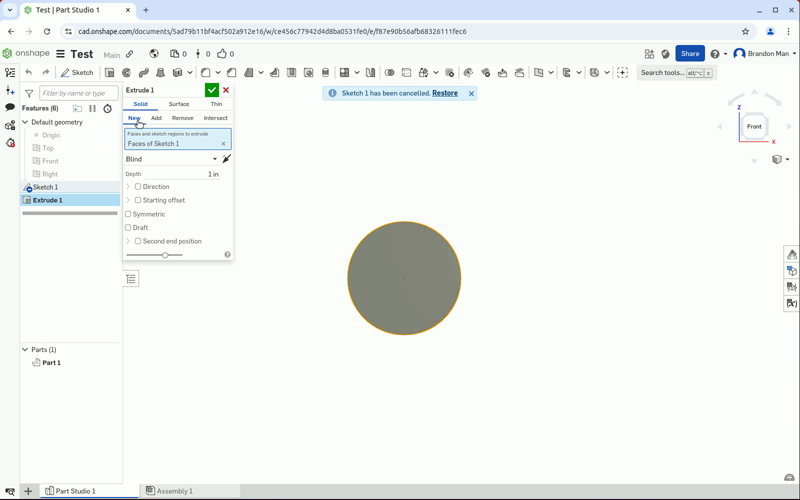
key(tab, 4)
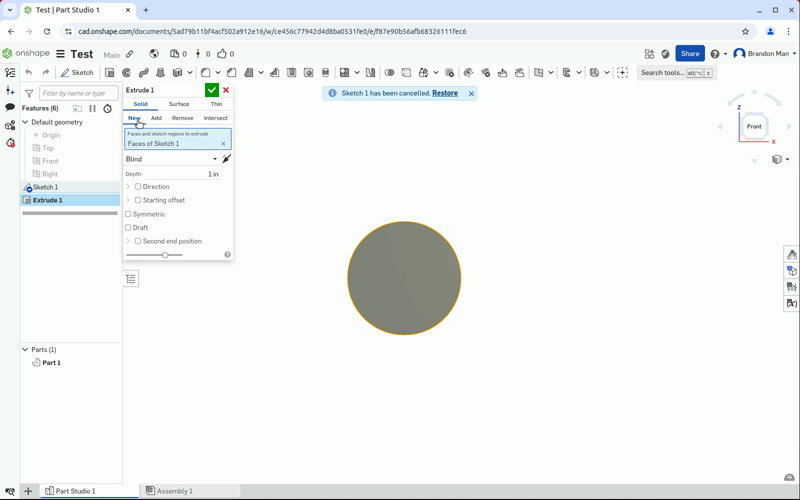
text(0.722)
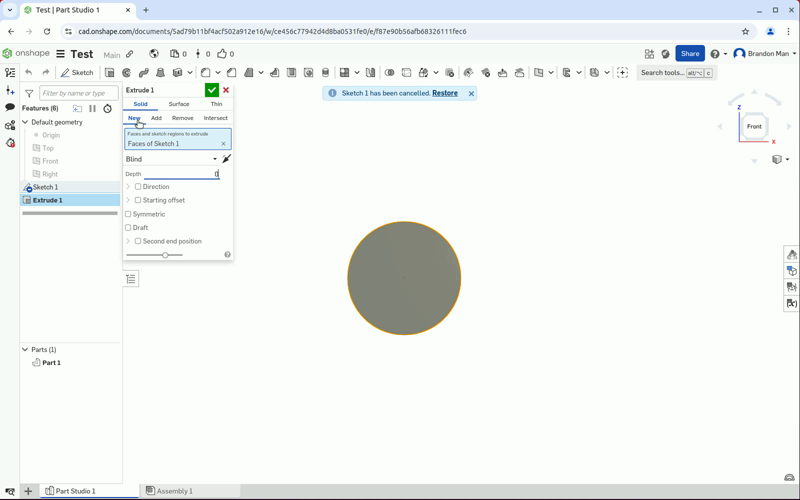
key(enter)
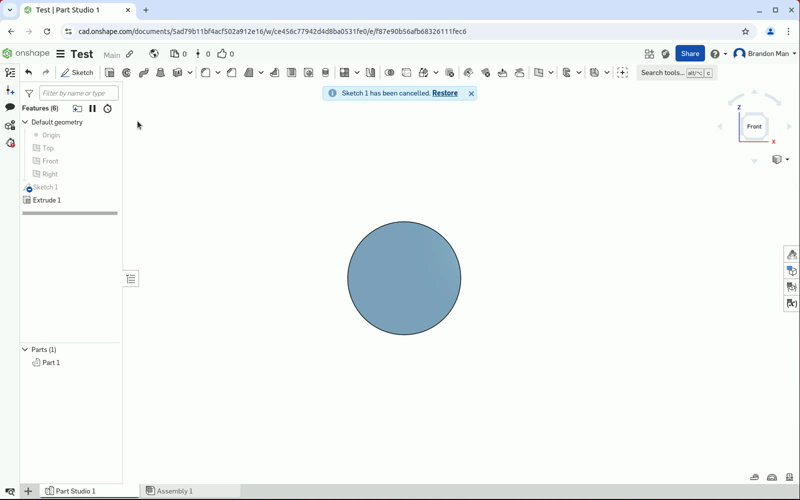
key(shift+h)
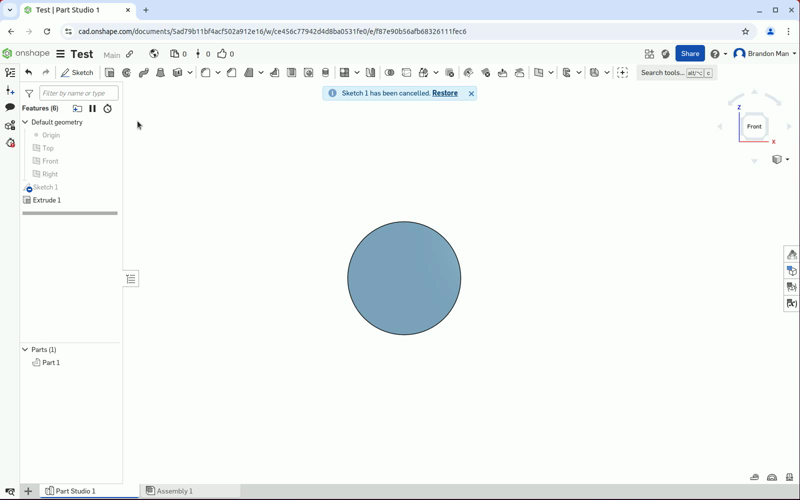
key(shift+h)
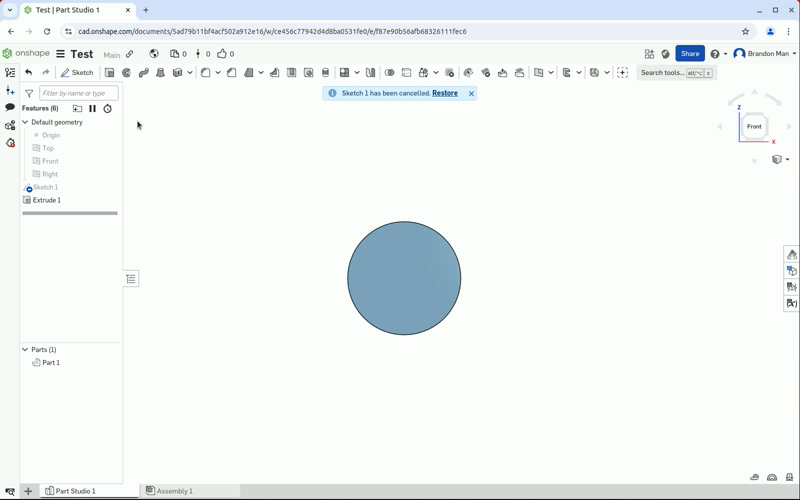
mouse_move(73, 189)
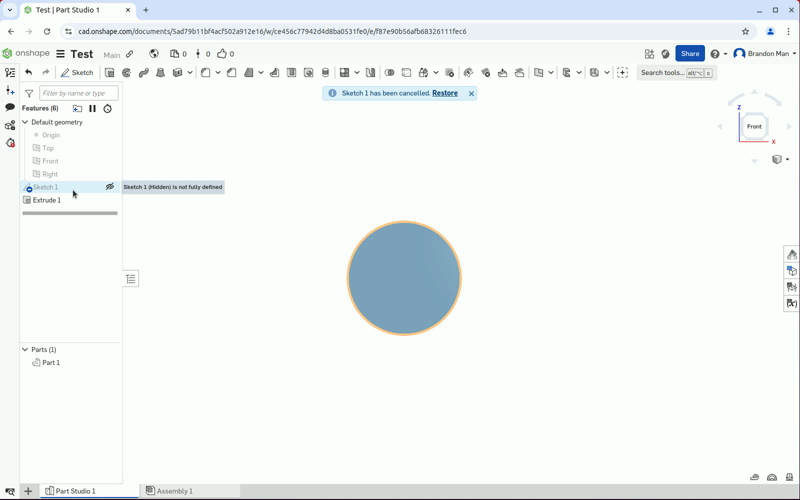
click(73, 189)
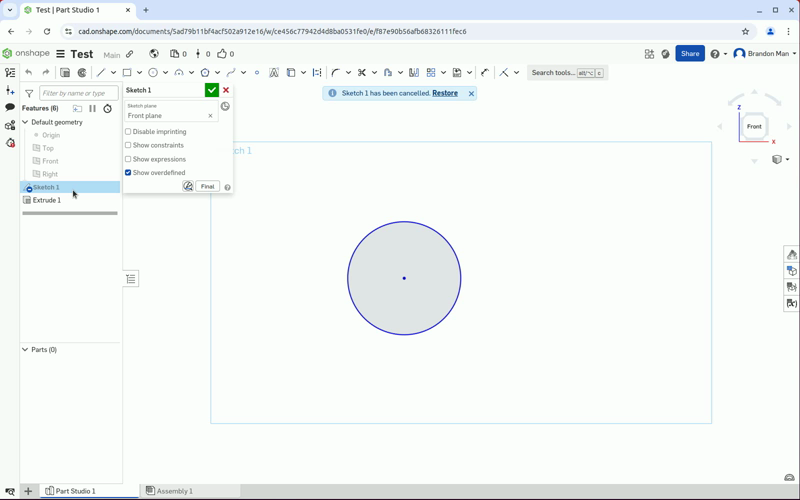
mouse_move(229, 92)
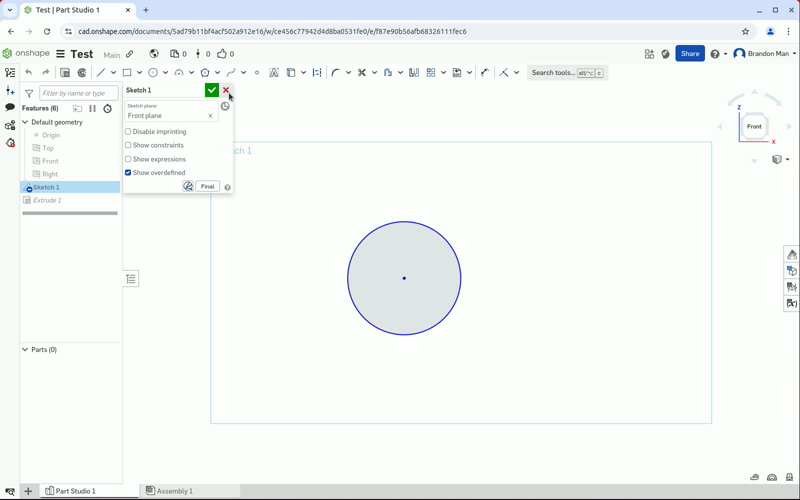
click(229, 92)
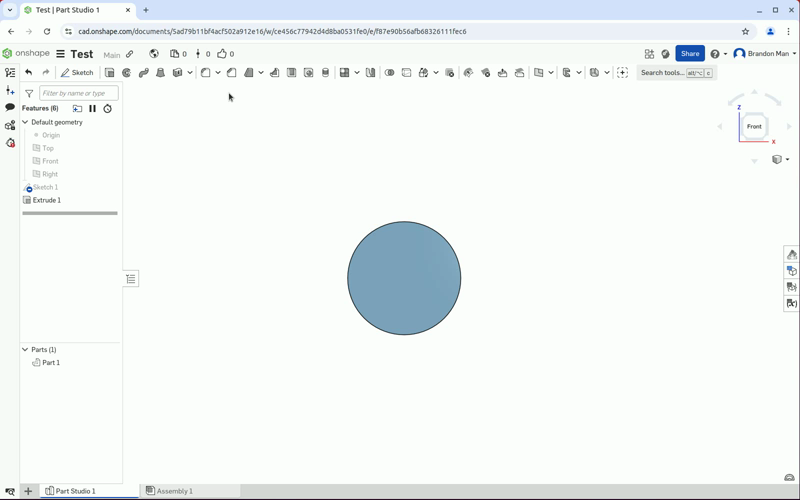
mouse_move(541, 75)
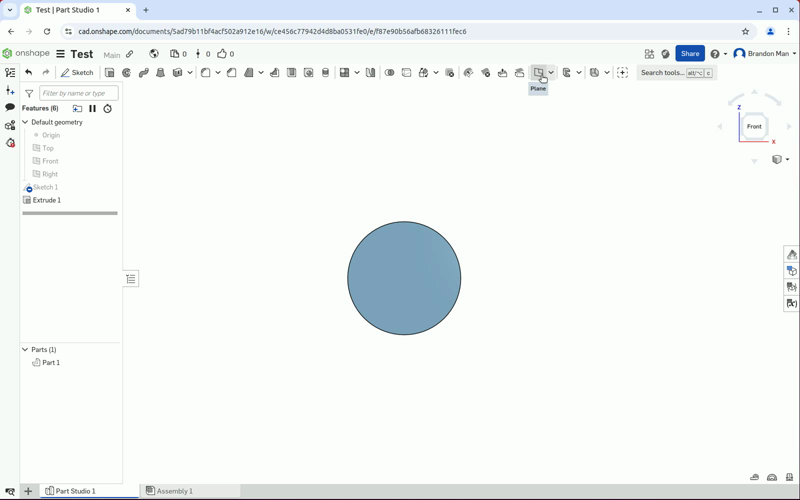
click(541, 75)
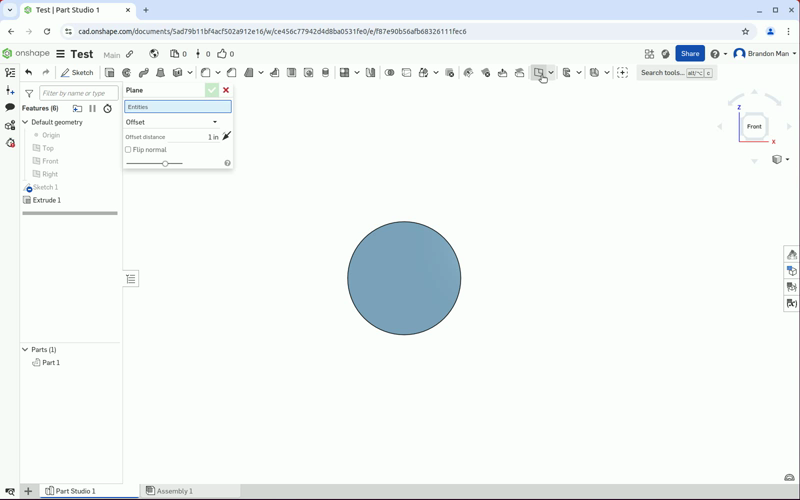
mouse_move(73, 163)
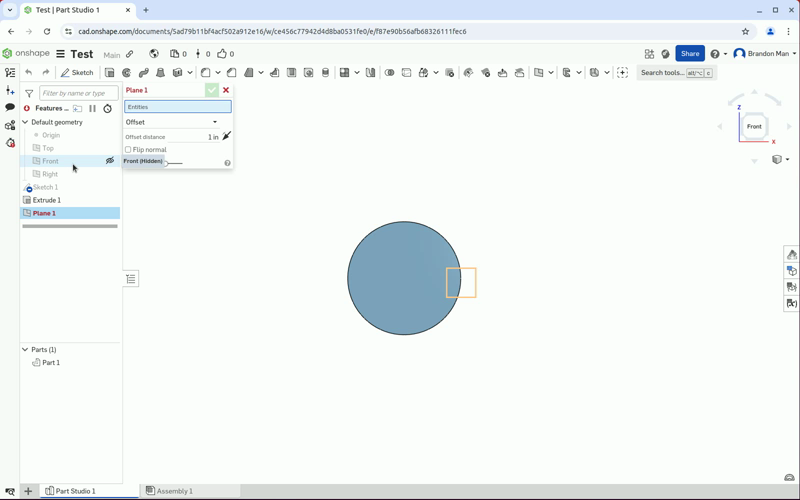
click(73, 163)
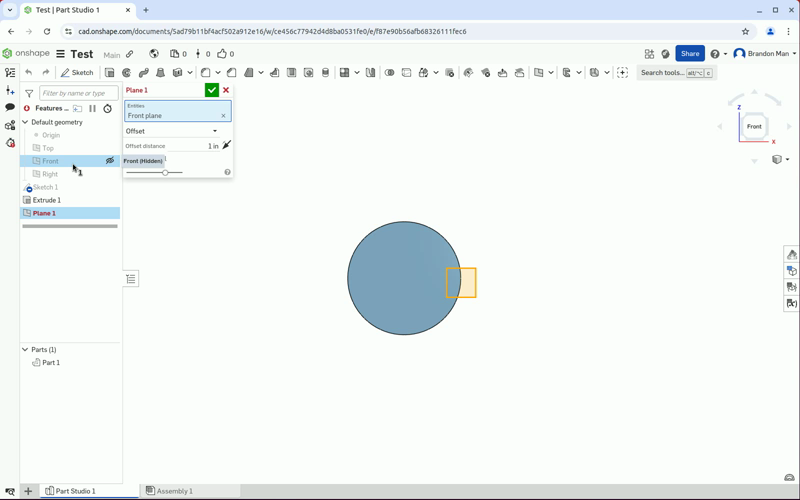
key(tab, 2)
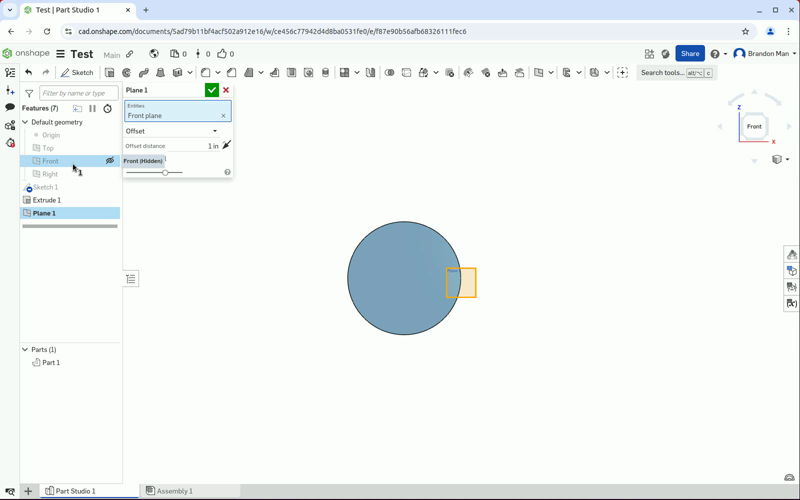
text(0.709)
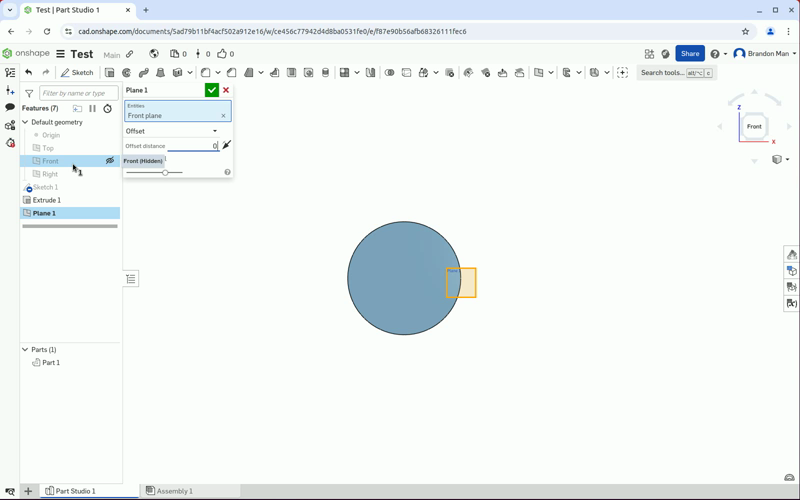
key(enter, 2)
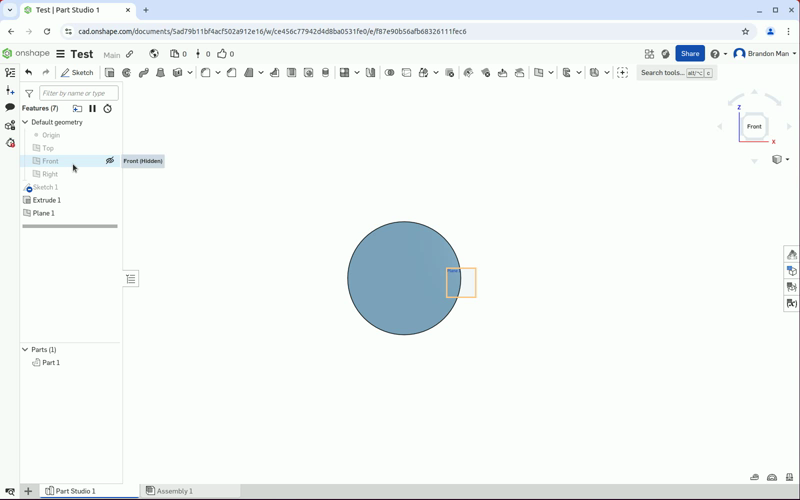
key(shift+s)
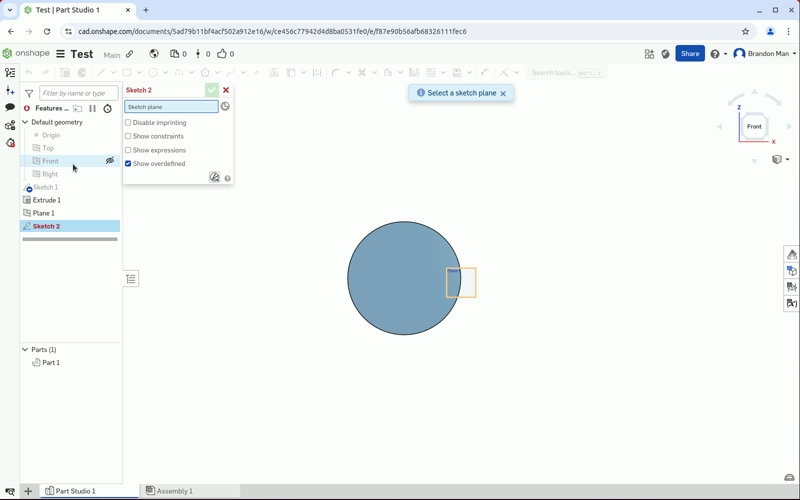
mouse_move(73, 215)
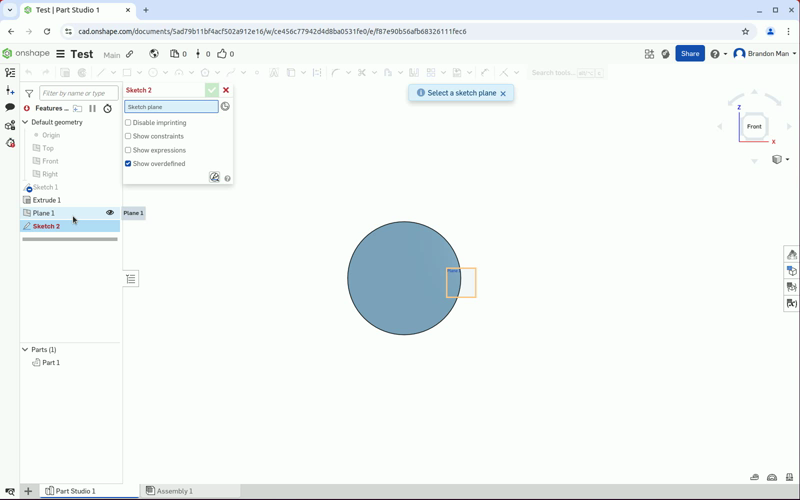
click(73, 215)
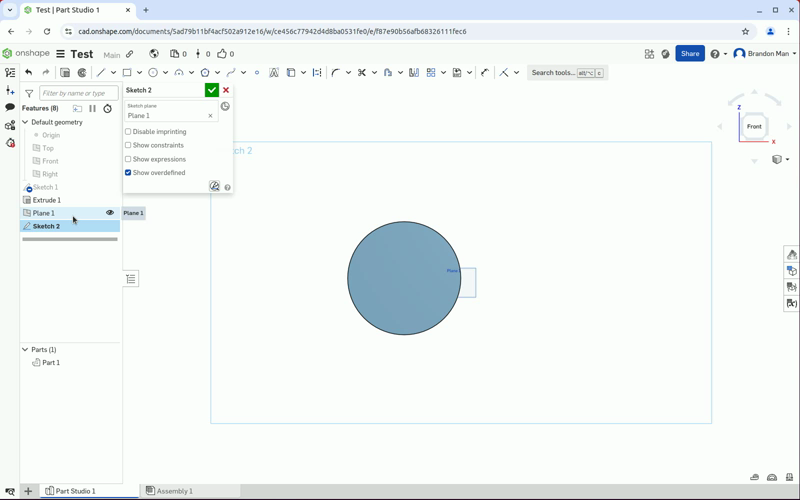
mouse_move(73, 352)
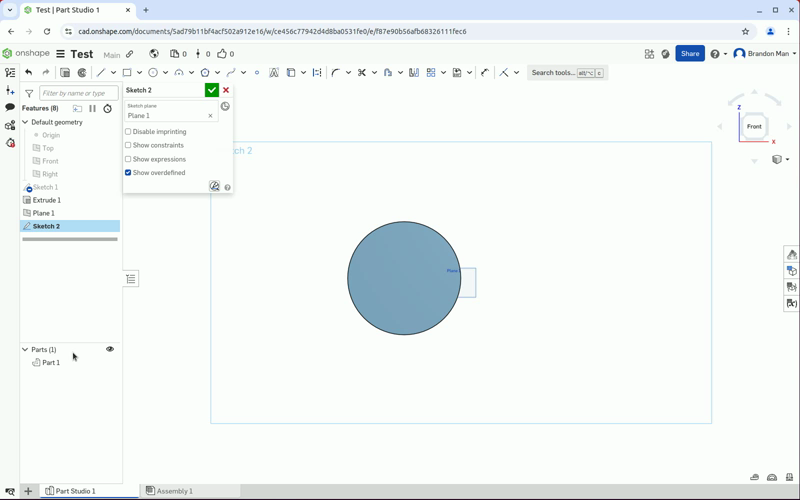
key(y)
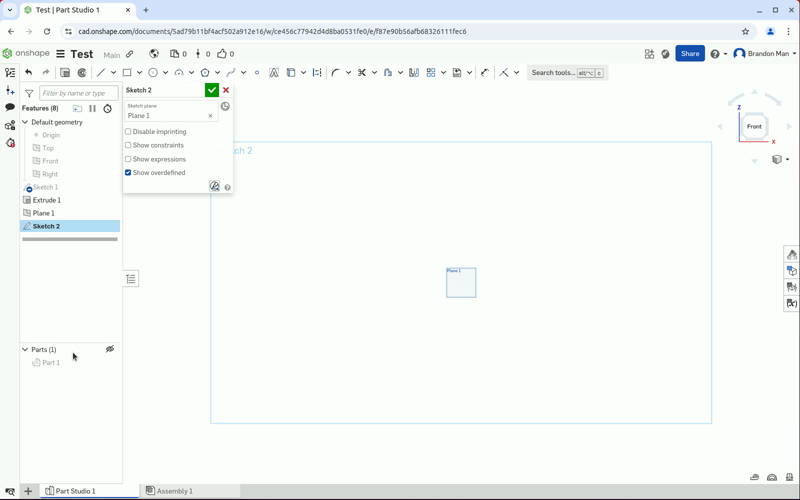
key(a)
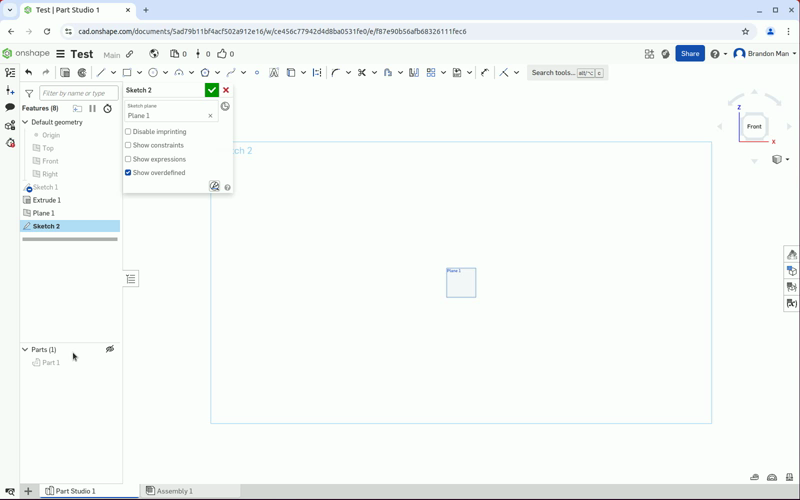
key_down(shift)
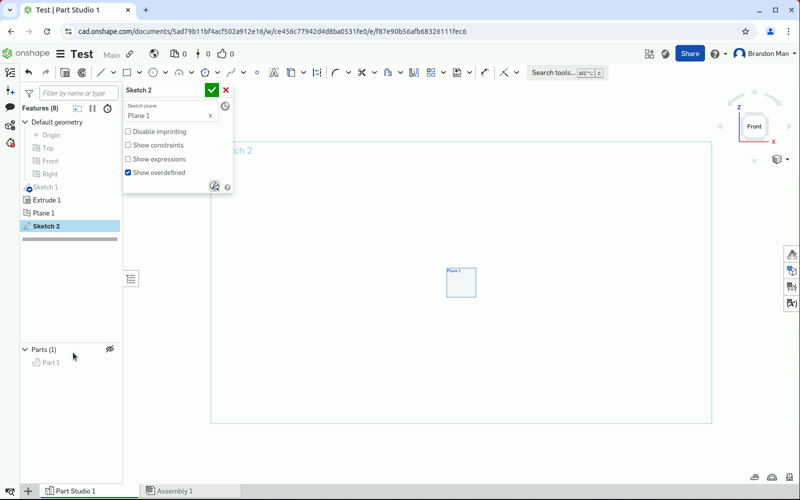
mouse_move(403, 298)
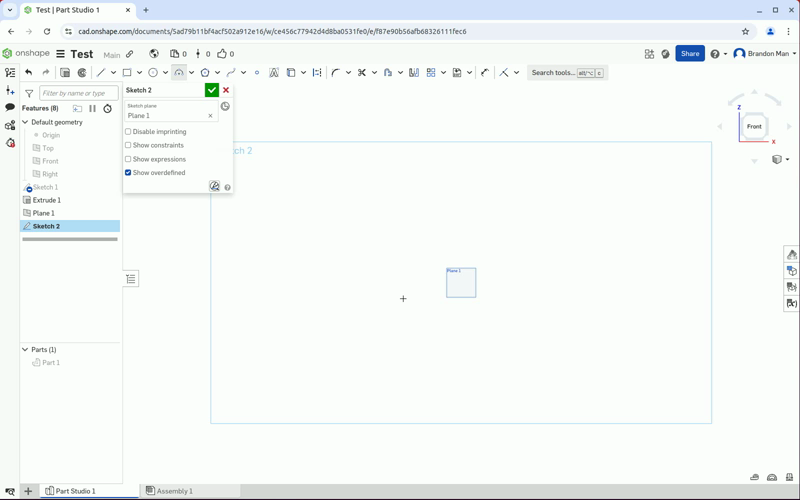
click(403, 298)
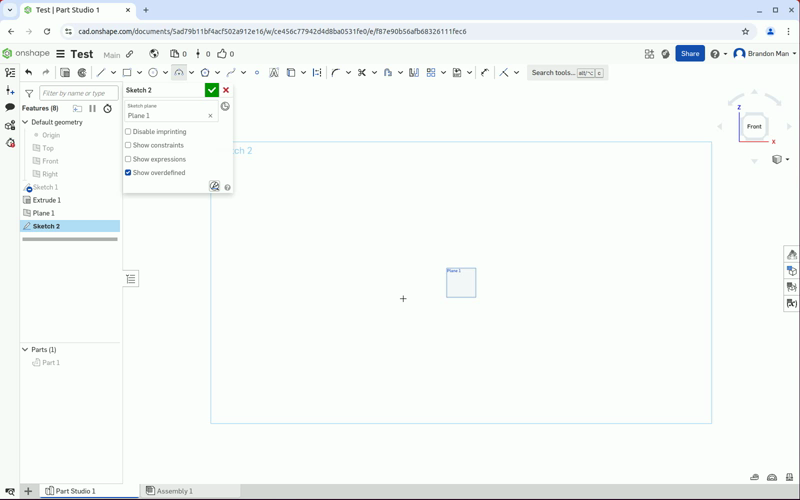
key_up(shift)
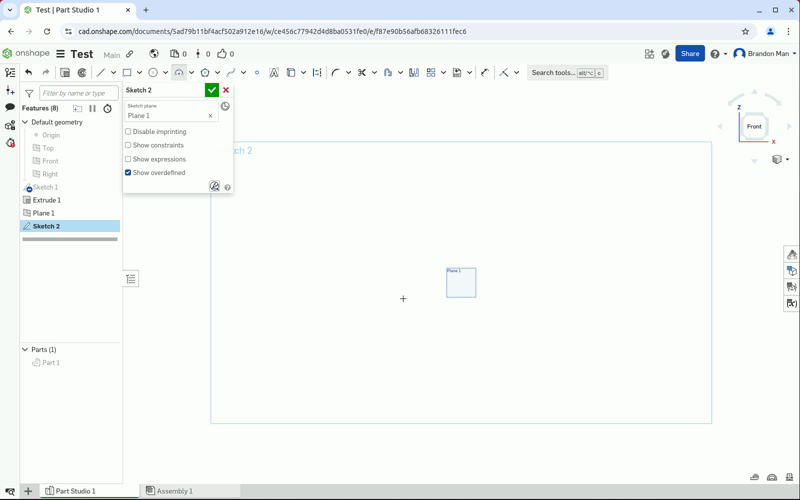
key_down(shift)
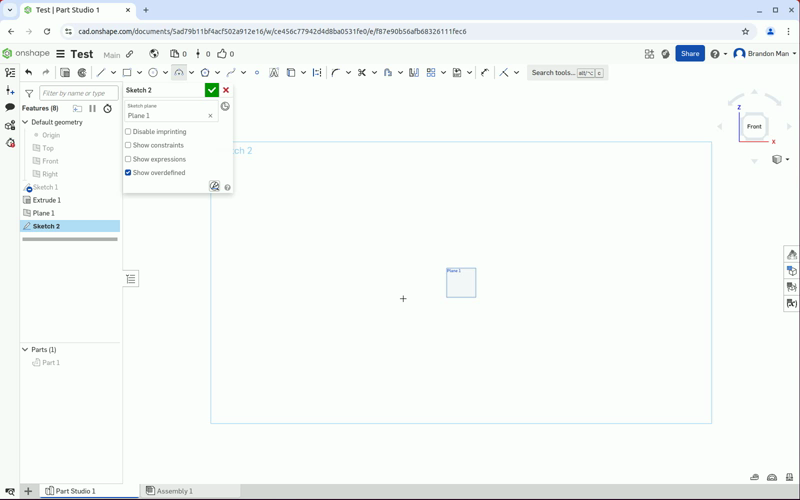
mouse_move(403, 257)
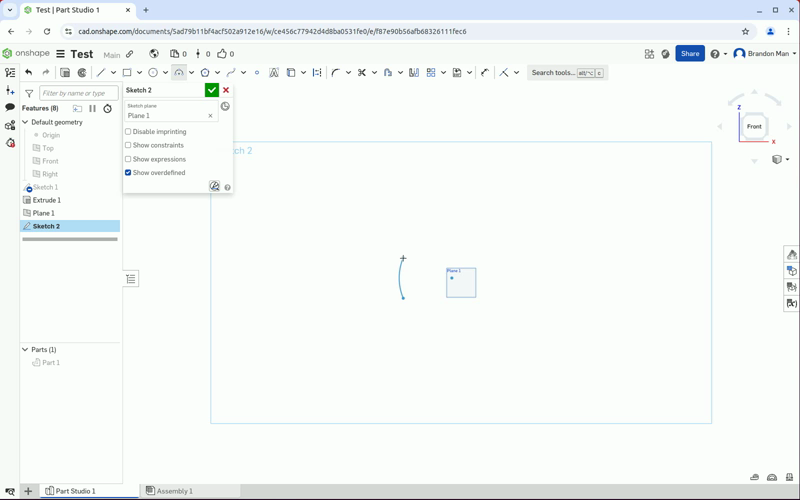
click(403, 257)
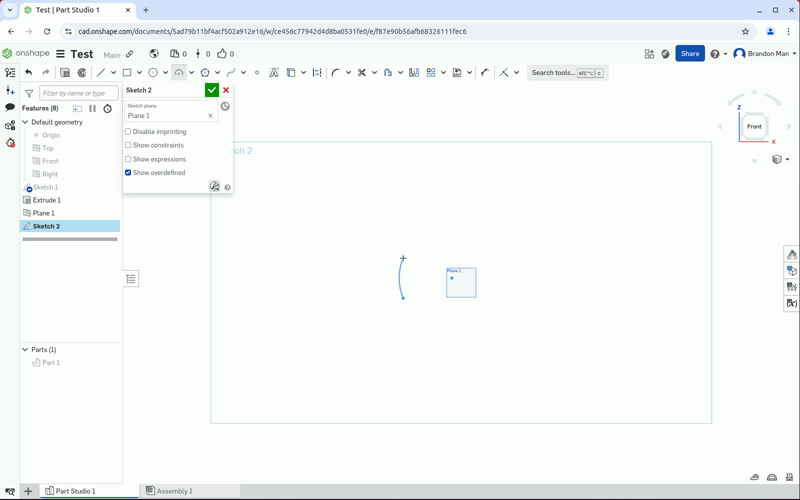
mouse_move(423, 277)
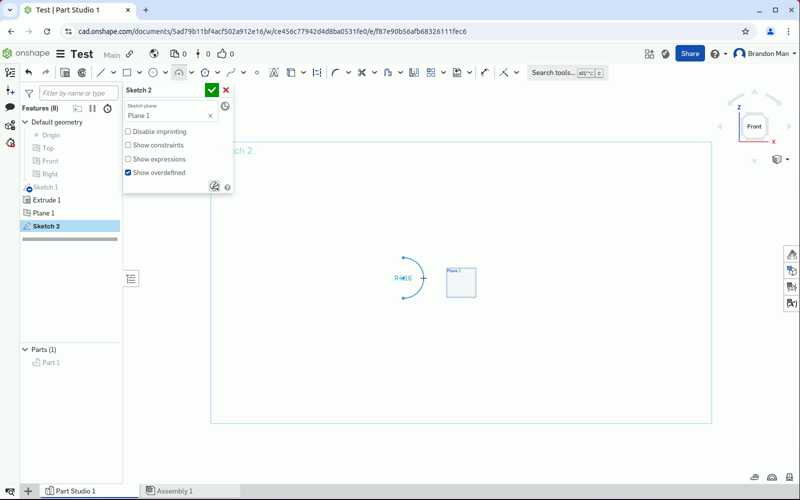
click(423, 277)
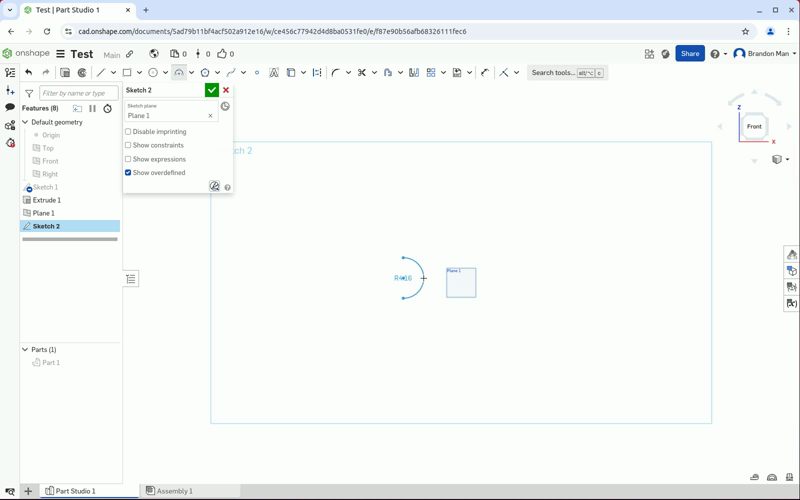
key_up(shift)
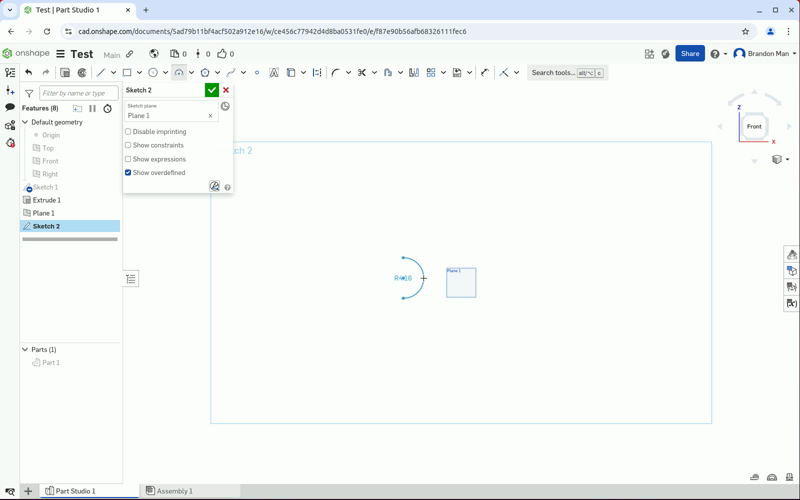
key(esc)
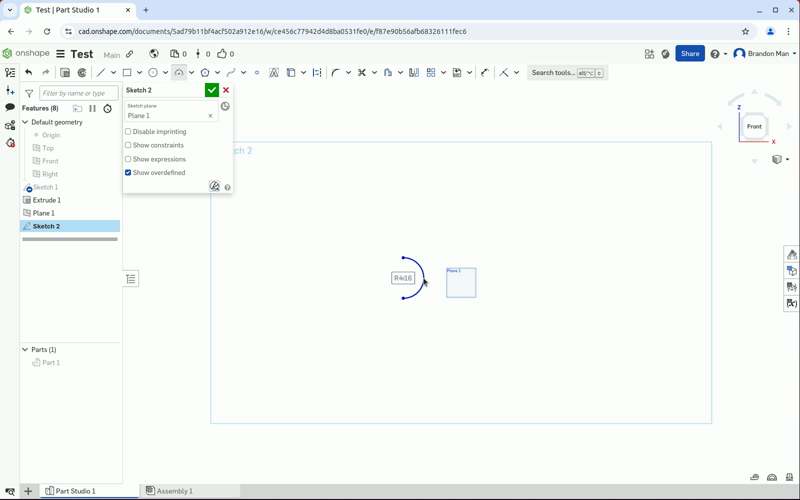
key(l)
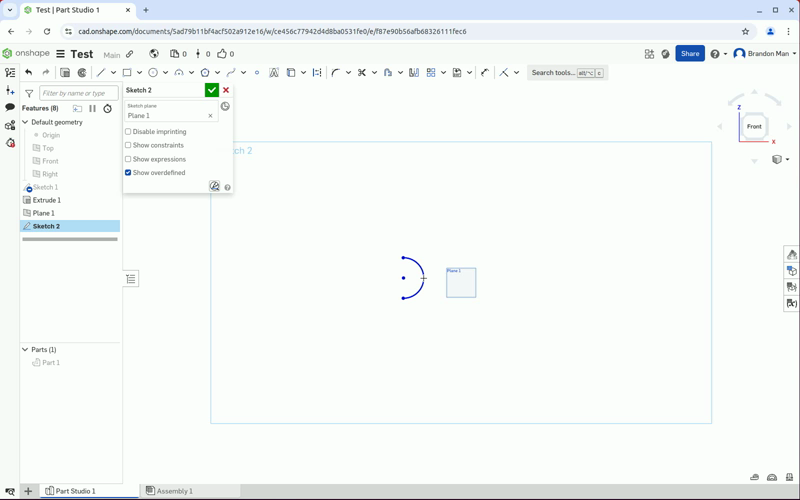
mouse_move(403, 257)
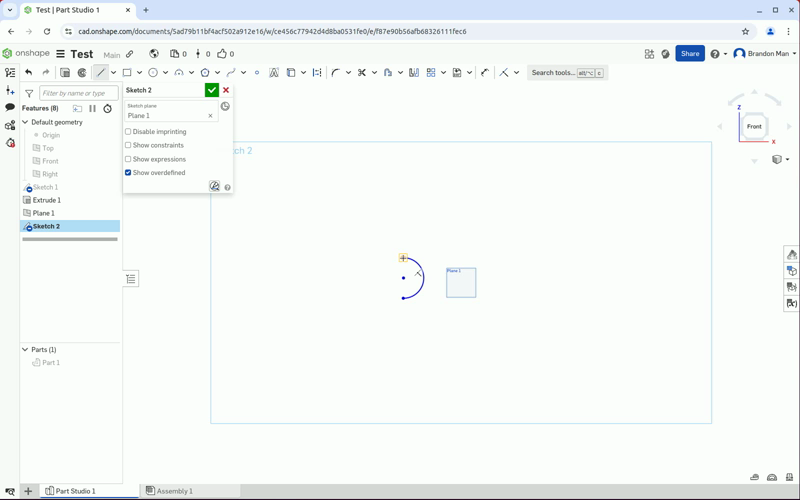
click(403, 257)
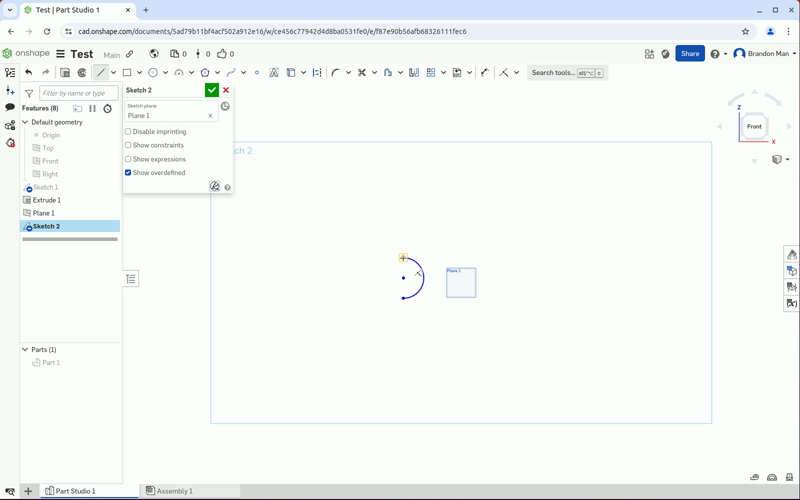
key_down(shift)
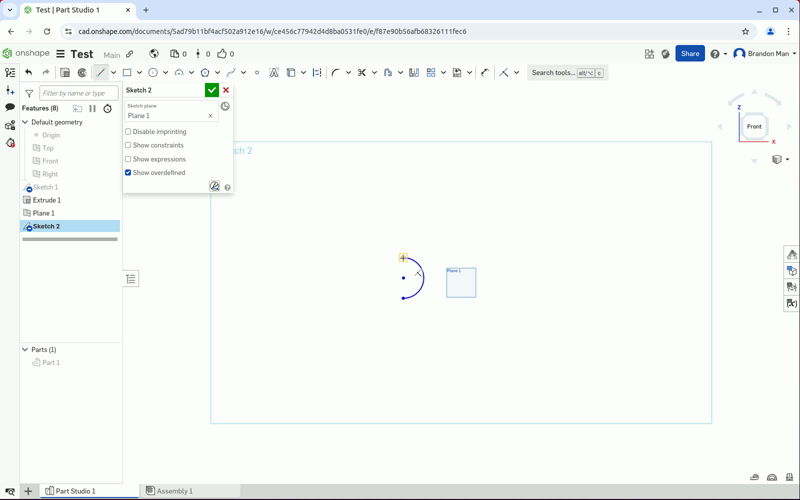
mouse_move(433, 257)
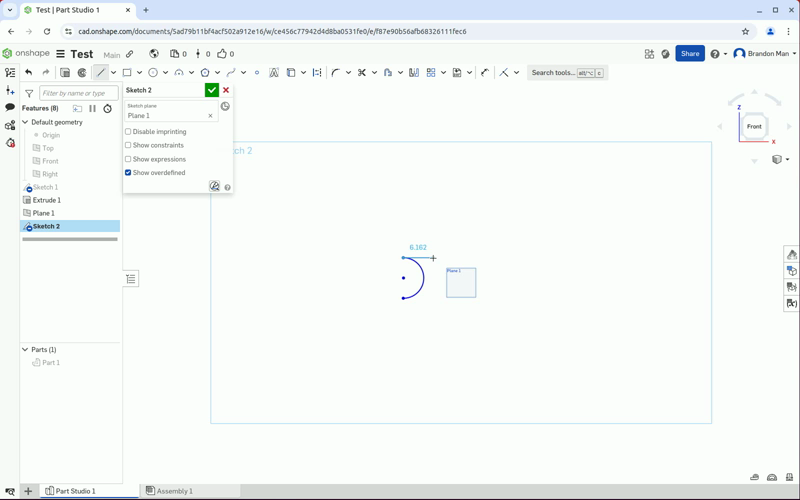
mouse_move(403, 261)
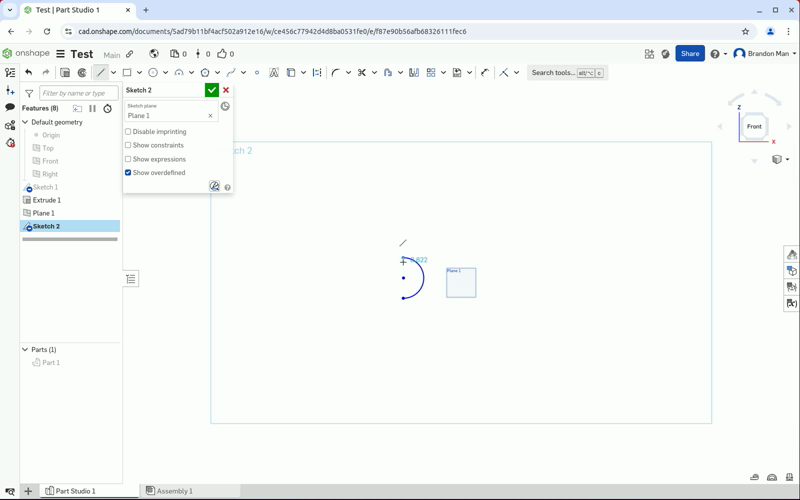
scroll(6)
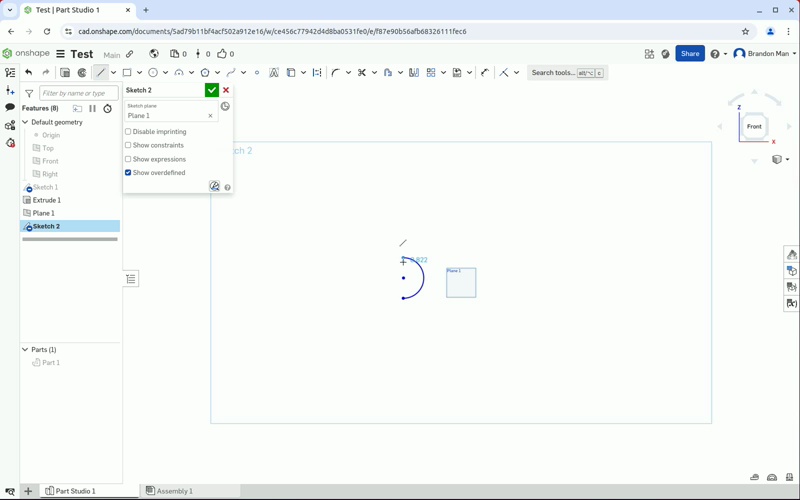
scroll(6)
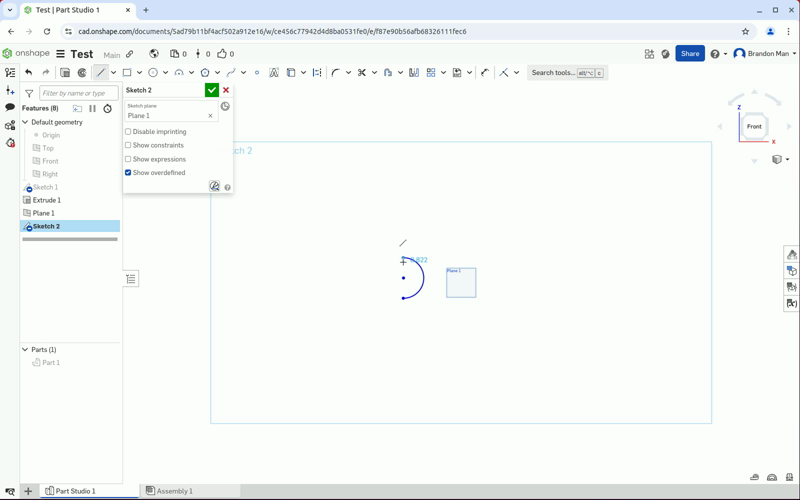
scroll(6)
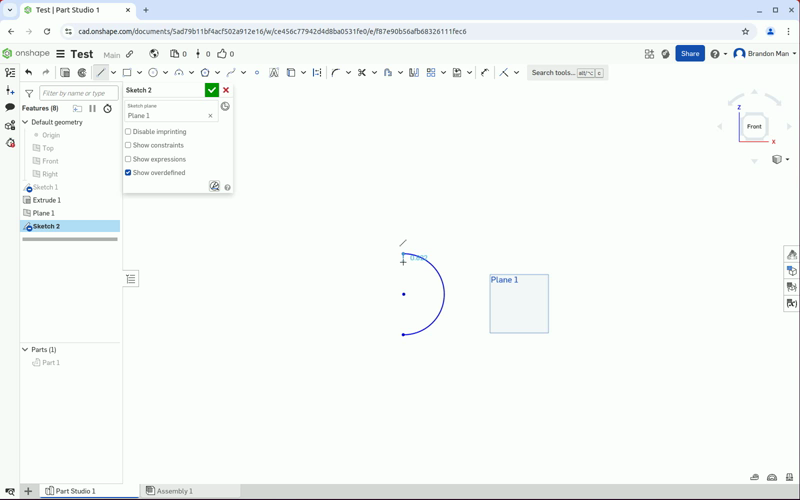
scroll(6)
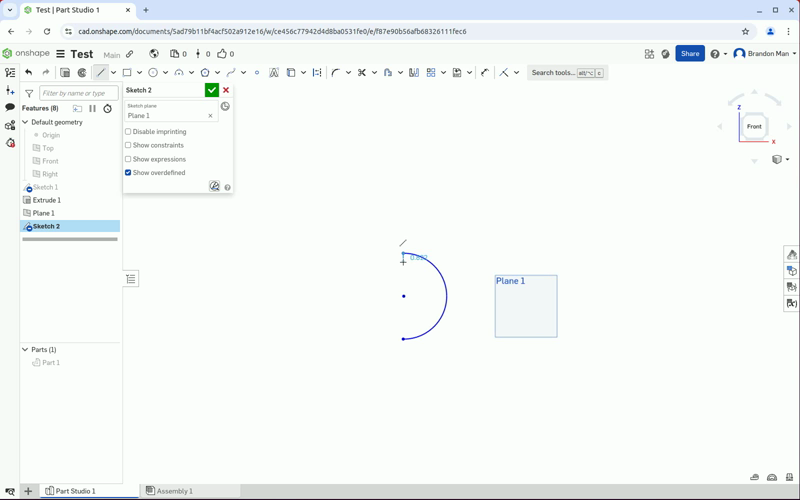
scroll(6)
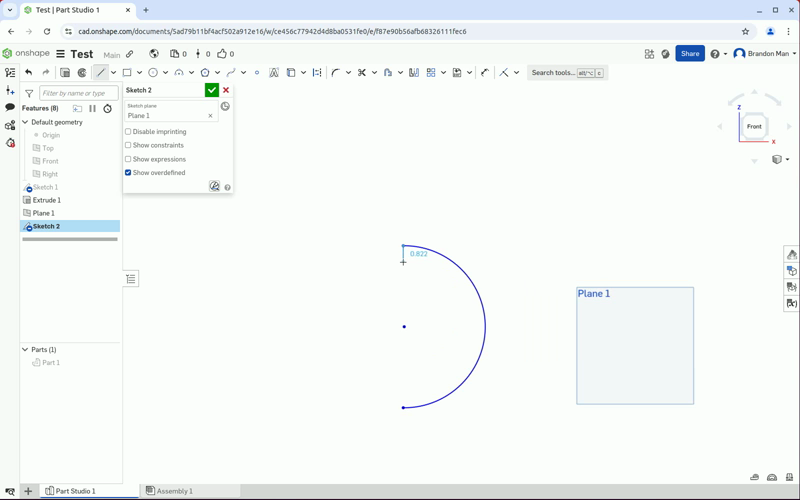
scroll(6)
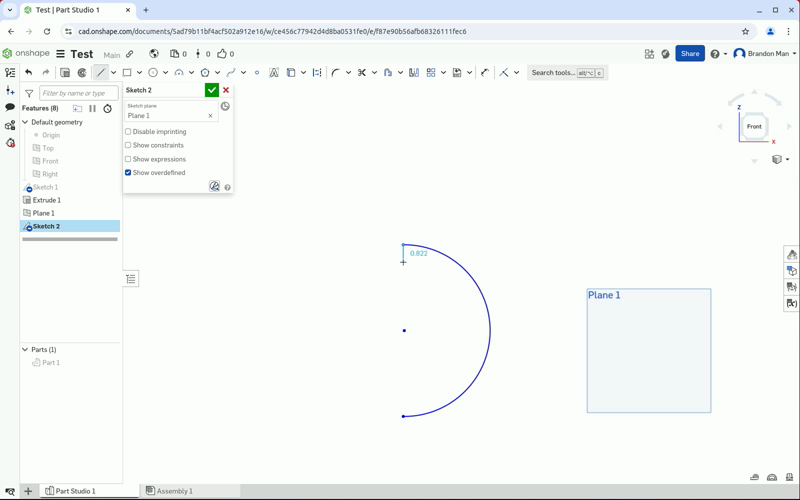
scroll(6)
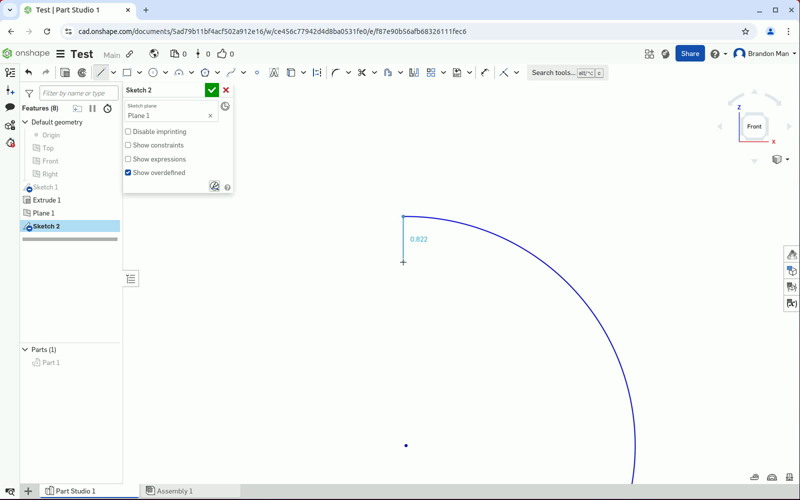
click(403, 261)
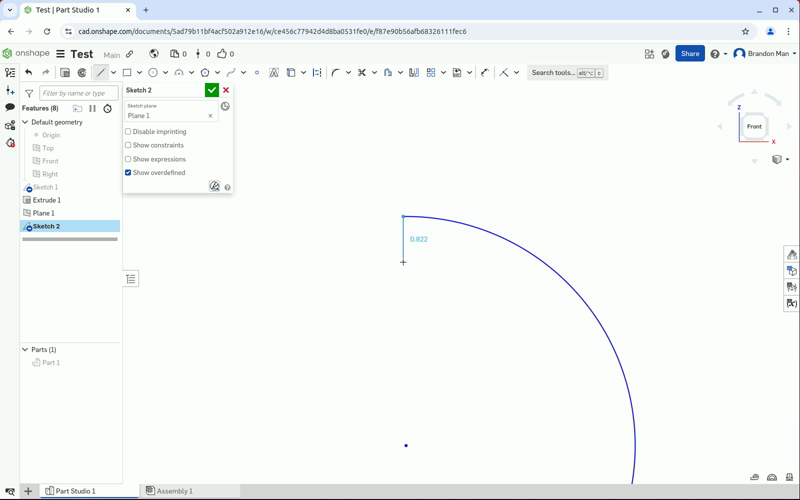
scroll(-6)
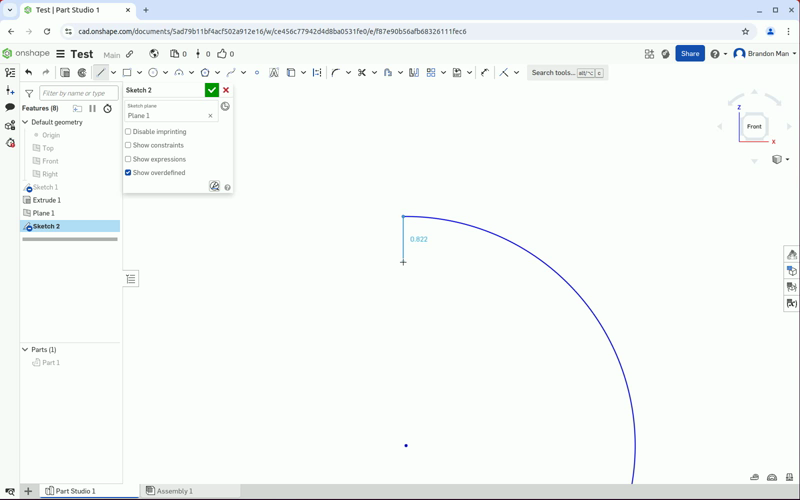
scroll(-6)
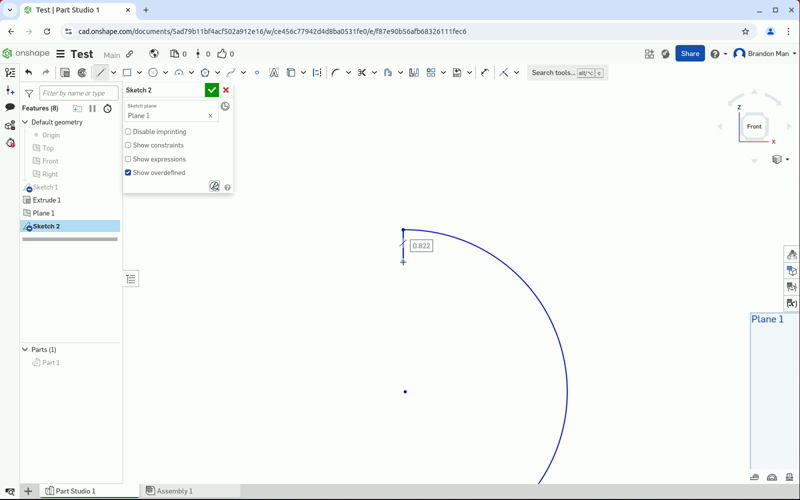
scroll(-6)
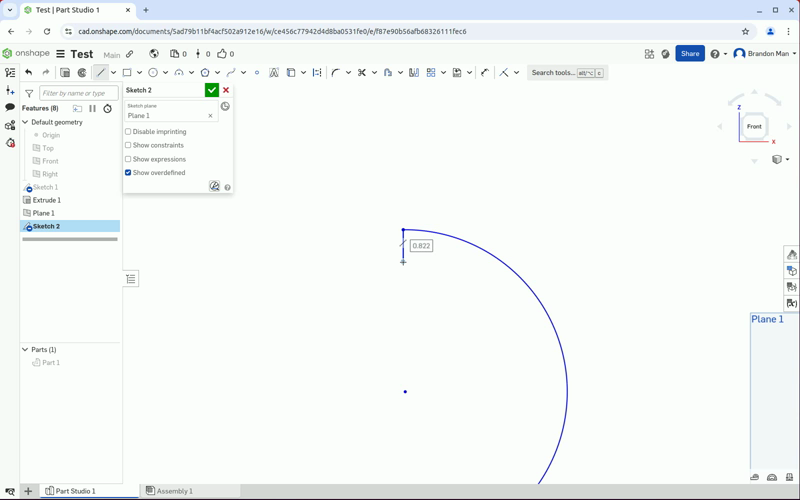
scroll(-6)
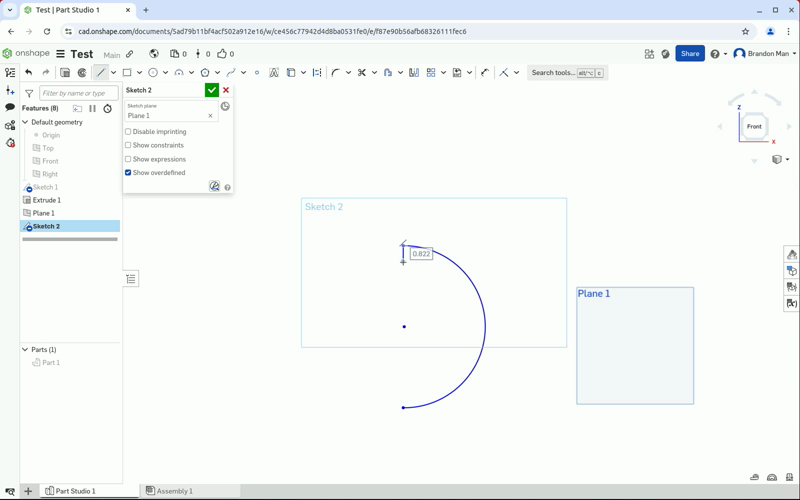
scroll(-6)
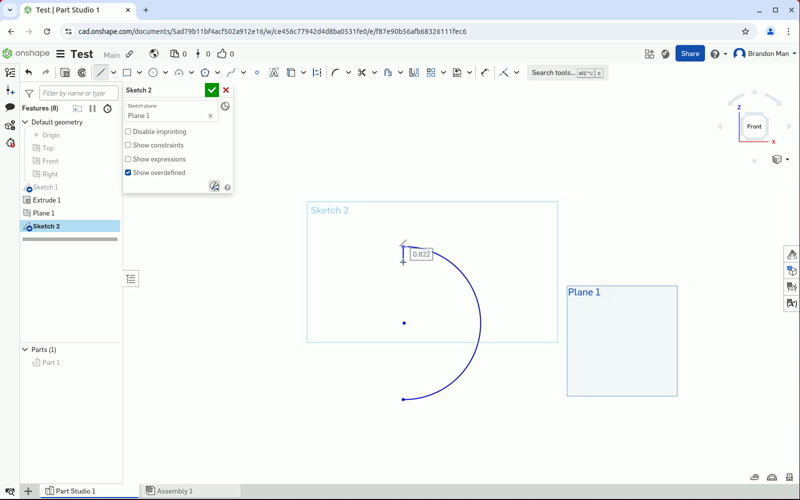
scroll(-6)
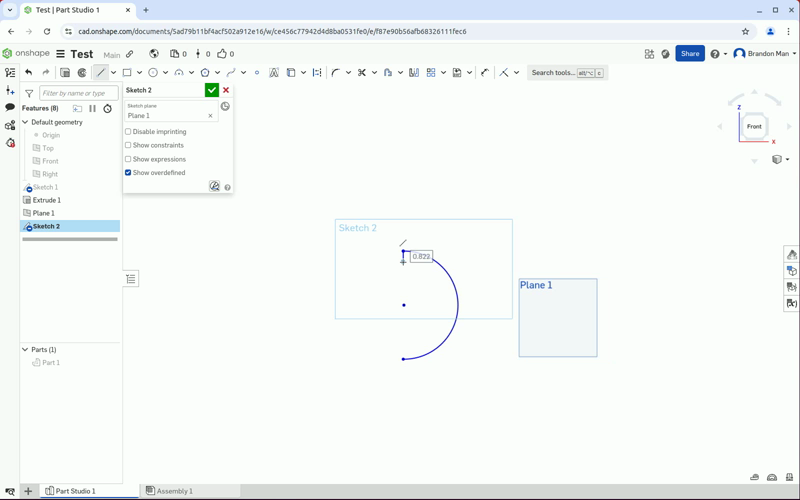
scroll(-6)
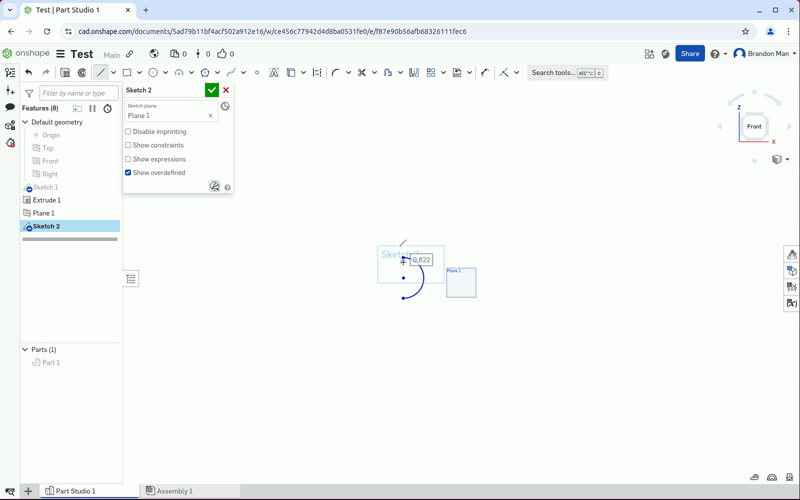
key_up(shift)
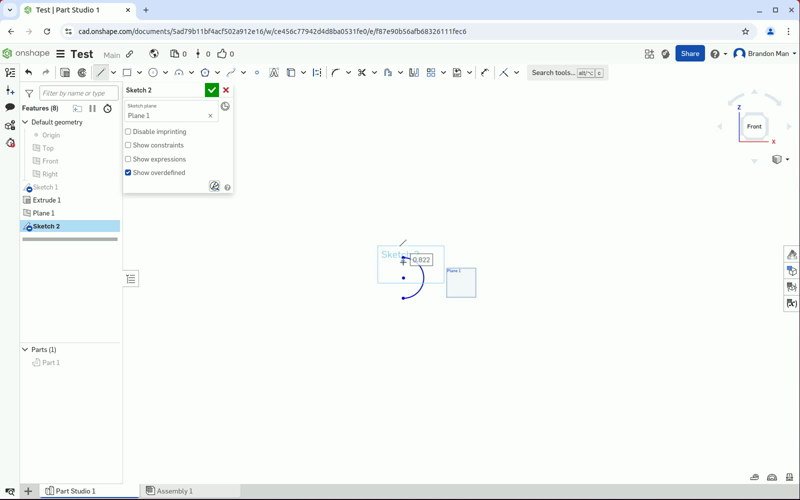
key(esc)
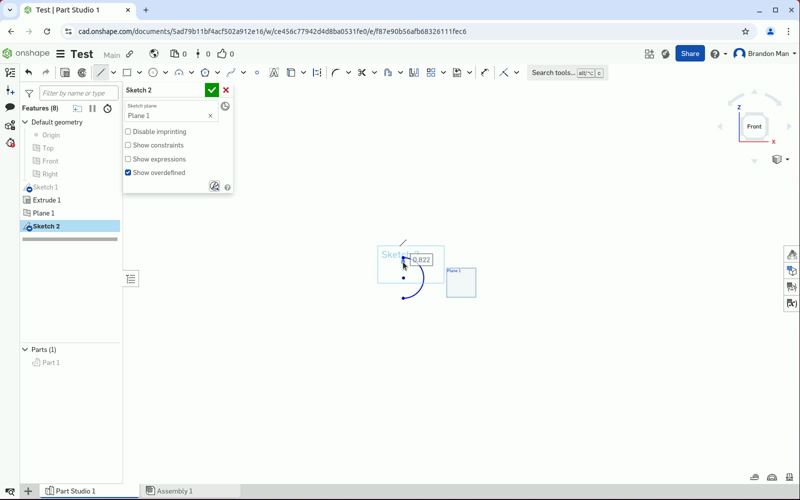
key(a)
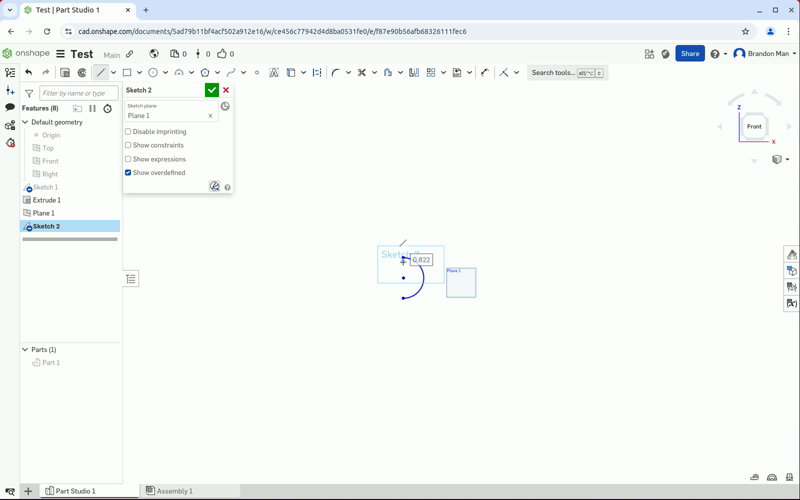
mouse_move(403, 261)
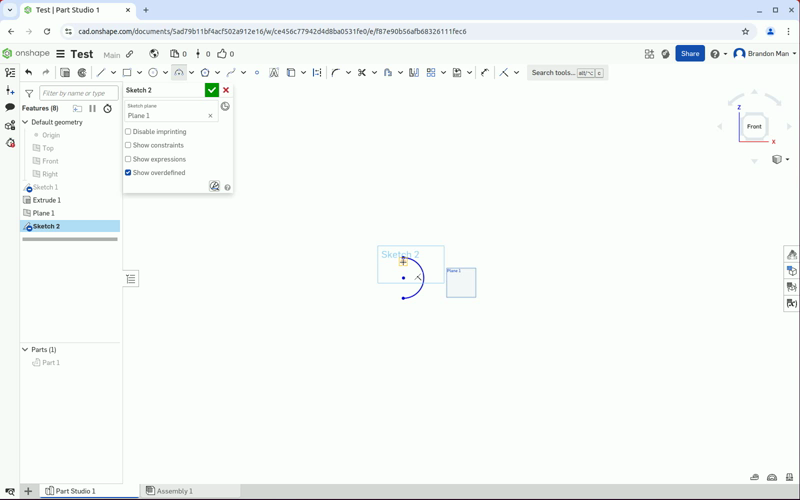
scroll(6)
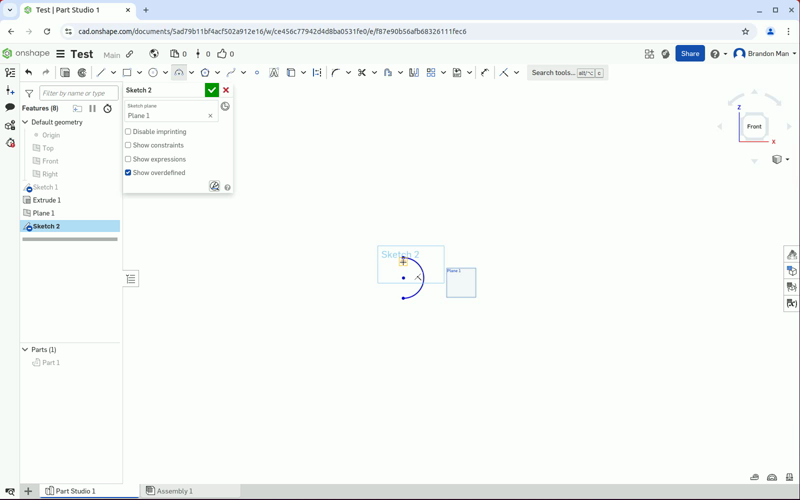
scroll(6)
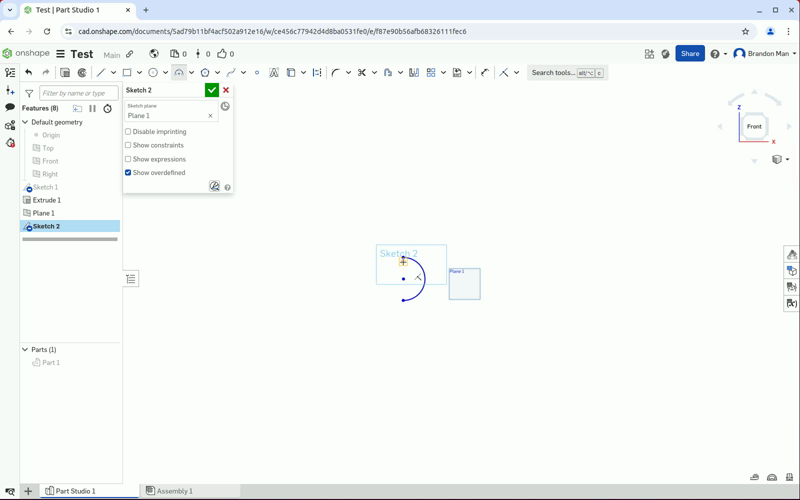
scroll(6)
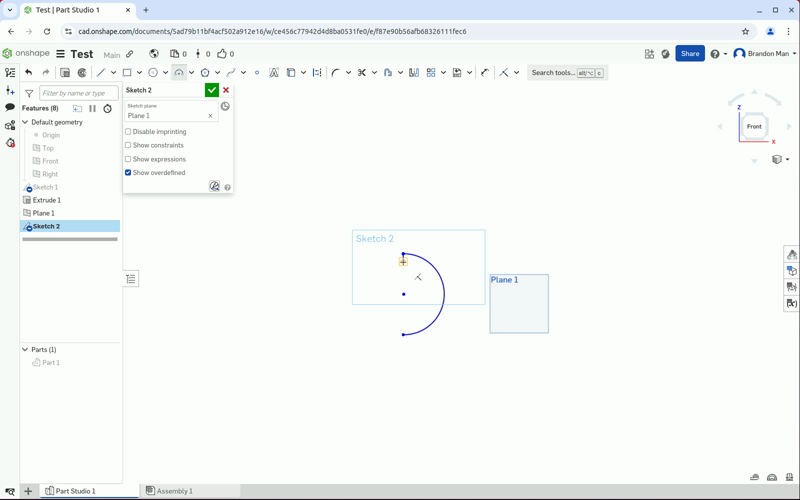
scroll(6)
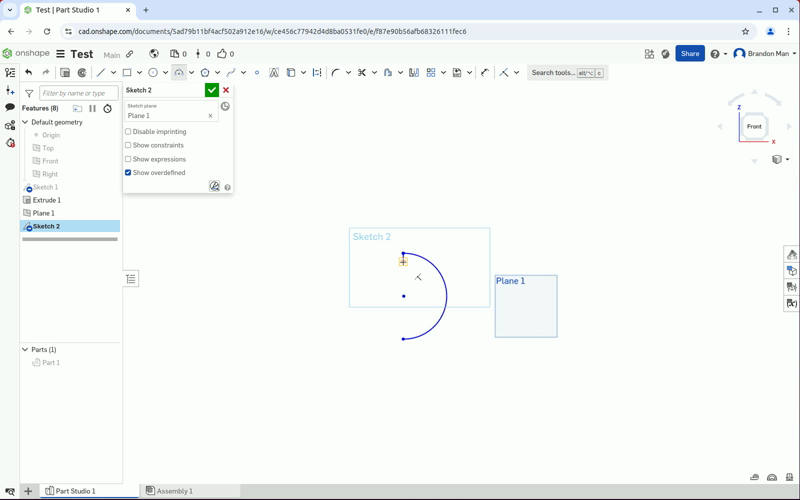
scroll(6)
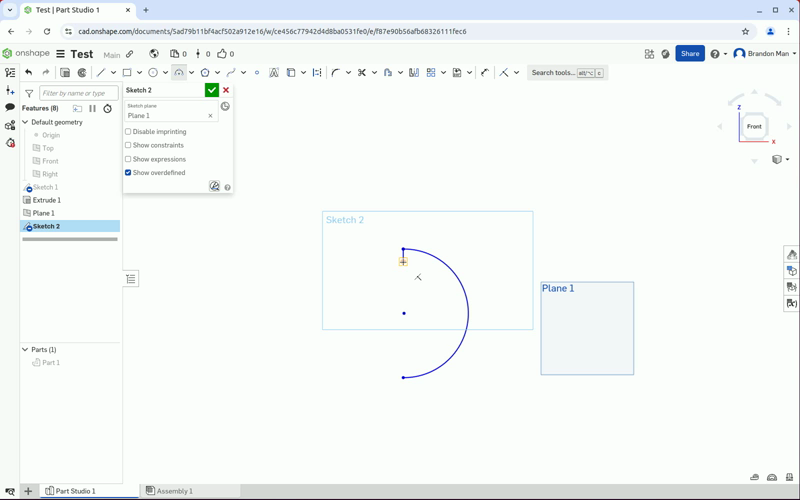
scroll(6)
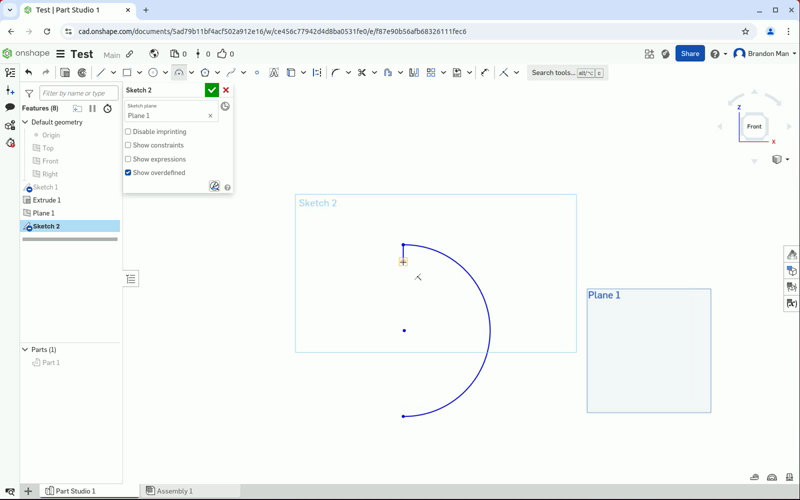
scroll(6)
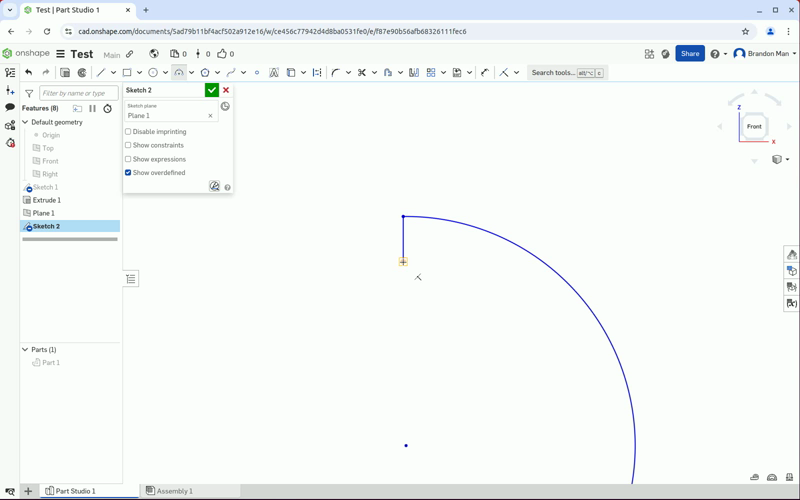
click(403, 261)
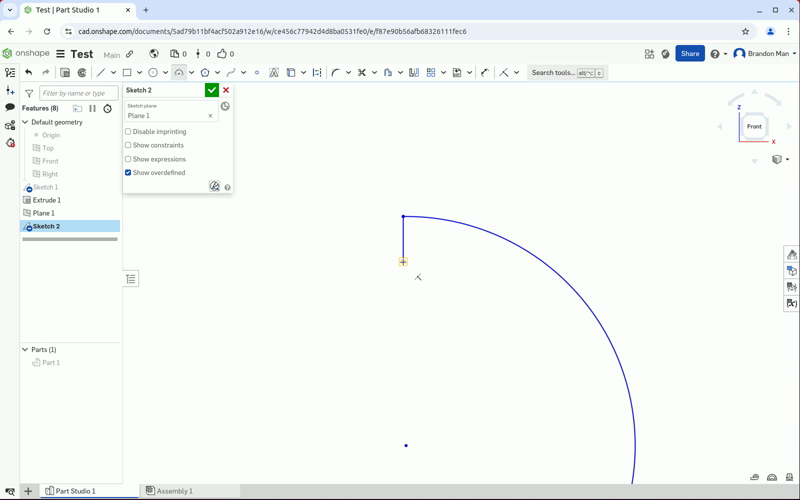
scroll(-6)
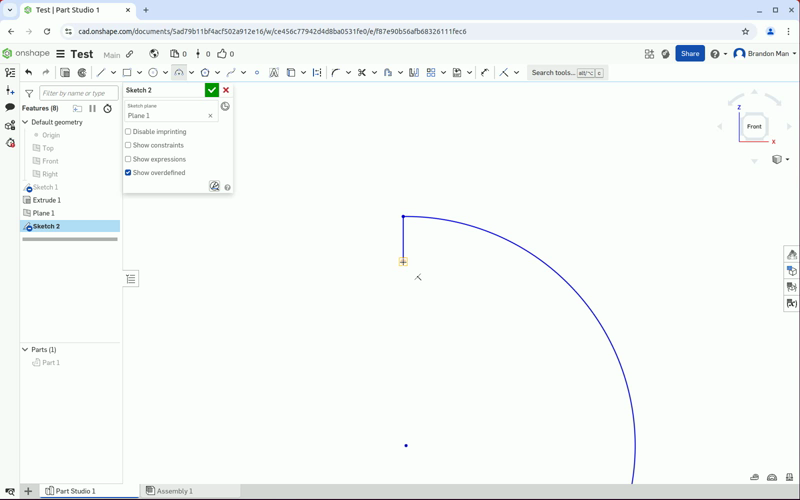
scroll(-6)
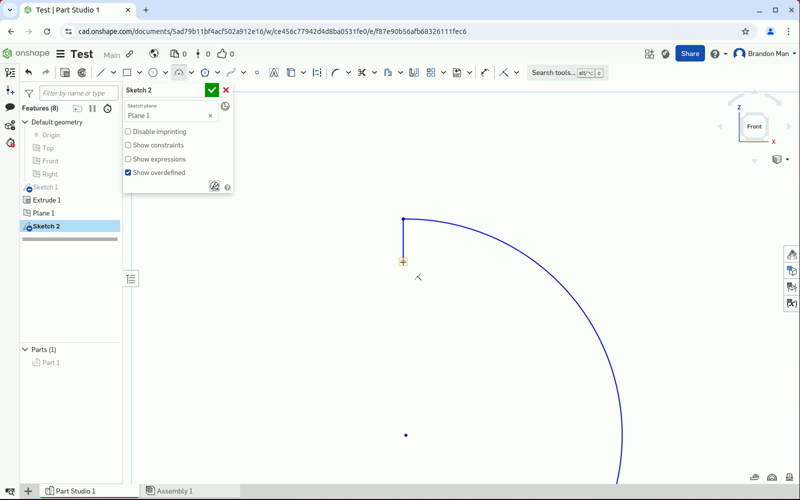
scroll(-6)
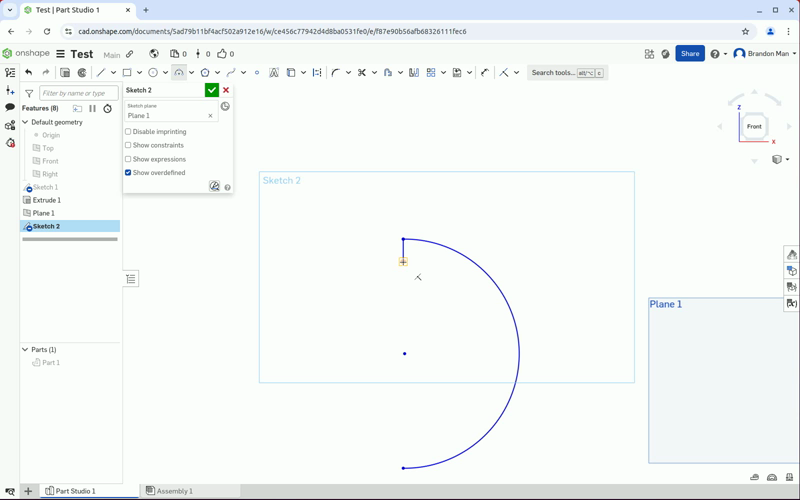
scroll(-6)
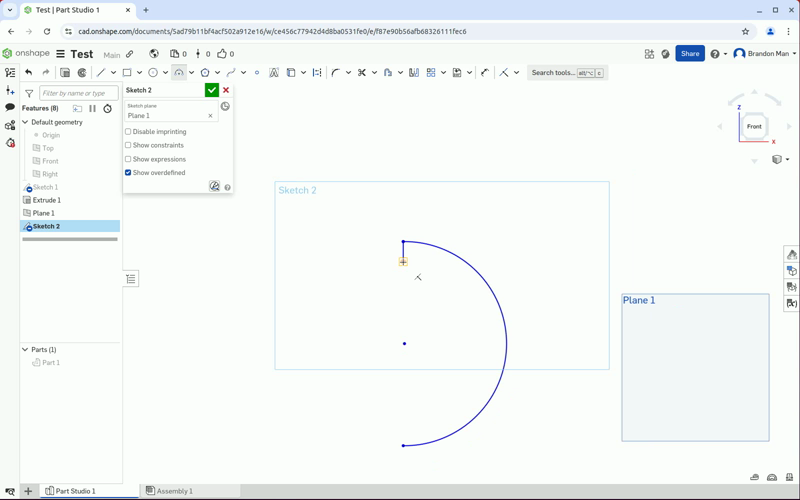
scroll(-6)
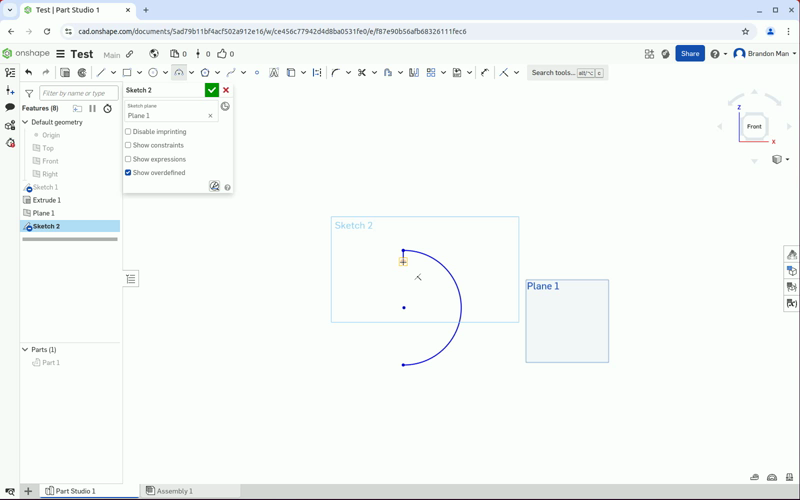
scroll(-6)
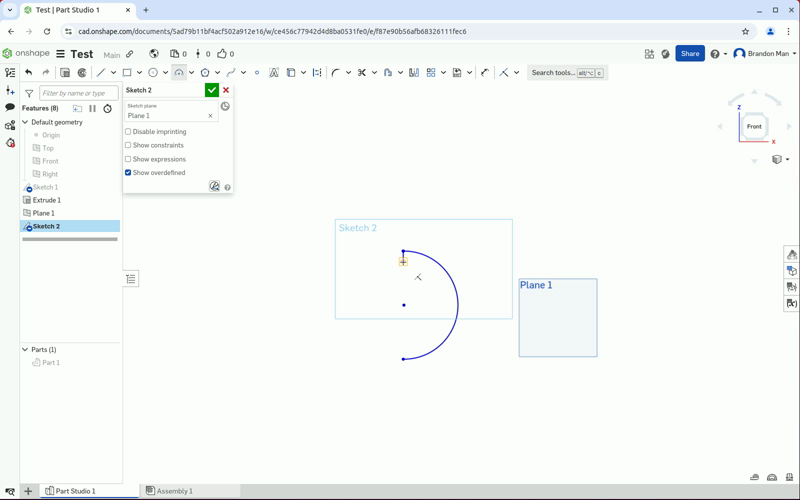
scroll(-6)
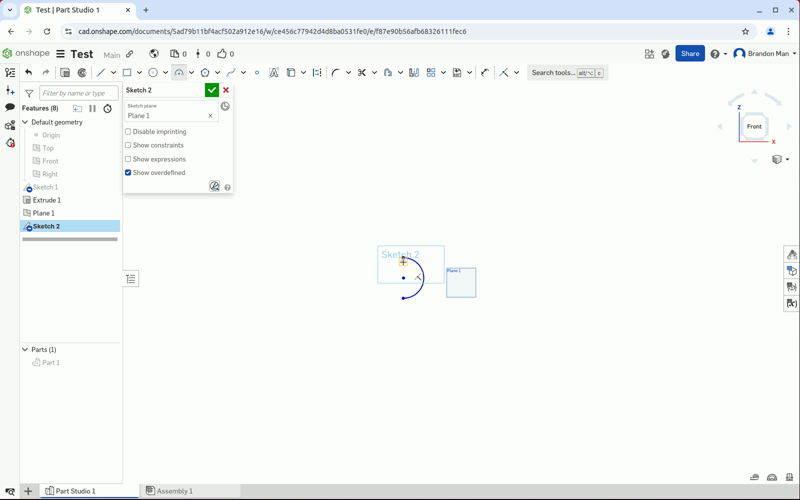
key_down(shift)
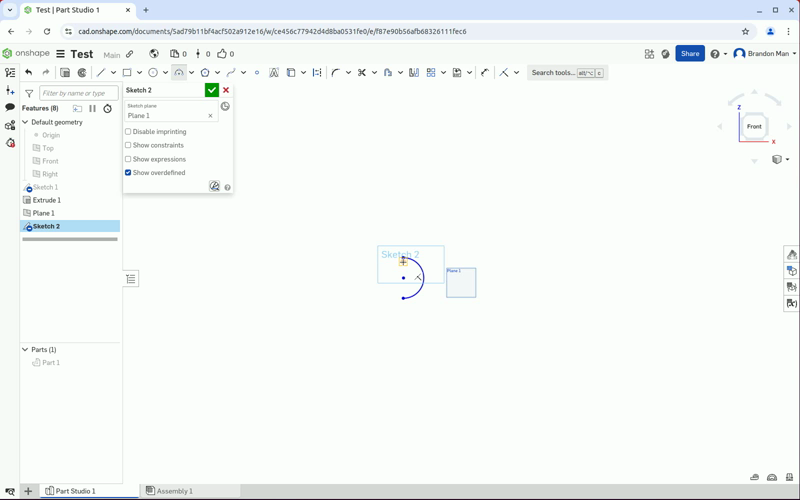
mouse_move(403, 294)
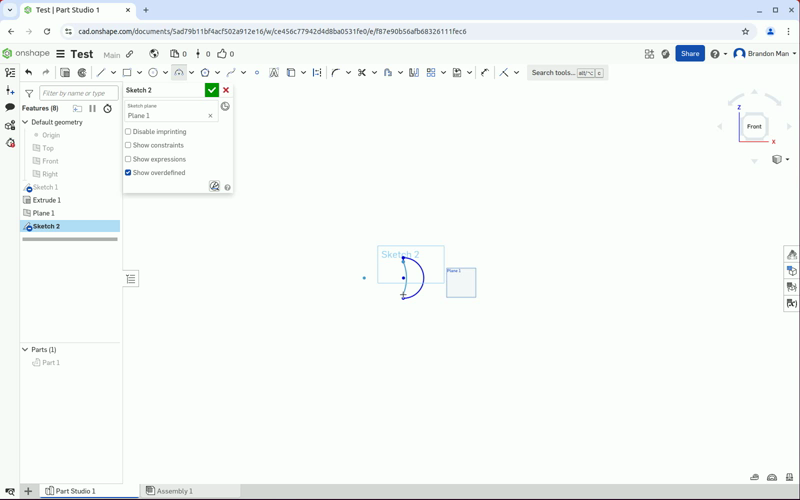
scroll(6)
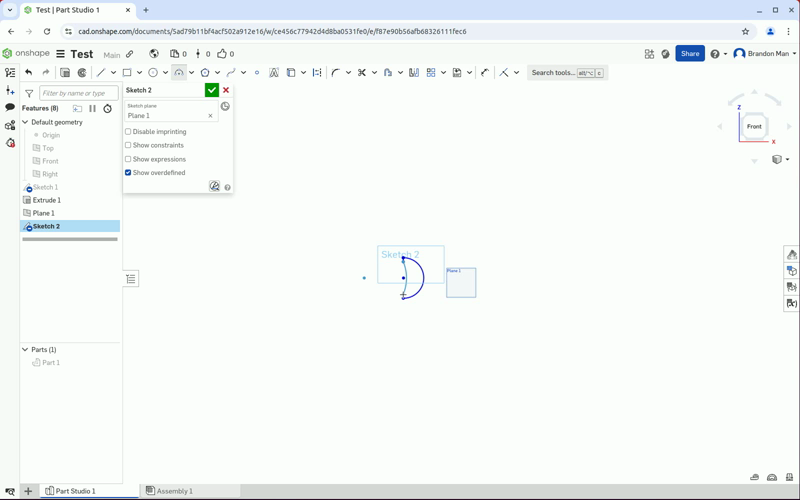
scroll(6)
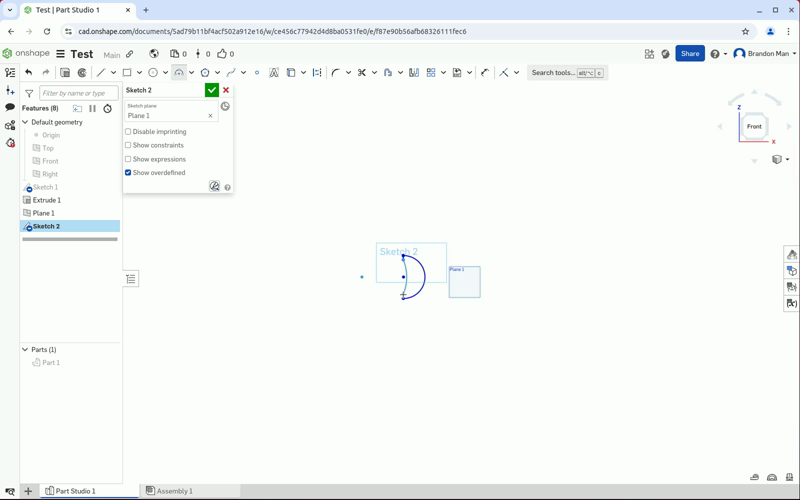
scroll(6)
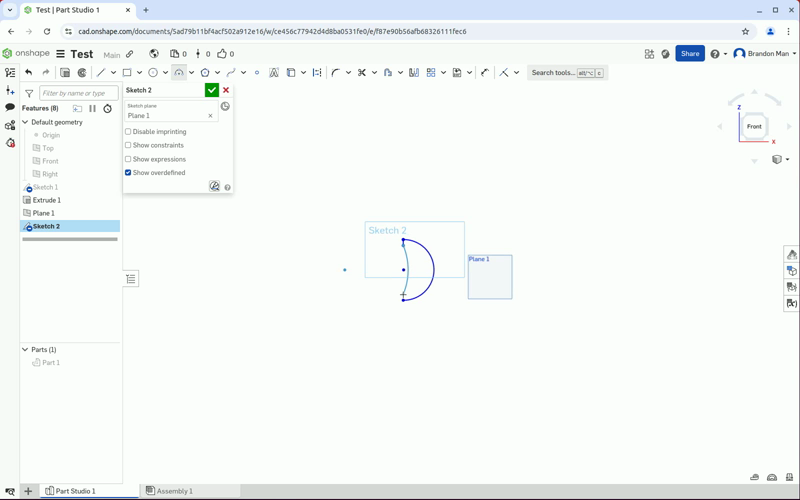
scroll(6)
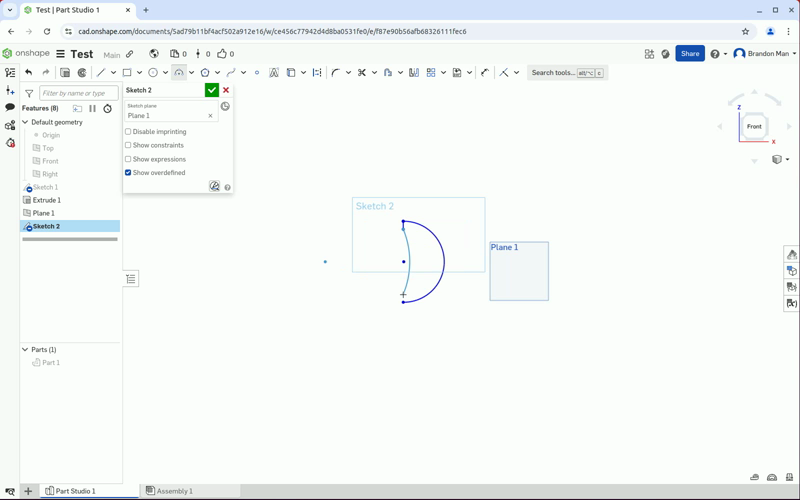
scroll(6)
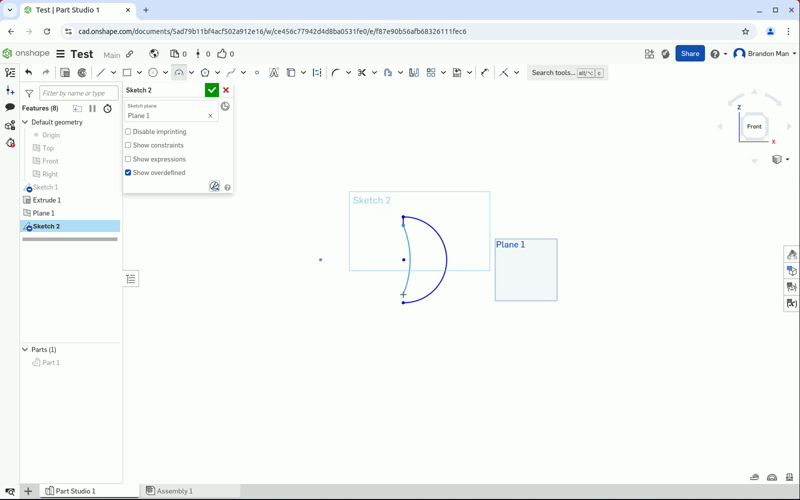
scroll(6)
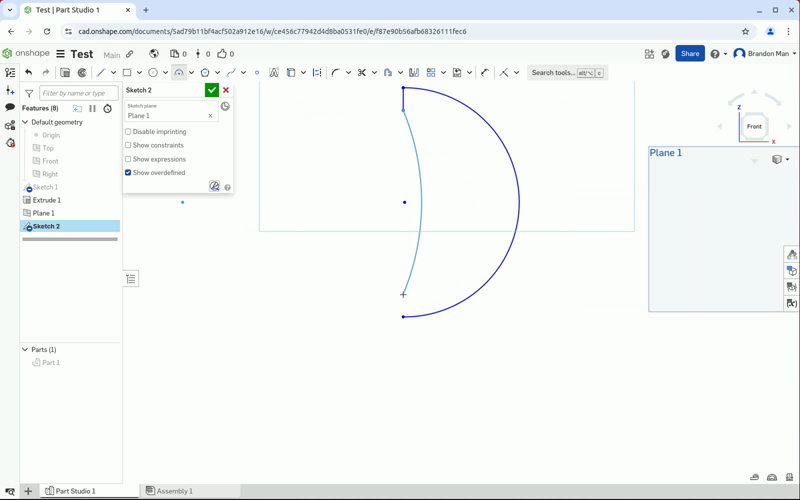
scroll(6)
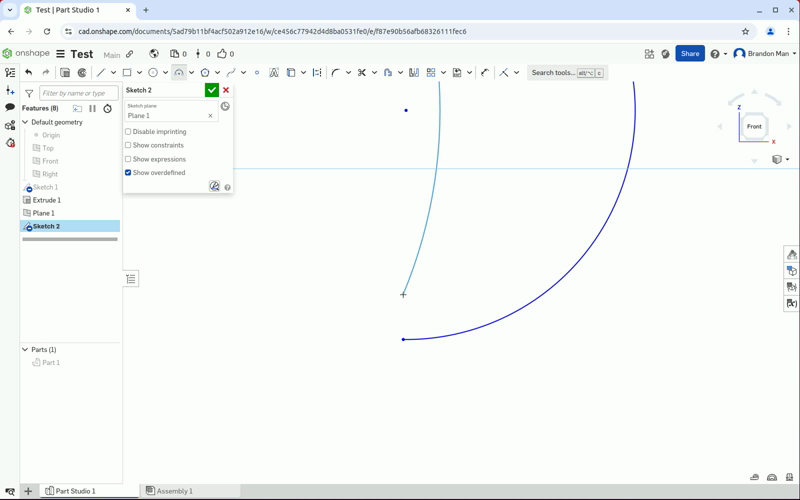
click(403, 294)
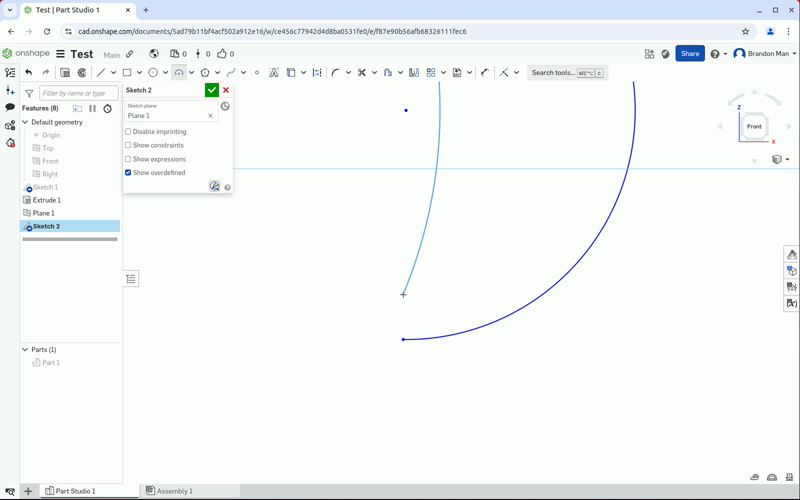
scroll(-6)
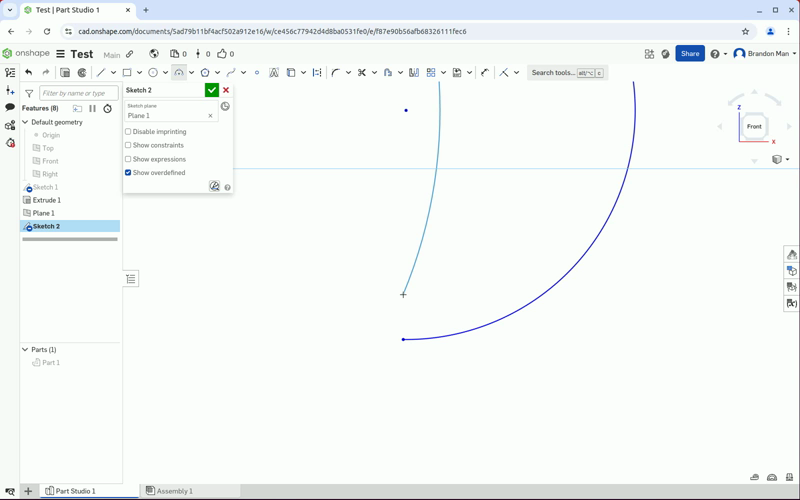
scroll(-6)
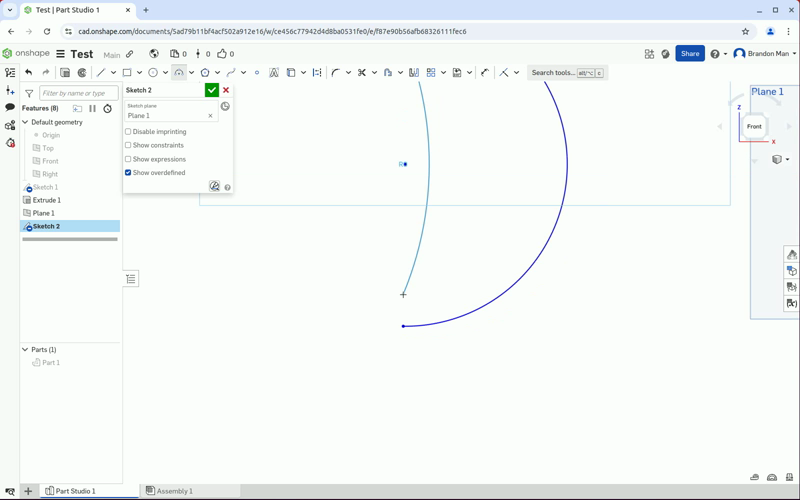
scroll(-6)
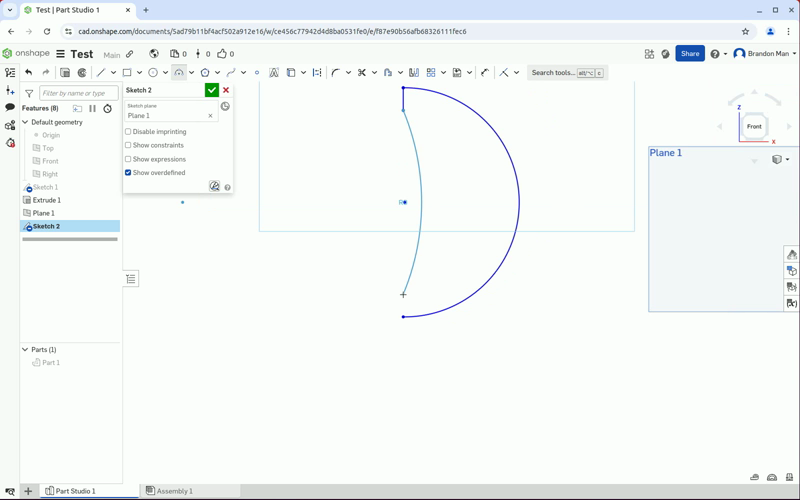
scroll(-6)
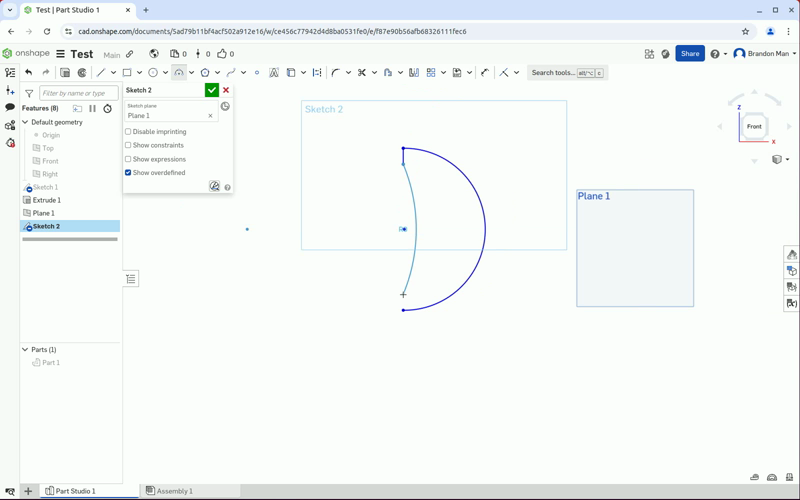
scroll(-6)
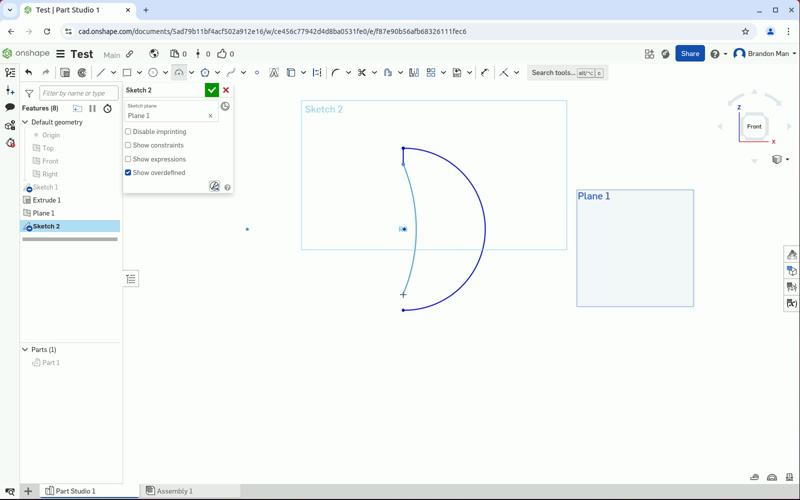
scroll(-6)
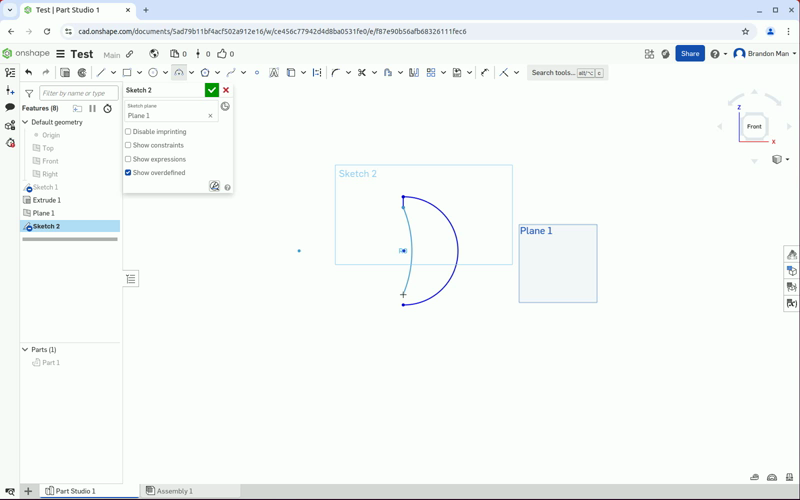
scroll(-6)
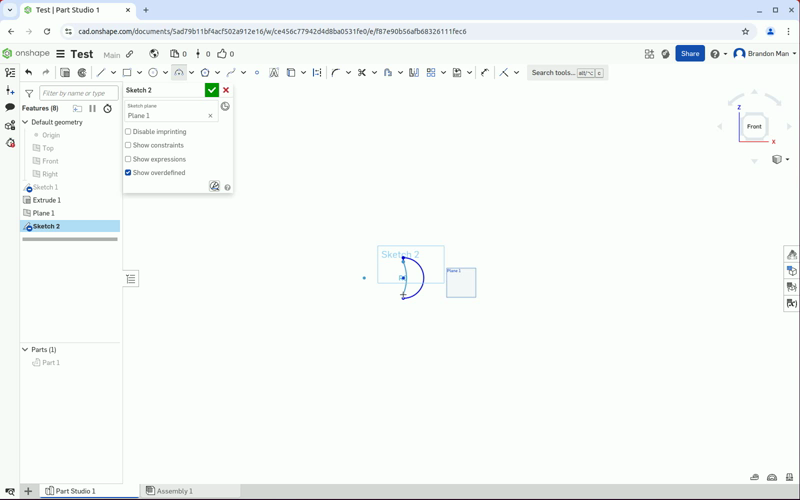
mouse_move(419, 277)
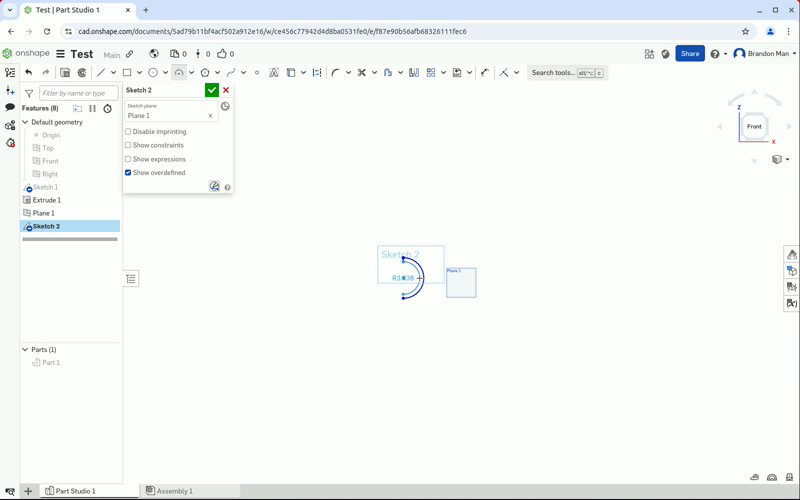
scroll(6)
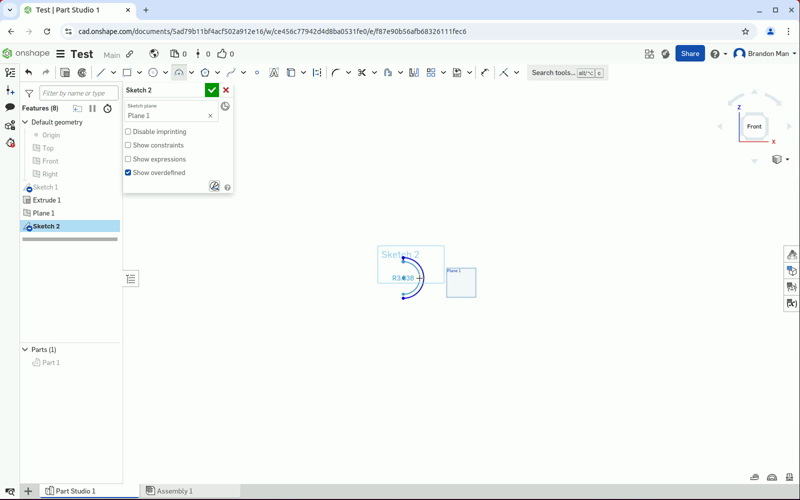
scroll(6)
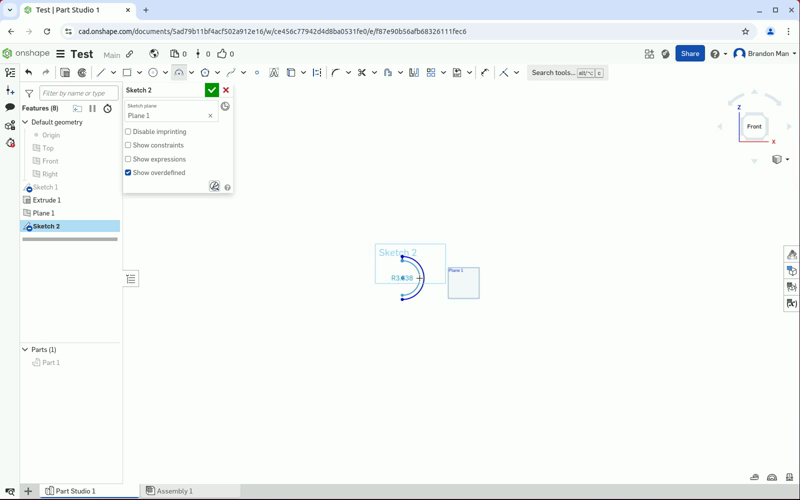
scroll(6)
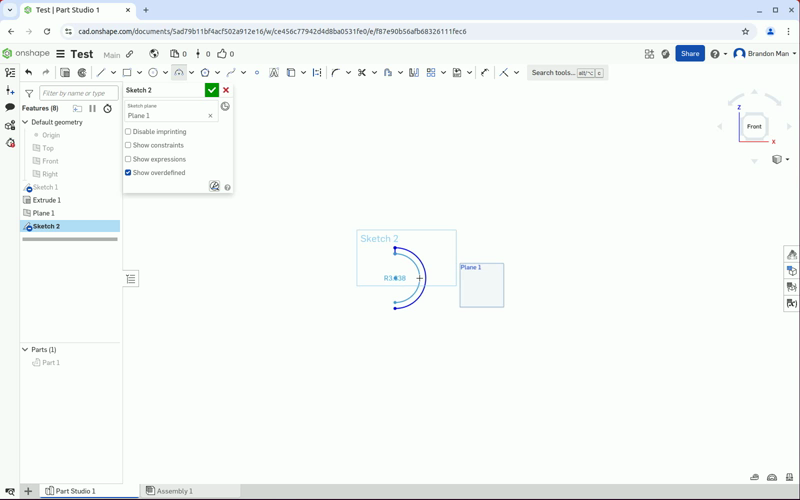
scroll(6)
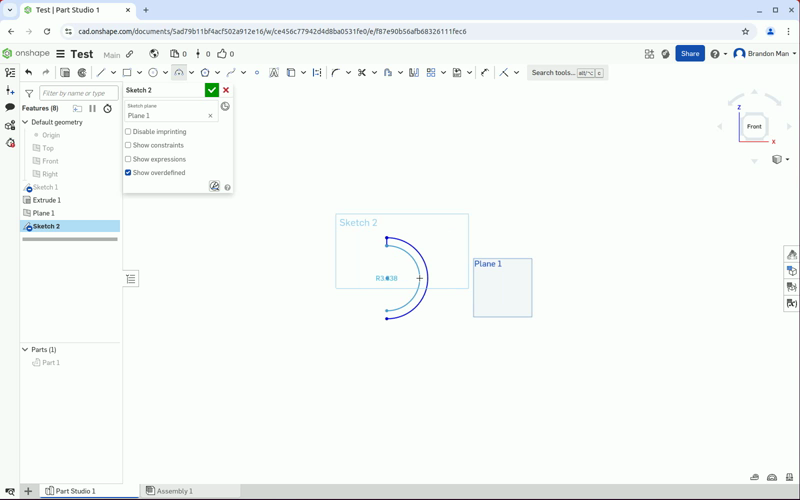
scroll(6)
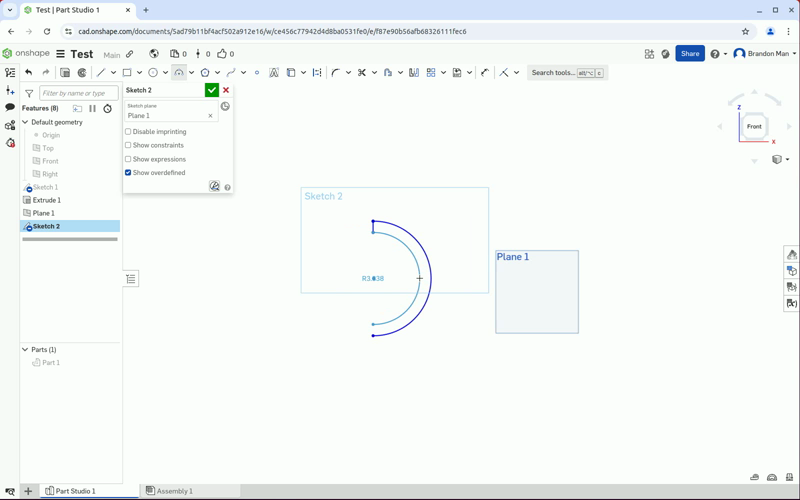
scroll(6)
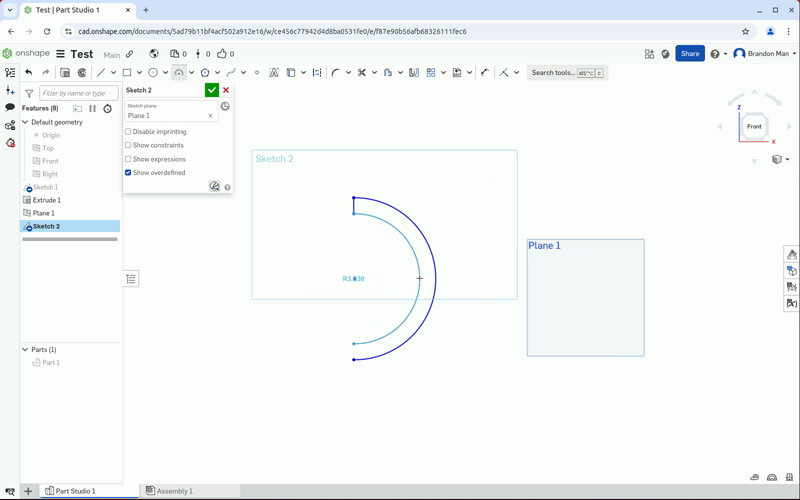
scroll(6)
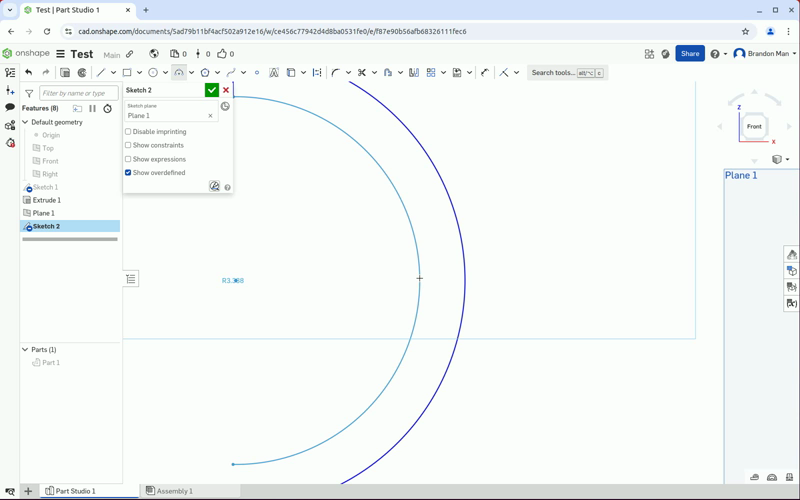
click(419, 277)
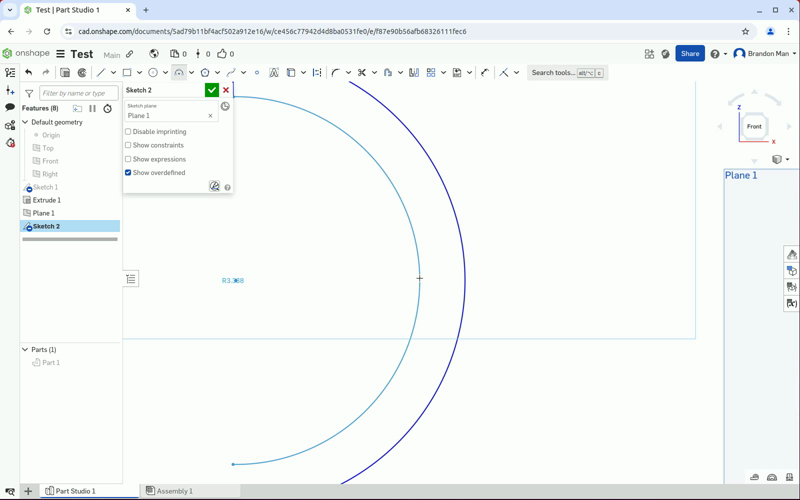
scroll(-6)
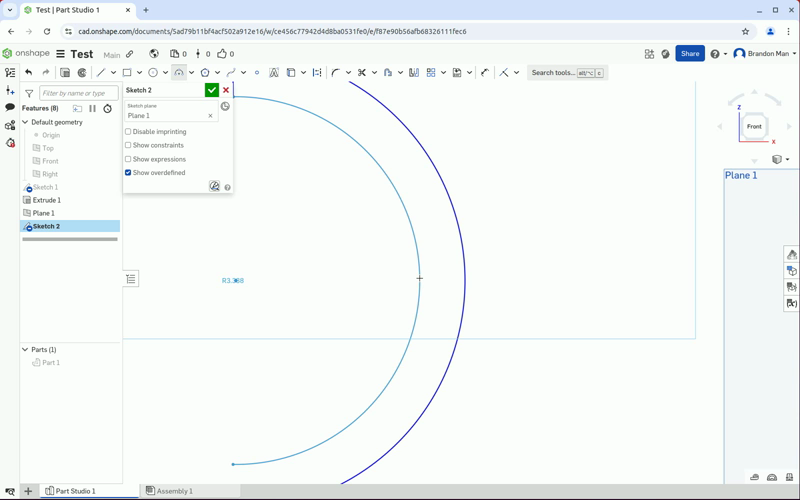
scroll(-6)
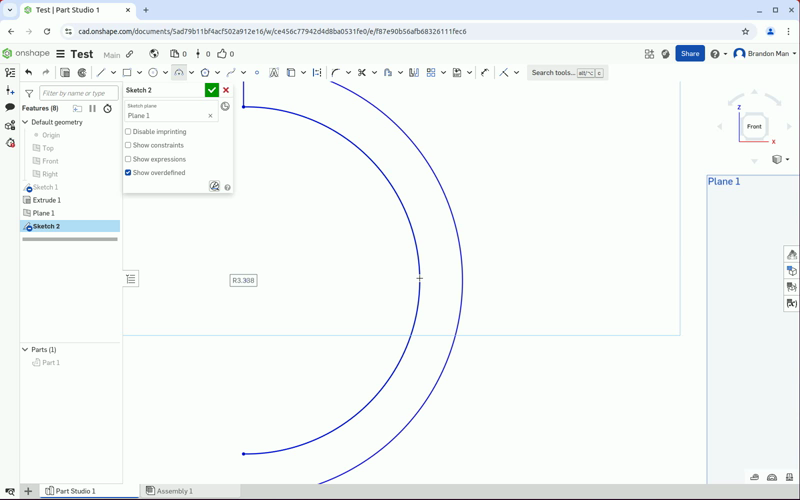
scroll(-6)
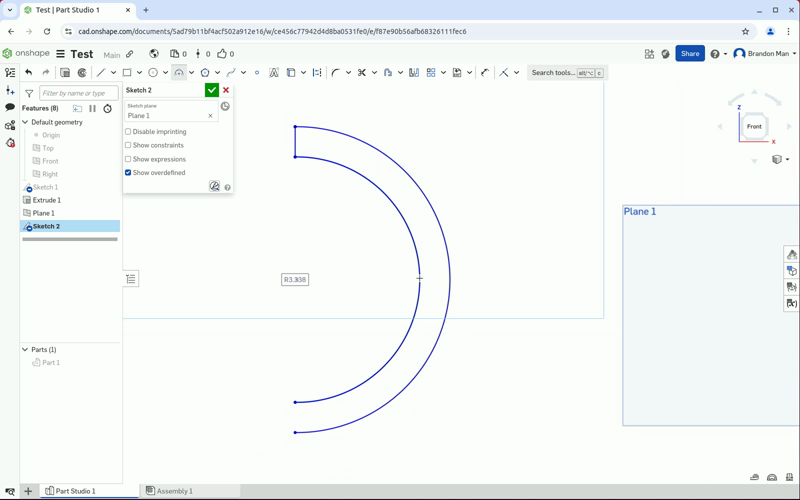
scroll(-6)
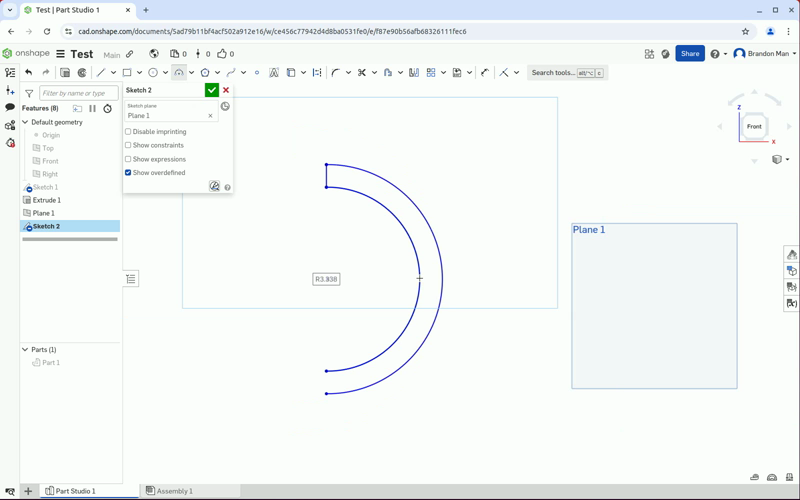
scroll(-6)
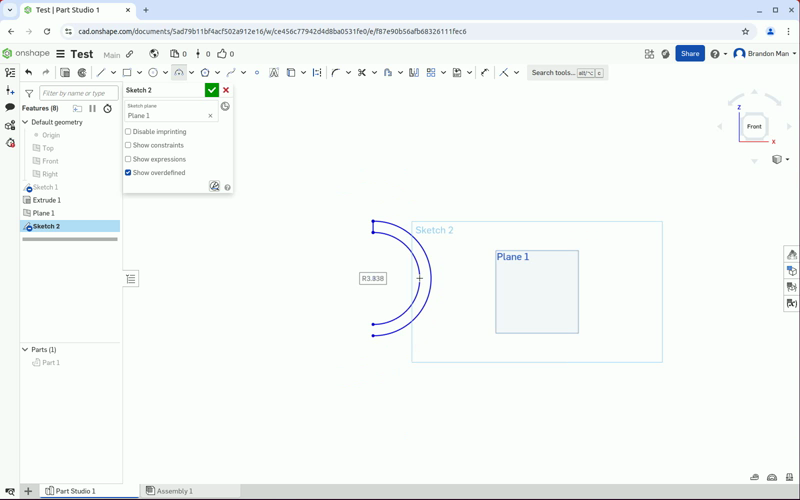
scroll(-6)
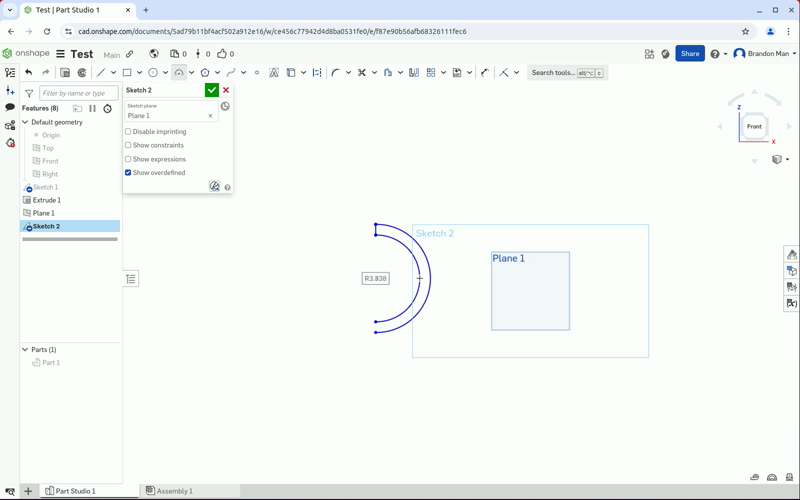
scroll(-6)
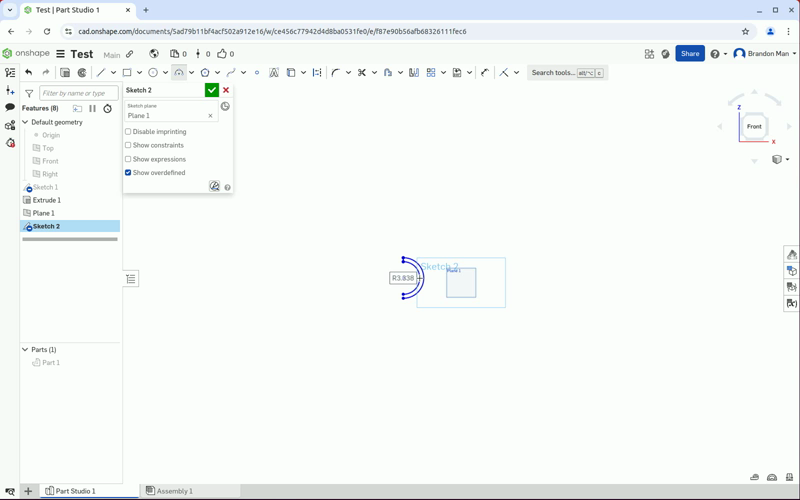
key_up(shift)
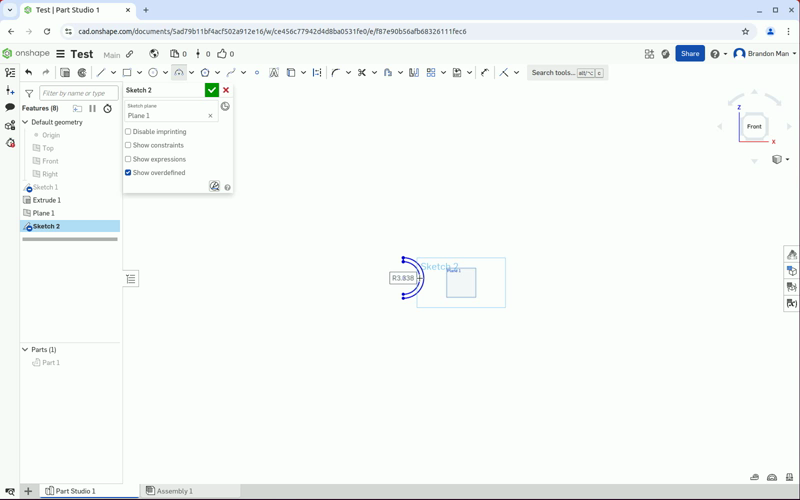
key(esc)
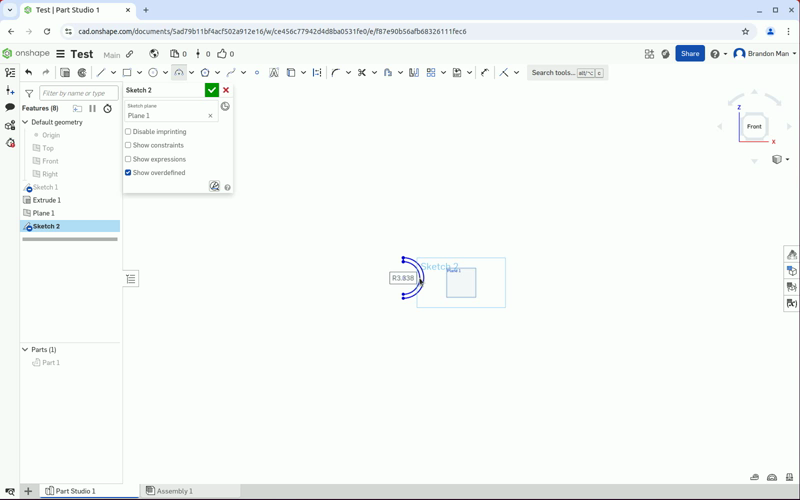
key(l)
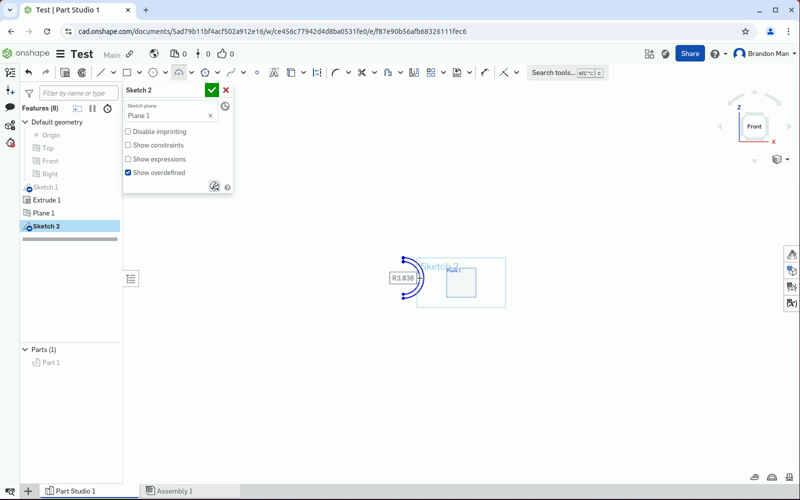
mouse_move(403, 294)
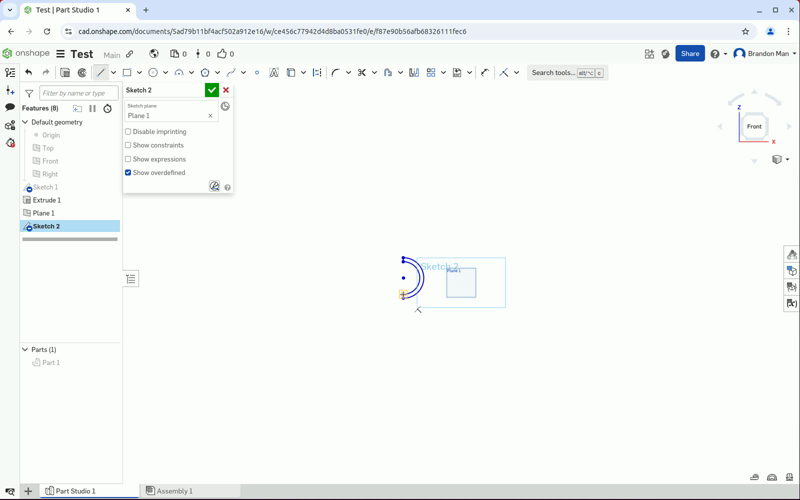
scroll(6)
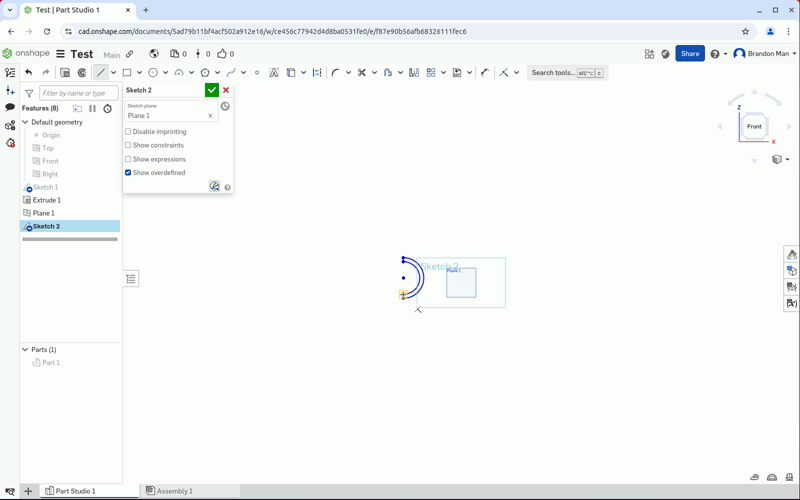
scroll(6)
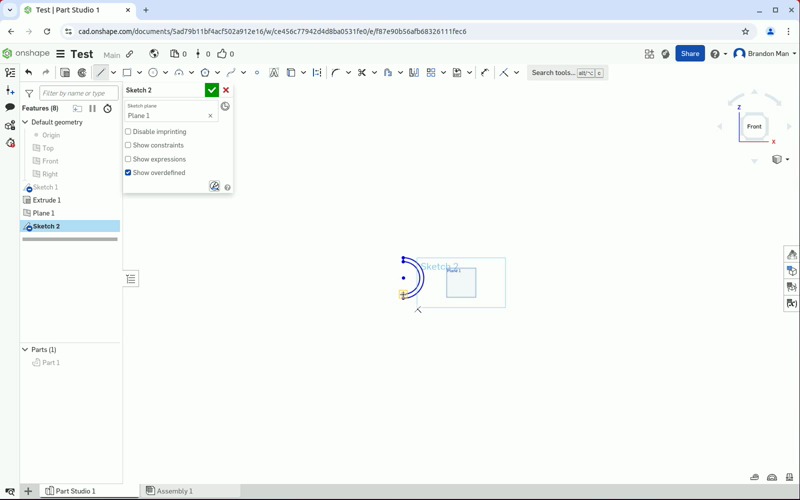
scroll(6)
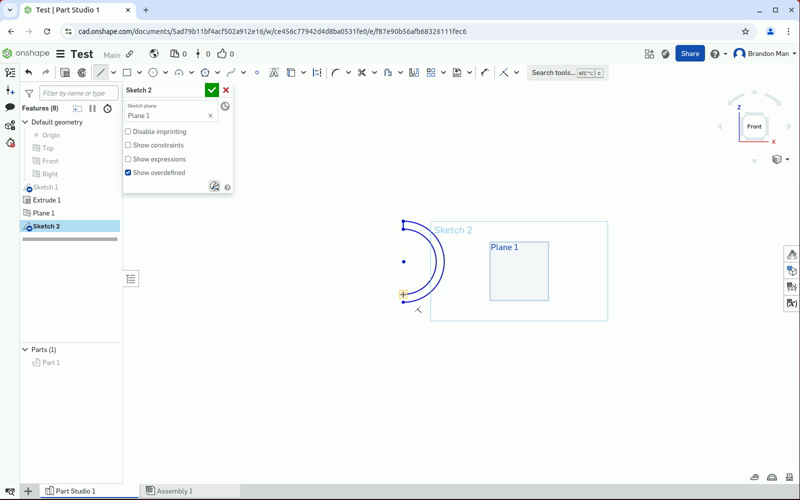
scroll(6)
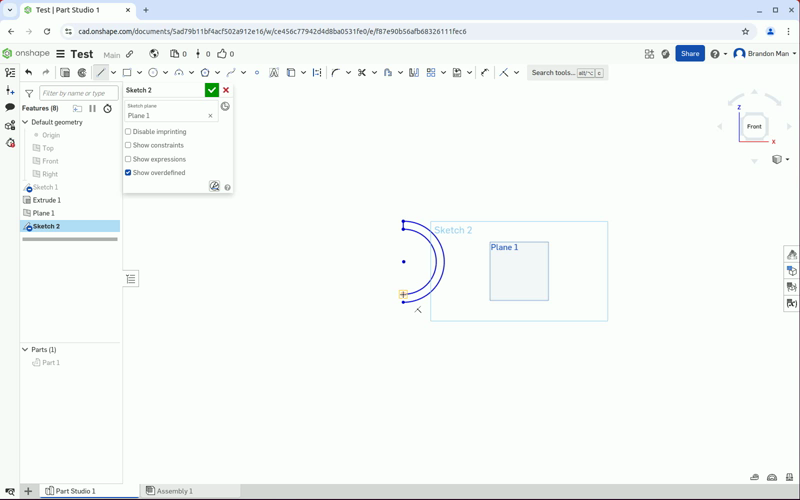
scroll(6)
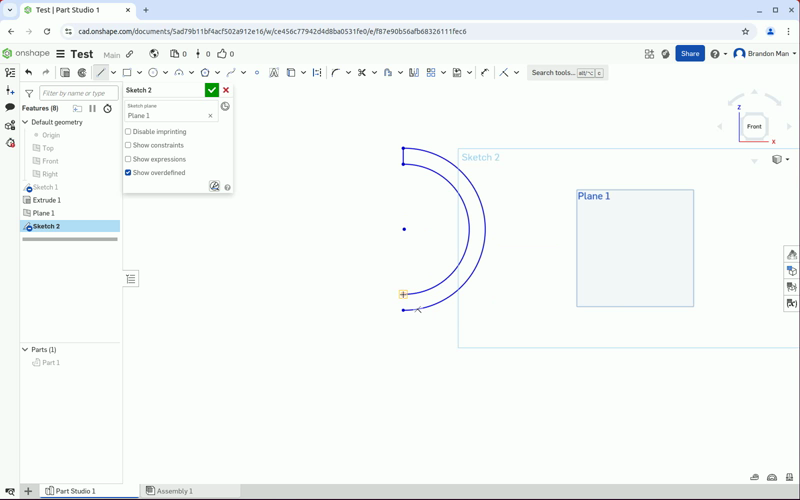
scroll(6)
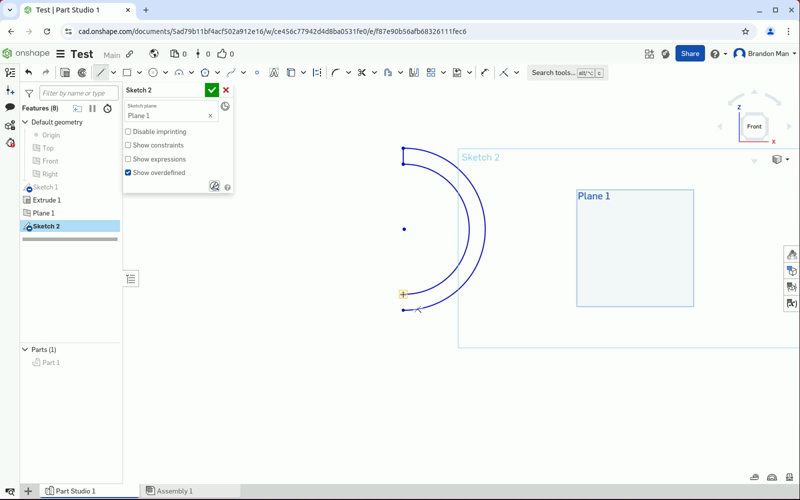
scroll(6)
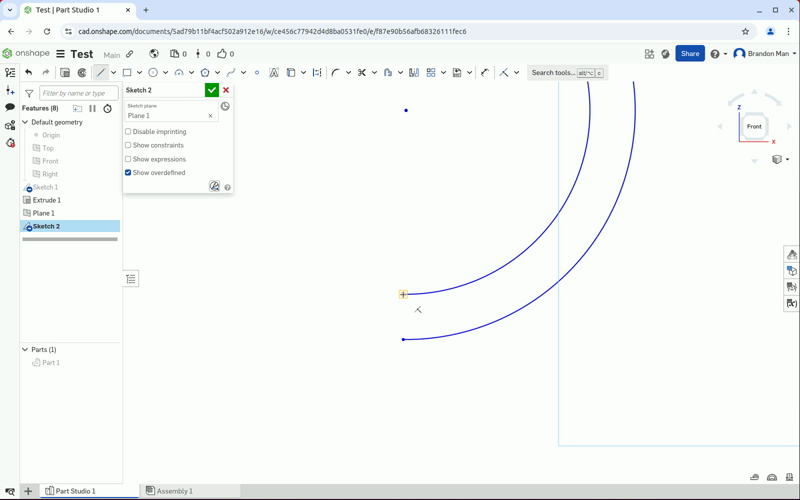
click(403, 294)
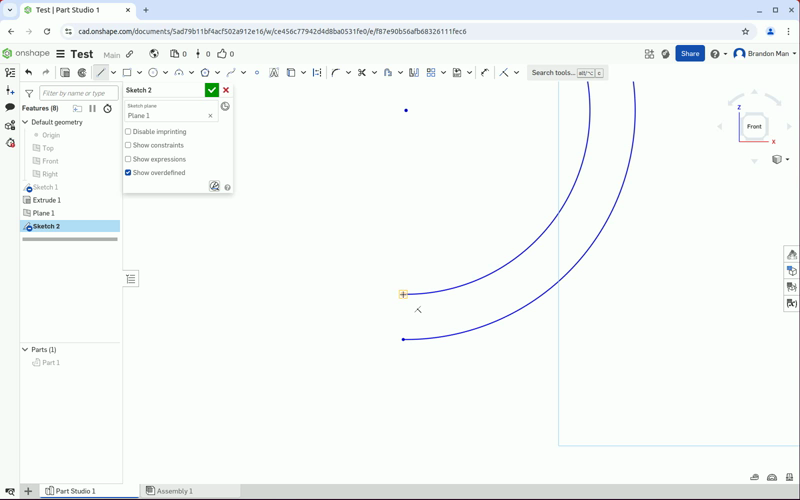
scroll(-6)
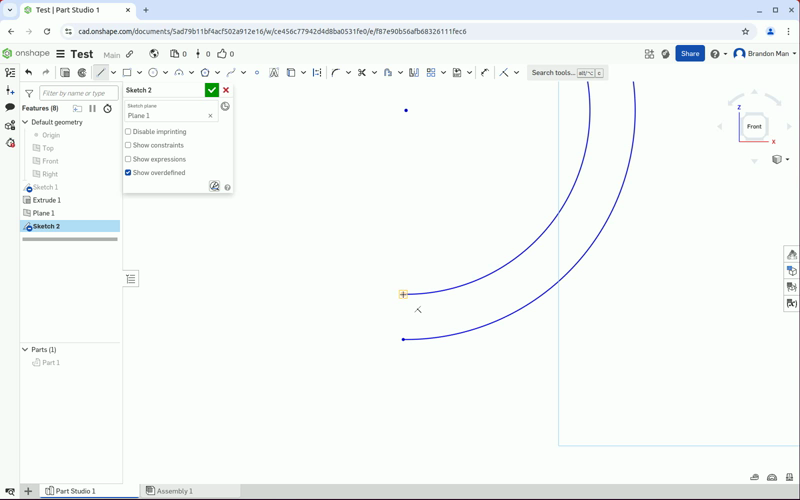
scroll(-6)
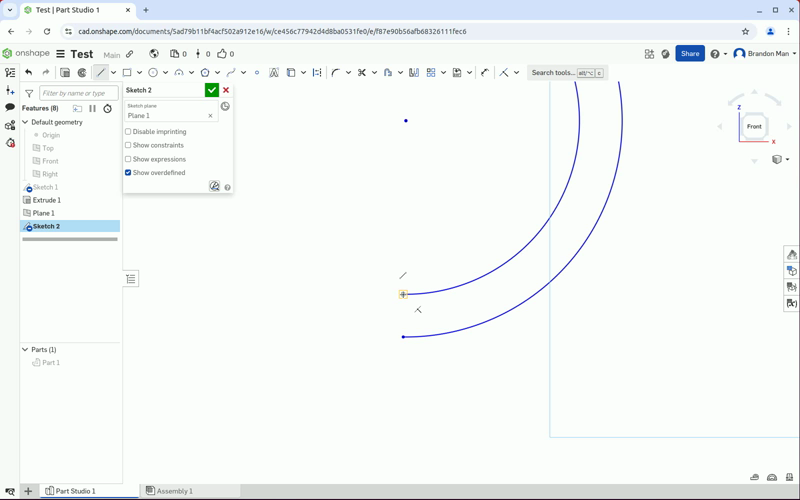
scroll(-6)
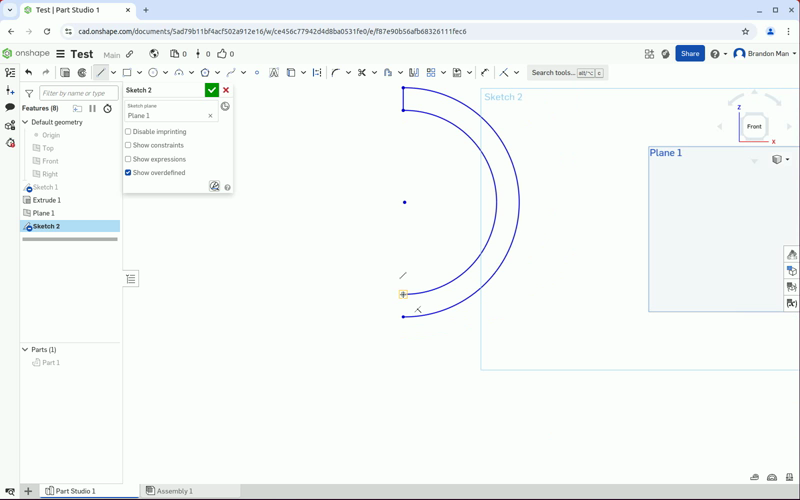
scroll(-6)
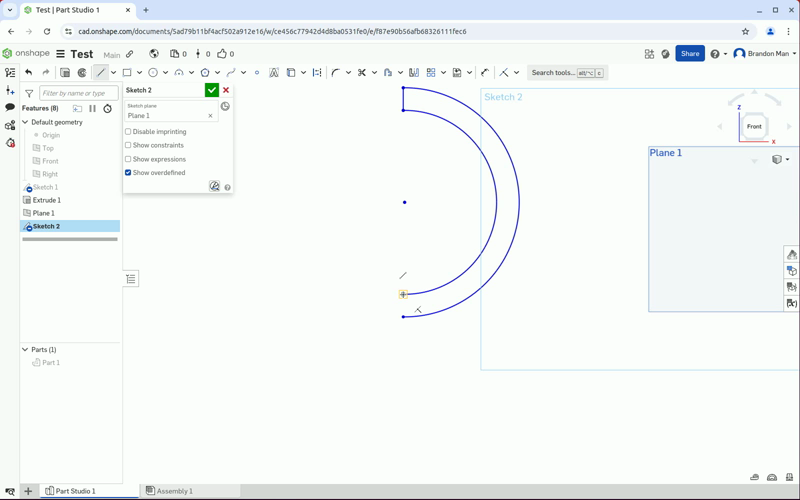
scroll(-6)
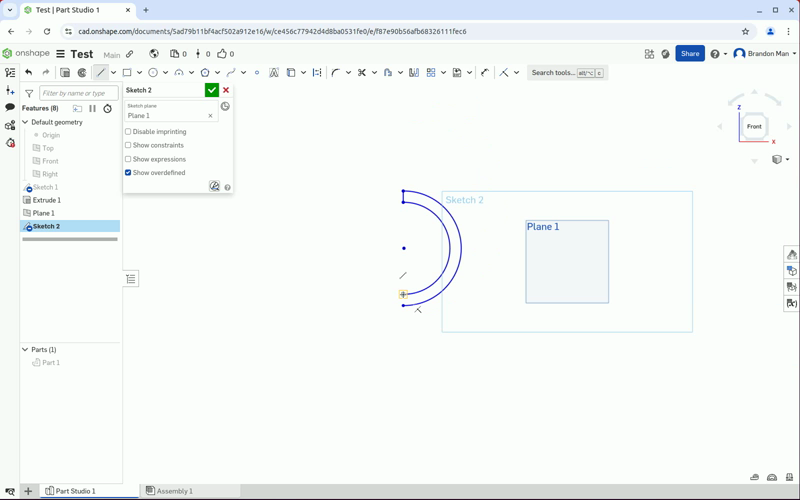
scroll(-6)
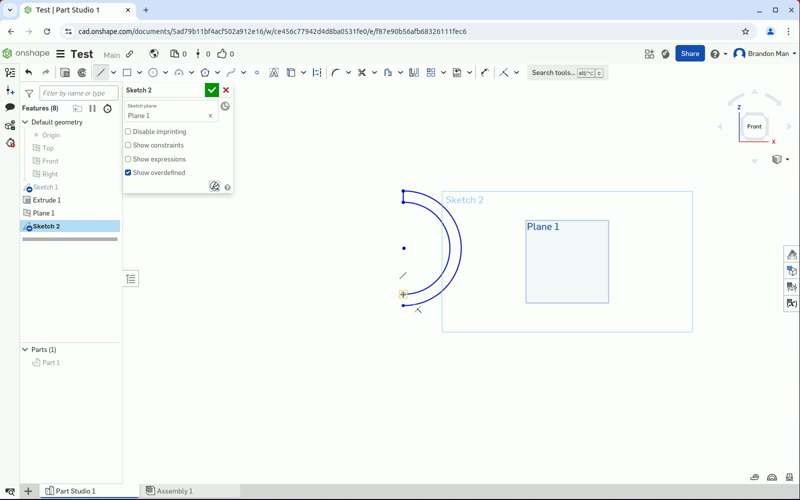
scroll(-6)
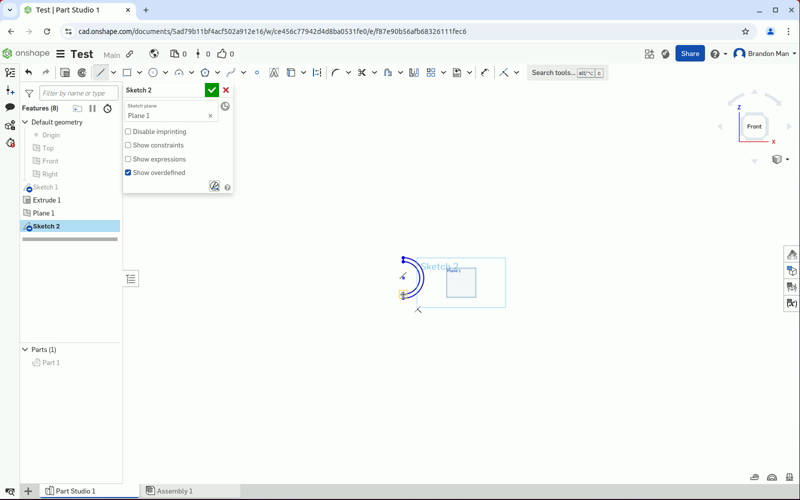
mouse_move(433, 294)
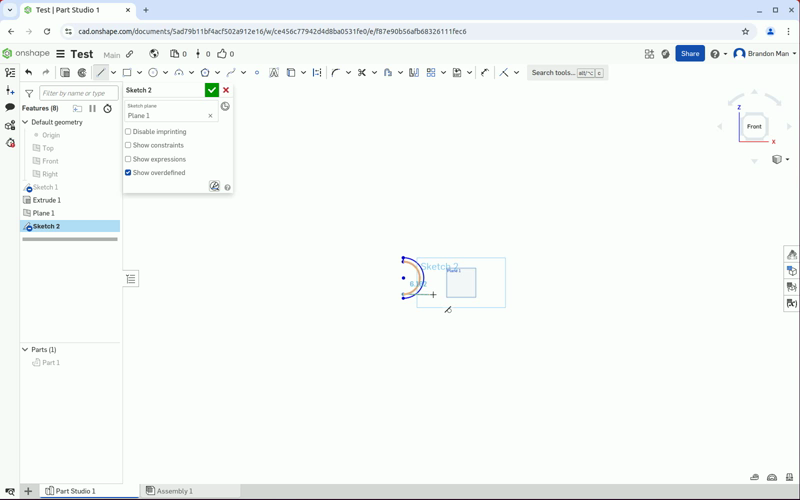
key_down(shift)
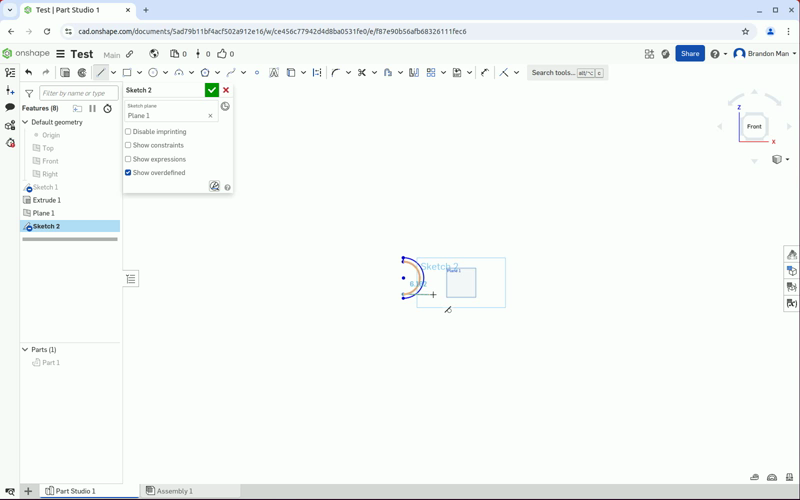
mouse_move(403, 298)
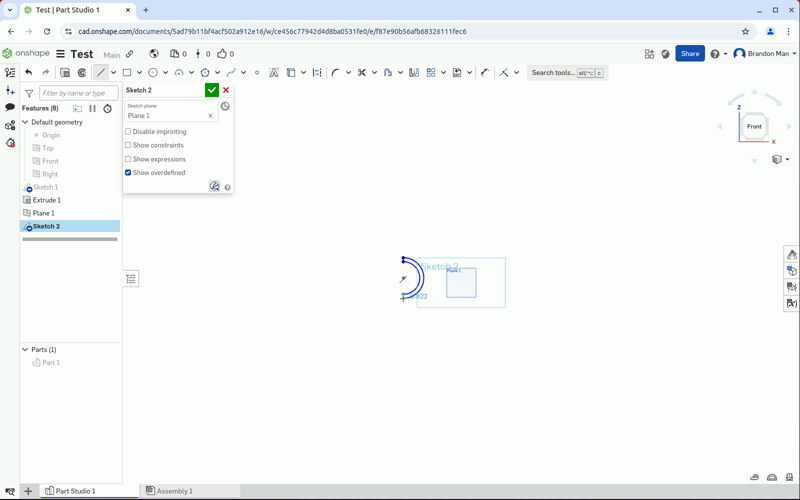
scroll(6)
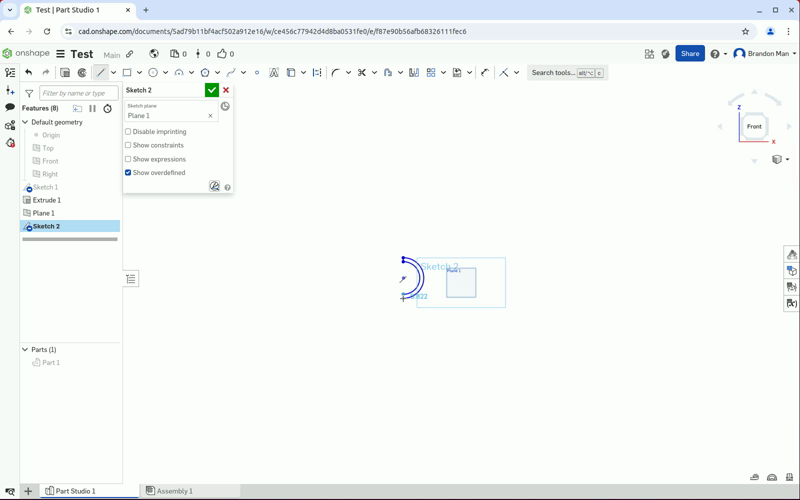
scroll(6)
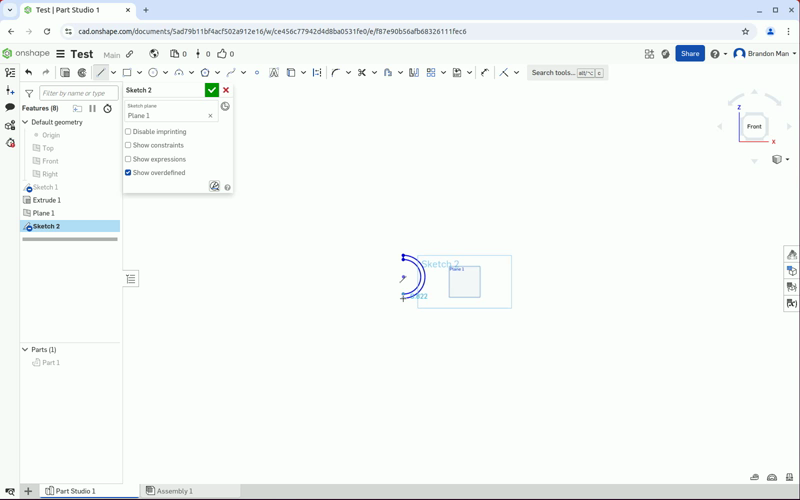
scroll(6)
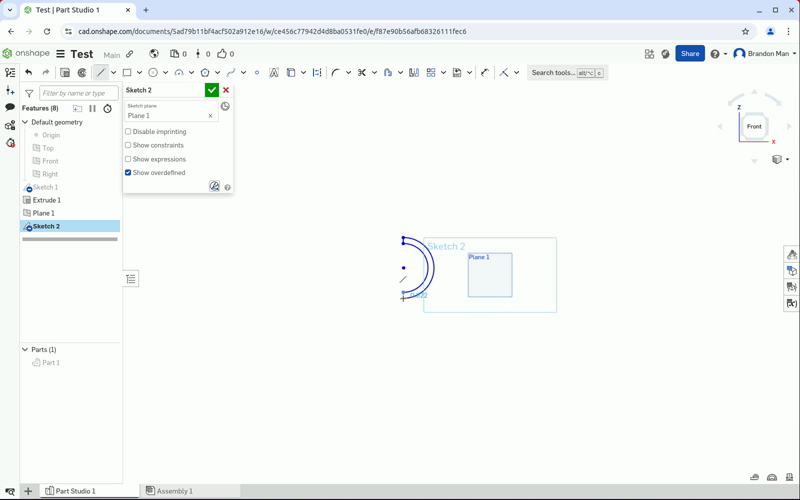
scroll(6)
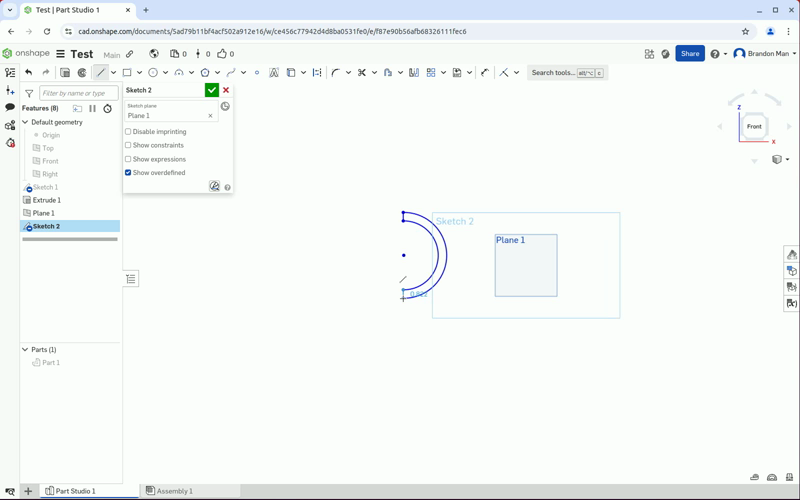
scroll(6)
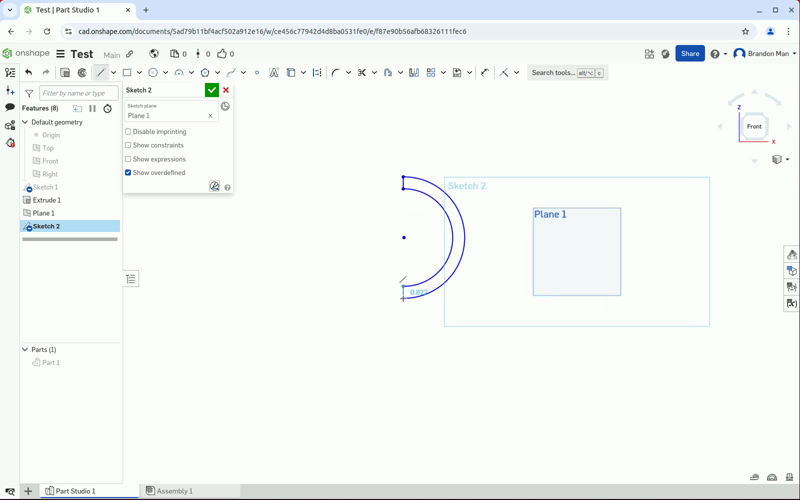
scroll(6)
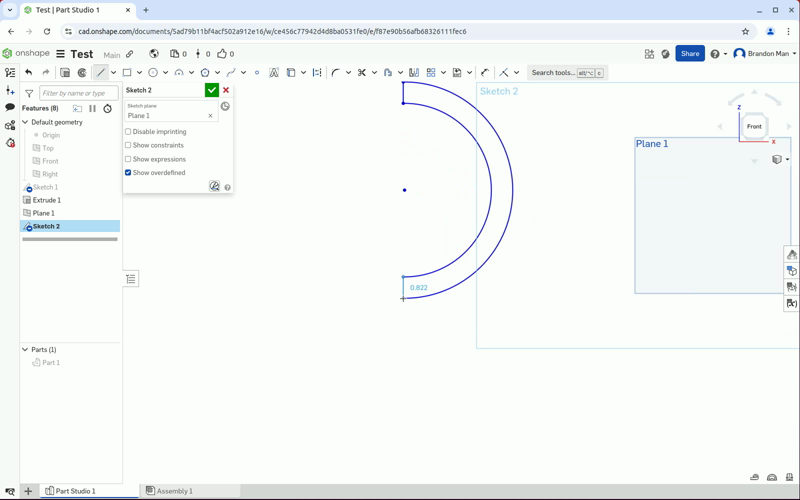
scroll(6)
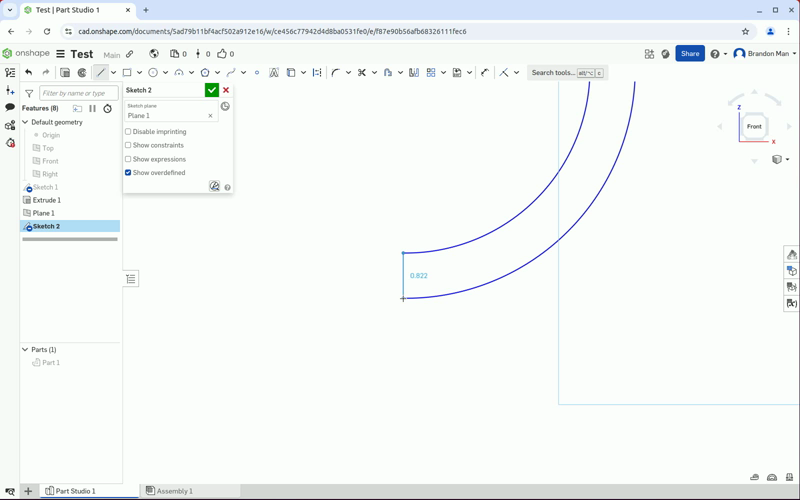
key_up(shift)
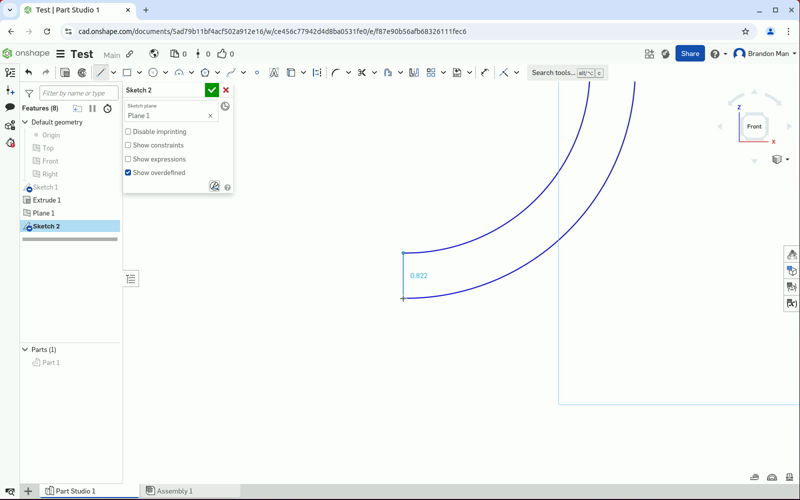
click(403, 298)
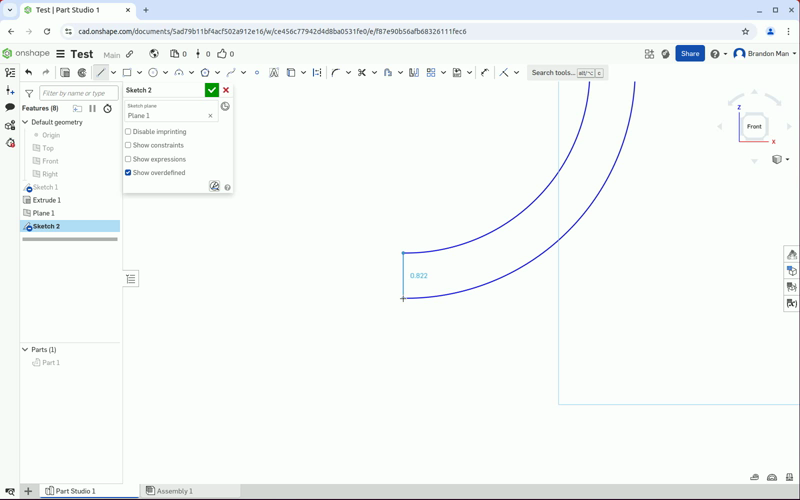
scroll(-6)
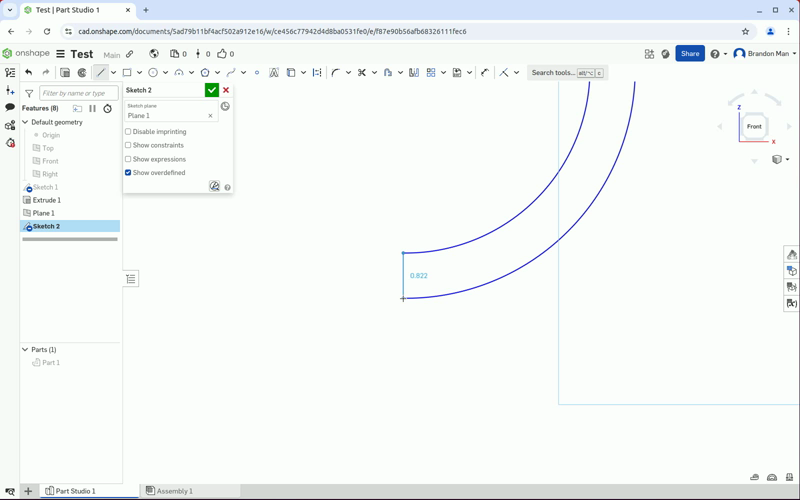
scroll(-6)
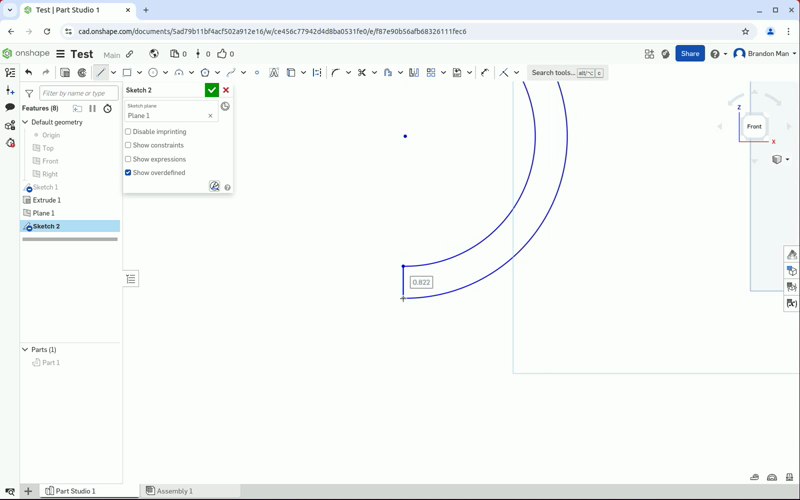
scroll(-6)
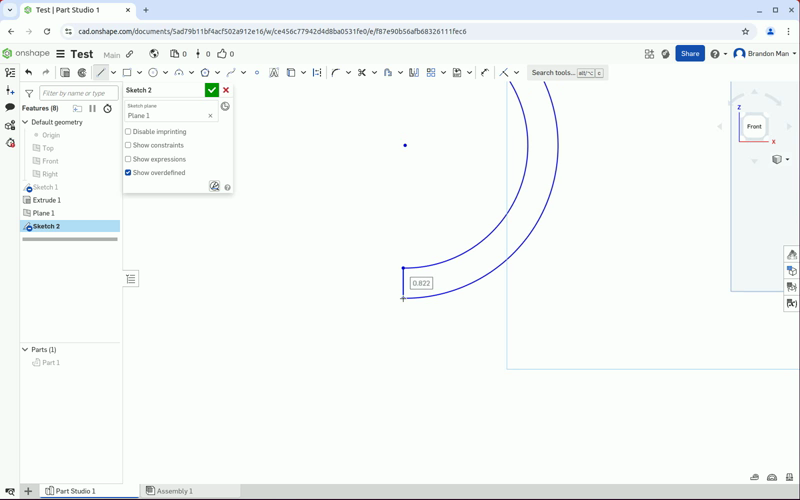
scroll(-6)
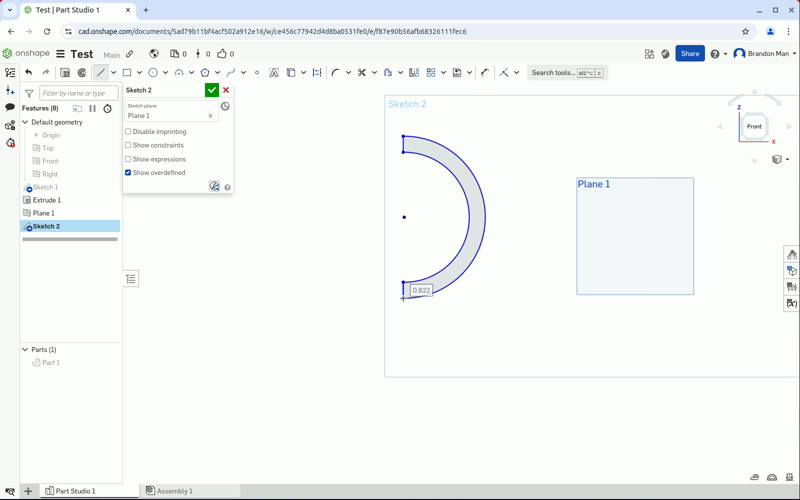
scroll(-6)
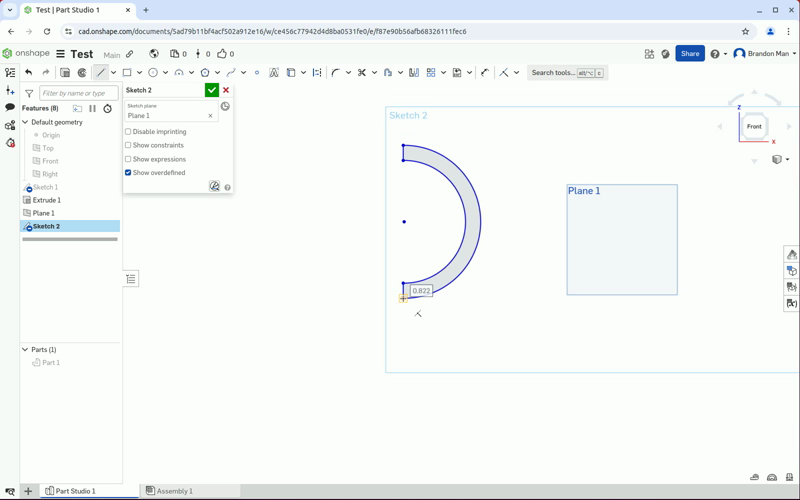
scroll(-6)
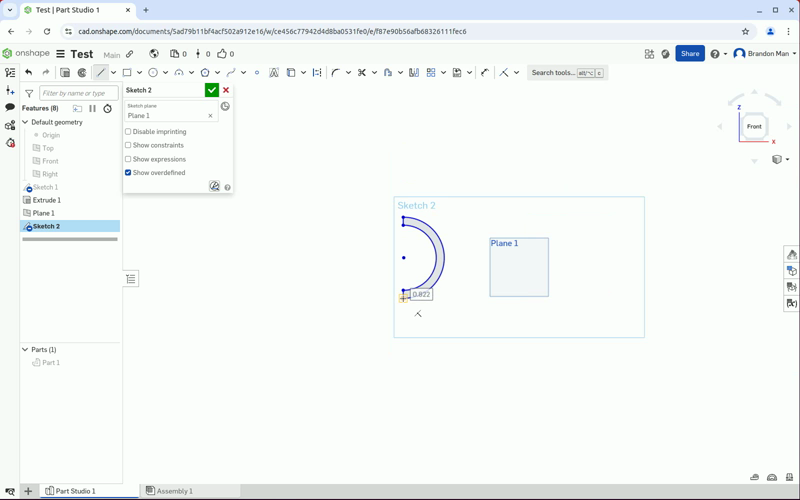
scroll(-6)
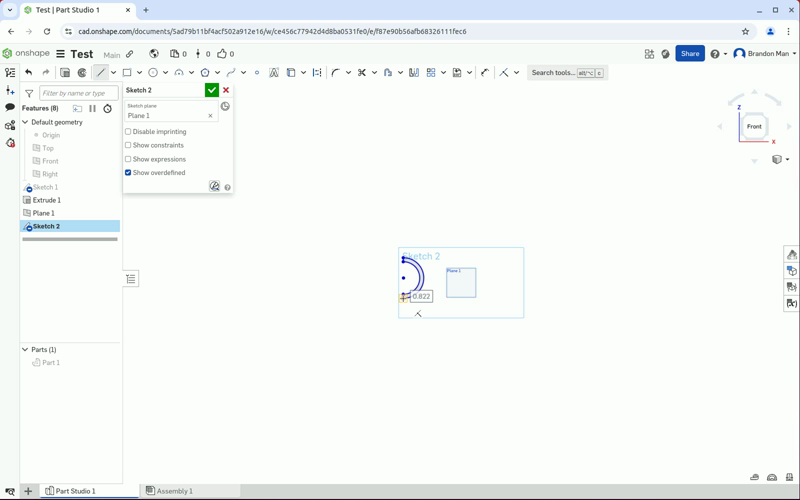
key(esc)
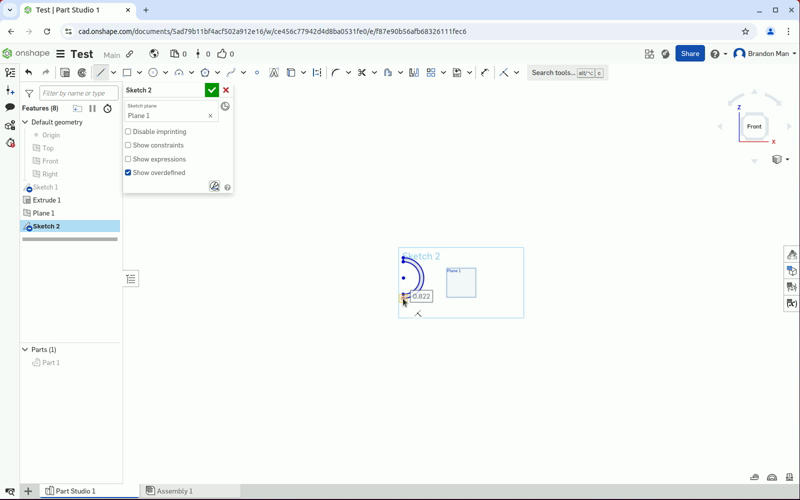
mouse_move(413, 289)
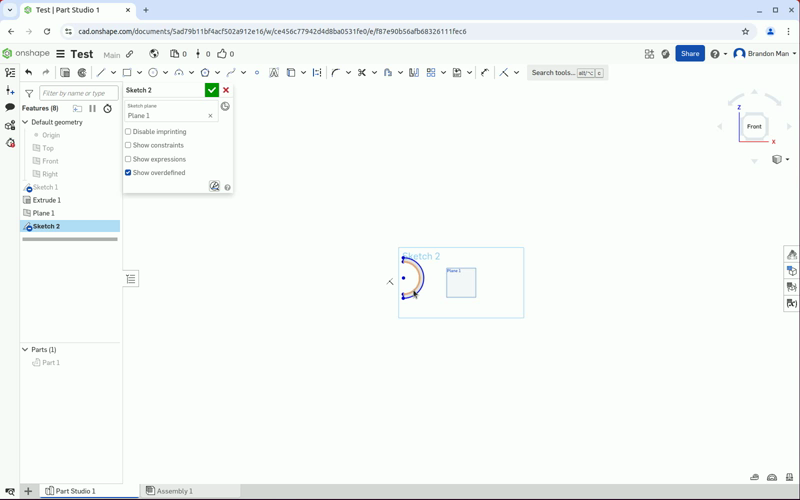
scroll(6)
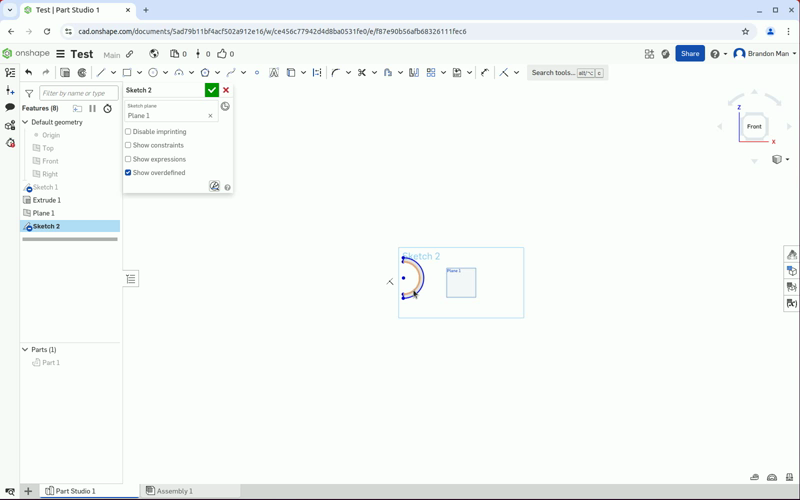
scroll(6)
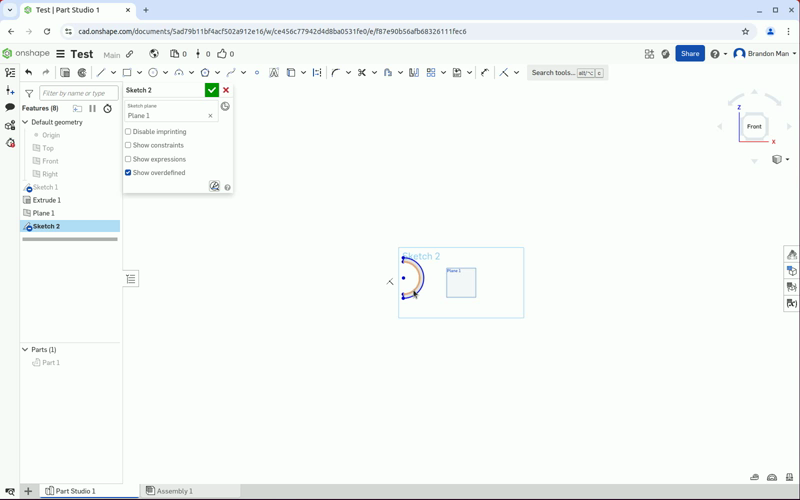
scroll(6)
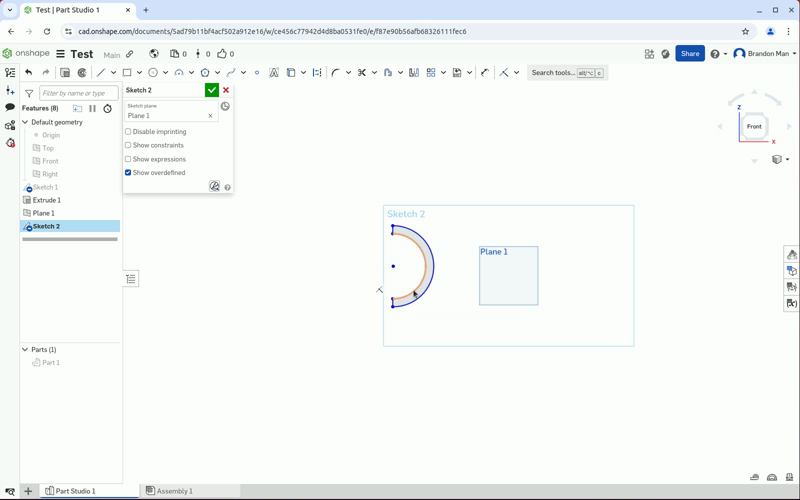
scroll(6)
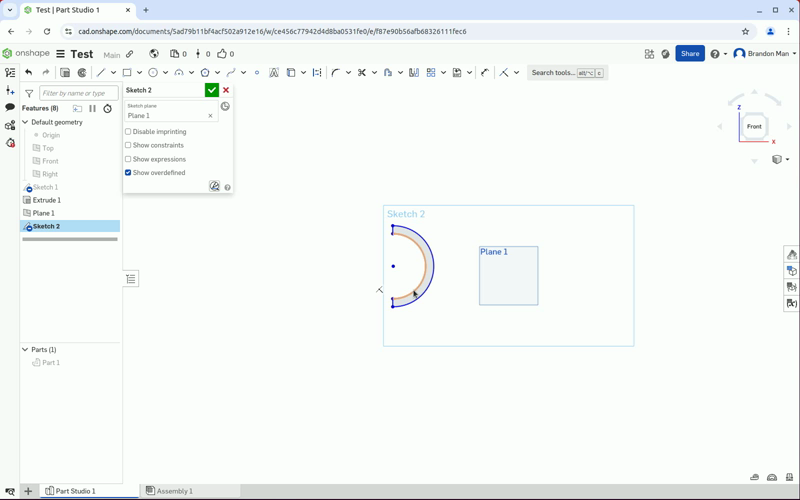
scroll(6)
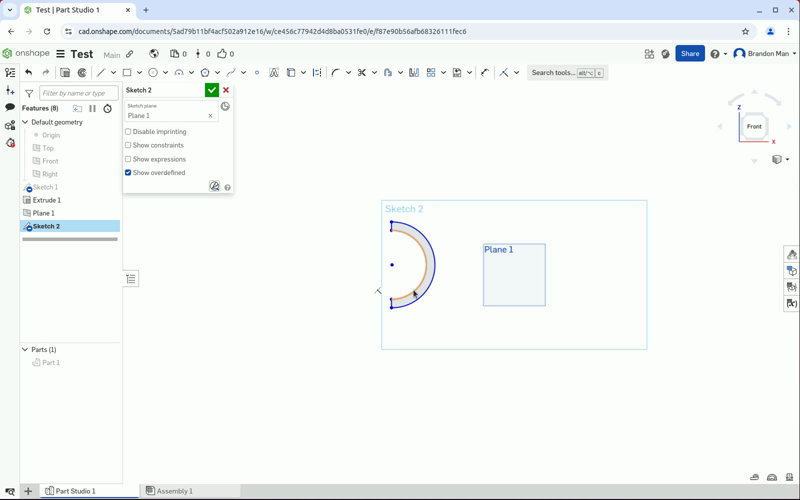
scroll(6)
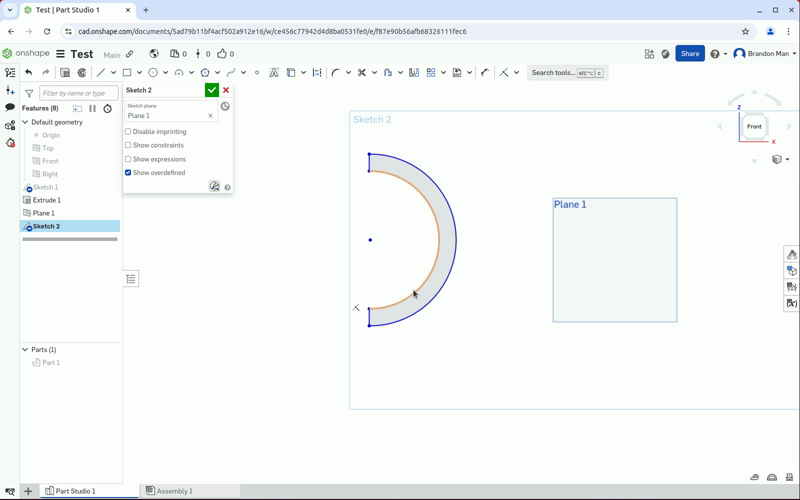
scroll(6)
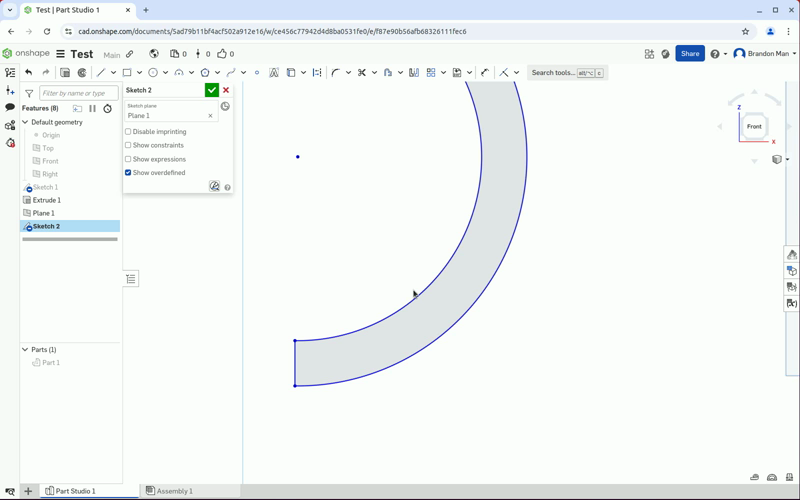
click(413, 289)
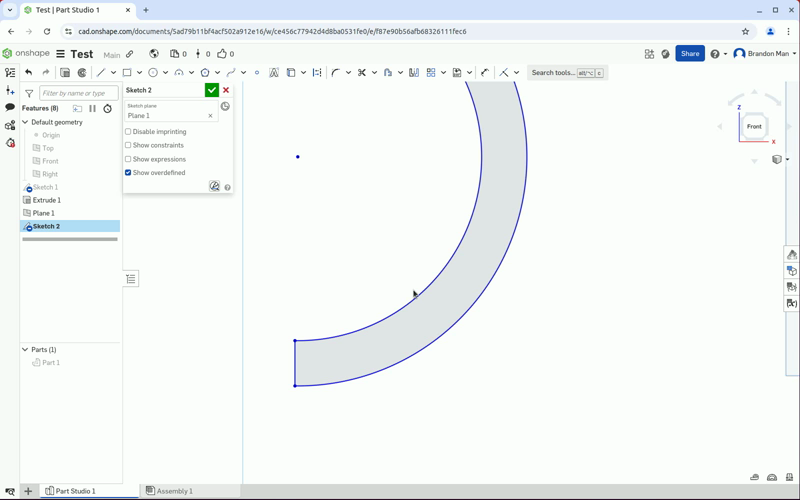
scroll(-6)
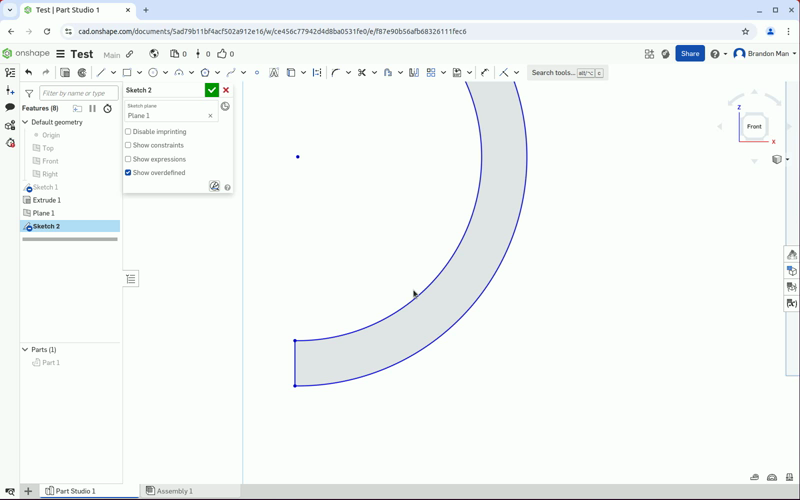
scroll(-6)
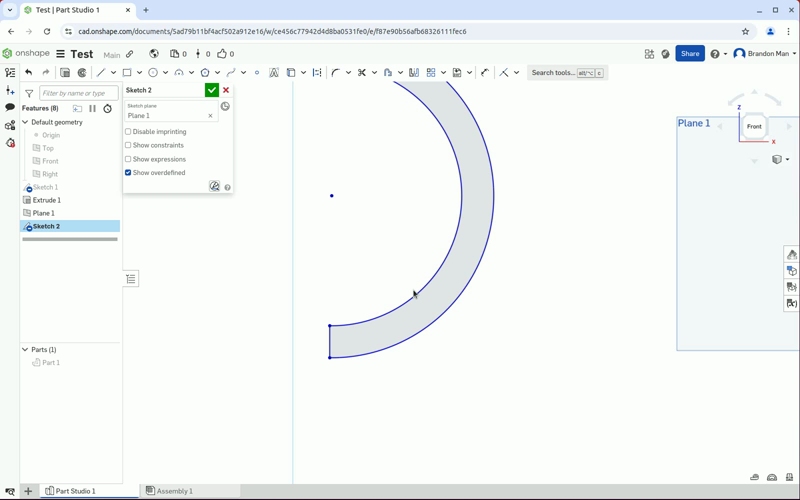
scroll(-6)
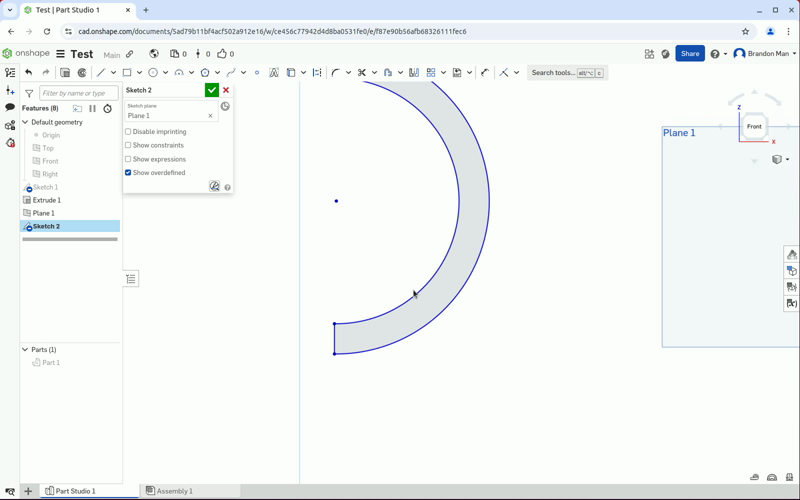
scroll(-6)
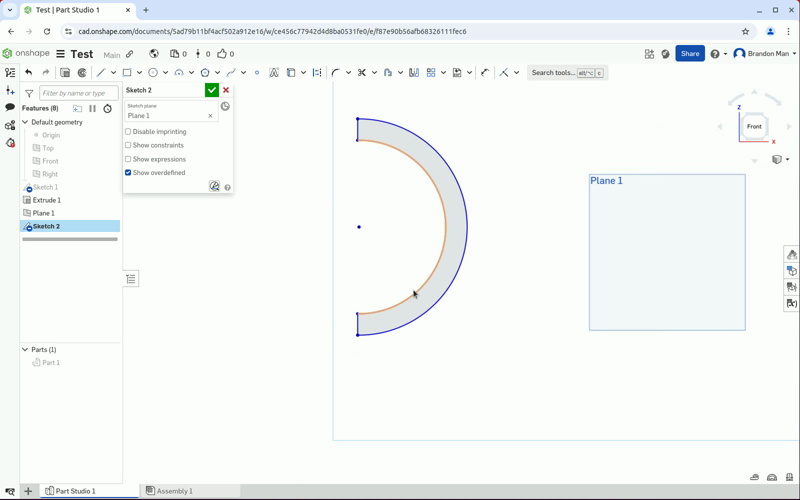
scroll(-6)
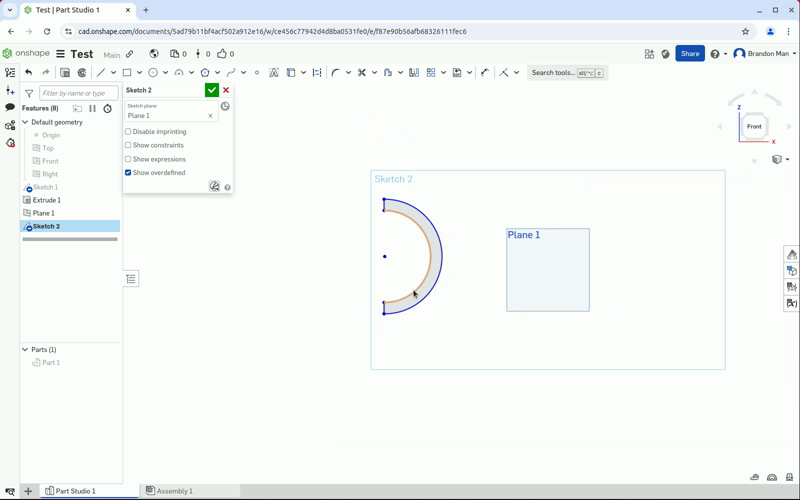
scroll(-6)
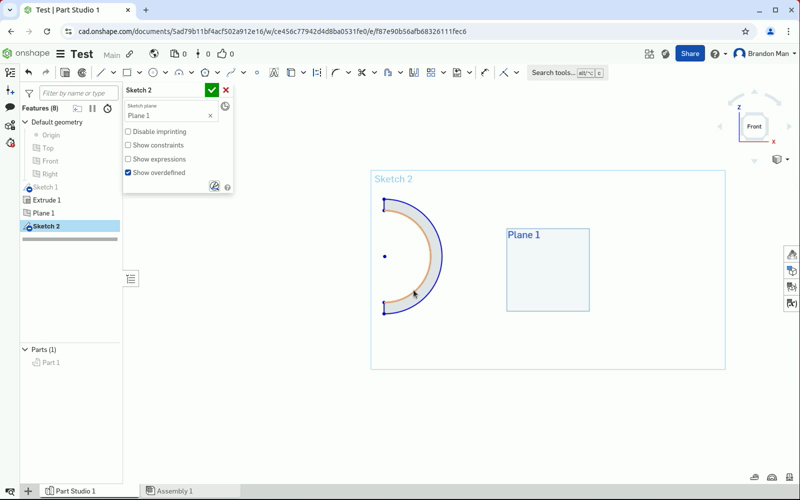
scroll(-6)
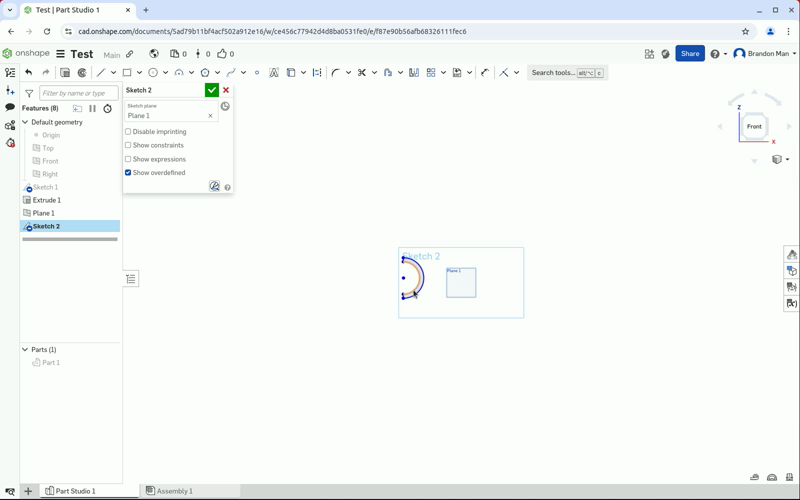
mouse_move(73, 352)
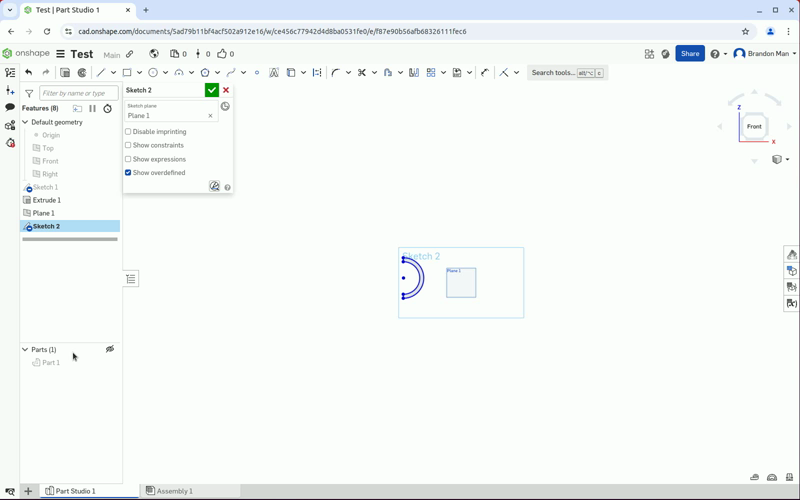
key(shift+y)
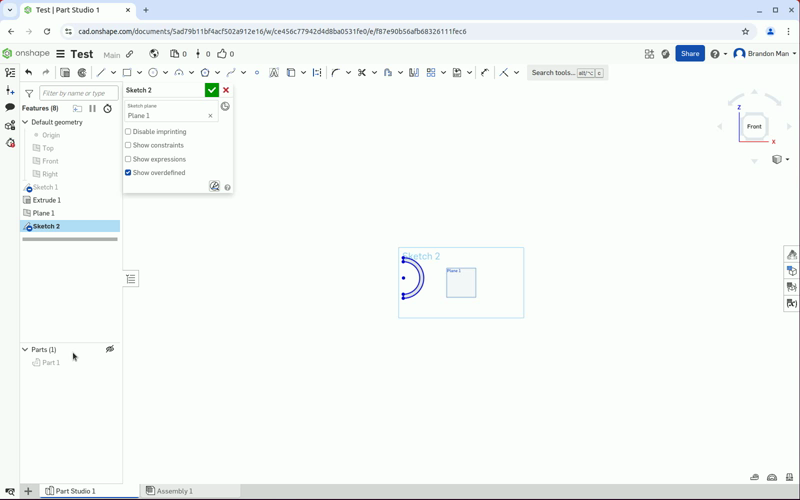
key(shift+e)
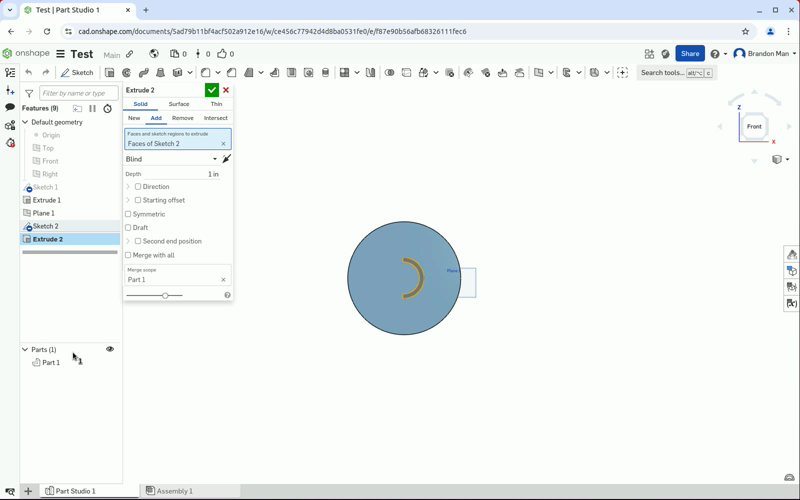
mouse_move(143, 106)
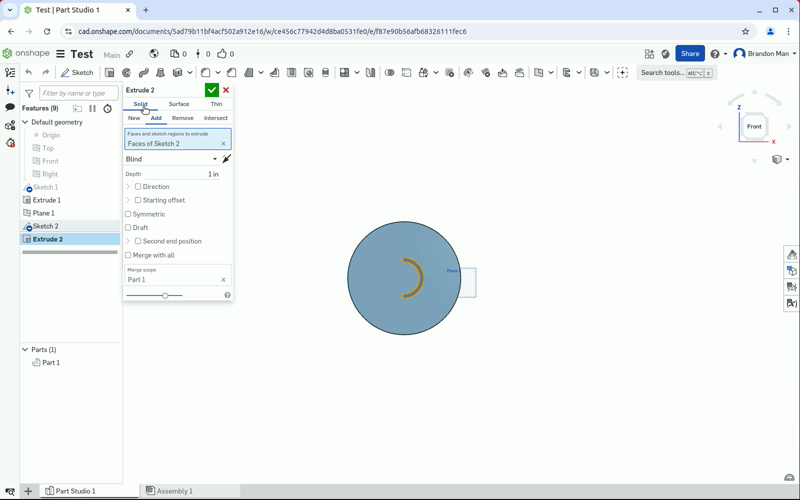
click(143, 106)
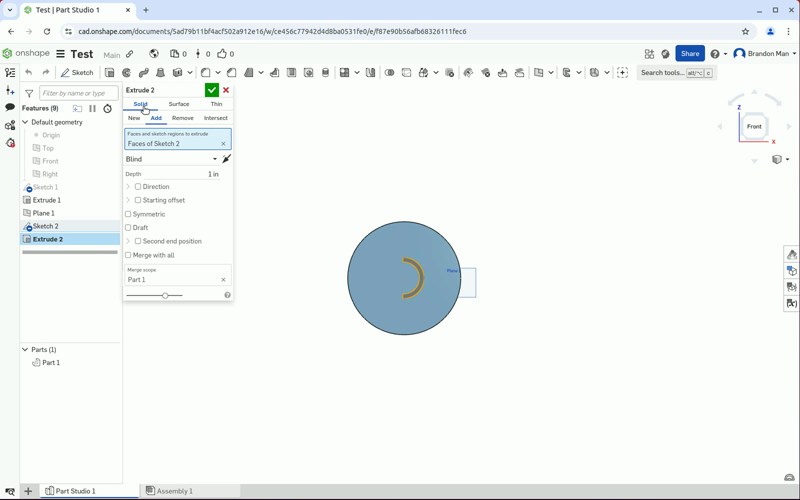
mouse_move(137, 120)
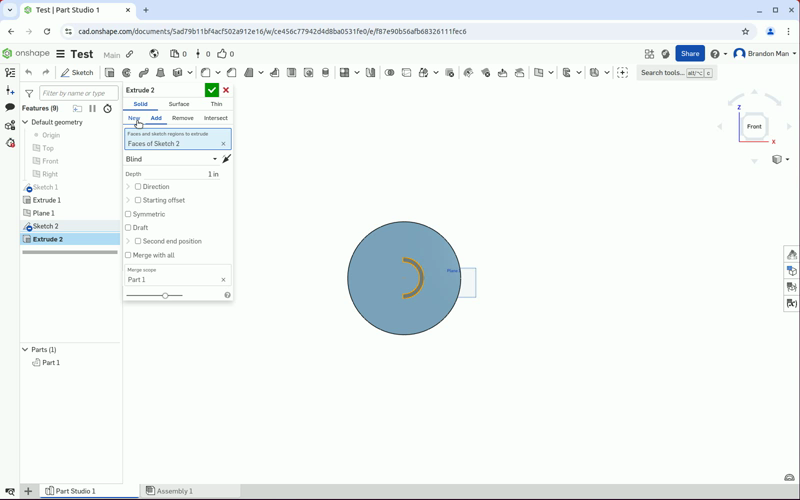
click(137, 120)
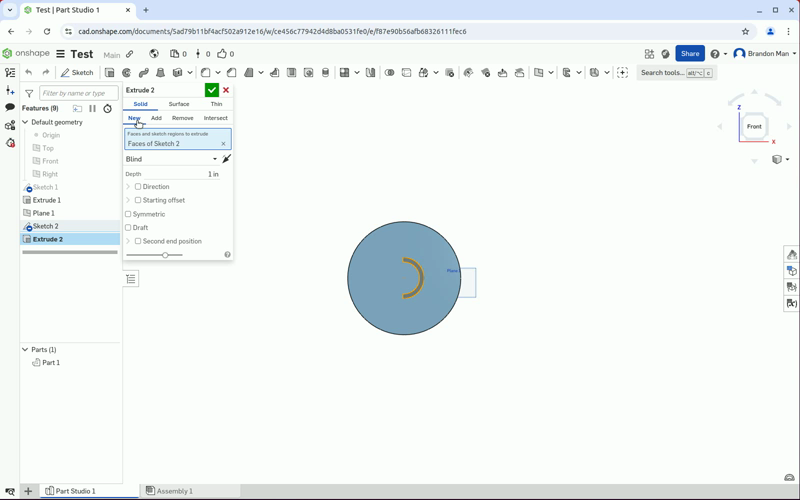
key(tab, 4)
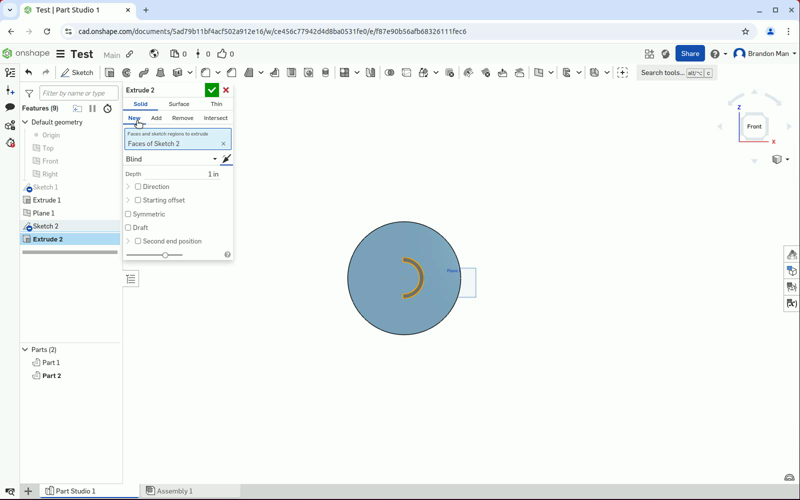
text(2.407)
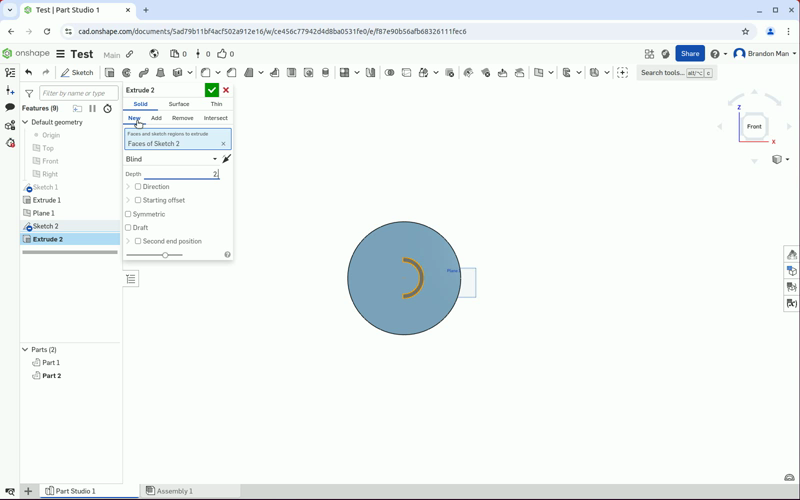
key(enter)
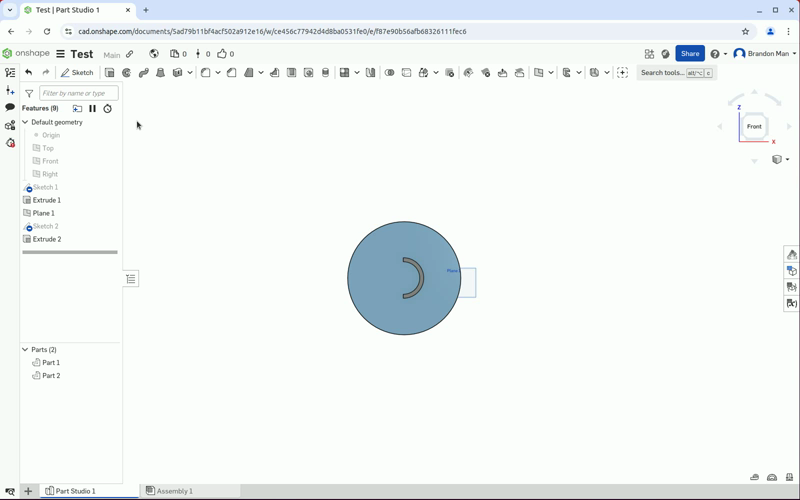
key(shift+h)
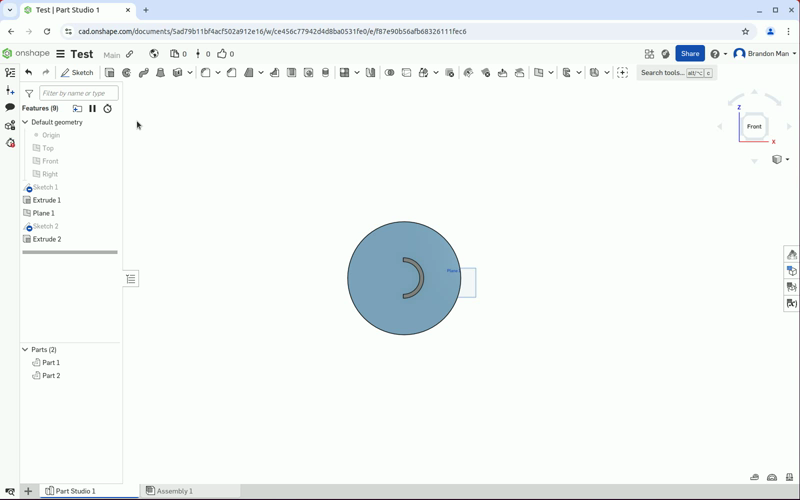
key(shift+h)
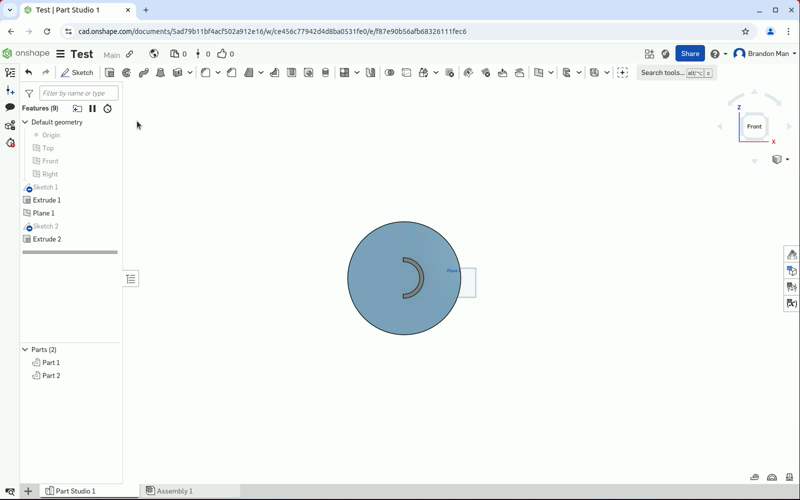
mouse_move(73, 189)
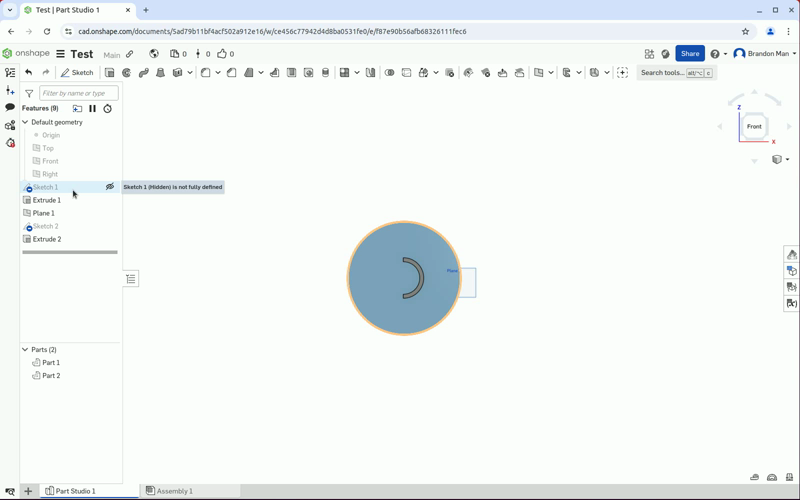
click(73, 189)
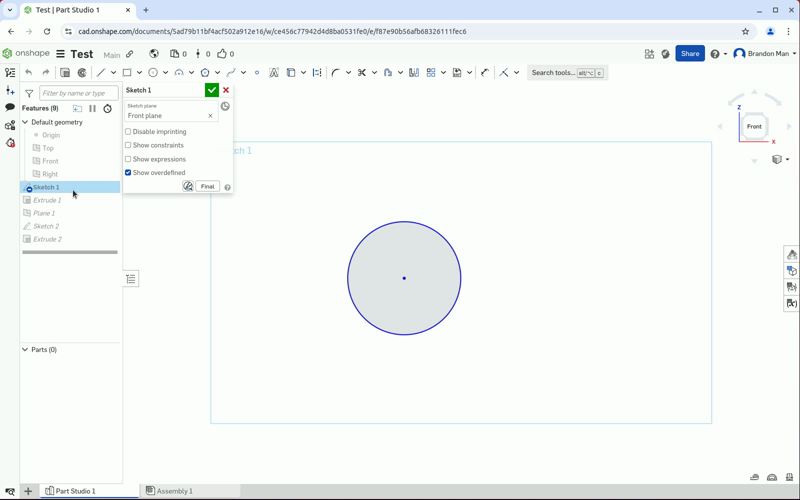
mouse_move(229, 92)
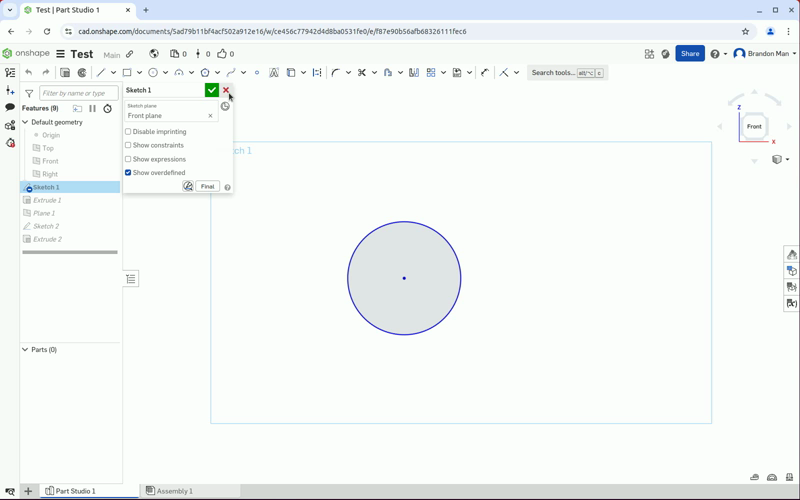
click(229, 92)
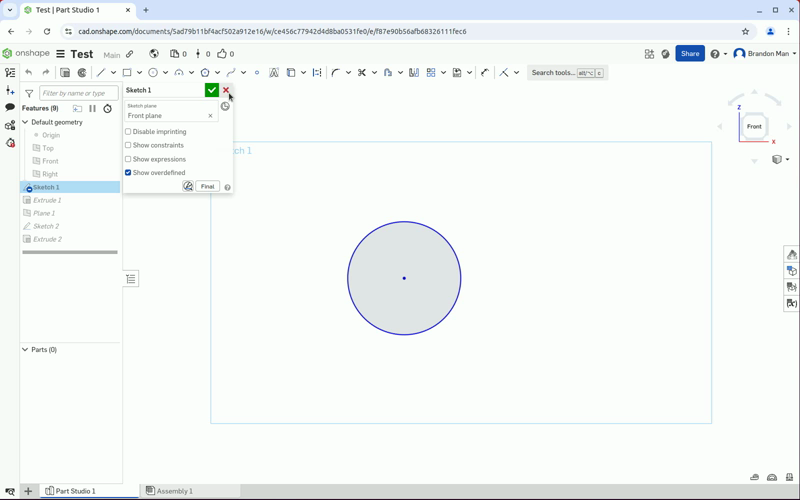
key(shift+s)
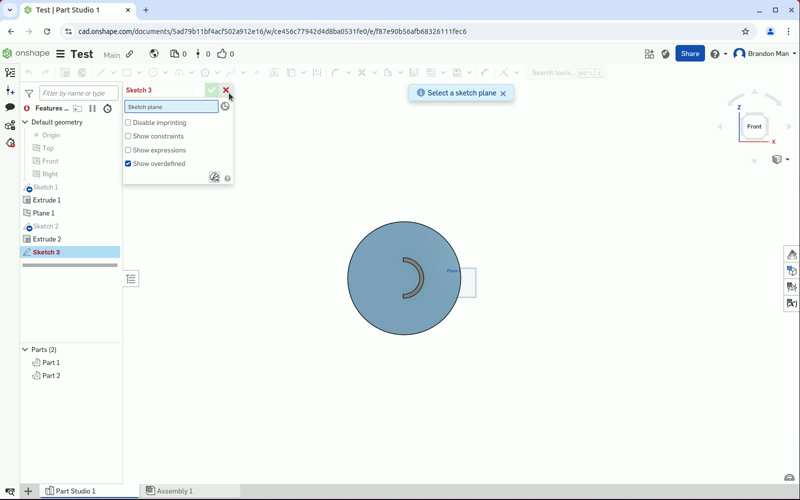
mouse_move(73, 215)
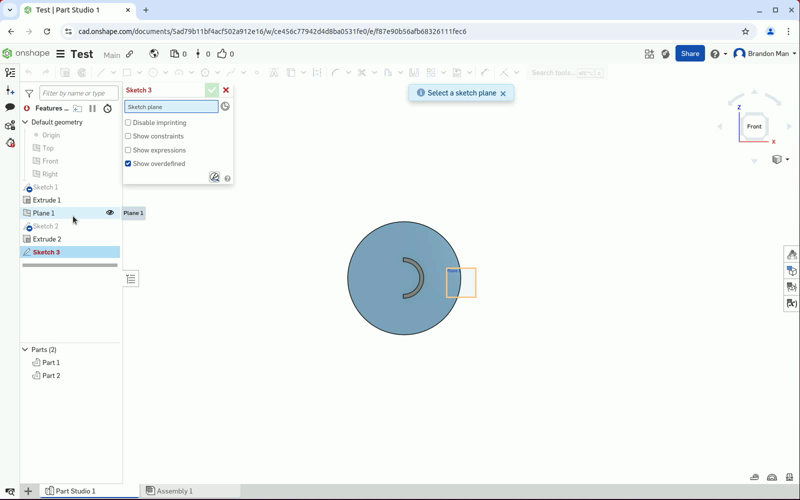
click(73, 215)
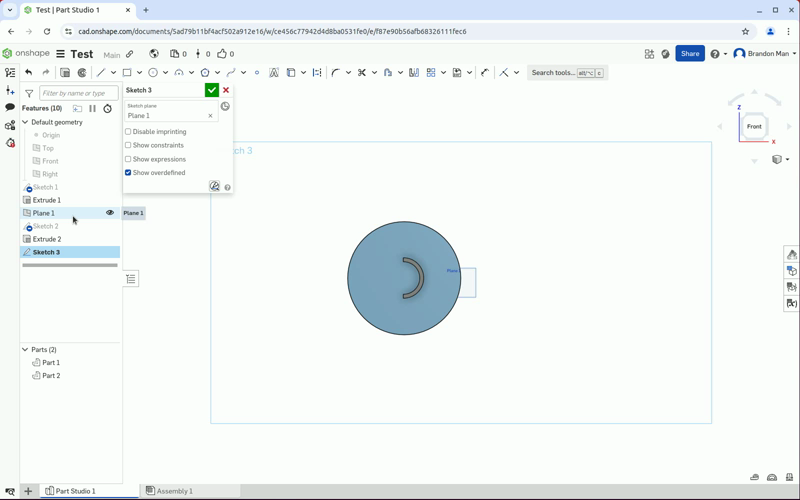
mouse_move(73, 352)
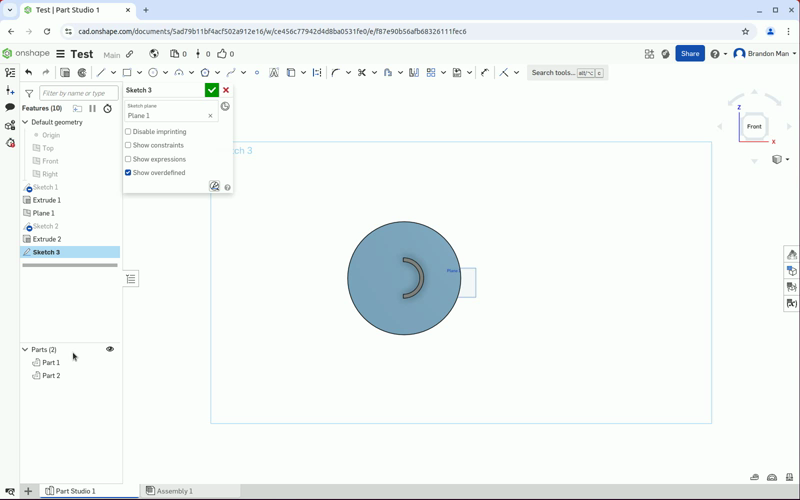
key(y)
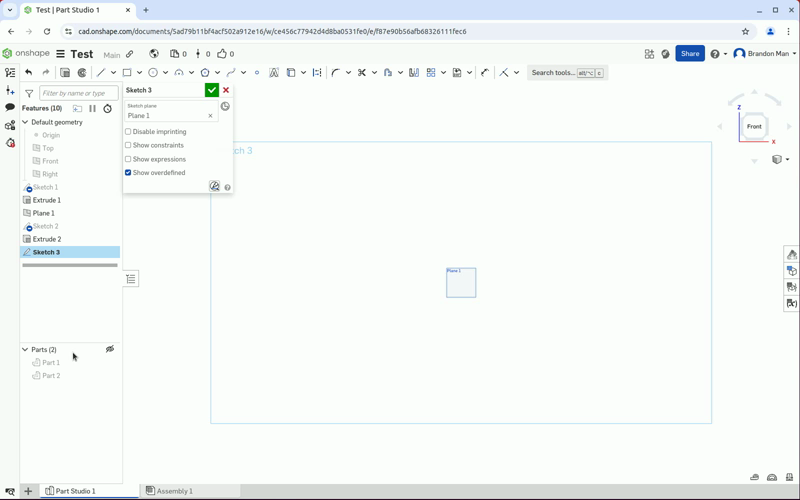
key(a)
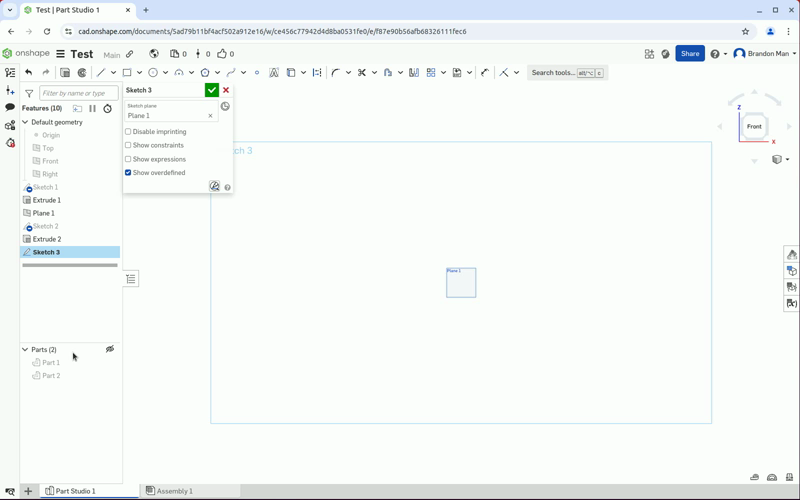
key_down(shift)
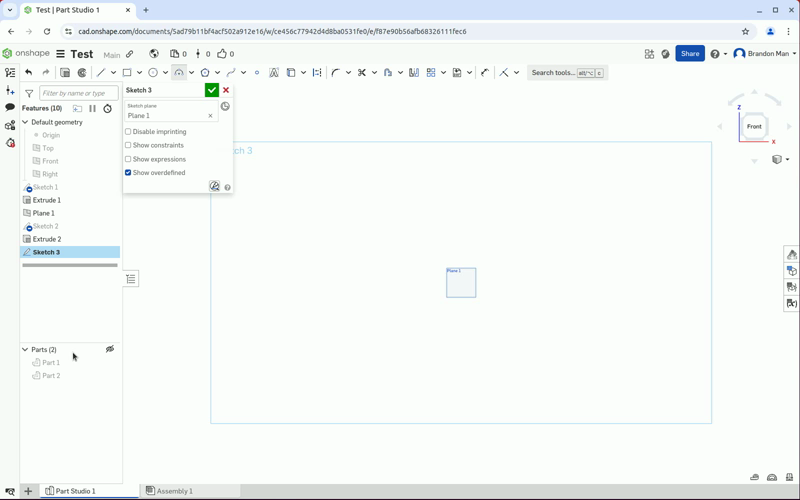
mouse_move(403, 298)
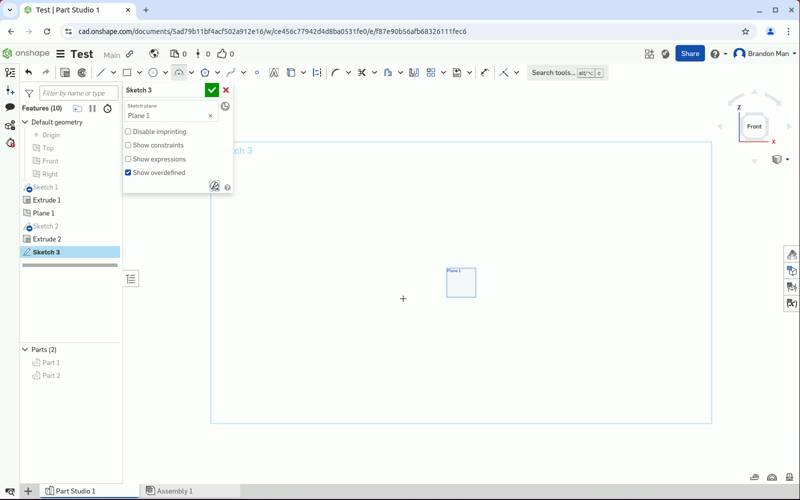
click(403, 298)
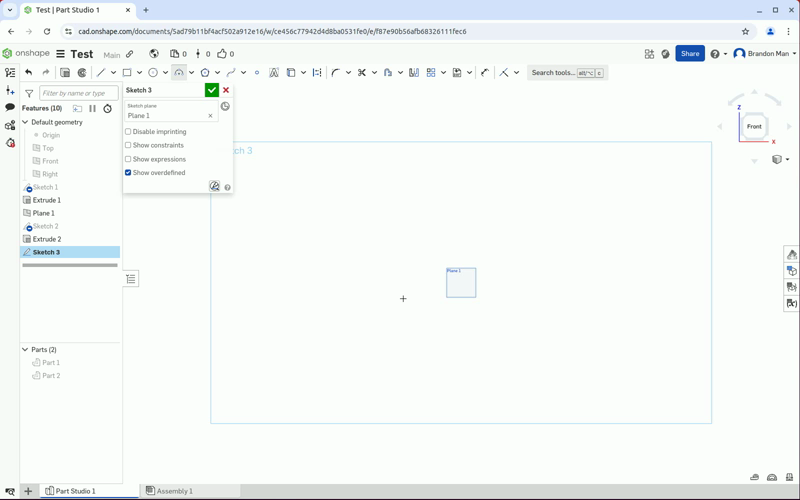
key_up(shift)
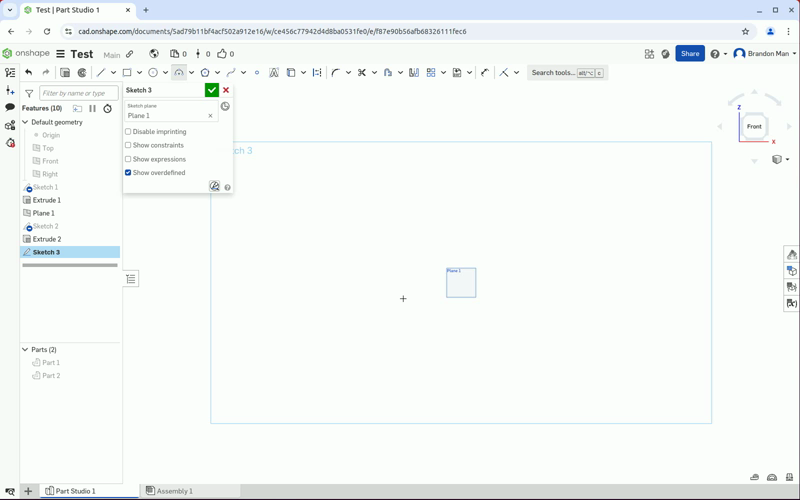
key_down(shift)
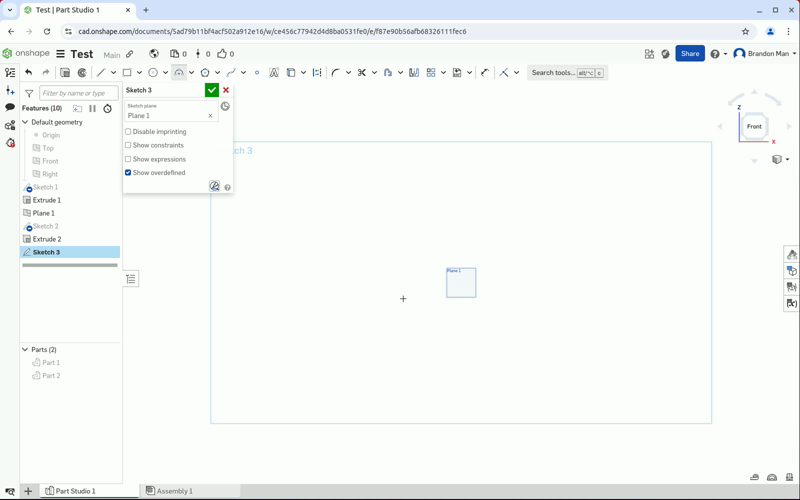
mouse_move(403, 257)
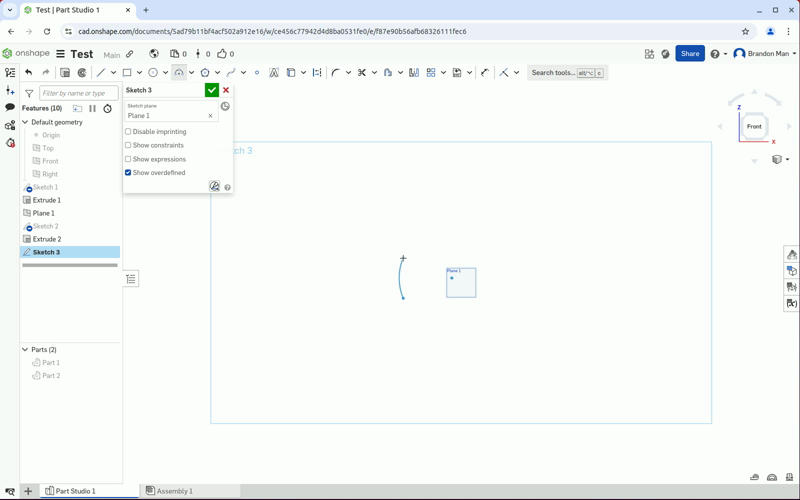
click(403, 257)
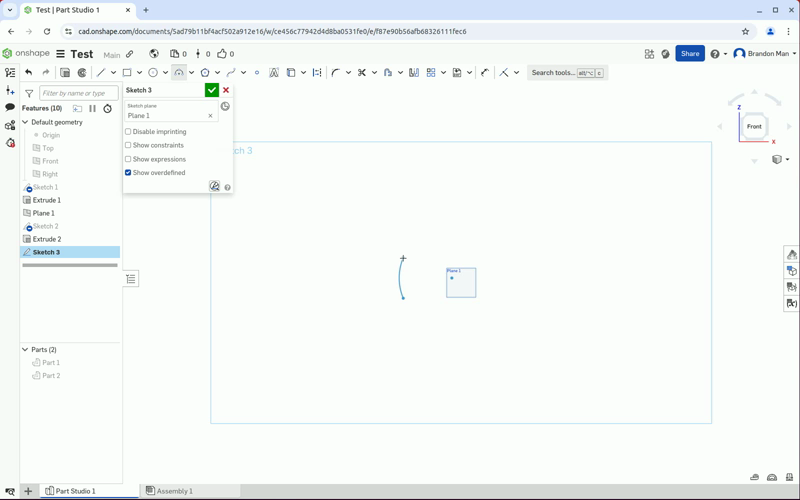
mouse_move(423, 277)
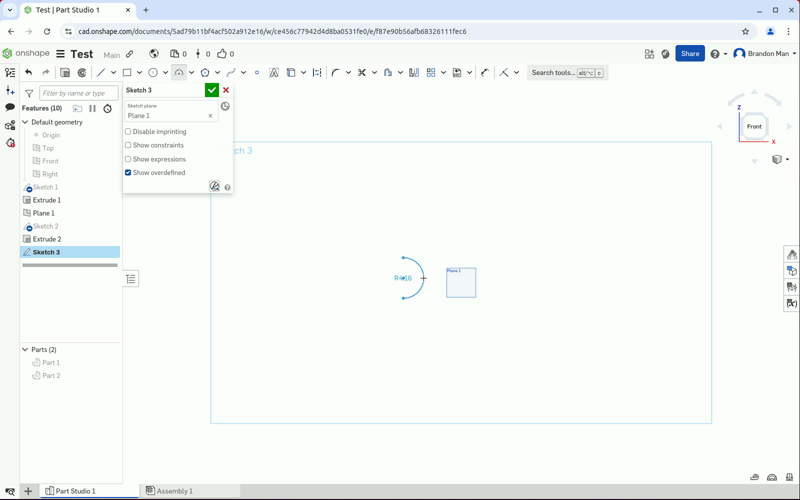
click(423, 277)
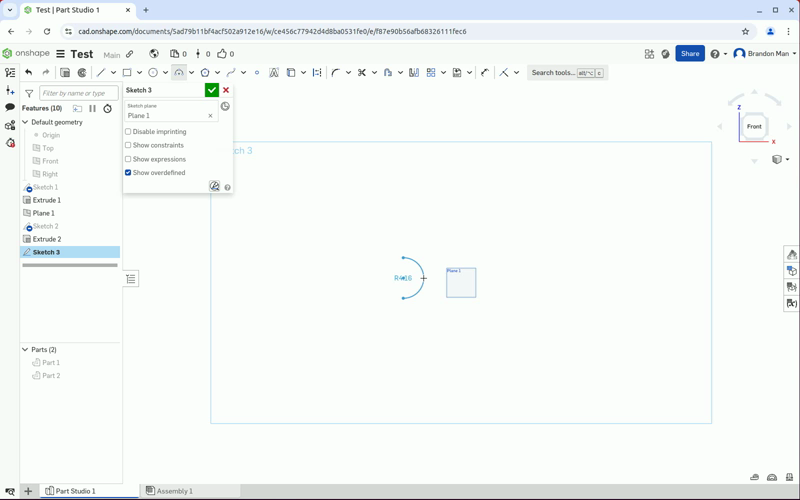
key_up(shift)
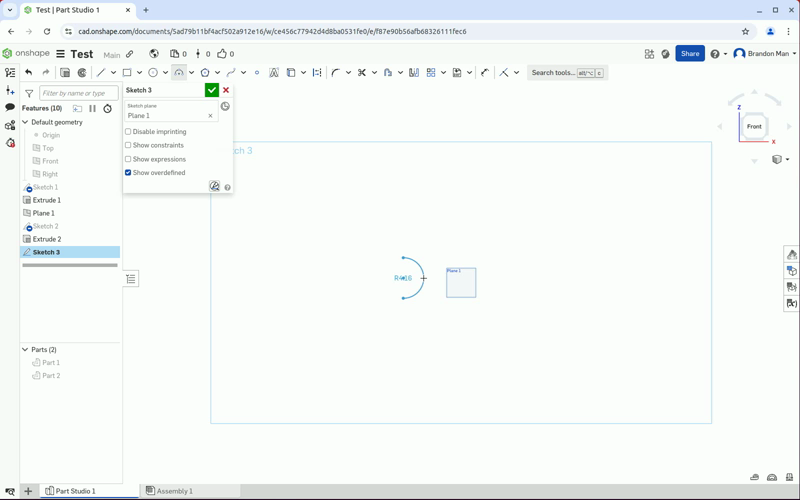
key(esc)
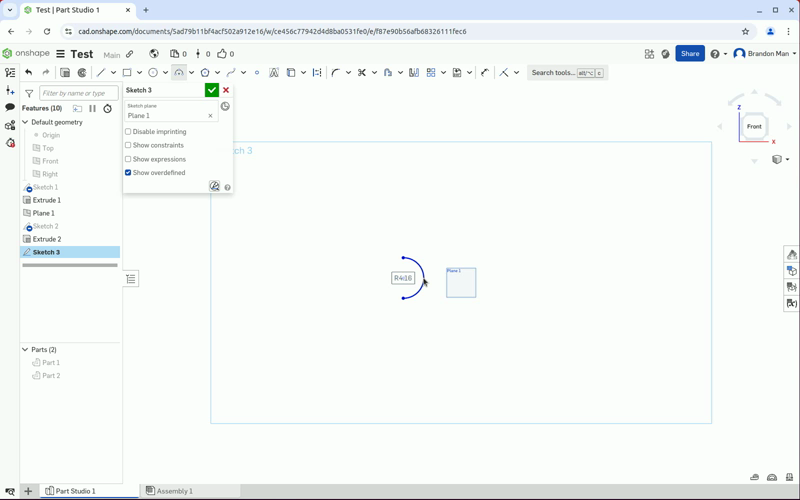
key(l)
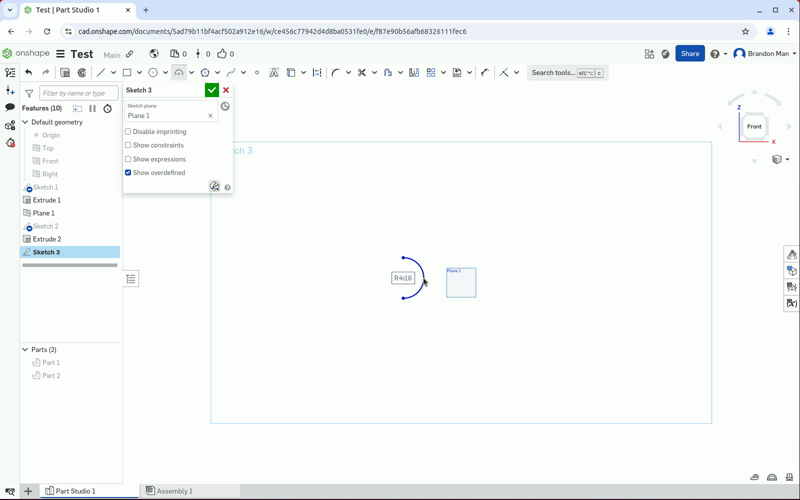
mouse_move(403, 257)
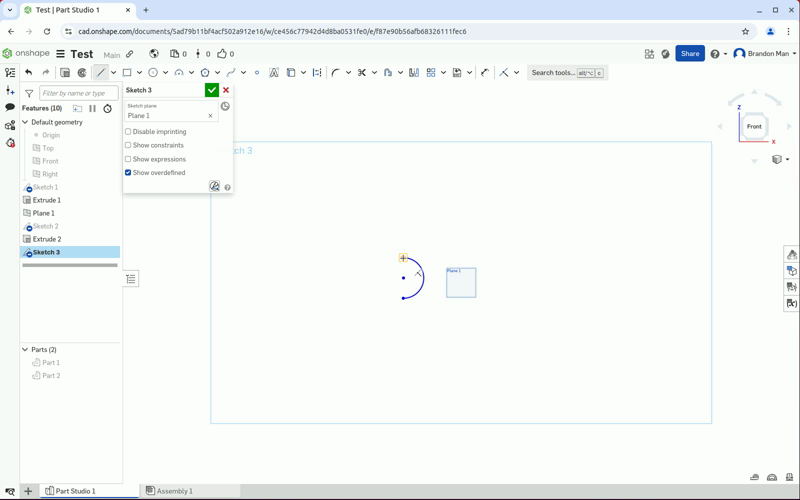
click(403, 257)
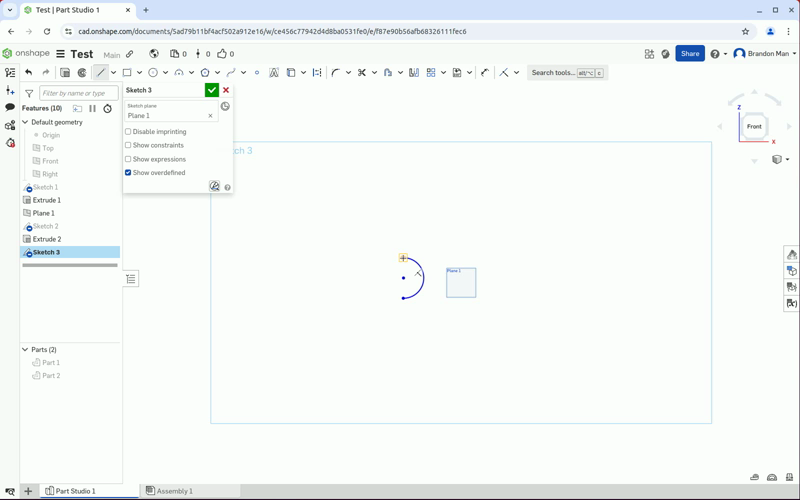
key_down(shift)
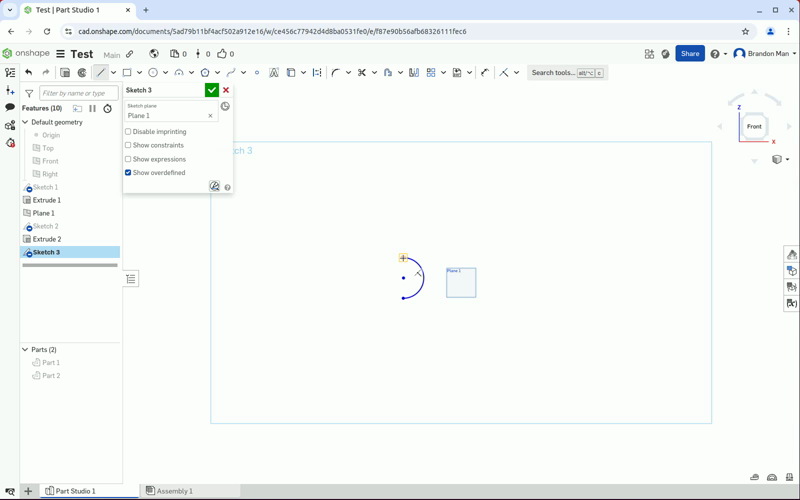
mouse_move(433, 257)
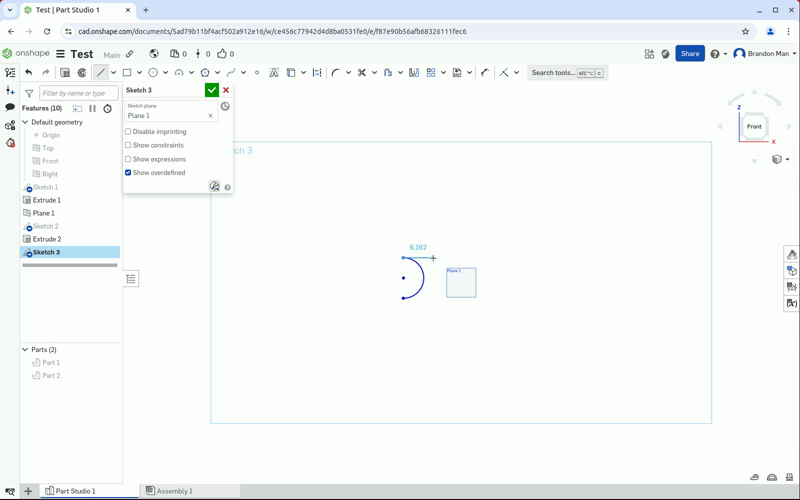
mouse_move(403, 261)
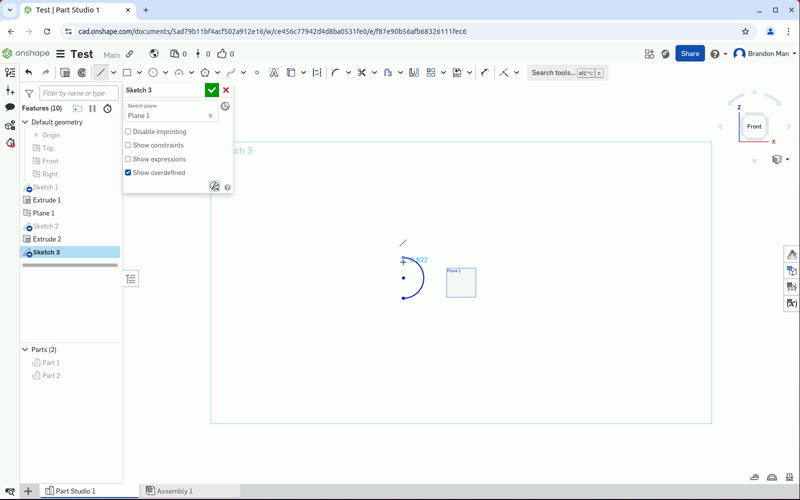
scroll(6)
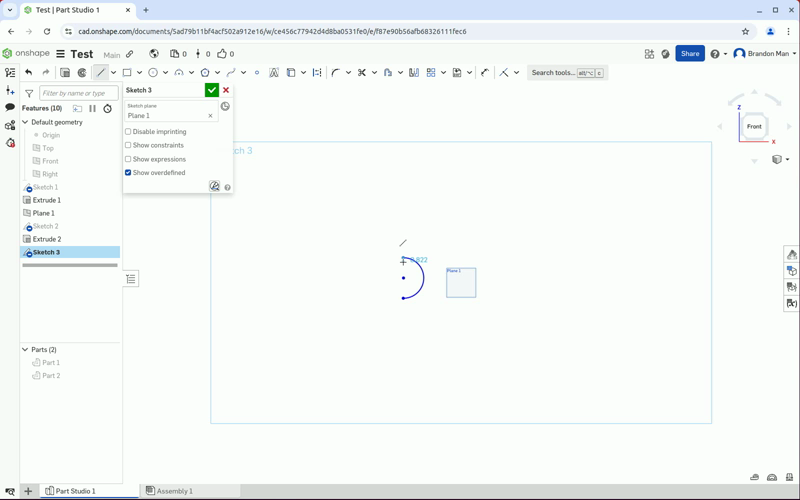
scroll(6)
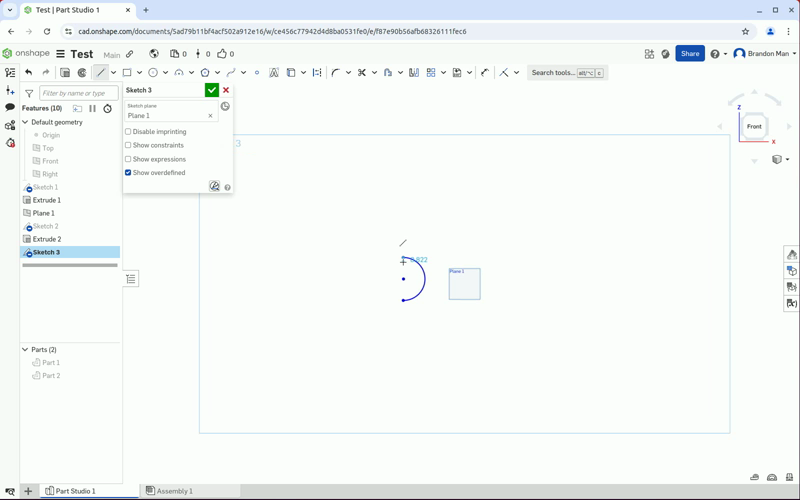
scroll(6)
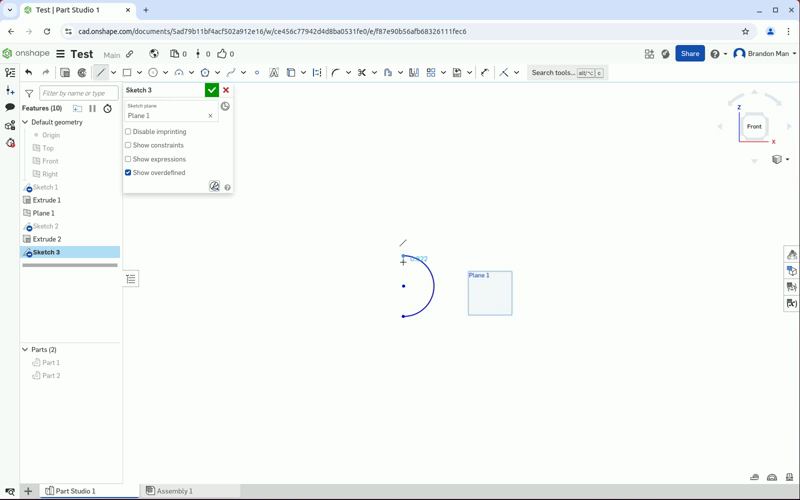
scroll(6)
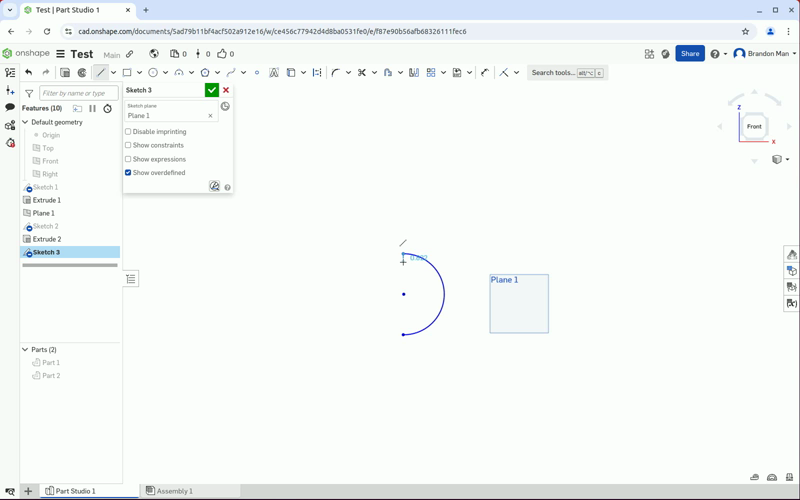
scroll(6)
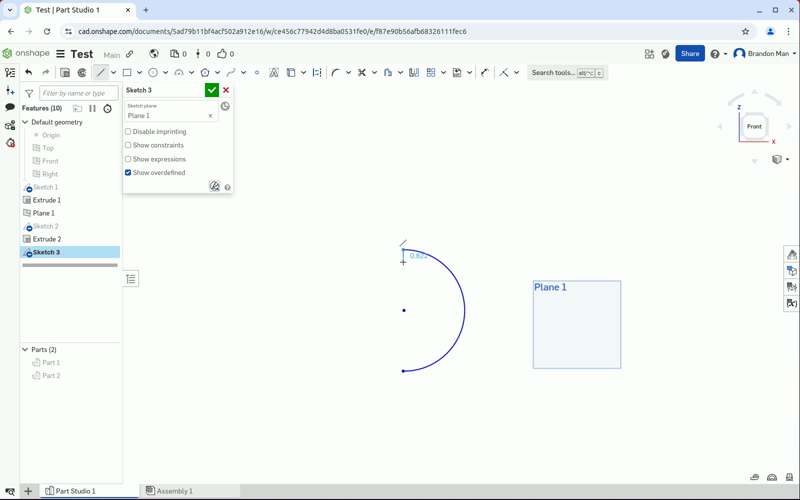
scroll(6)
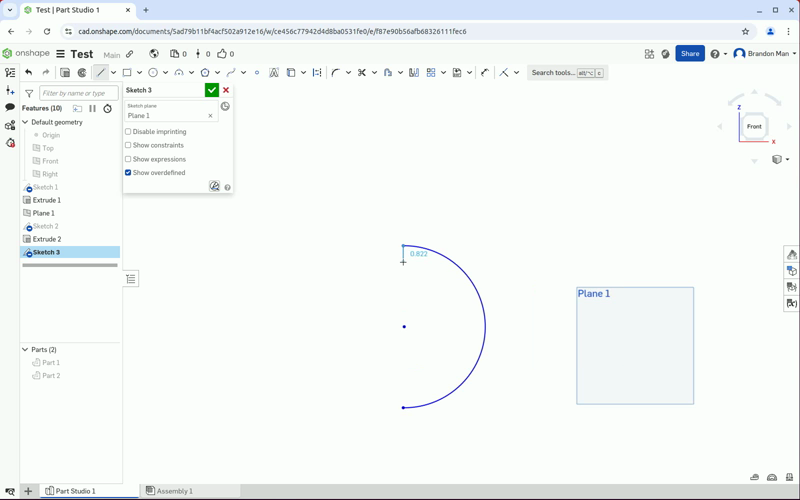
scroll(6)
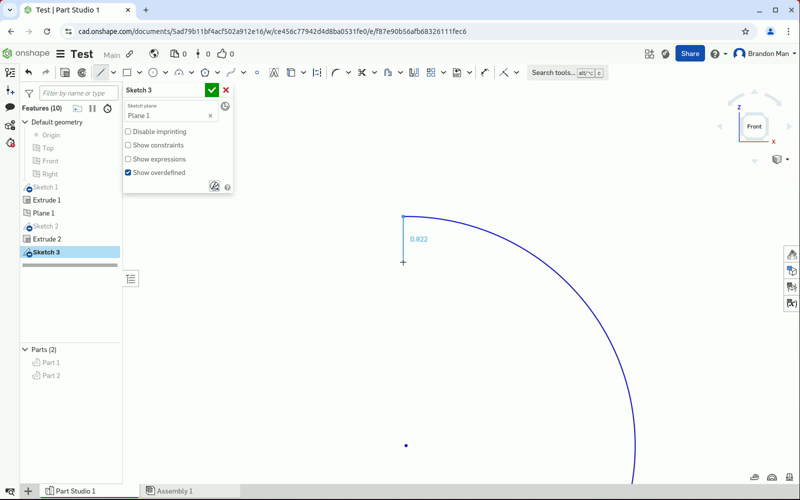
click(403, 261)
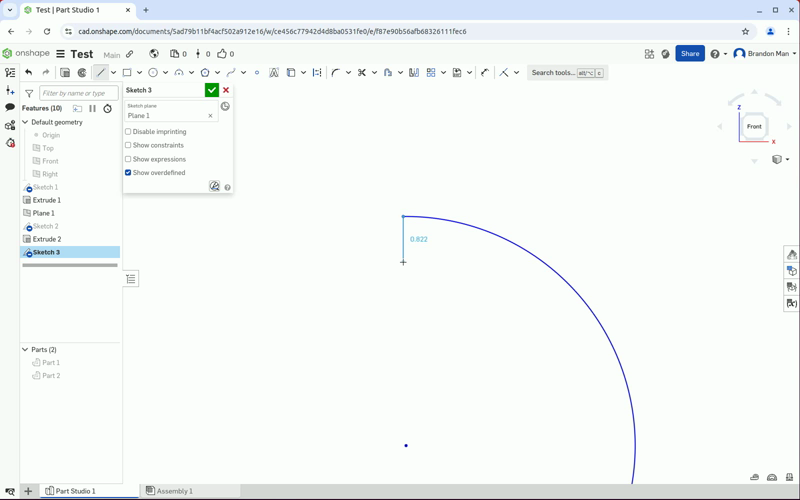
scroll(-6)
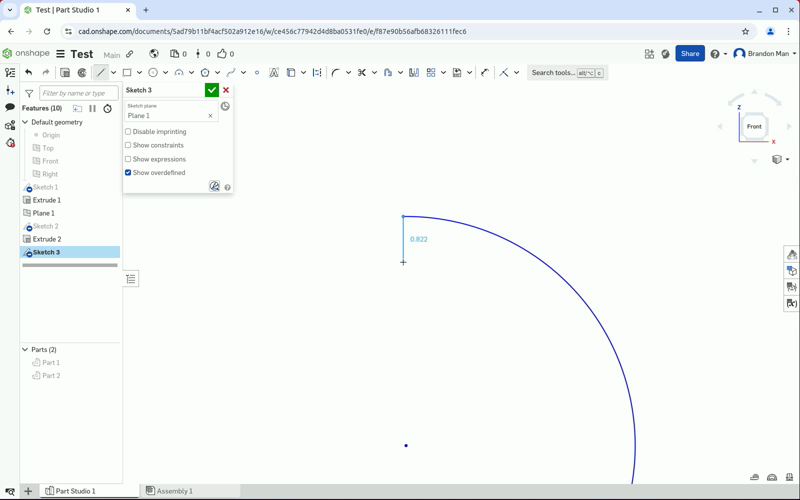
scroll(-6)
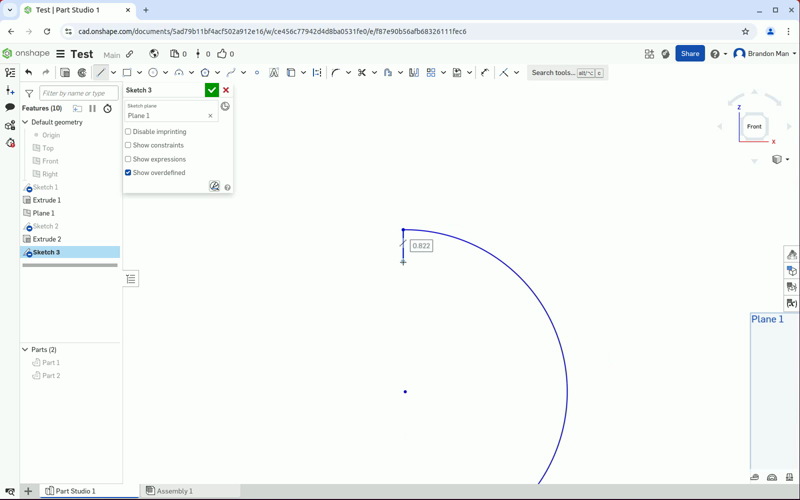
scroll(-6)
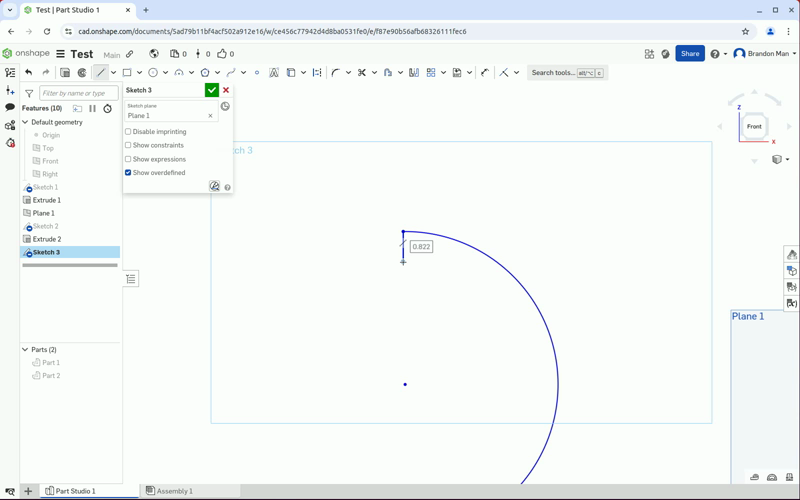
scroll(-6)
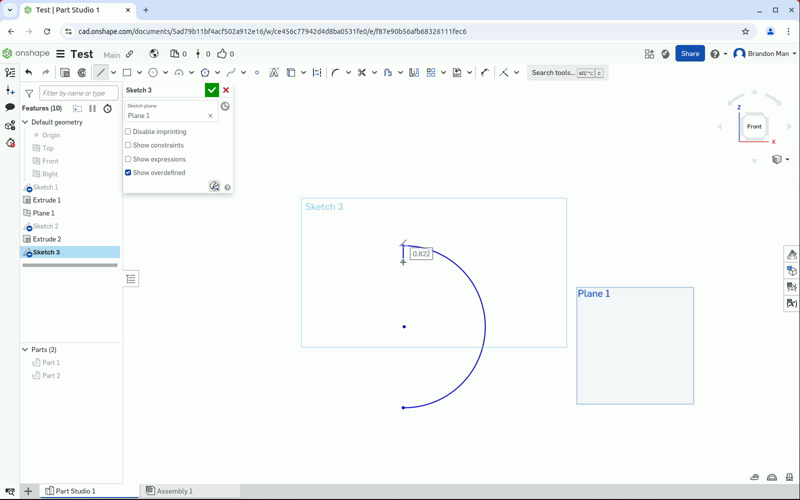
scroll(-6)
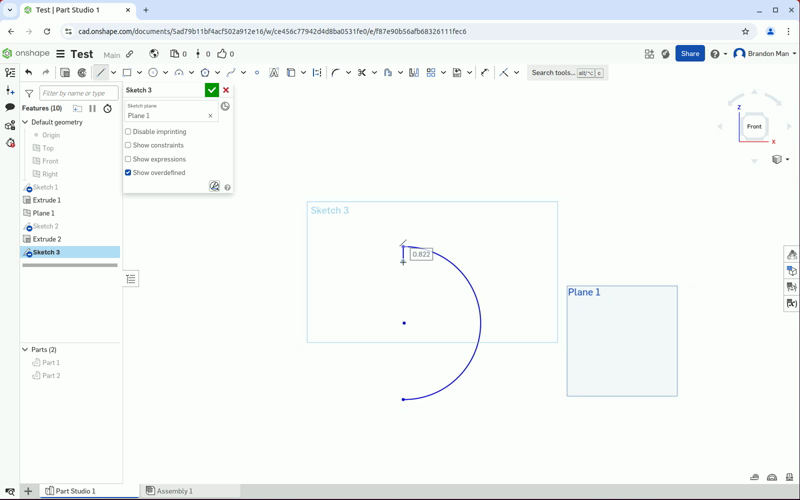
scroll(-6)
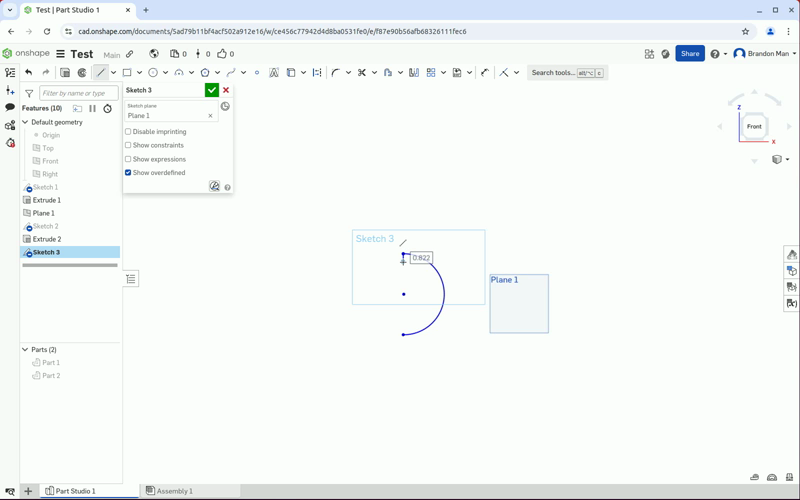
scroll(-6)
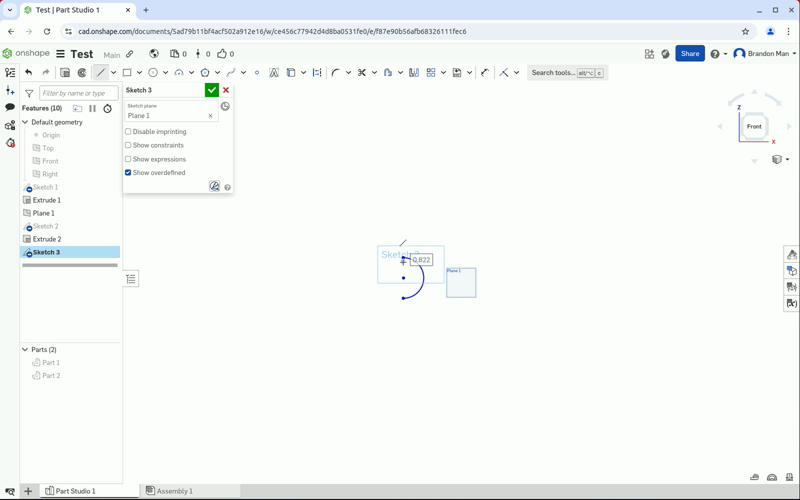
key_up(shift)
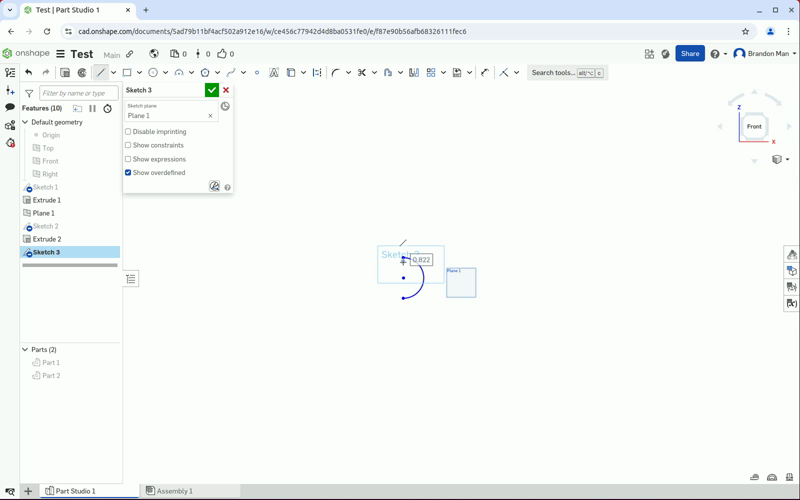
key(esc)
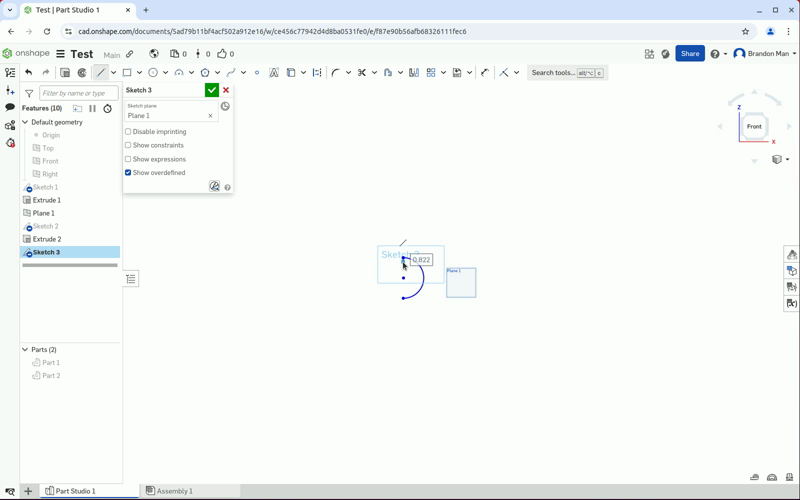
key(a)
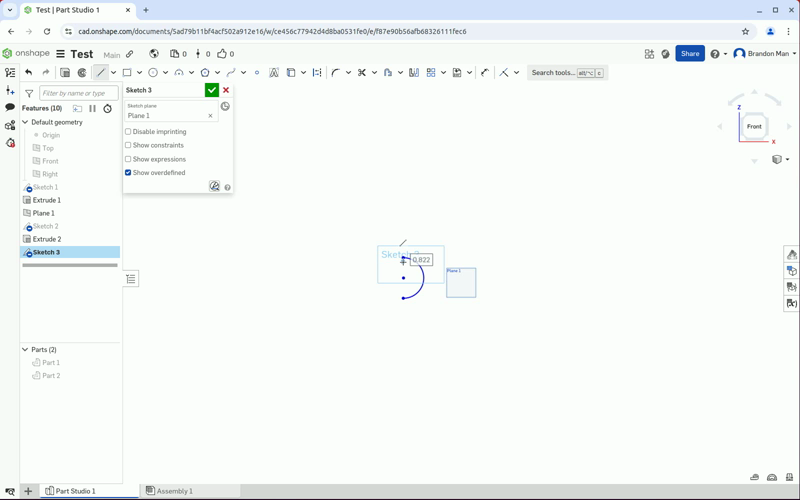
mouse_move(403, 261)
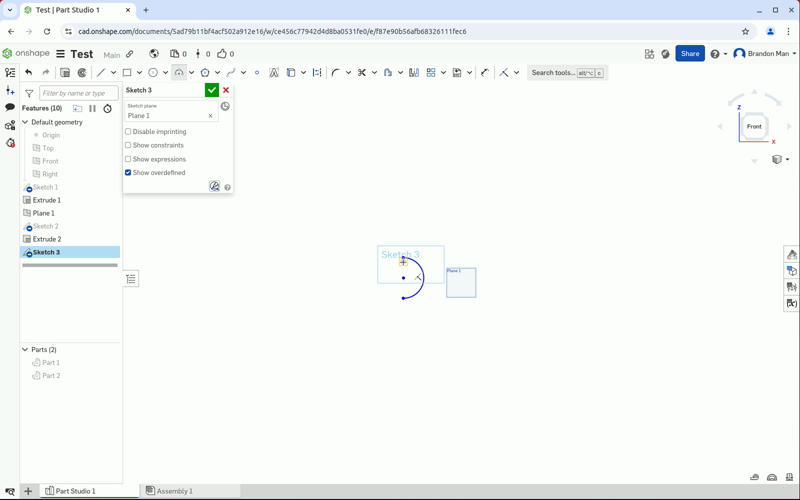
scroll(6)
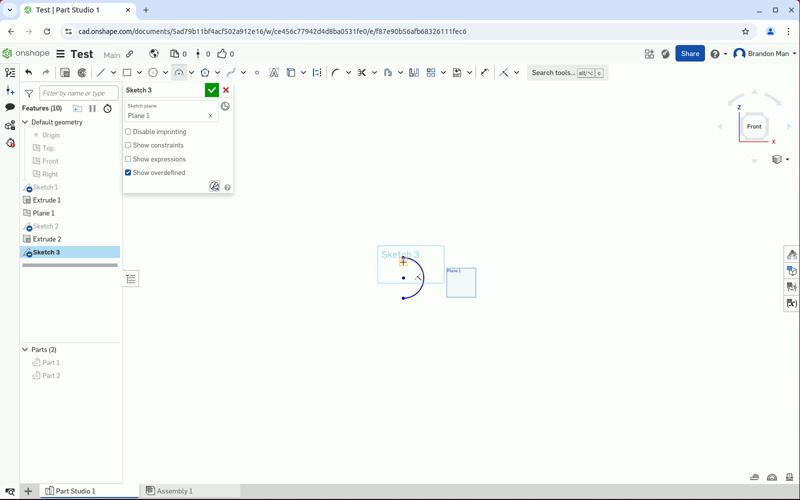
scroll(6)
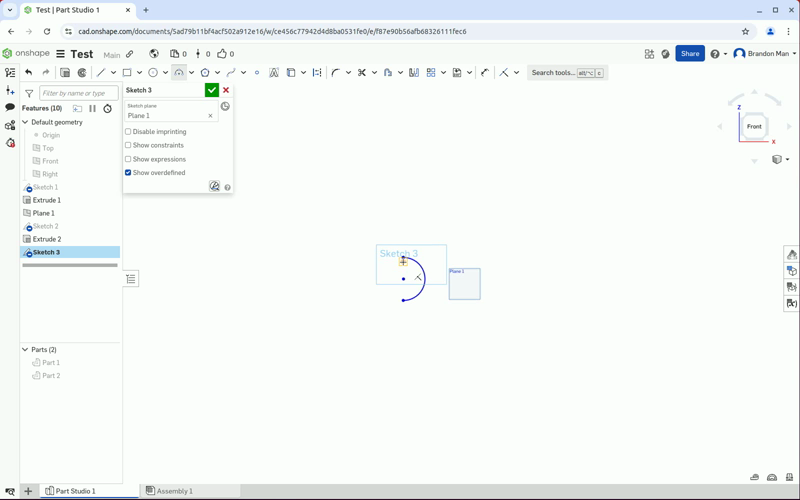
scroll(6)
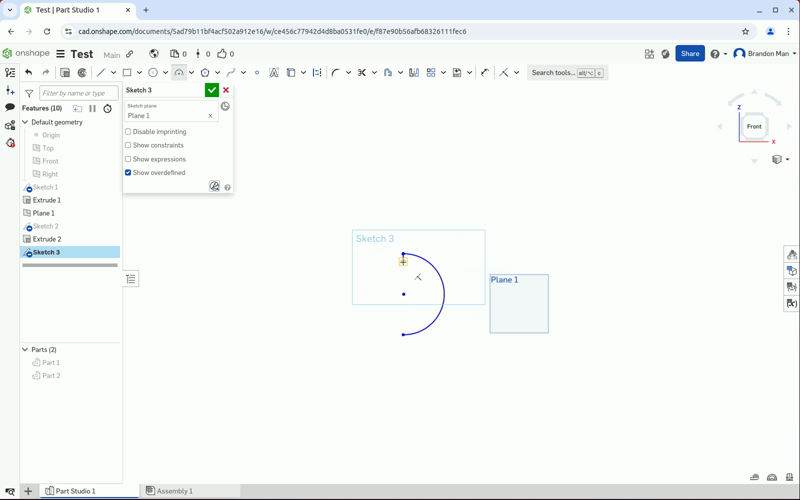
scroll(6)
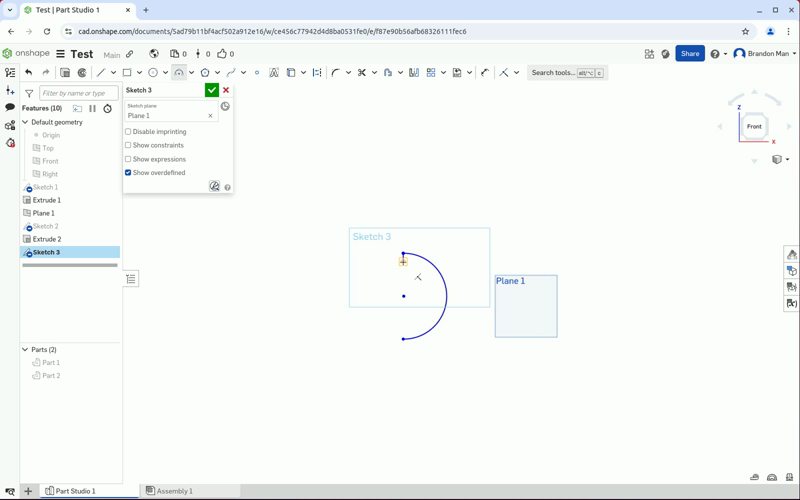
scroll(6)
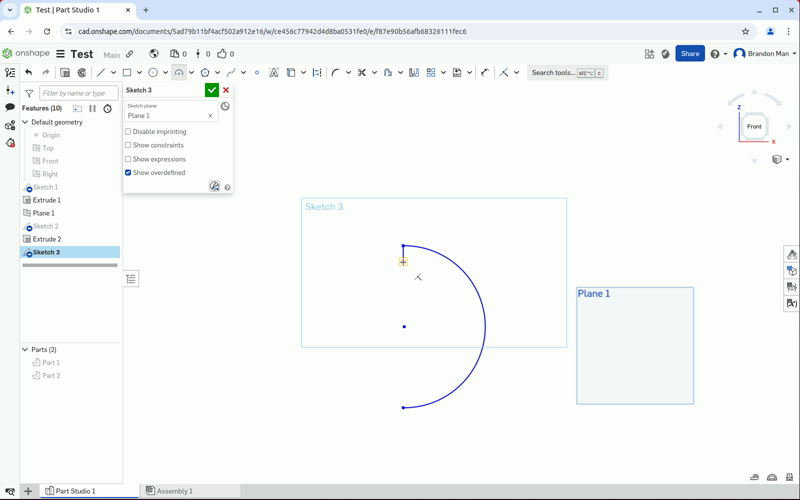
scroll(6)
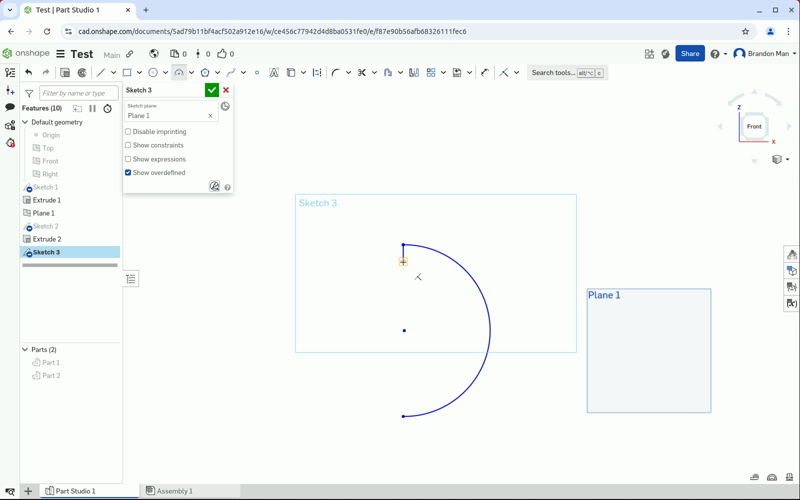
scroll(6)
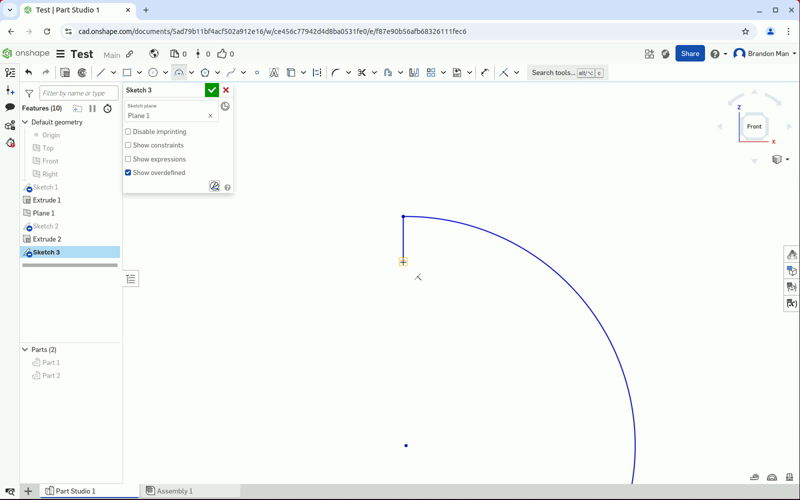
click(403, 261)
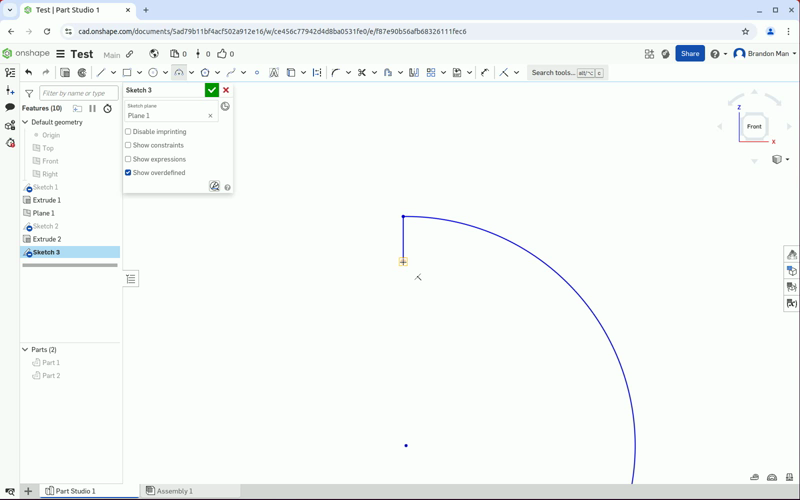
scroll(-6)
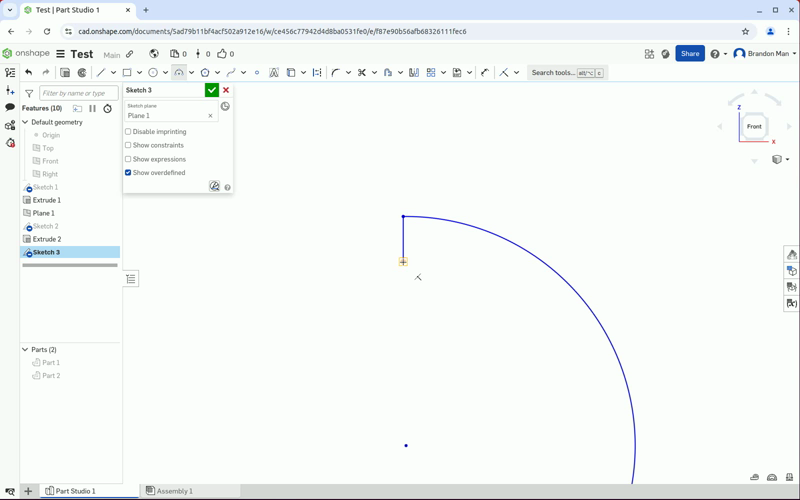
scroll(-6)
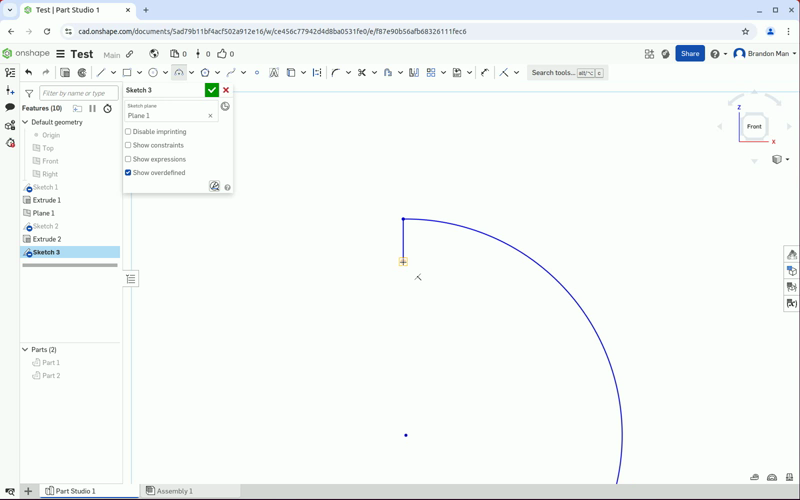
scroll(-6)
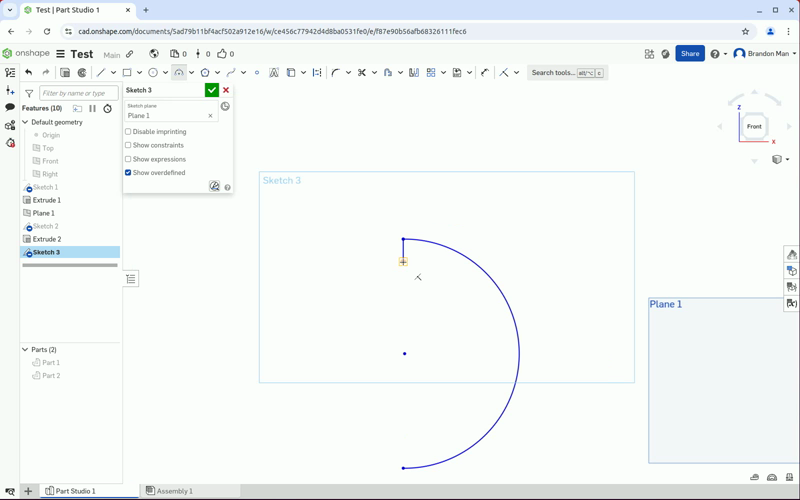
scroll(-6)
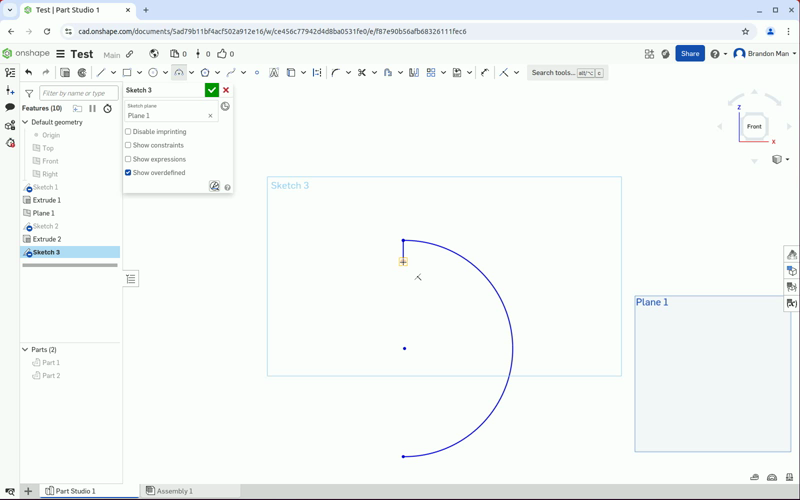
scroll(-6)
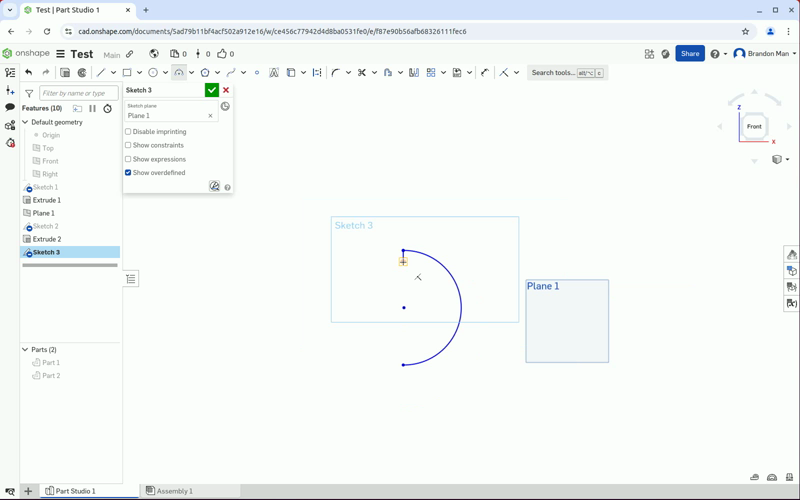
scroll(-6)
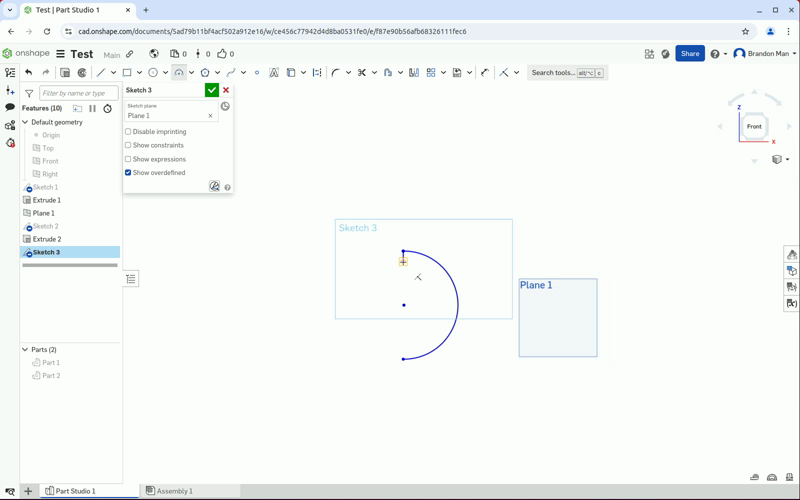
scroll(-6)
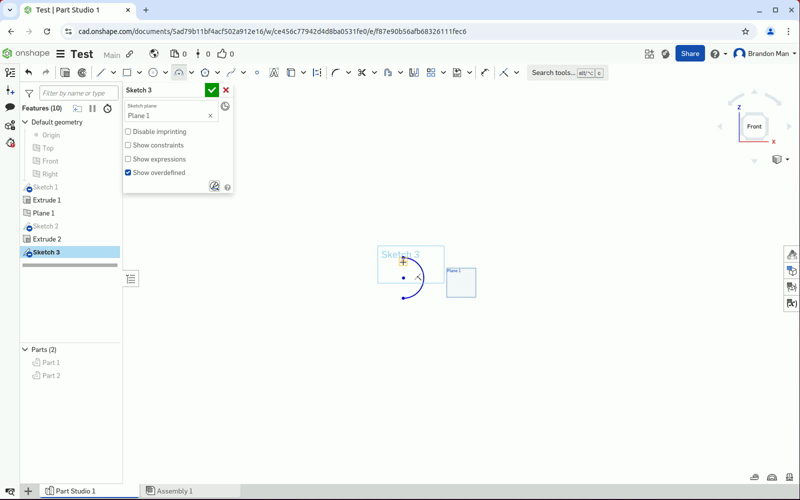
key_down(shift)
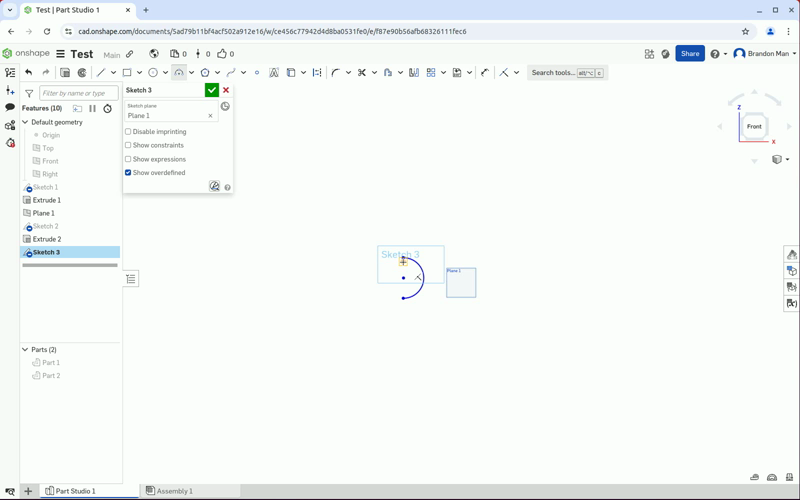
mouse_move(403, 294)
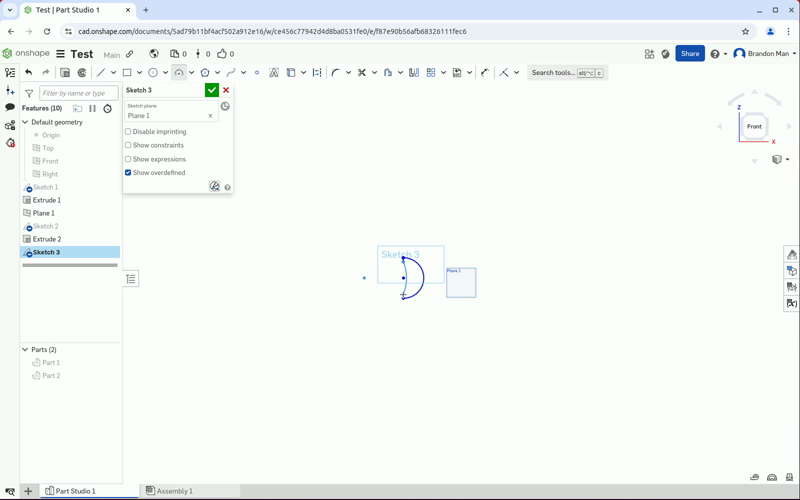
scroll(6)
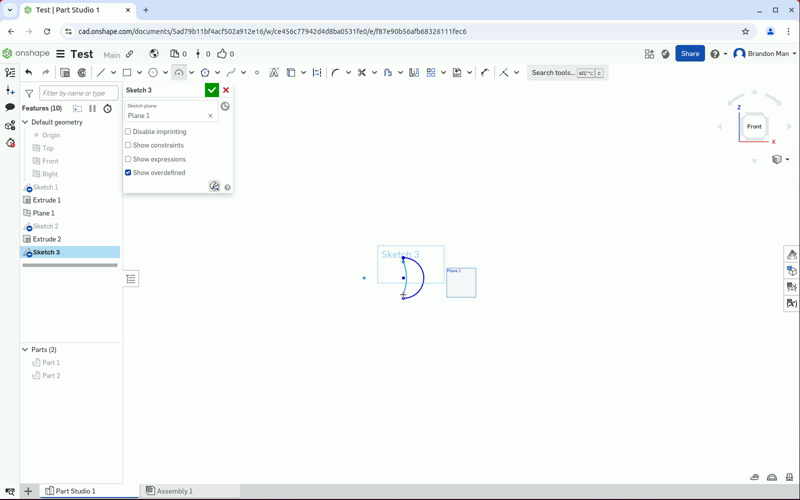
scroll(6)
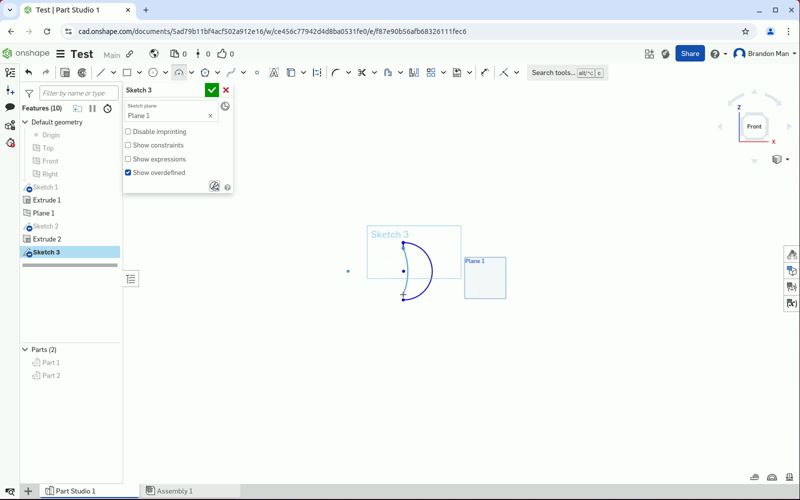
scroll(6)
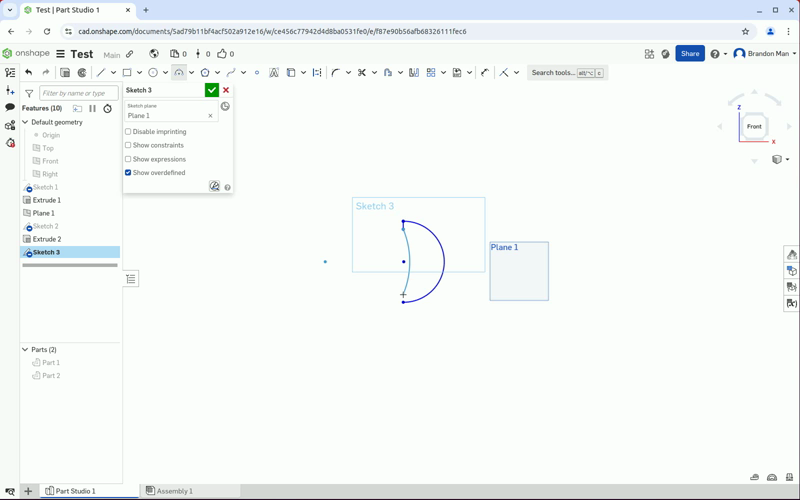
scroll(6)
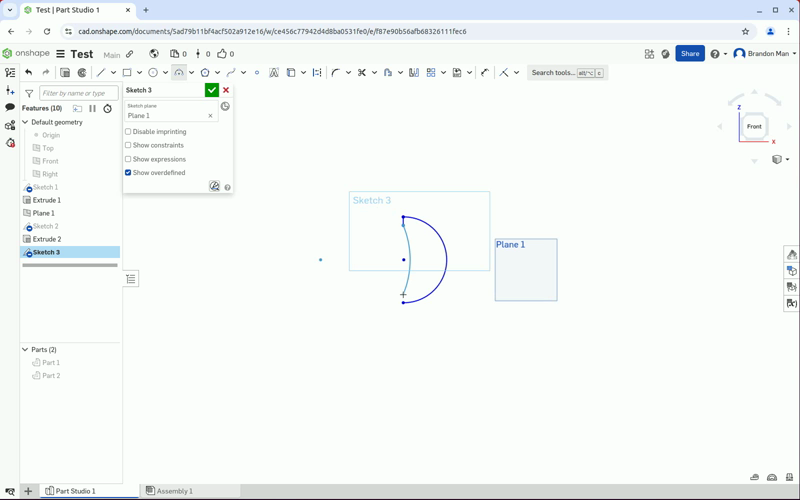
scroll(6)
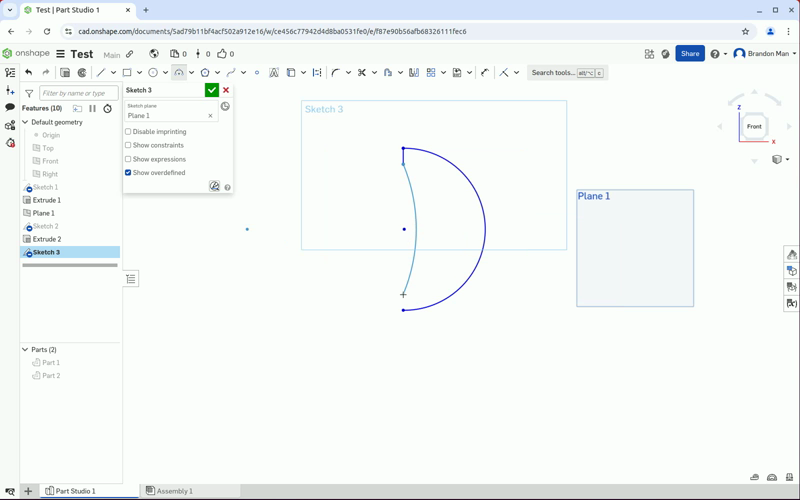
scroll(6)
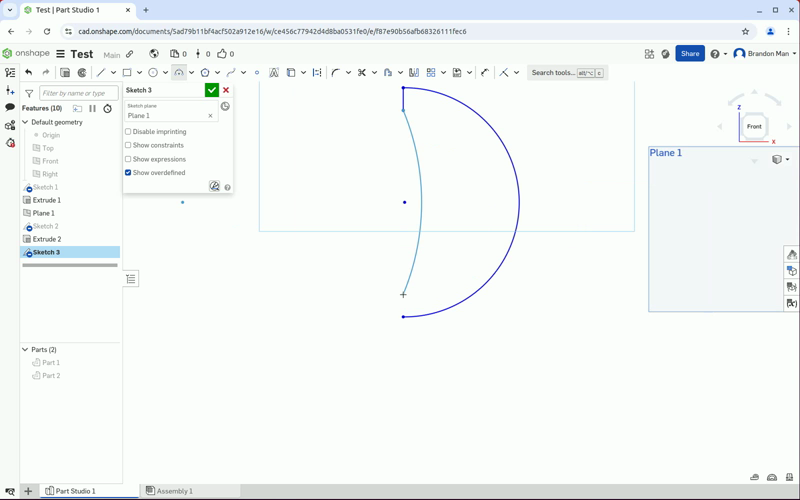
scroll(6)
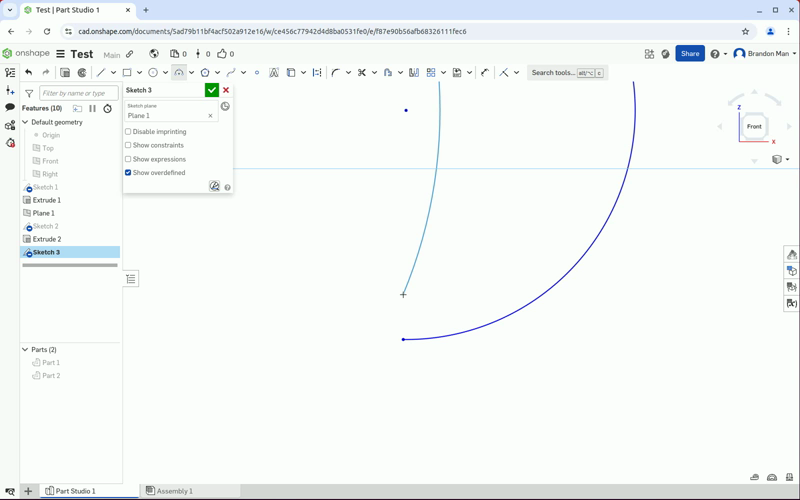
click(403, 294)
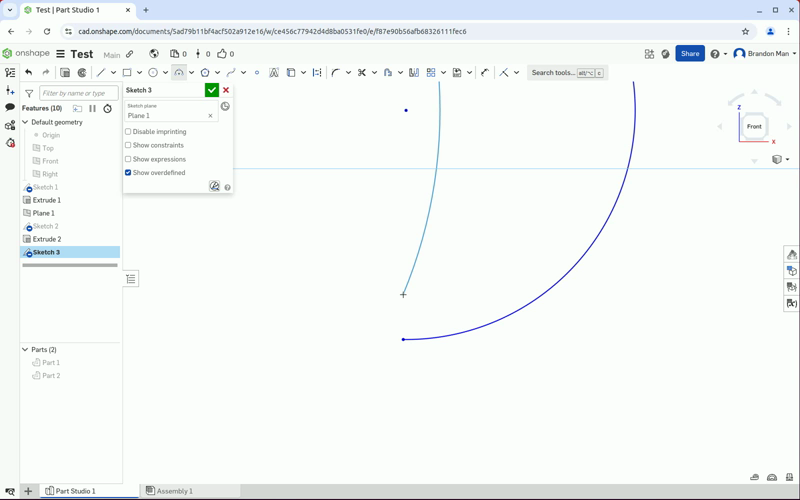
scroll(-6)
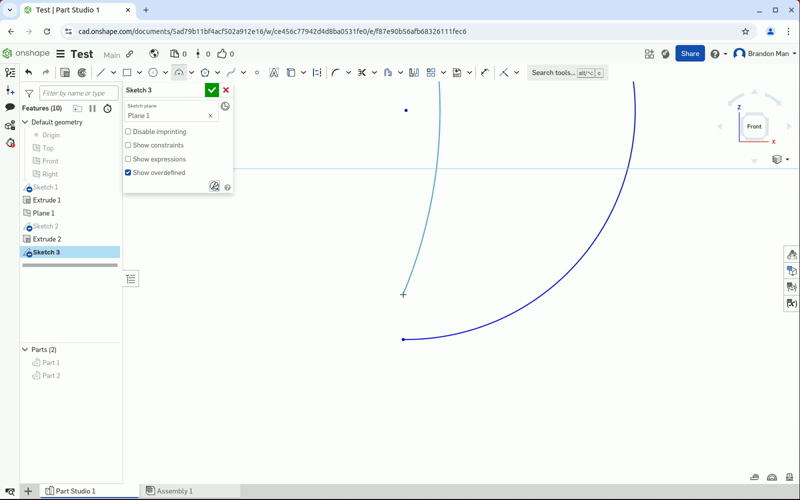
scroll(-6)
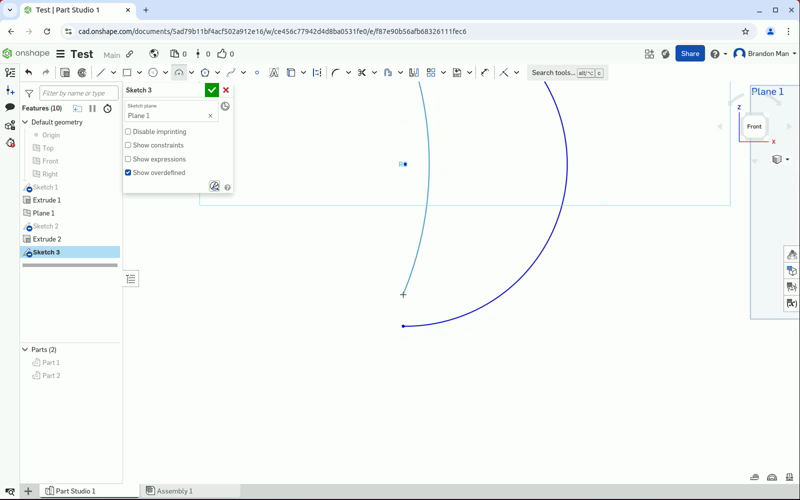
scroll(-6)
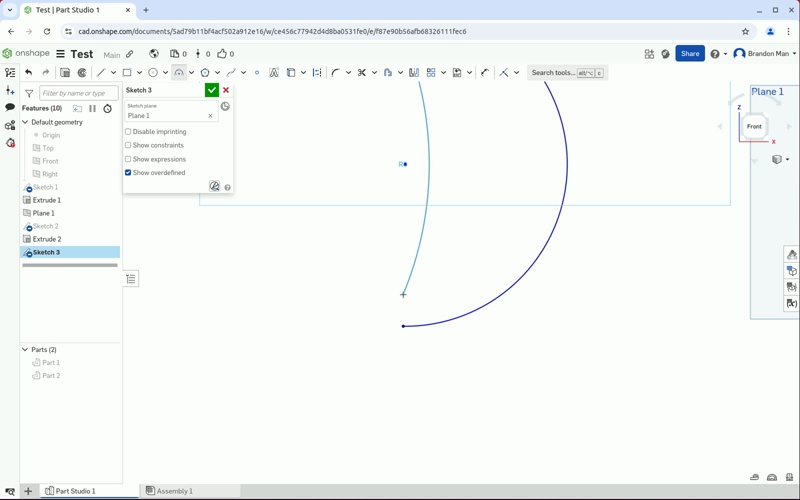
scroll(-6)
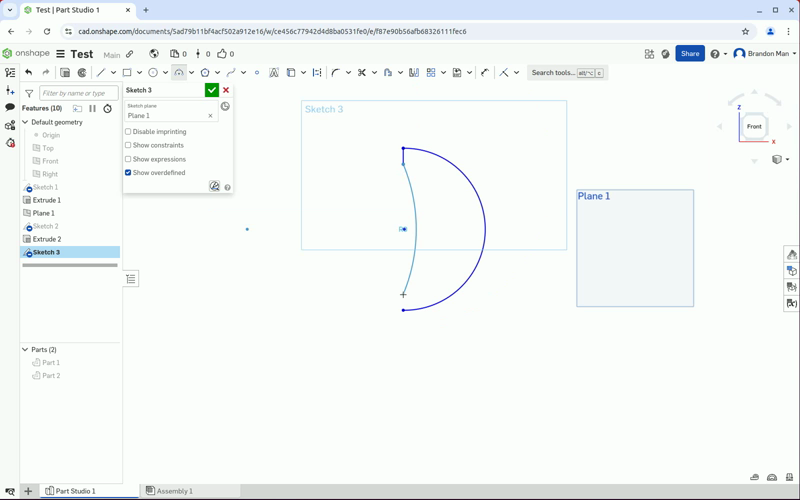
scroll(-6)
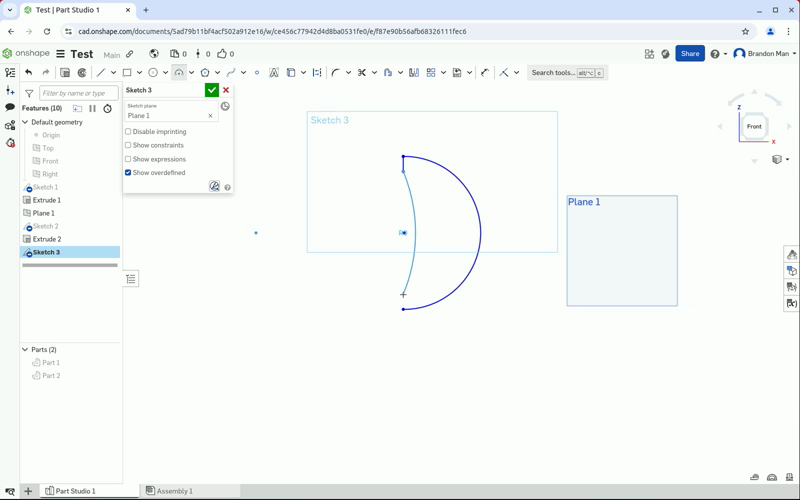
scroll(-6)
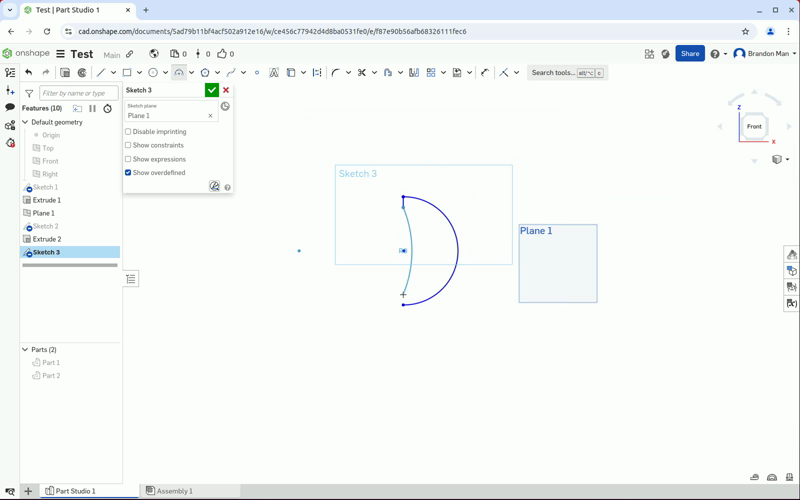
scroll(-6)
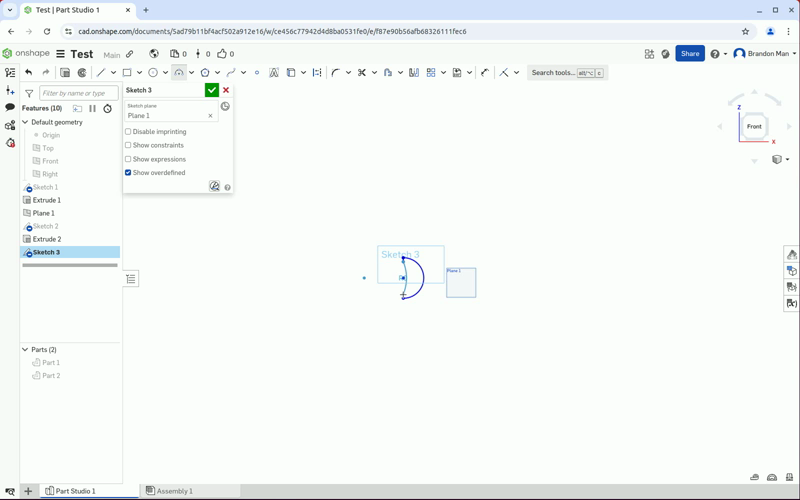
mouse_move(419, 277)
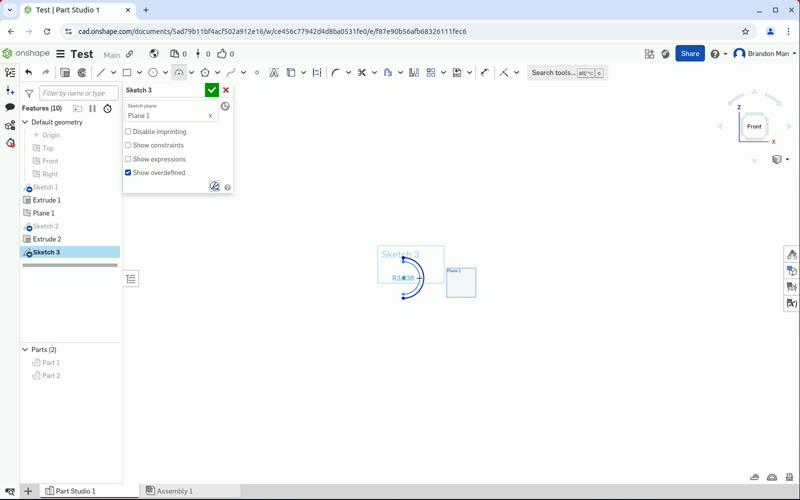
scroll(6)
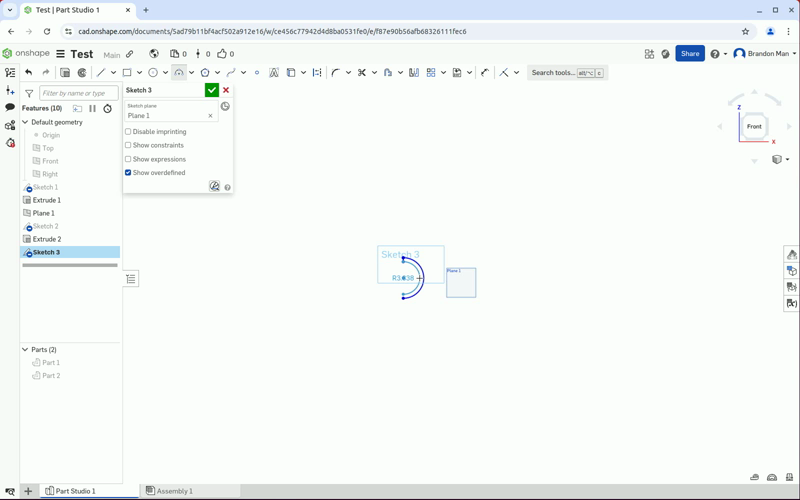
scroll(6)
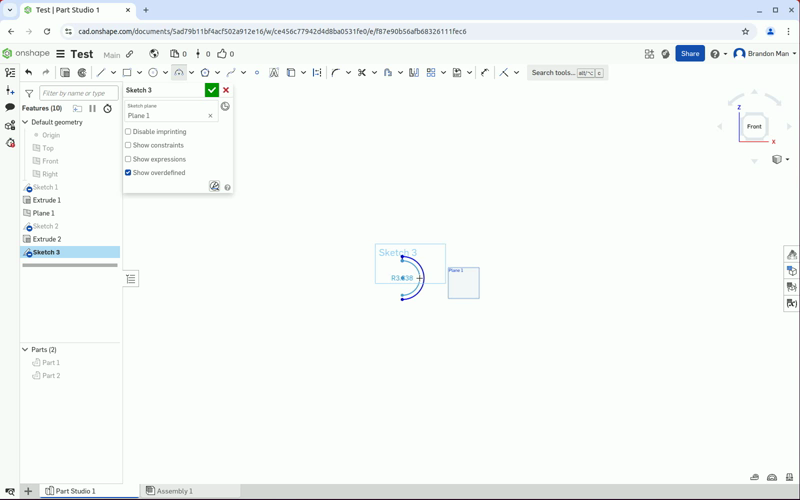
scroll(6)
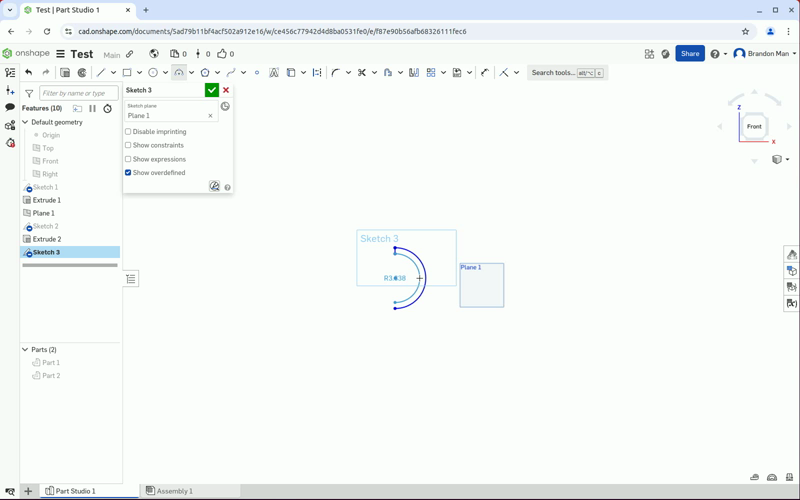
scroll(6)
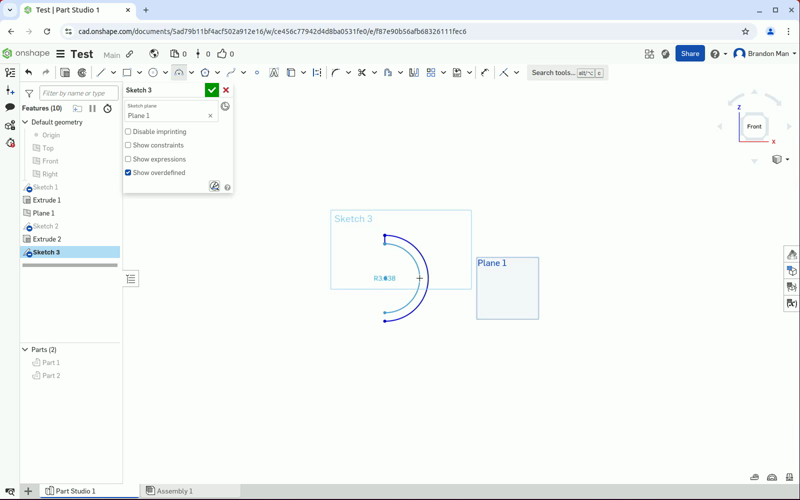
scroll(6)
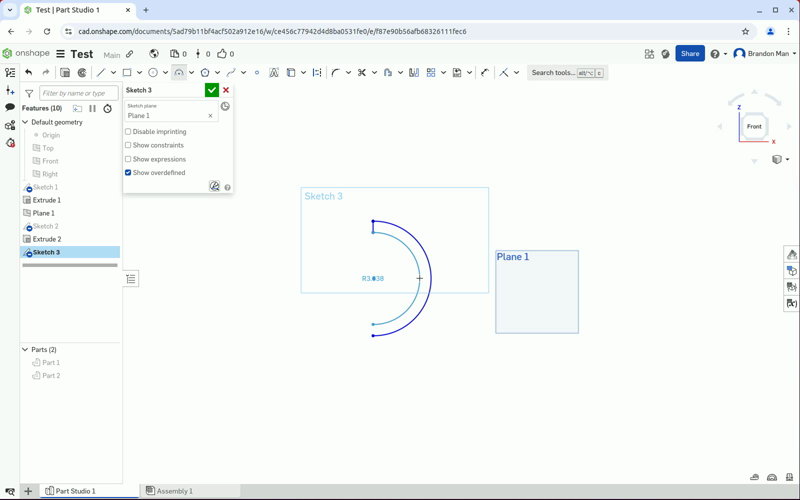
scroll(6)
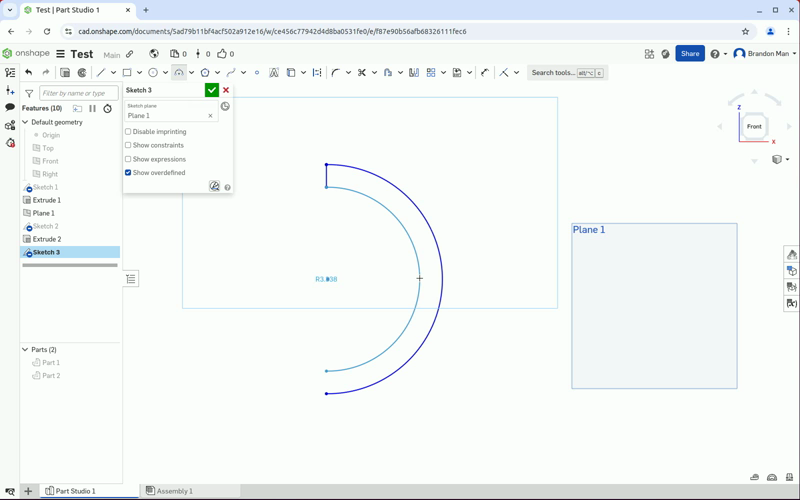
scroll(6)
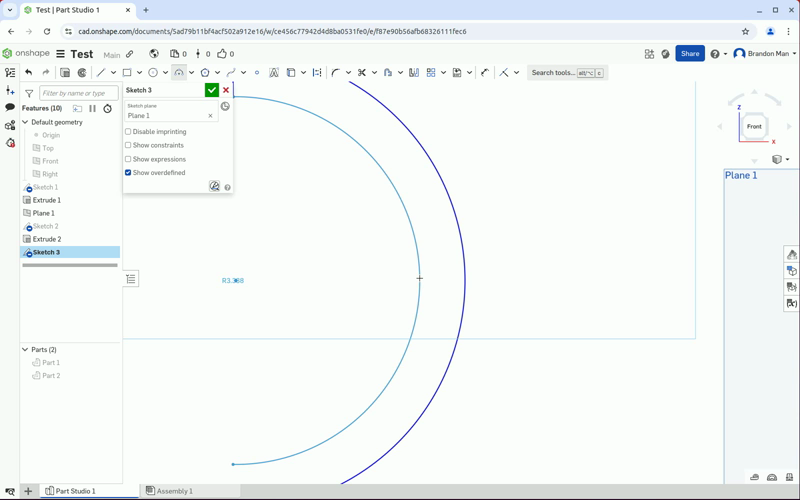
click(419, 277)
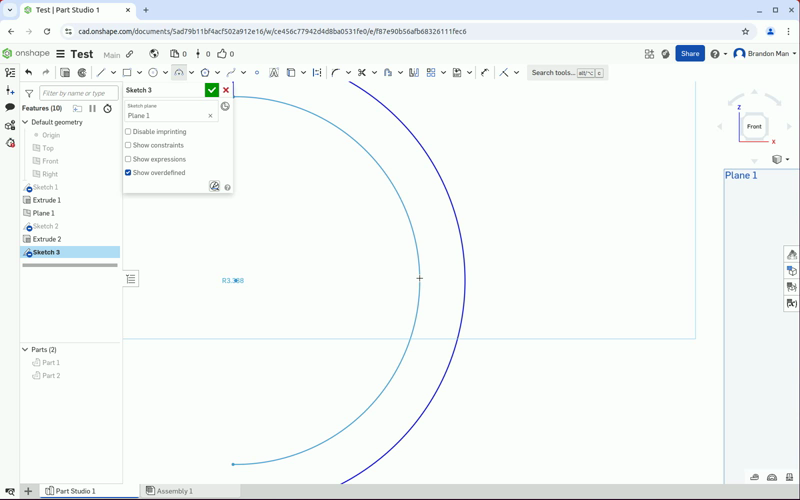
scroll(-6)
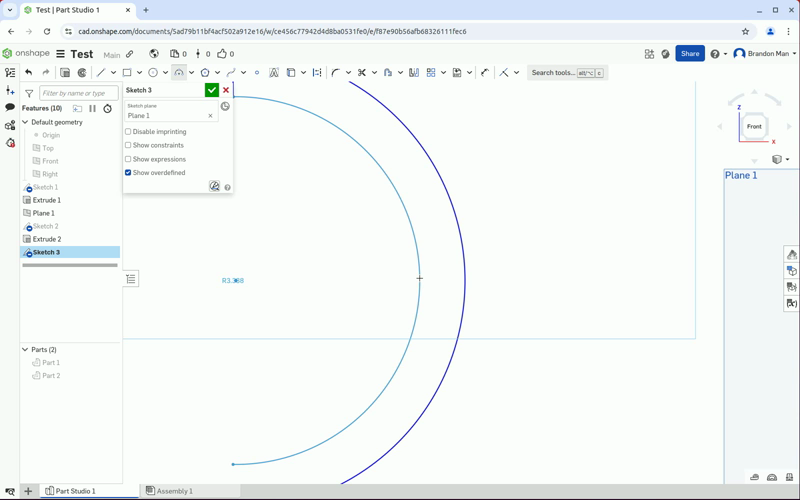
scroll(-6)
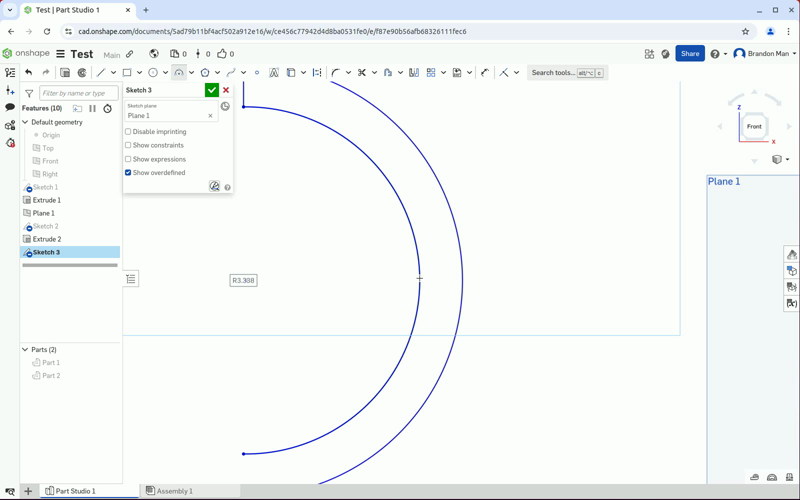
scroll(-6)
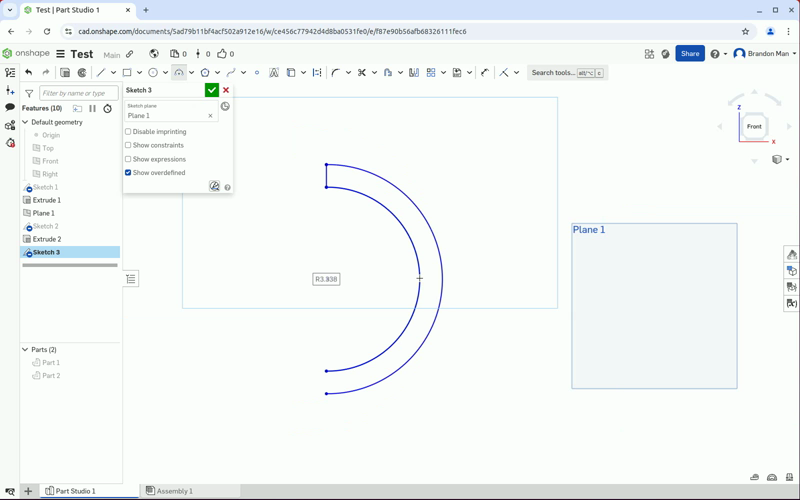
scroll(-6)
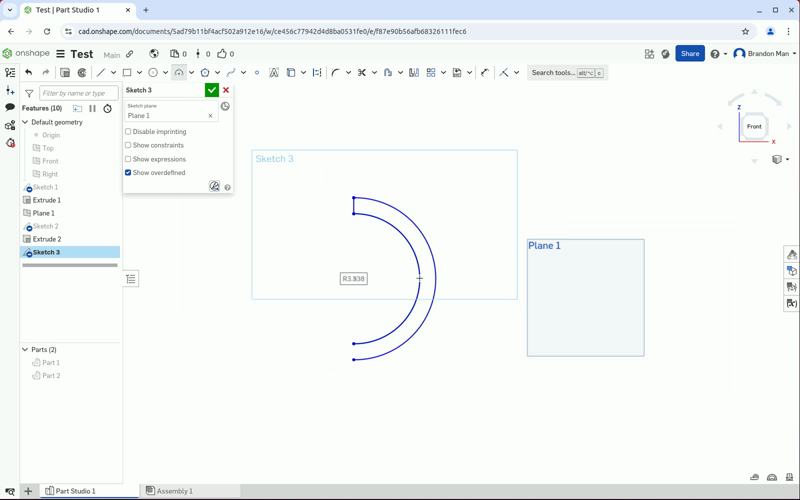
scroll(-6)
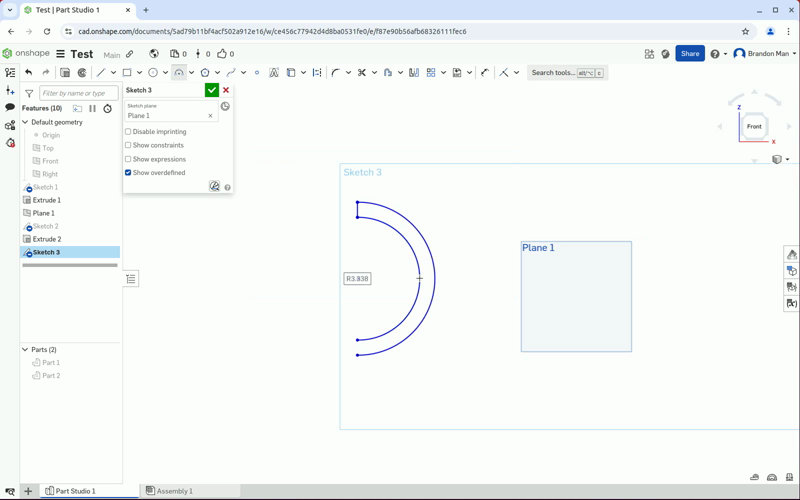
scroll(-6)
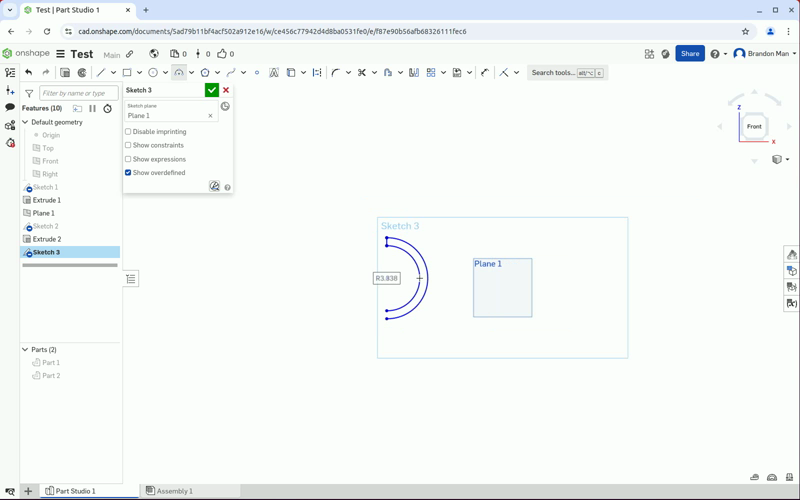
scroll(-6)
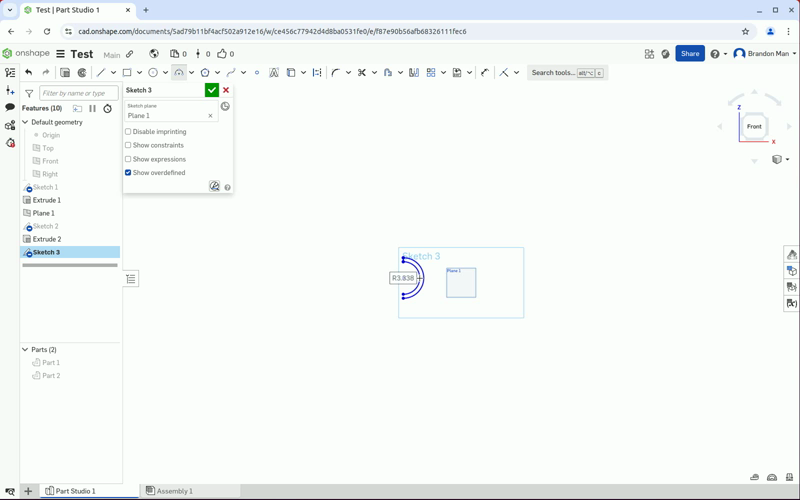
key_up(shift)
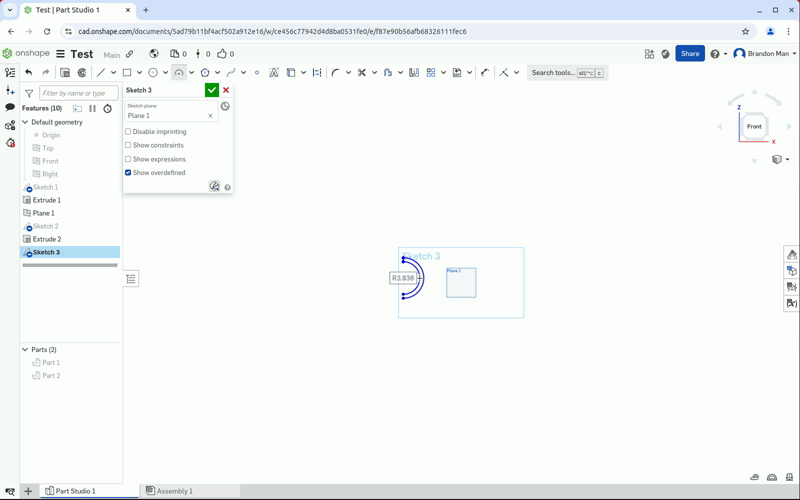
key(esc)
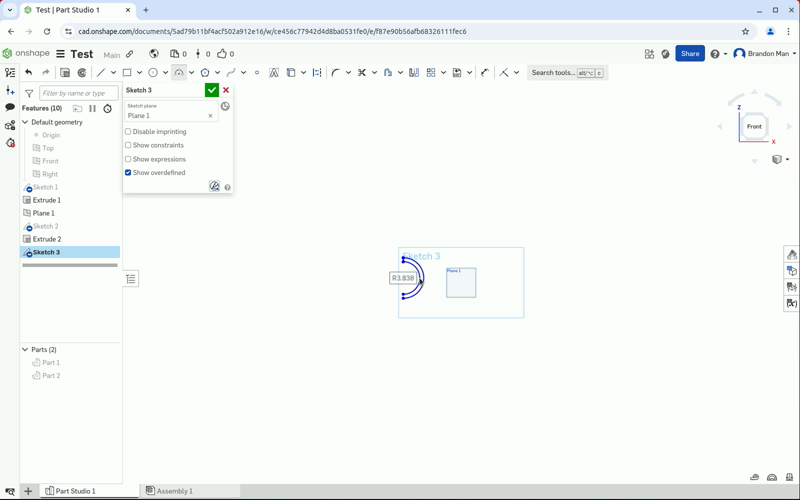
key(l)
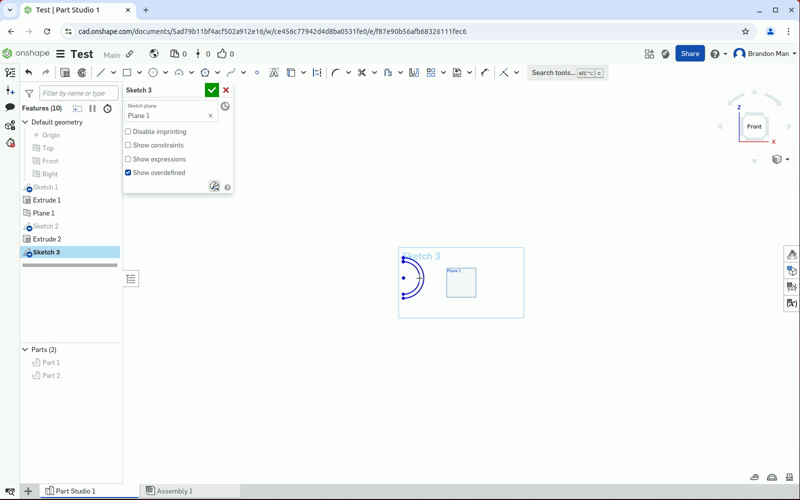
mouse_move(403, 294)
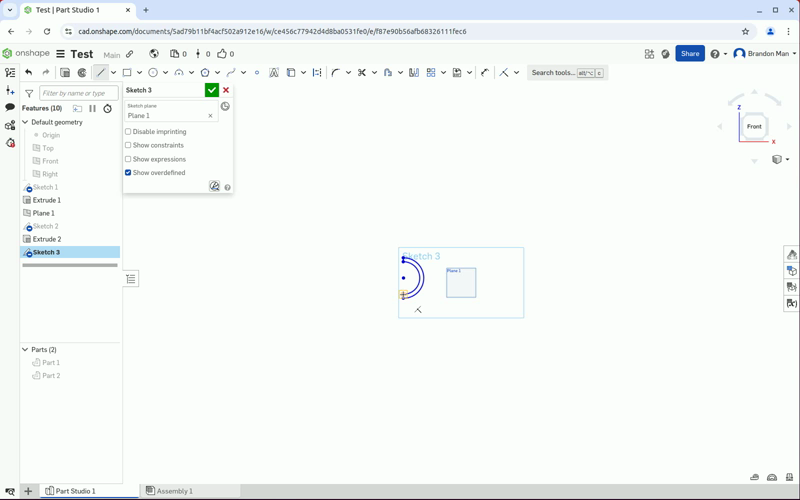
scroll(6)
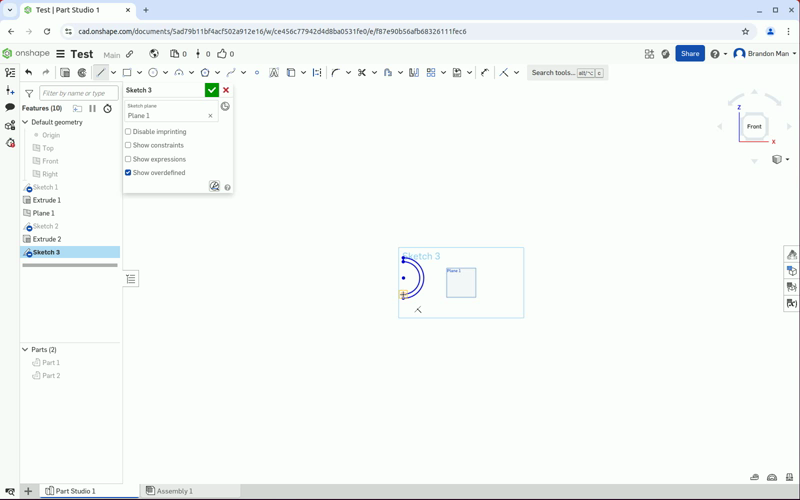
scroll(6)
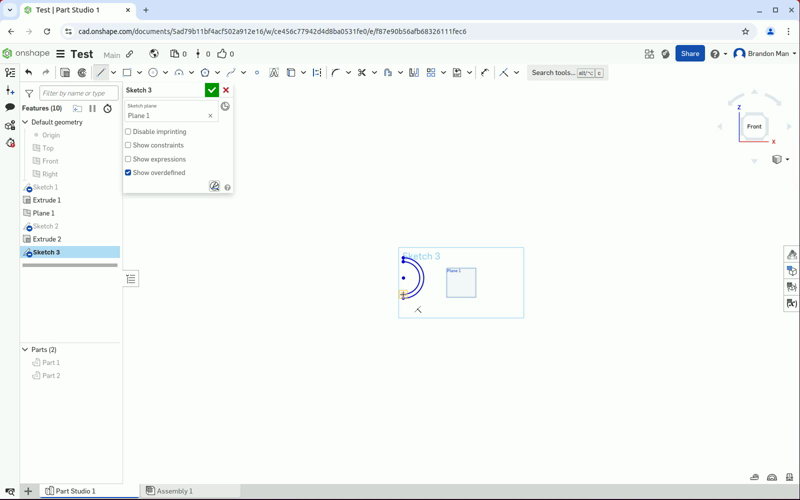
scroll(6)
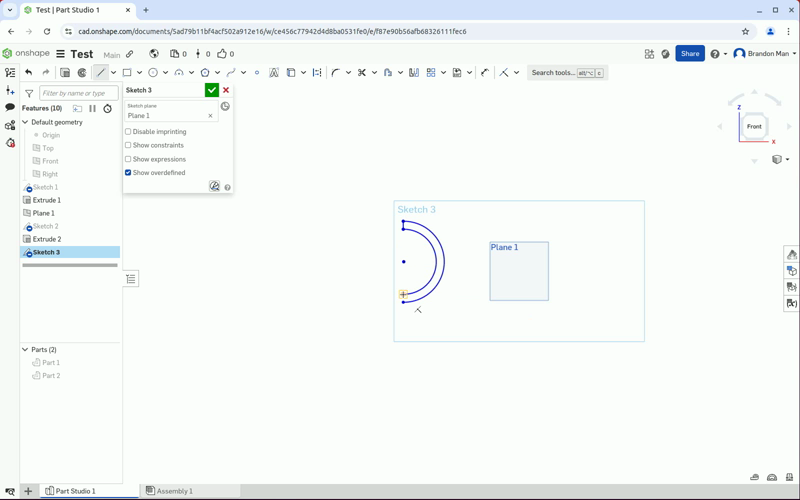
scroll(6)
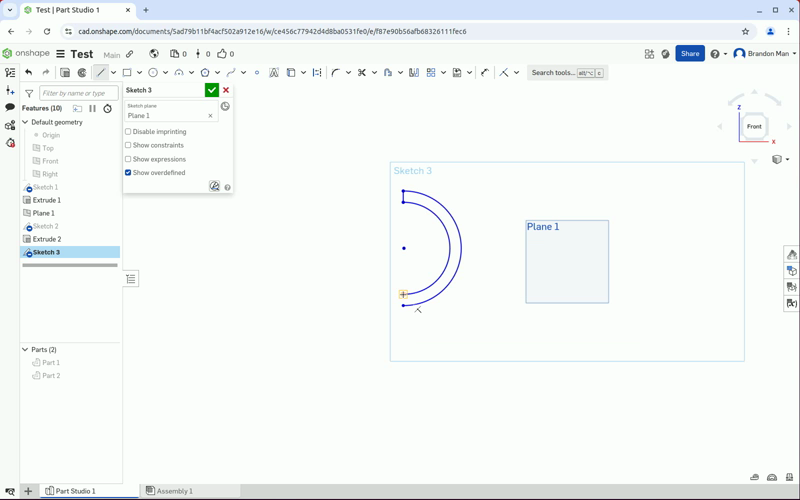
scroll(6)
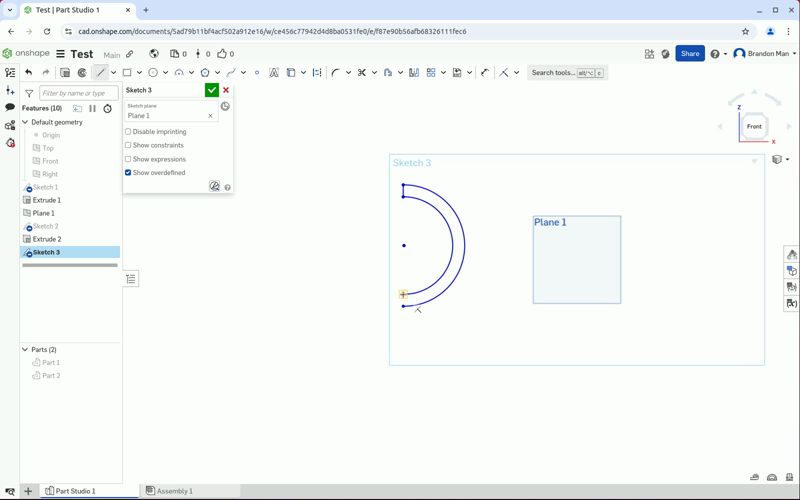
scroll(6)
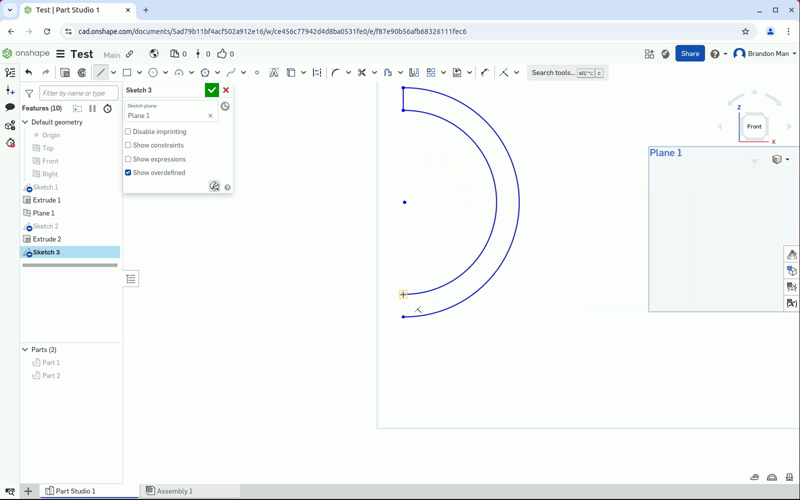
scroll(6)
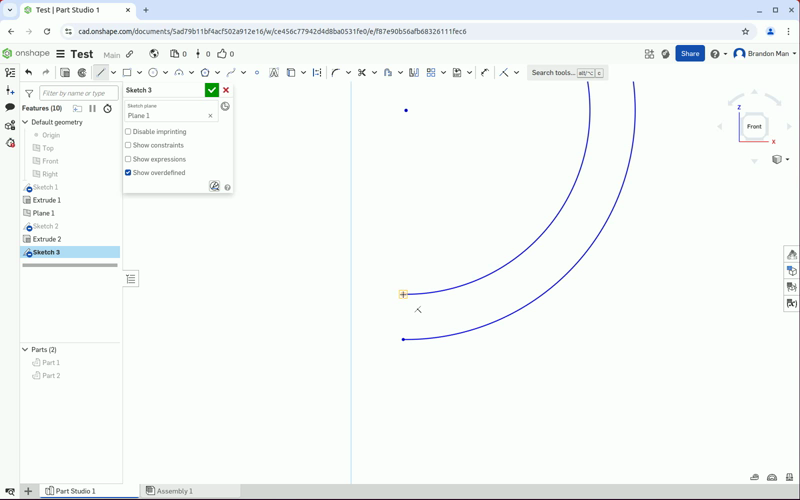
click(403, 294)
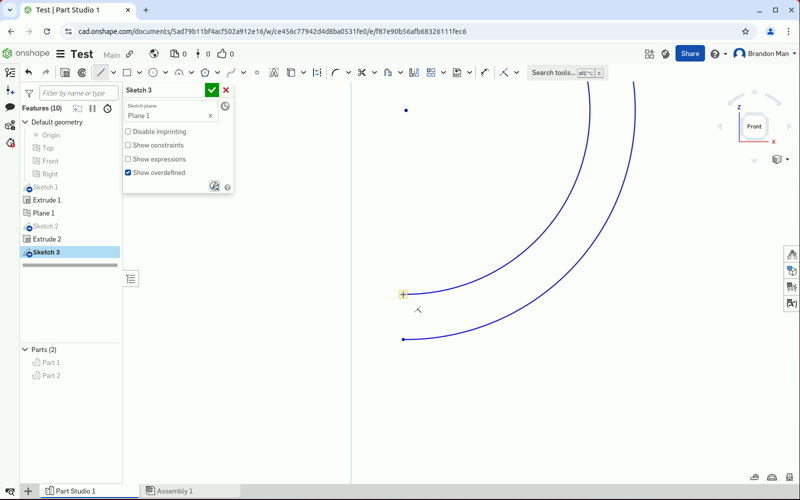
scroll(-6)
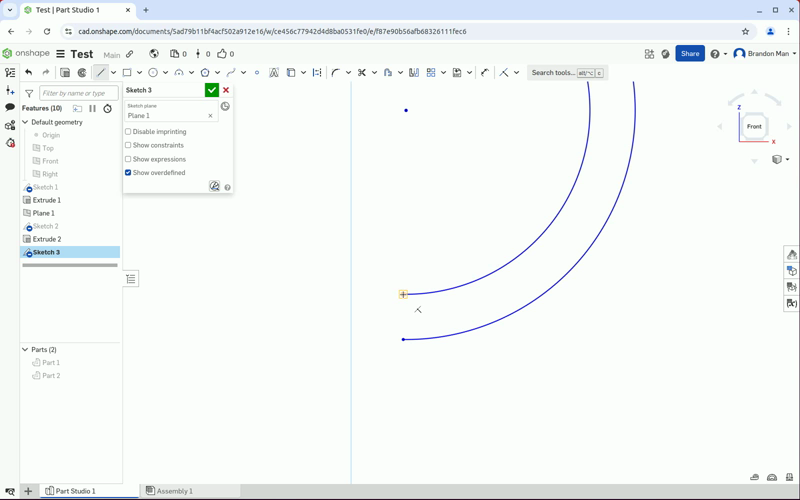
scroll(-6)
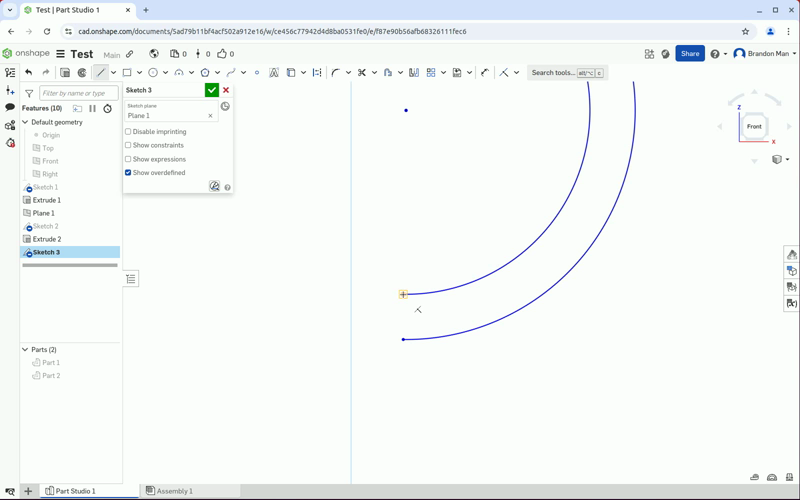
scroll(-6)
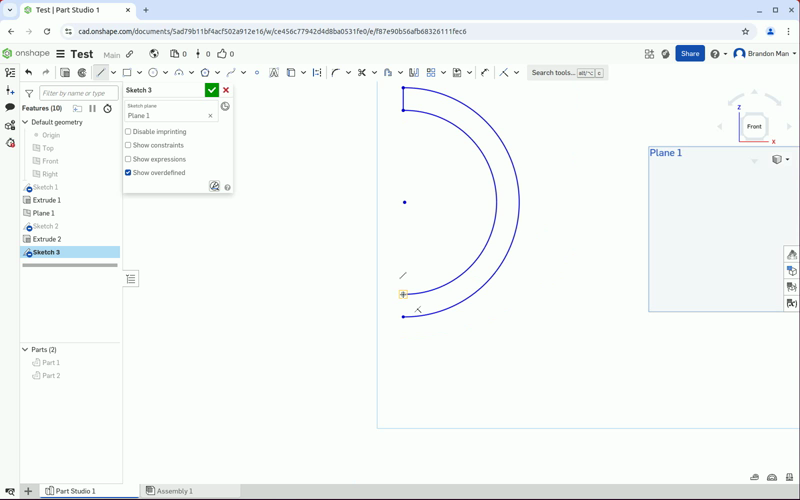
scroll(-6)
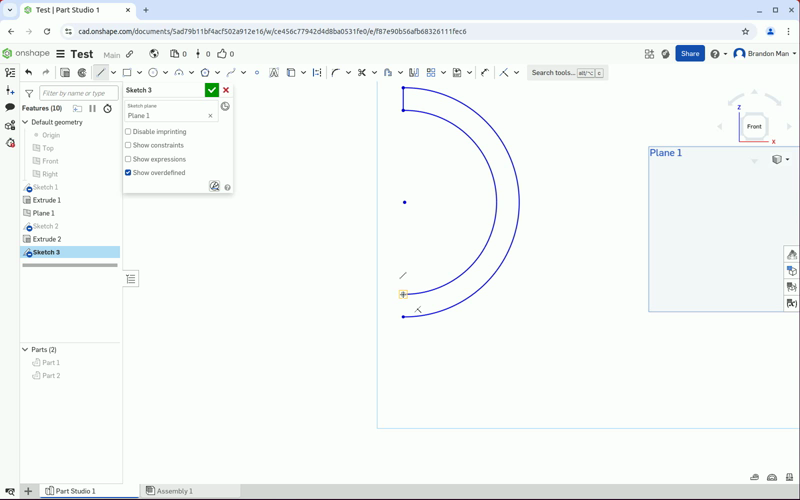
scroll(-6)
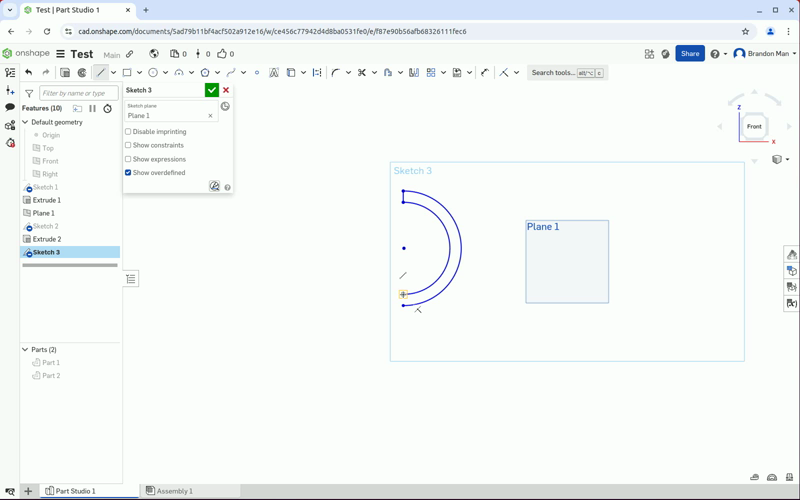
scroll(-6)
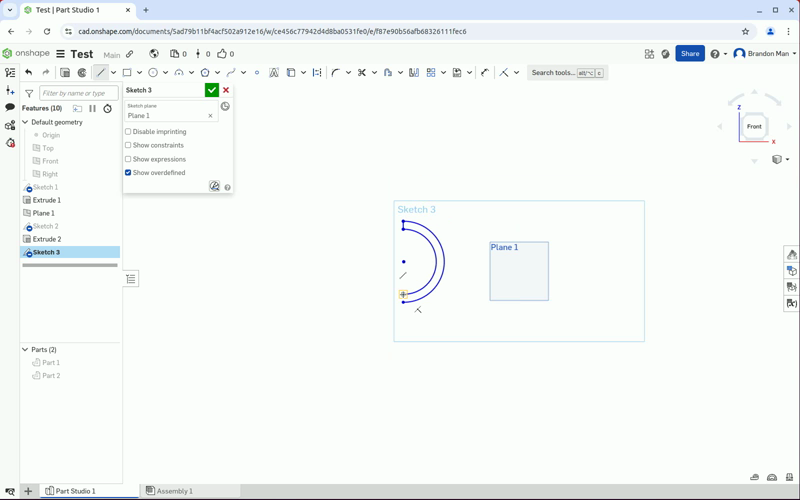
scroll(-6)
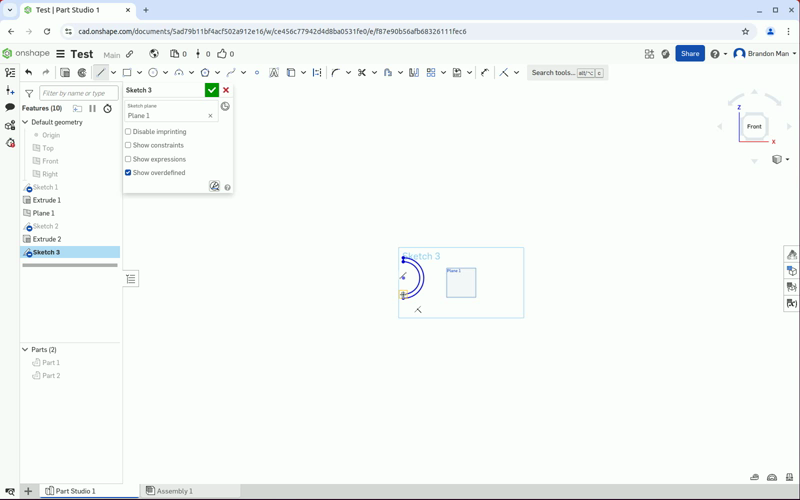
mouse_move(433, 294)
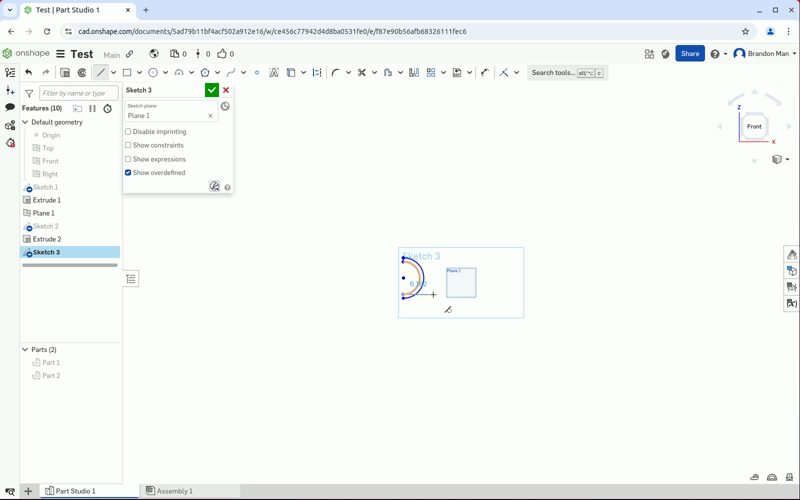
key_down(shift)
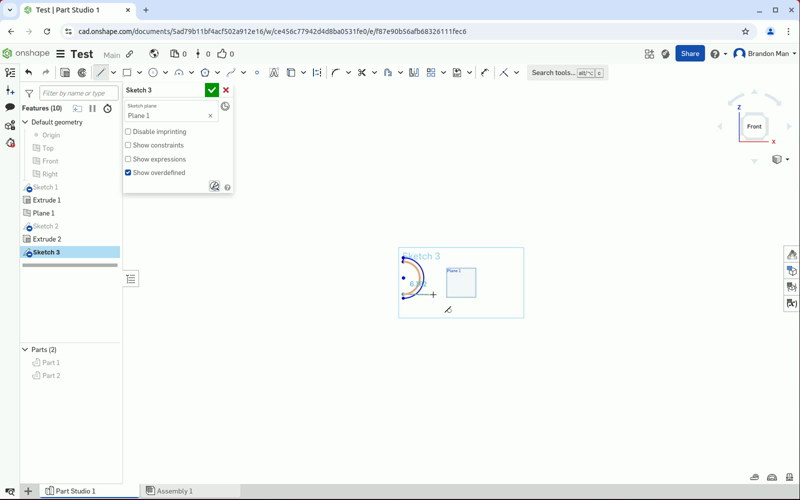
mouse_move(403, 298)
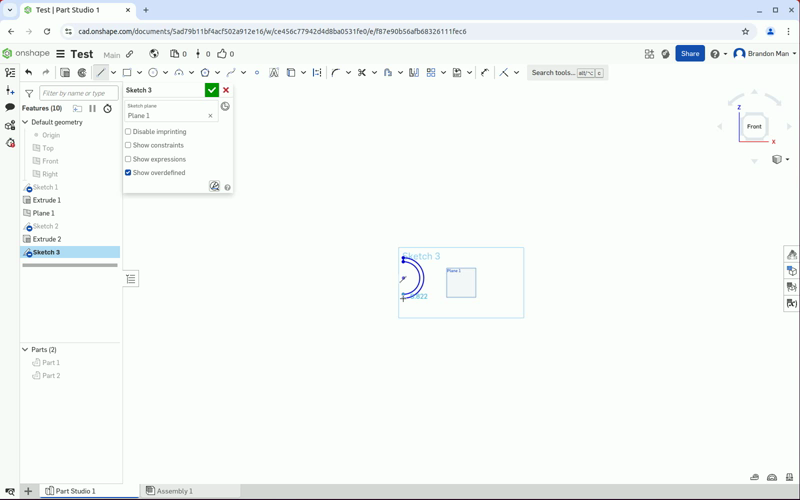
scroll(6)
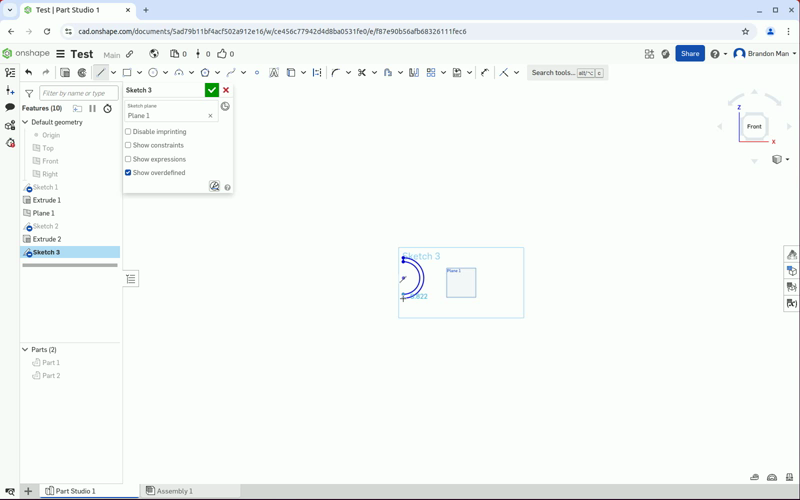
scroll(6)
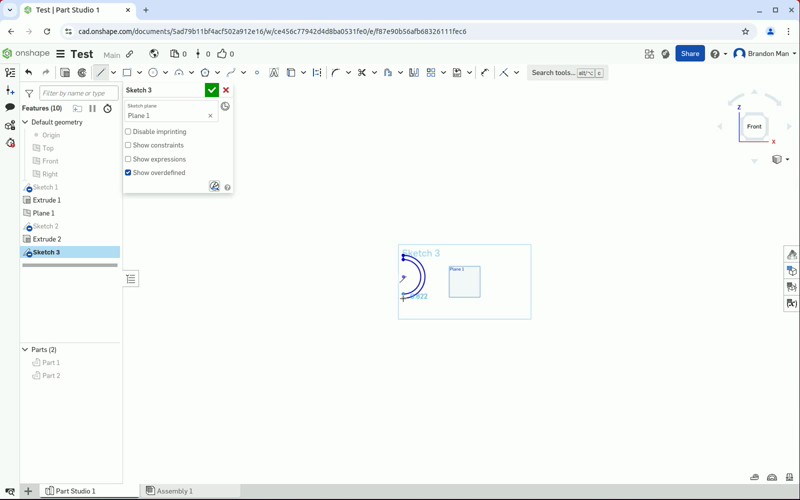
scroll(6)
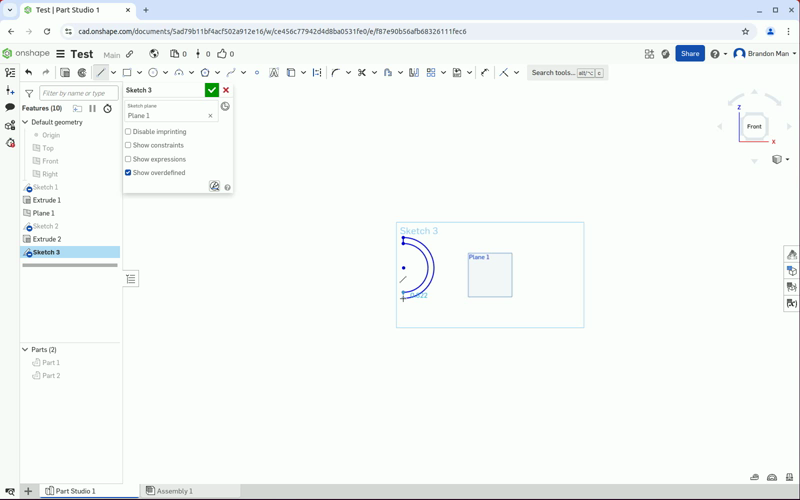
scroll(6)
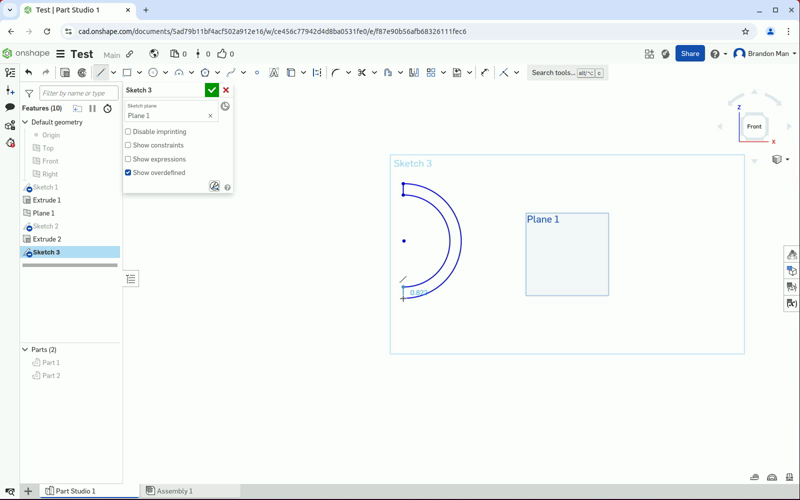
scroll(6)
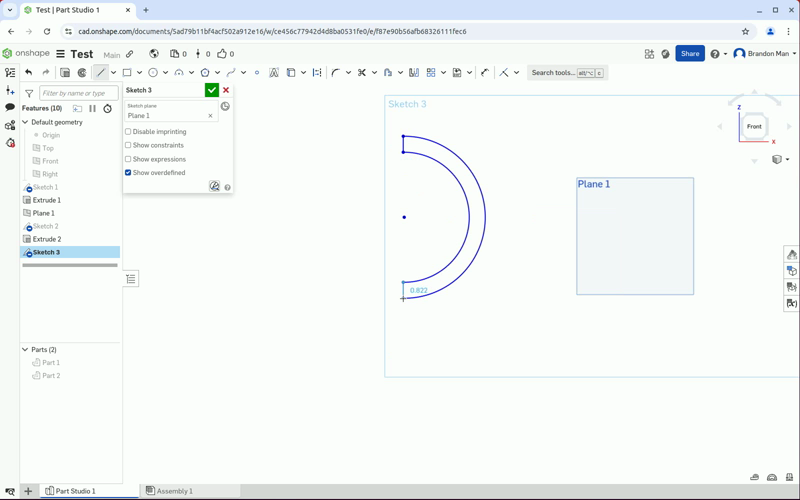
scroll(6)
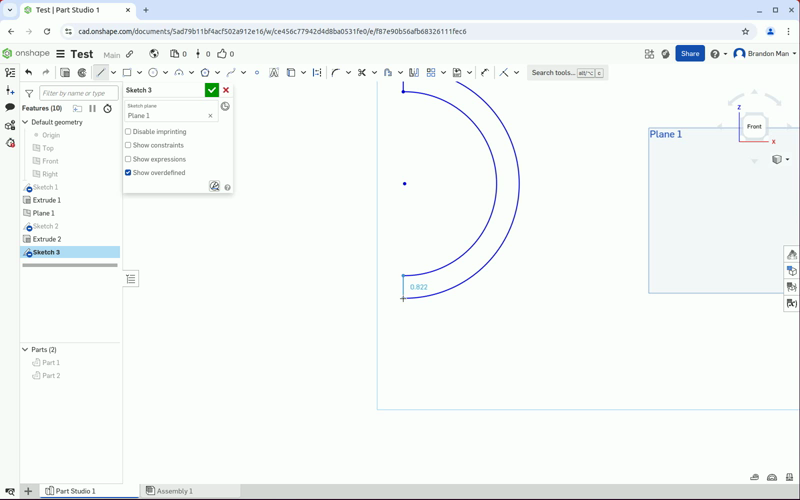
scroll(6)
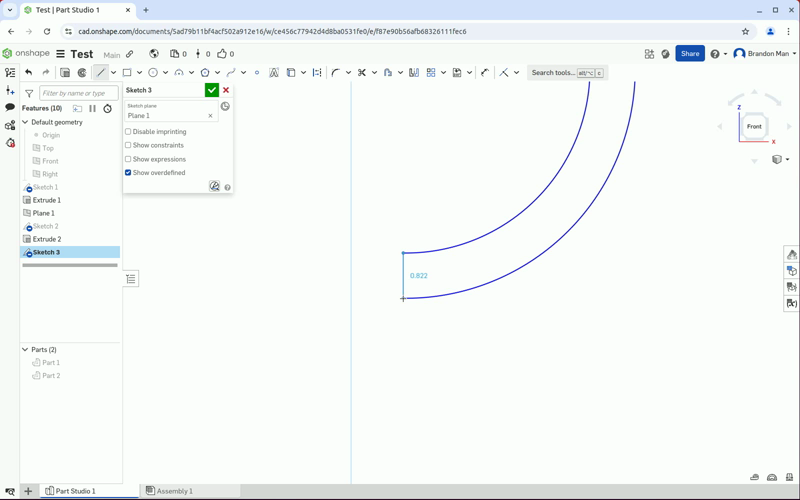
key_up(shift)
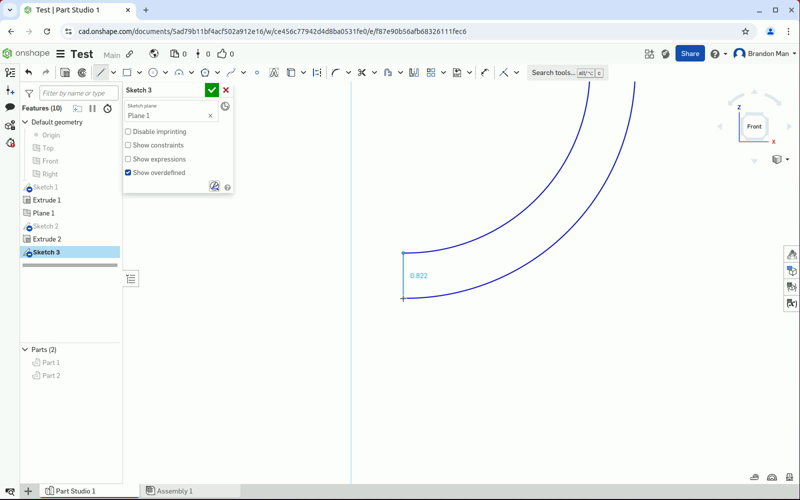
click(403, 298)
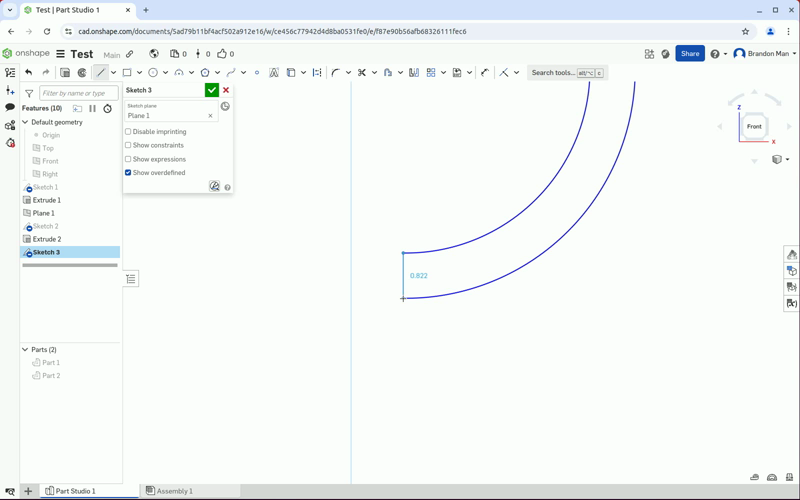
scroll(-6)
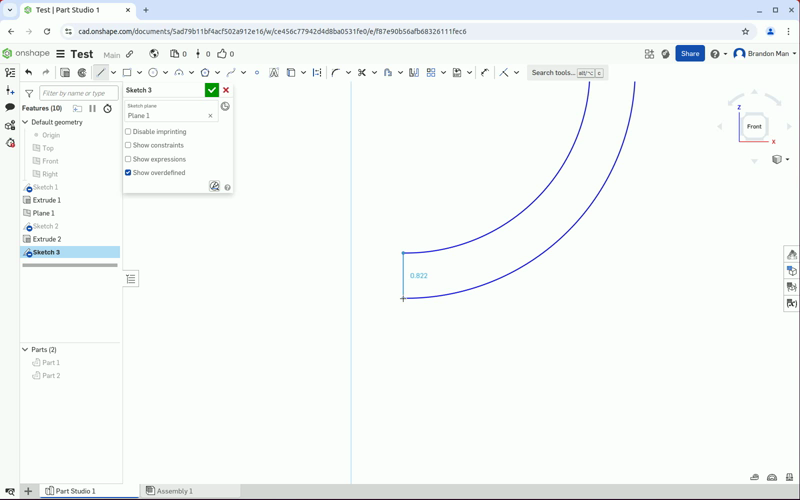
scroll(-6)
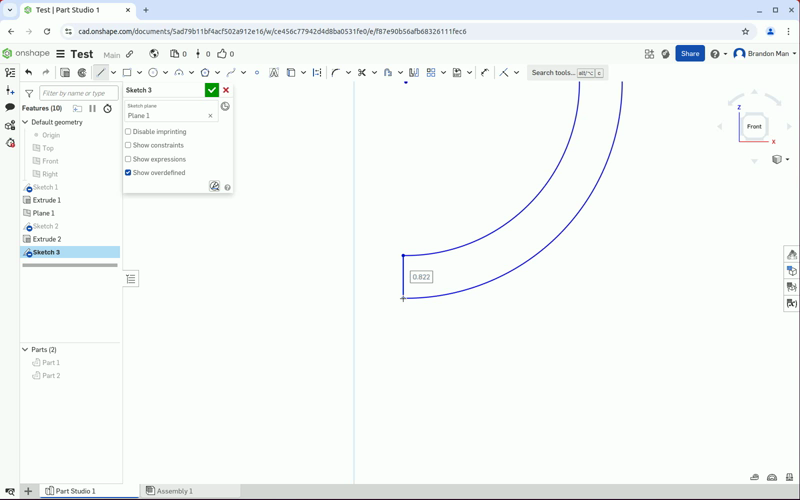
scroll(-6)
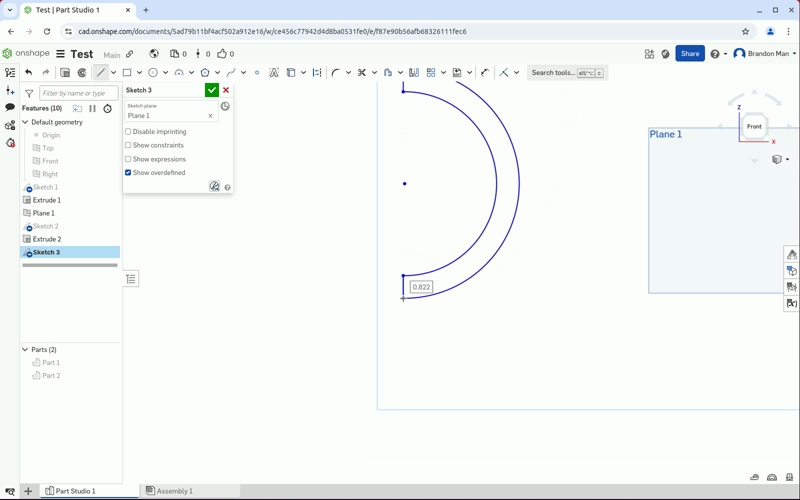
scroll(-6)
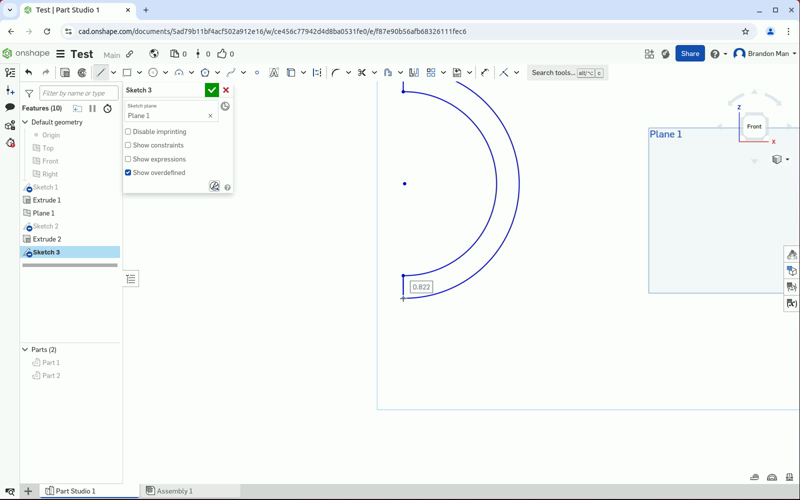
scroll(-6)
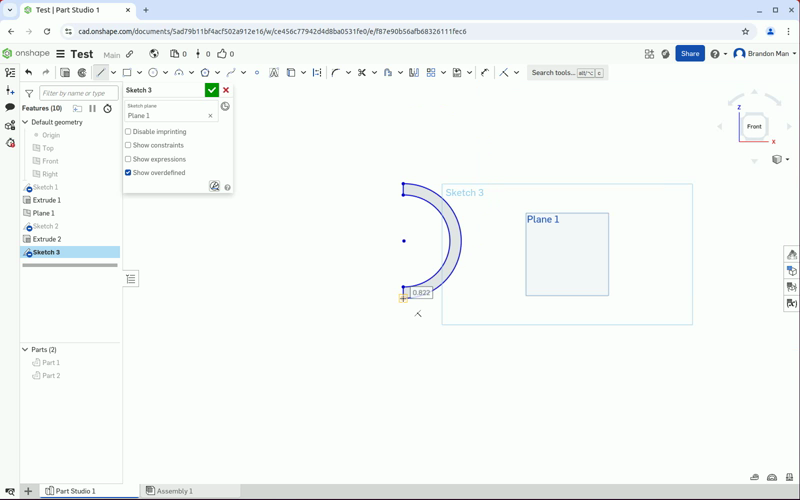
scroll(-6)
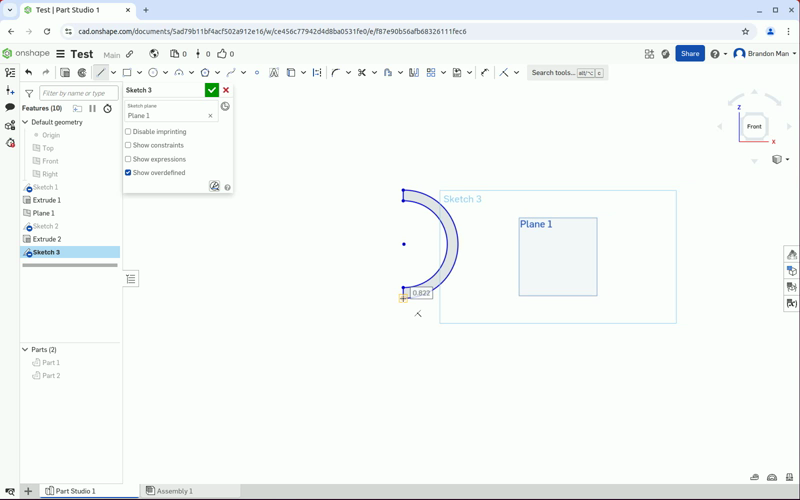
scroll(-6)
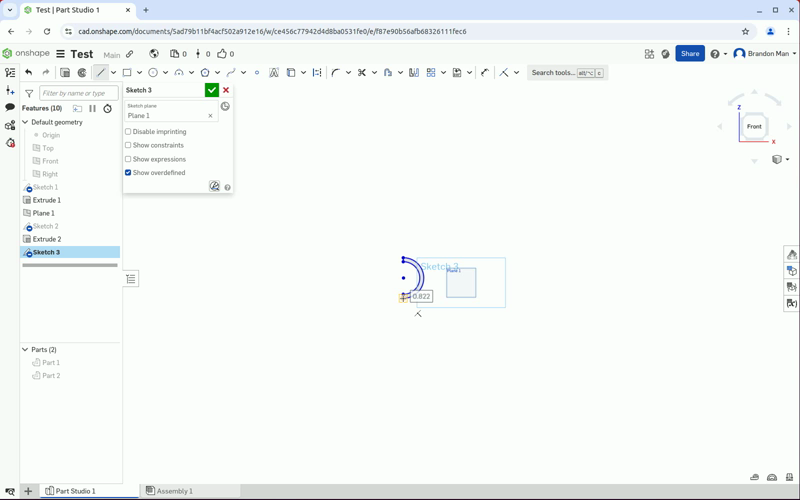
key(esc)
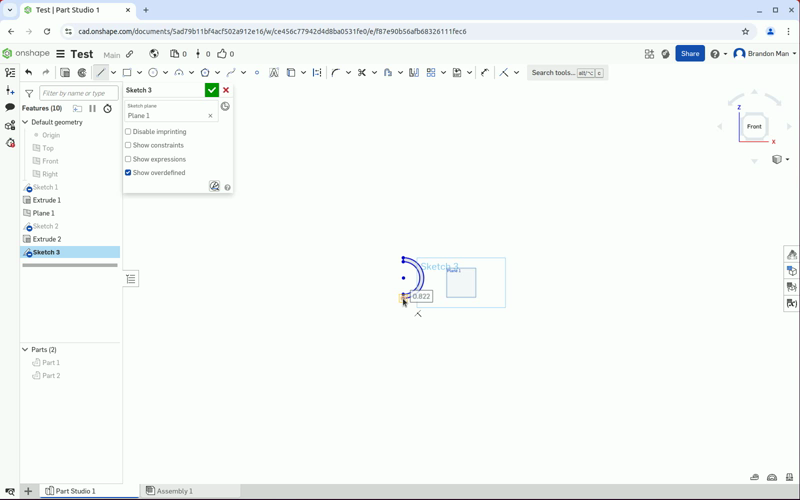
mouse_move(416, 282)
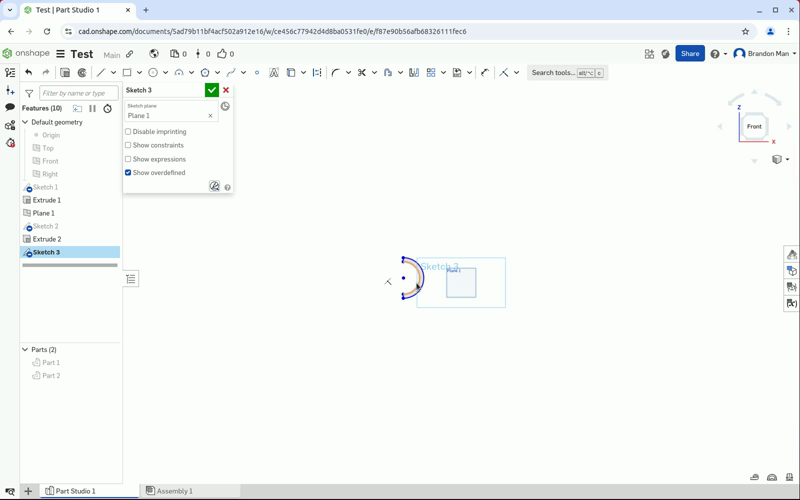
scroll(6)
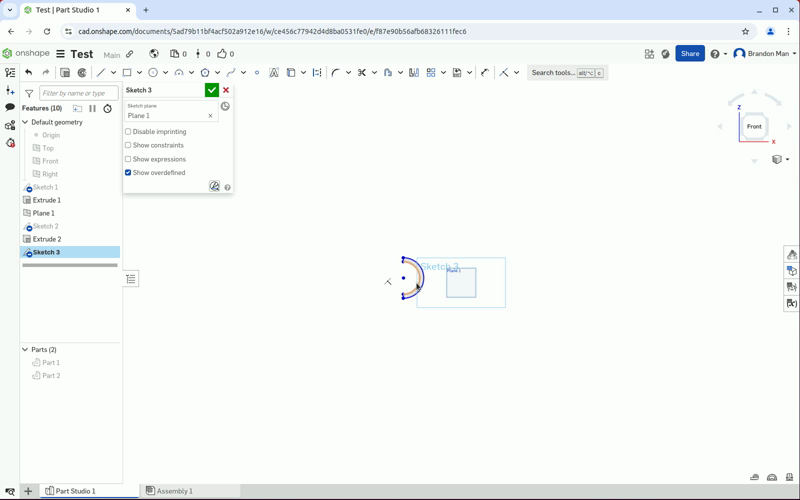
scroll(6)
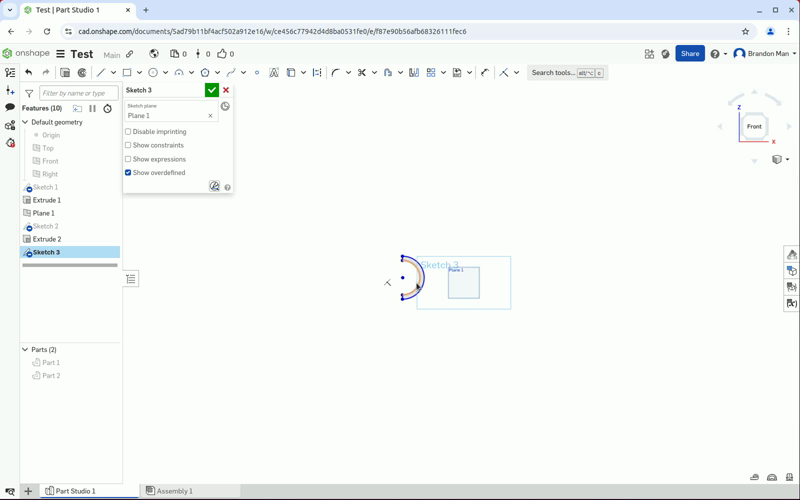
scroll(6)
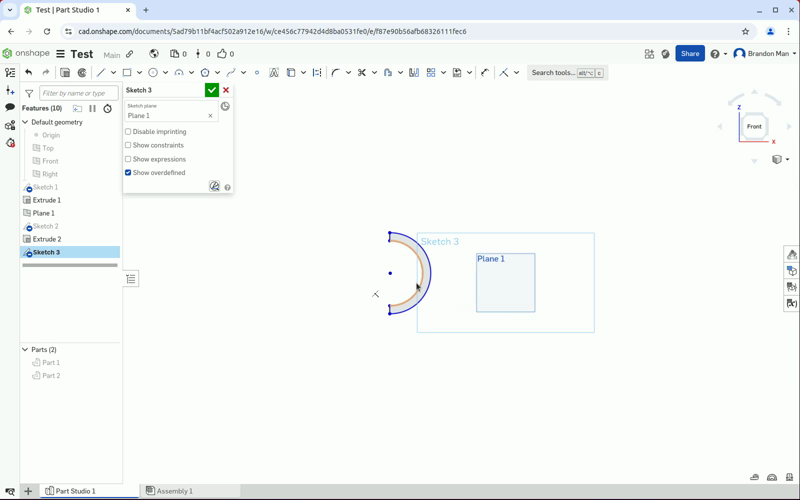
scroll(6)
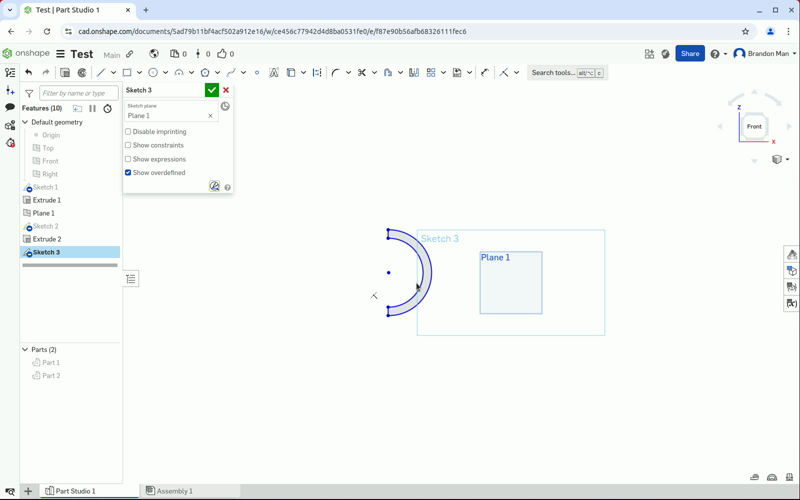
scroll(6)
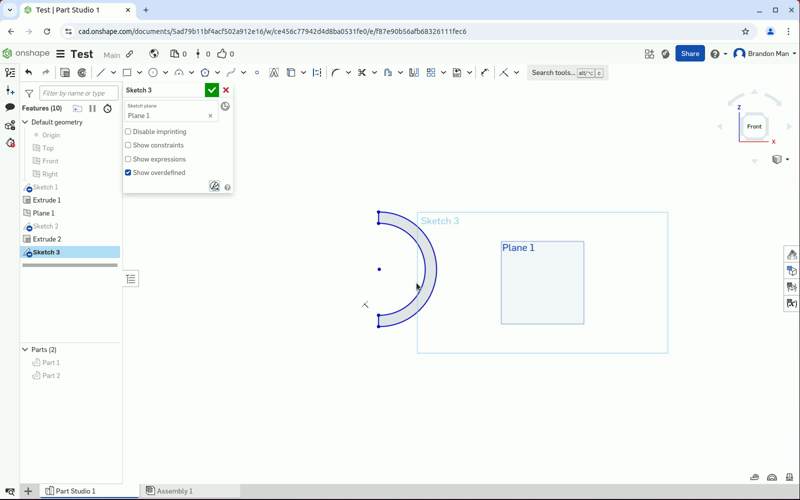
scroll(6)
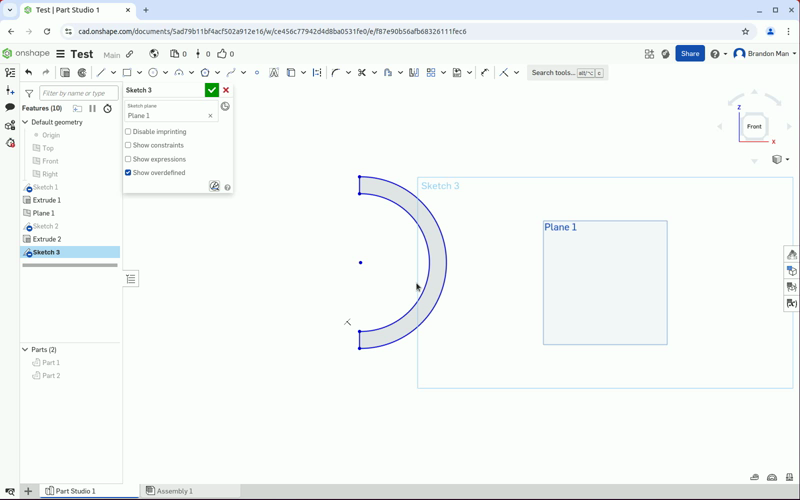
scroll(6)
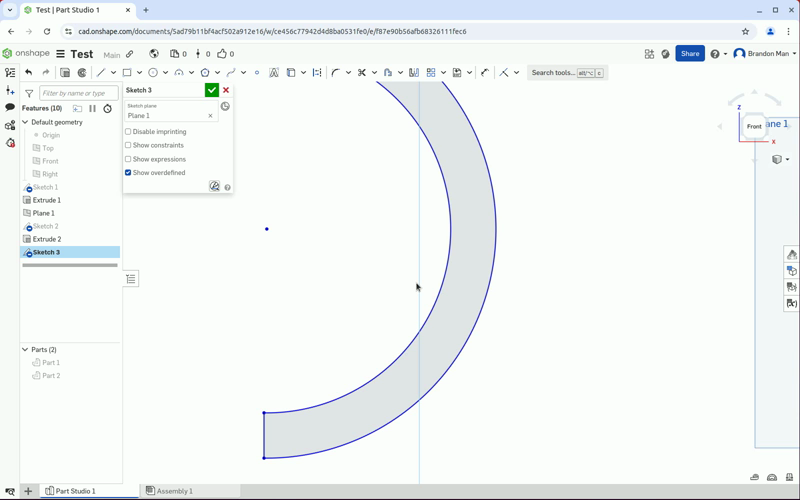
click(416, 282)
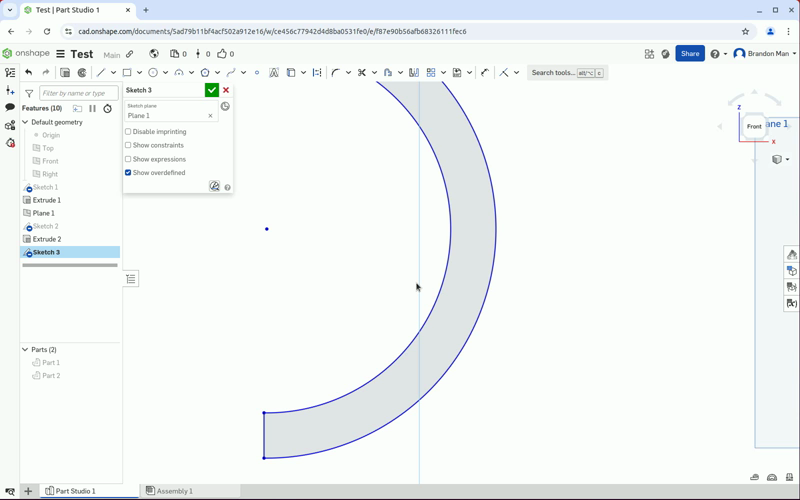
scroll(-6)
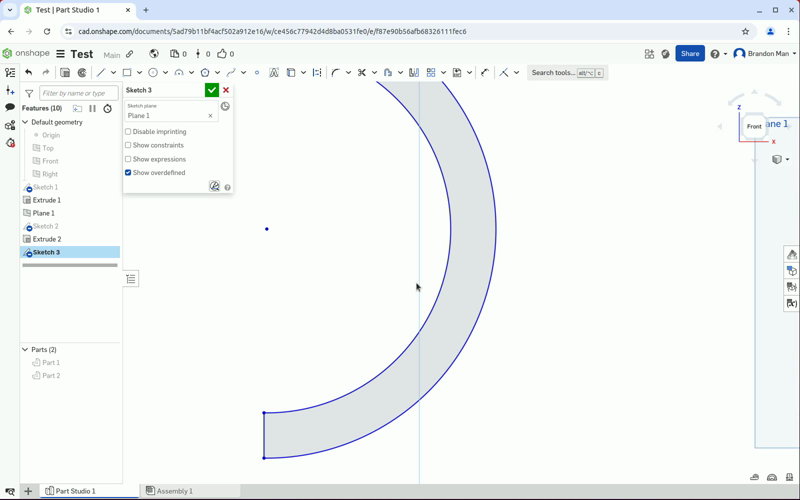
scroll(-6)
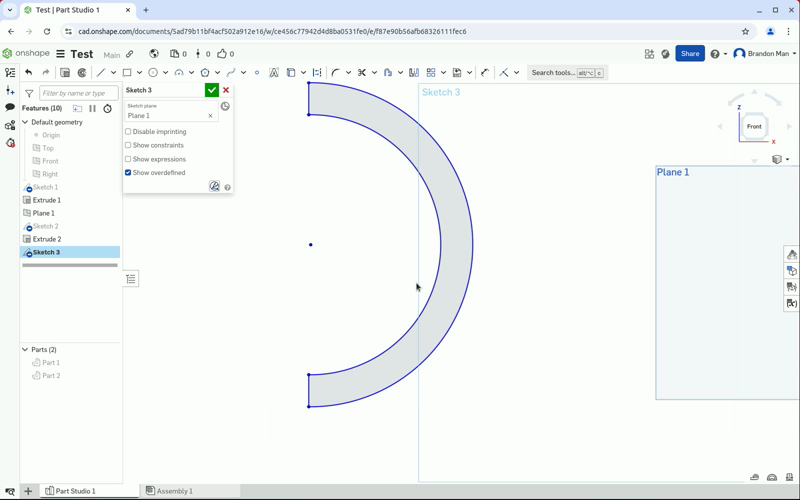
scroll(-6)
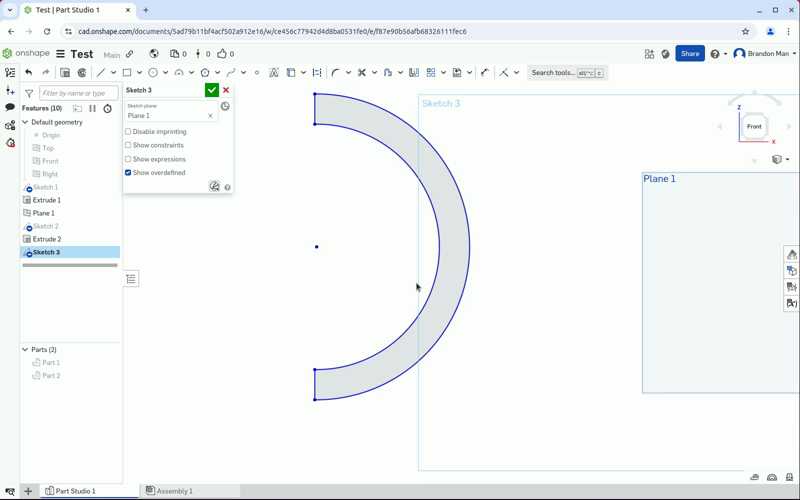
scroll(-6)
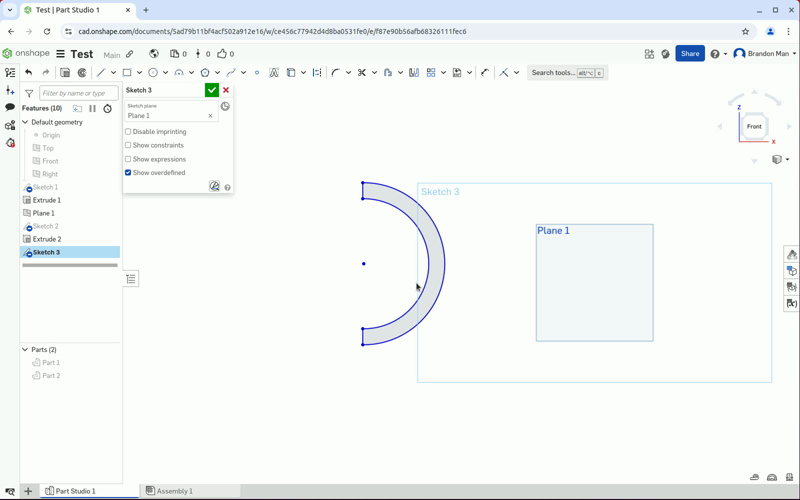
scroll(-6)
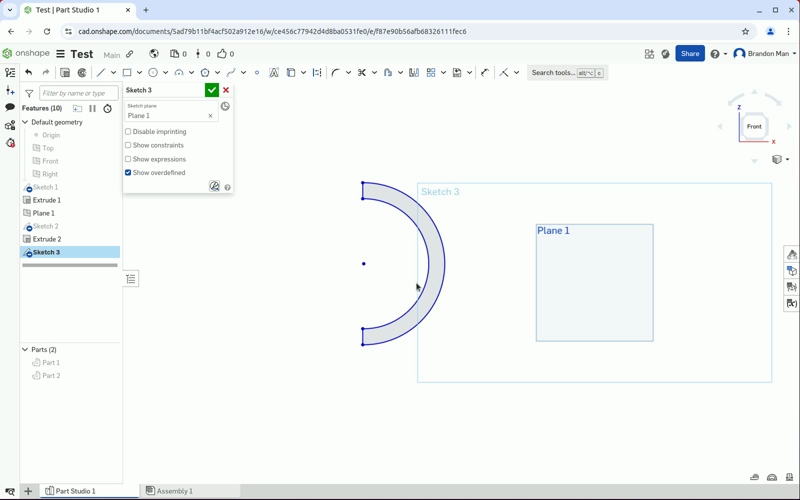
scroll(-6)
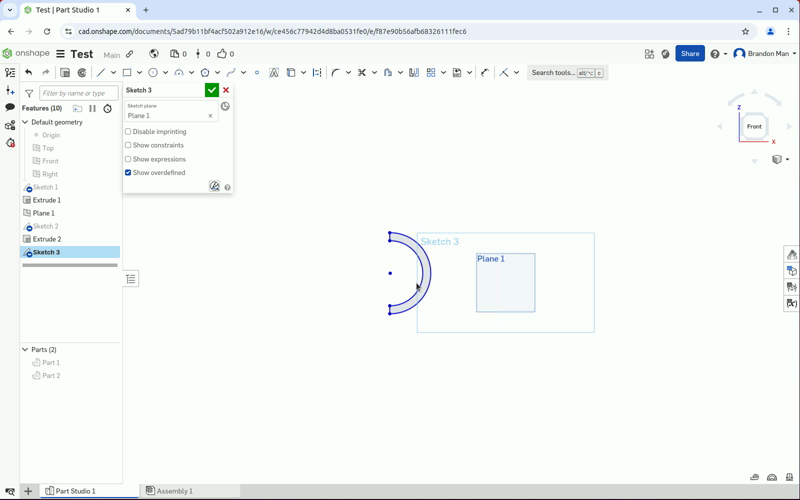
scroll(-6)
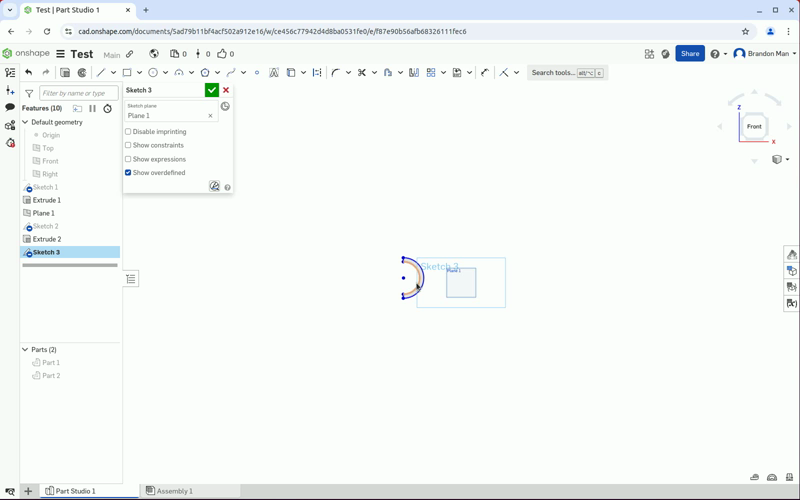
mouse_move(73, 352)
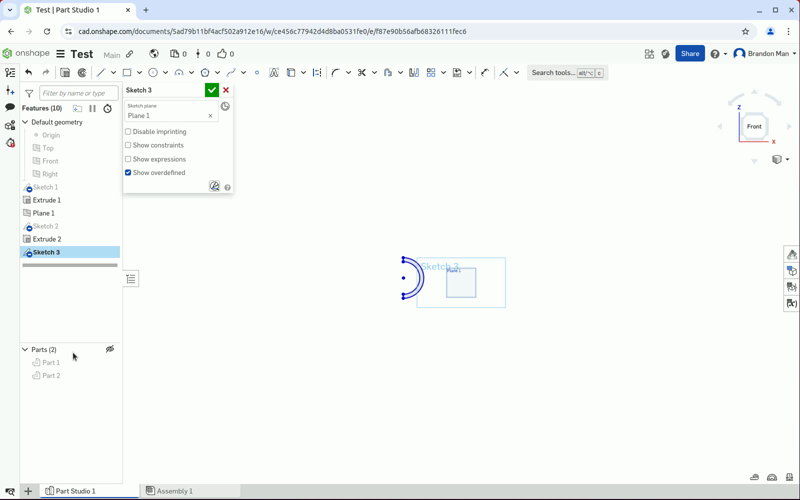
key(shift+y)
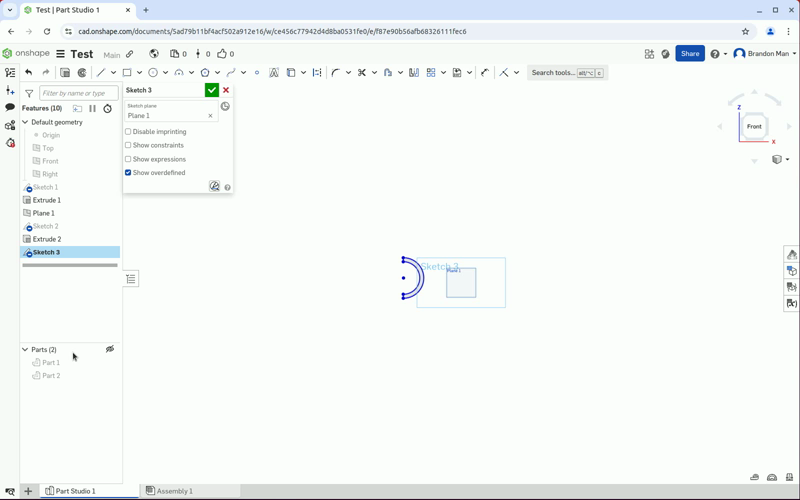
key(shift+e)
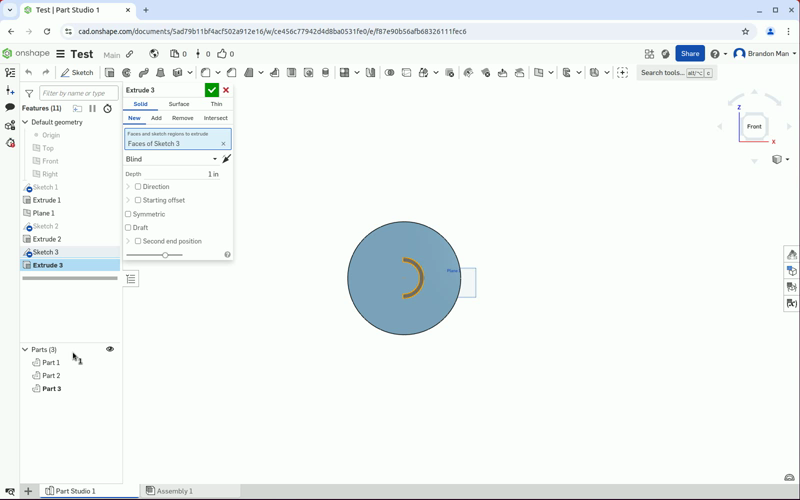
mouse_move(143, 106)
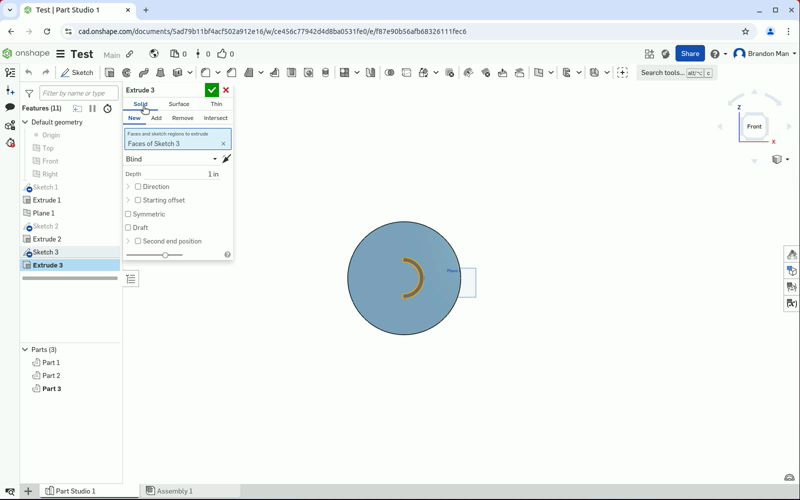
click(143, 106)
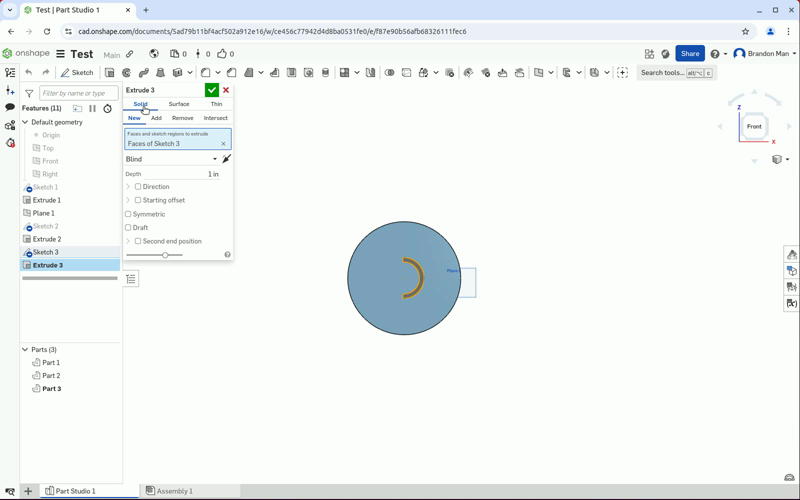
mouse_move(137, 120)
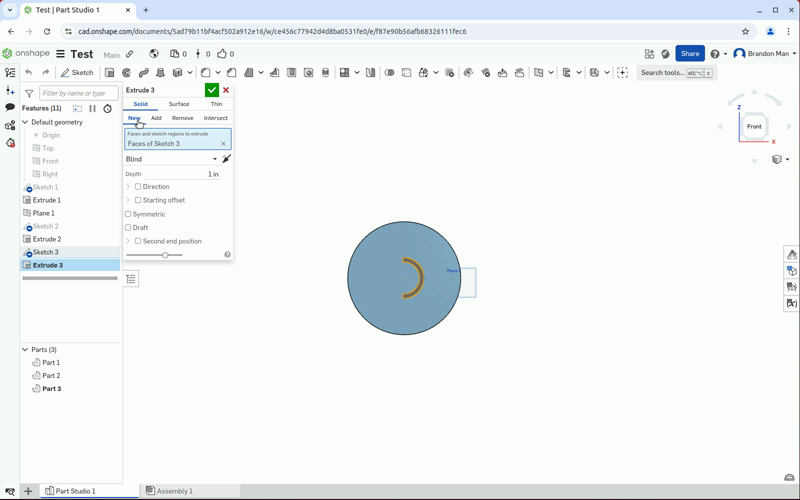
click(137, 120)
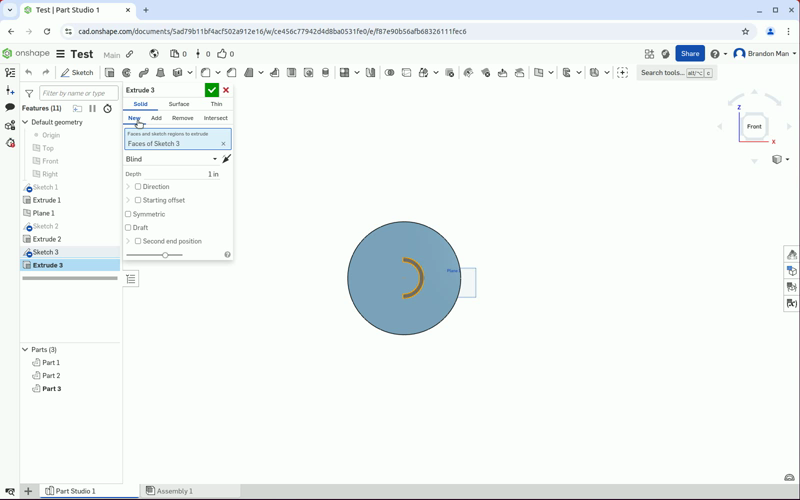
key(tab, 4)
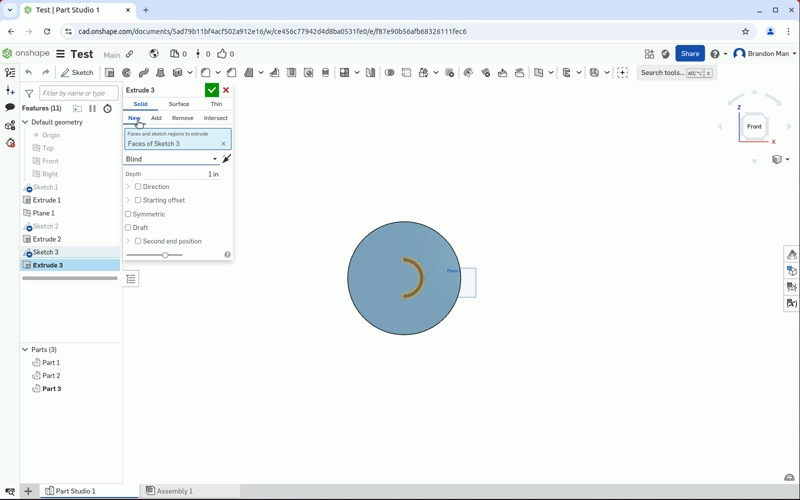
text(2.407)
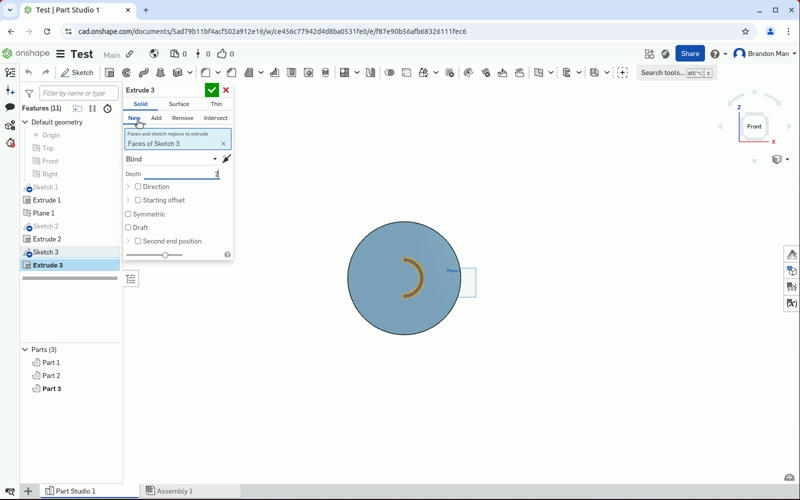
key(enter)
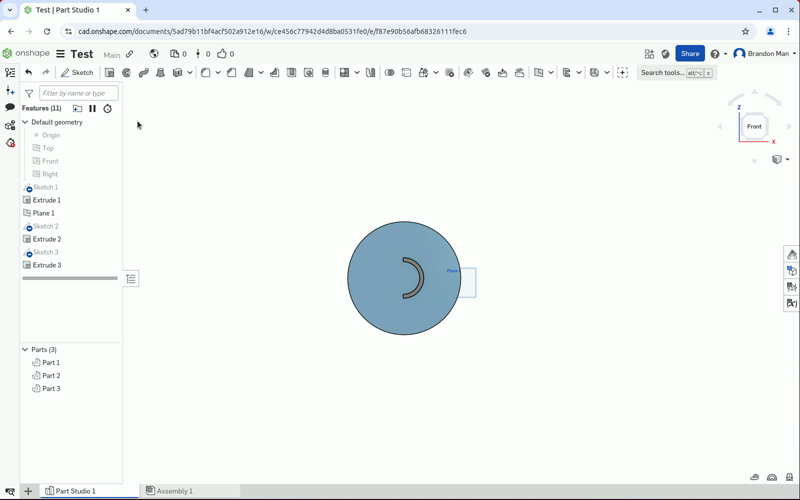
key(shift+h)
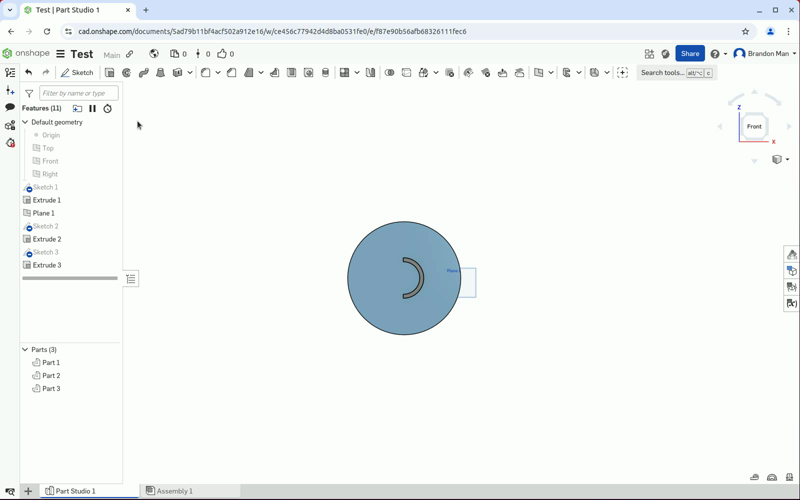
key(shift+h)
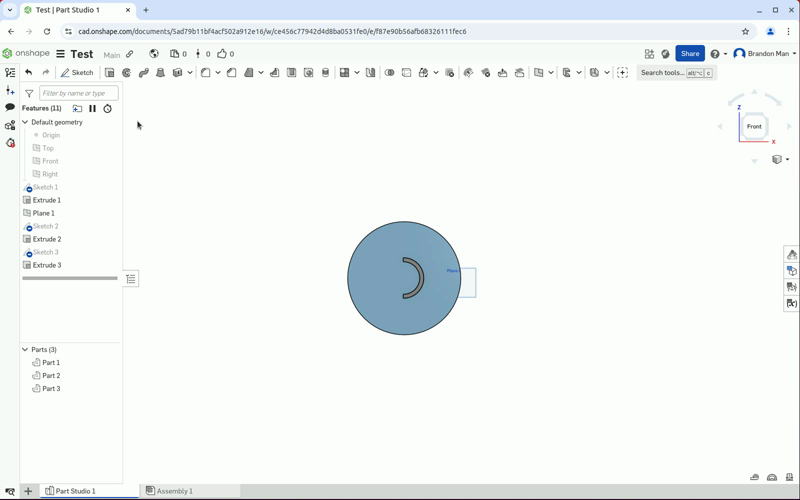
mouse_move(73, 189)
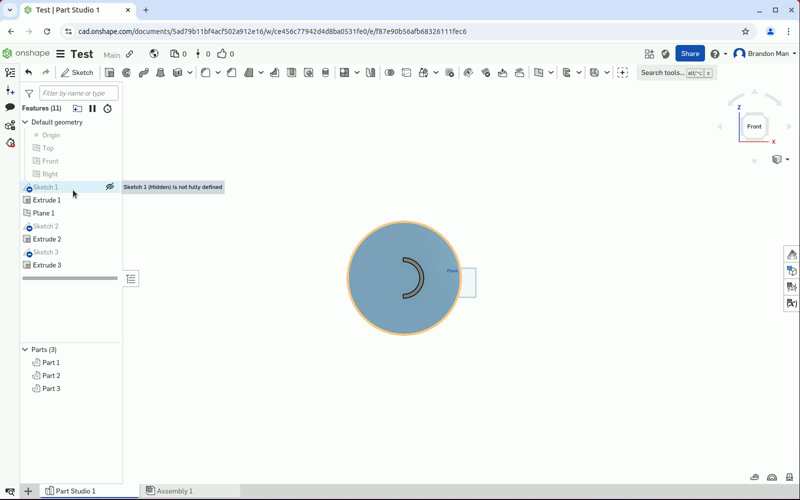
click(73, 189)
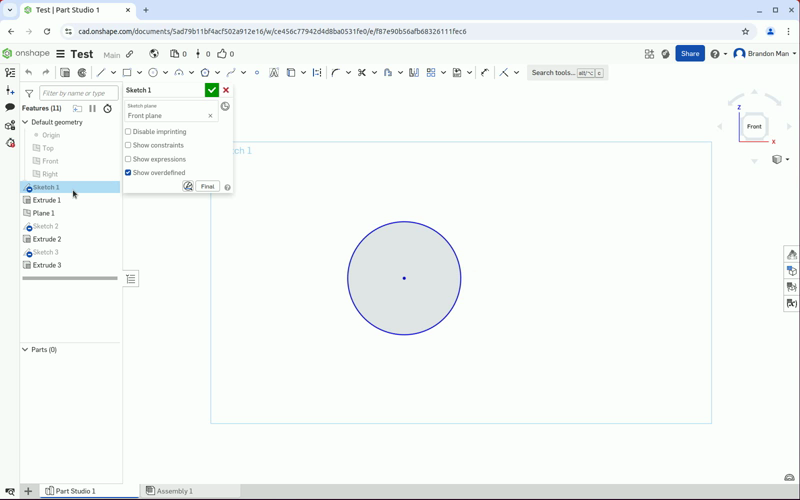
mouse_move(229, 92)
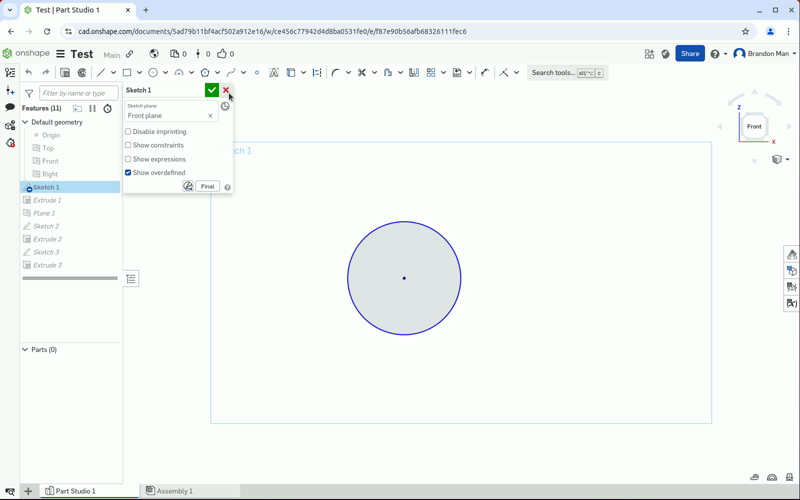
click(229, 92)
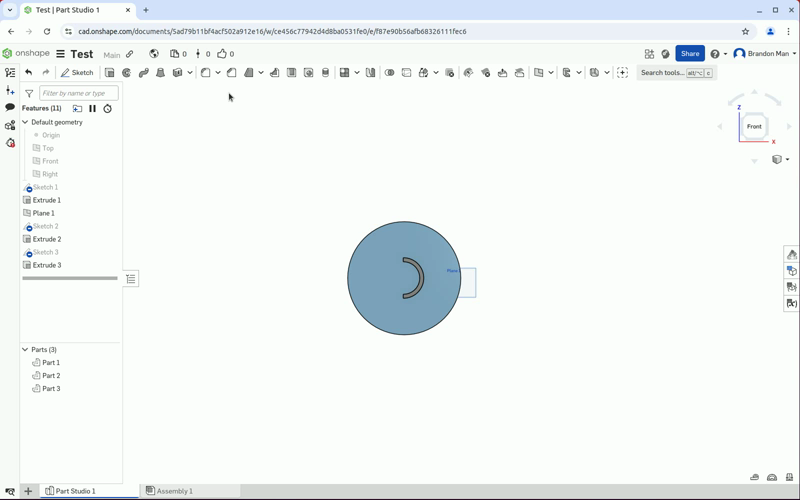
mouse_move(541, 75)
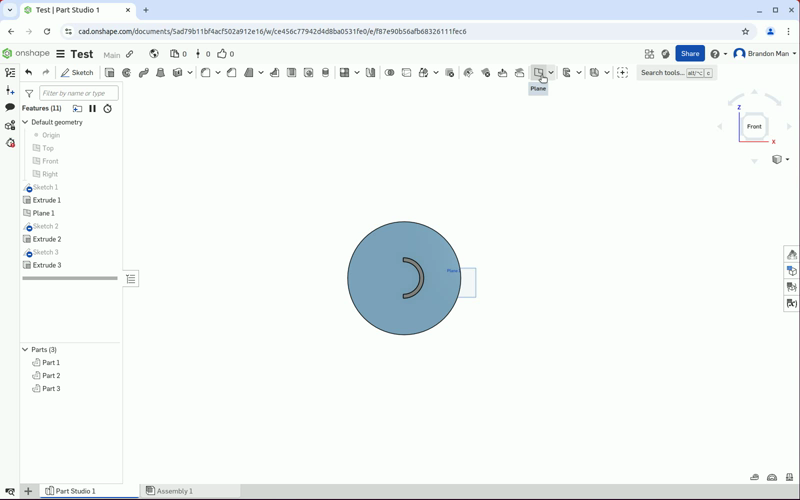
click(541, 75)
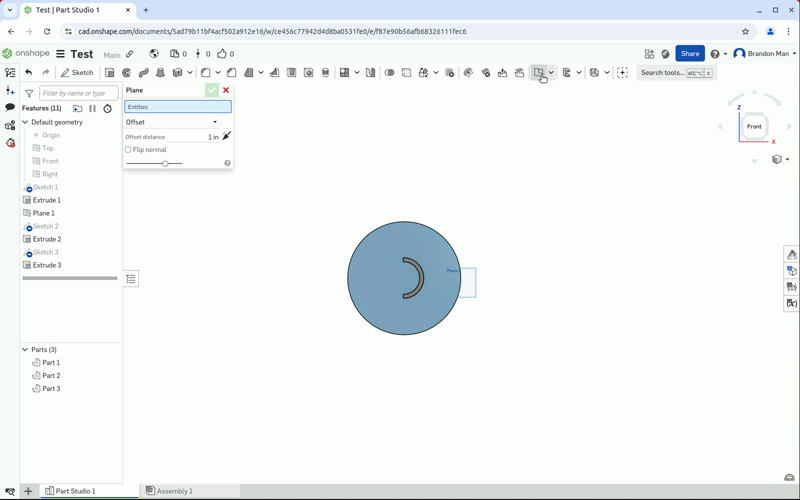
mouse_move(73, 163)
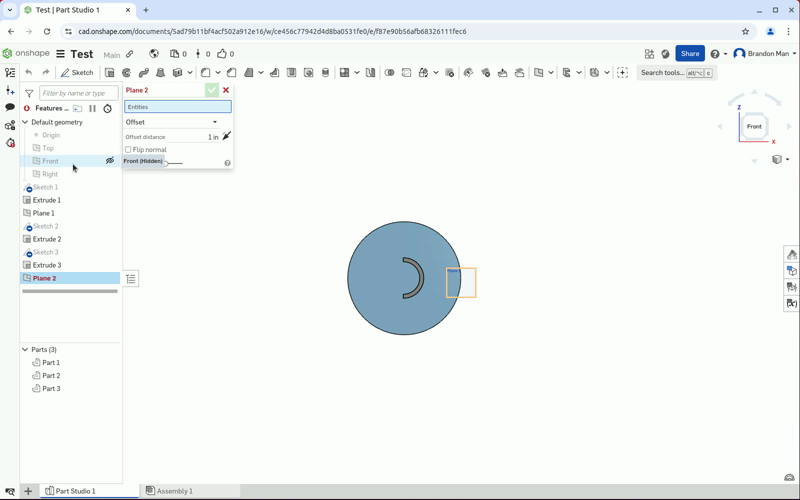
click(73, 163)
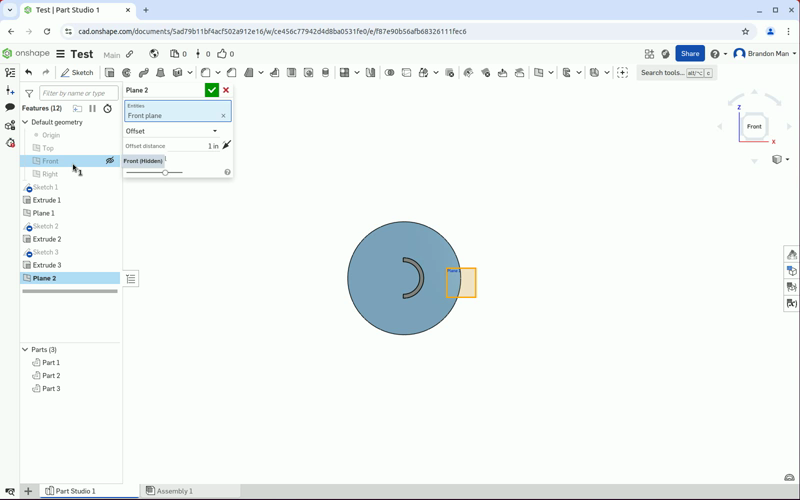
key(tab, 2)
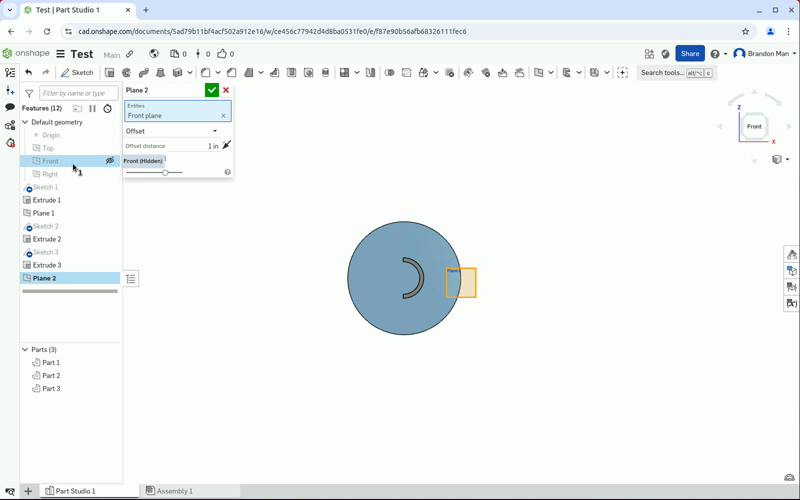
text(3.358)
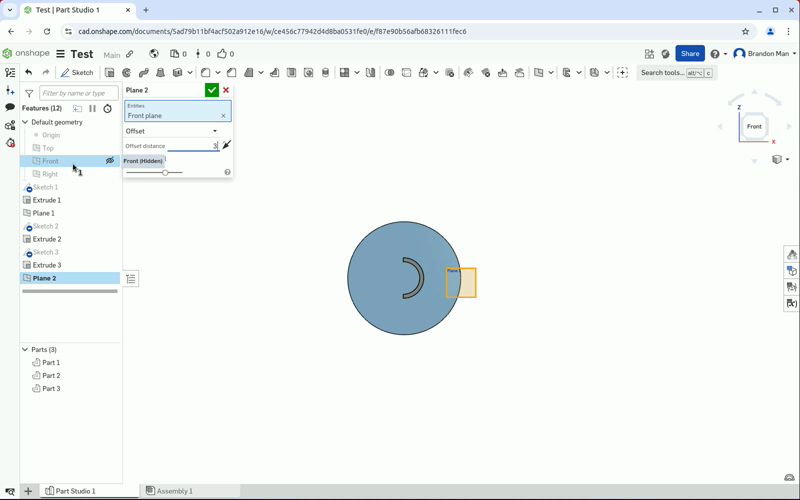
key(enter, 2)
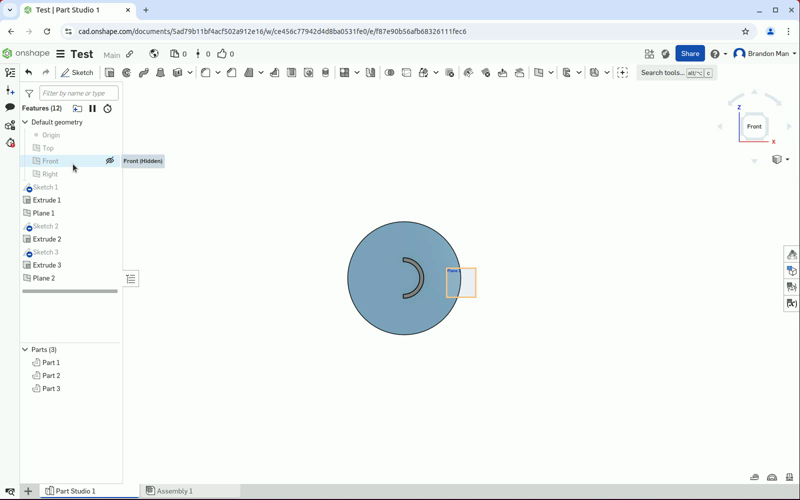
key(shift+s)
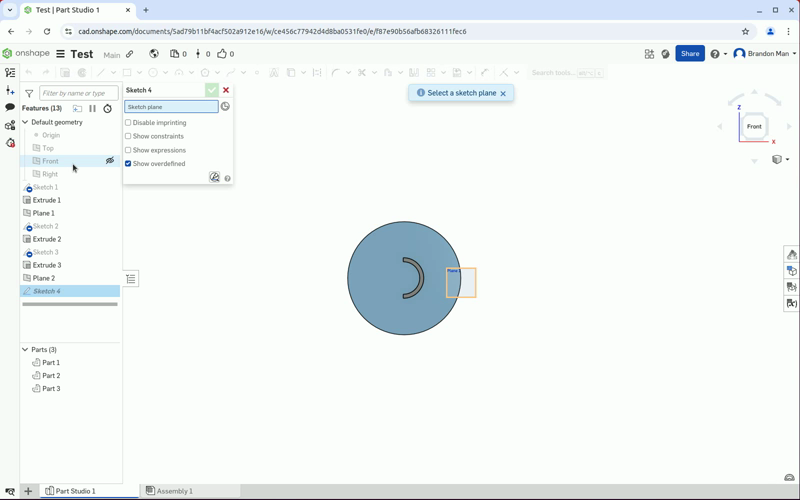
mouse_move(73, 280)
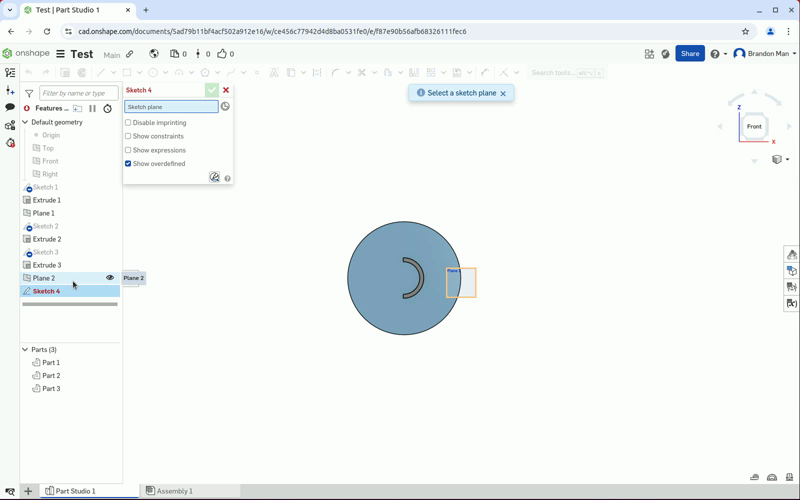
click(73, 280)
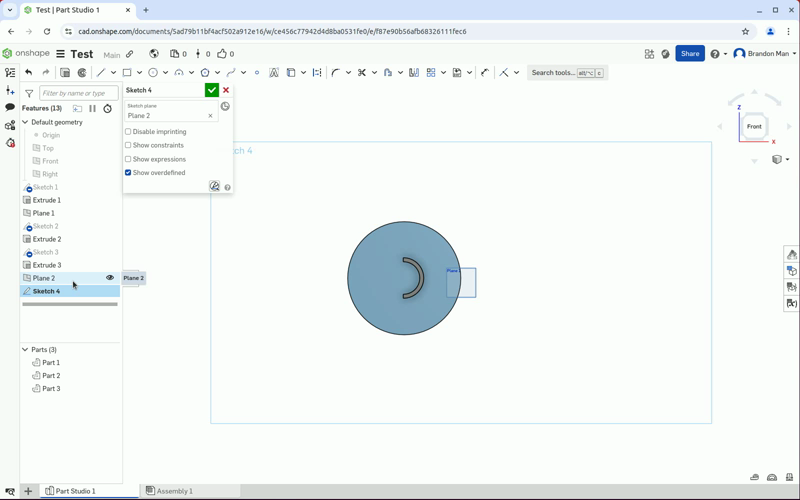
mouse_move(73, 352)
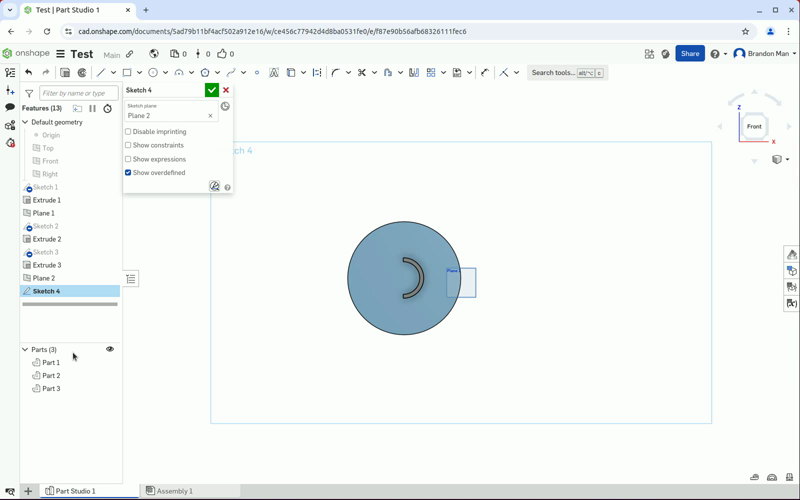
key(y)
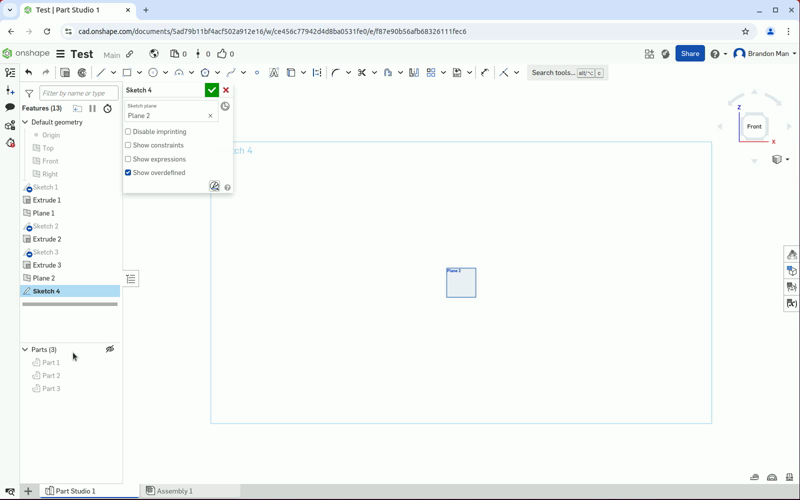
key(c)
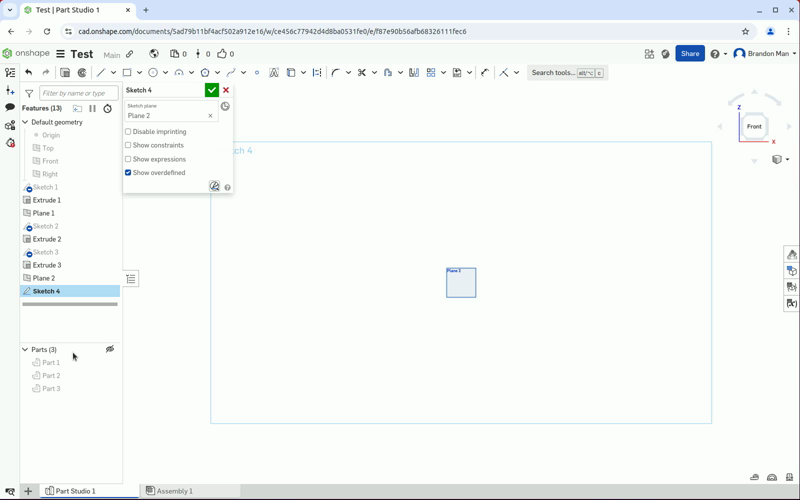
key_down(shift)
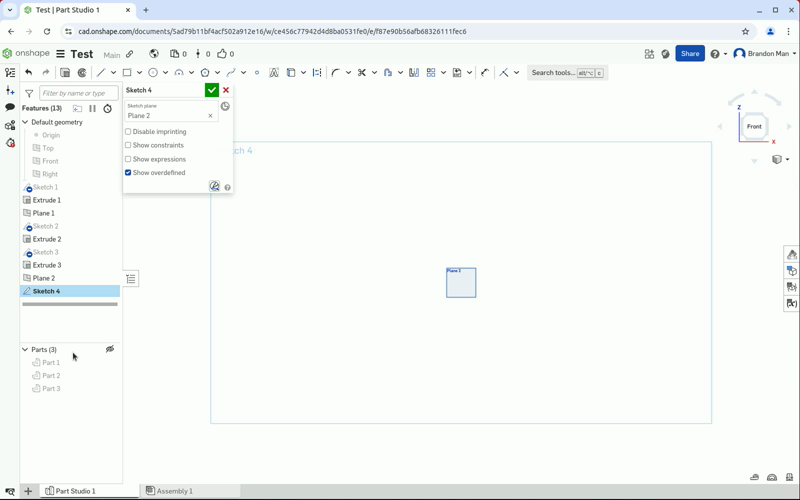
mouse_move(404, 278)
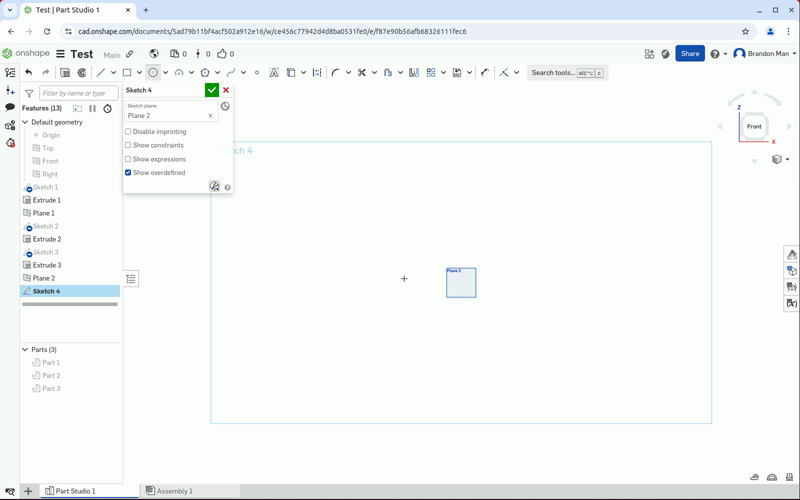
click(404, 278)
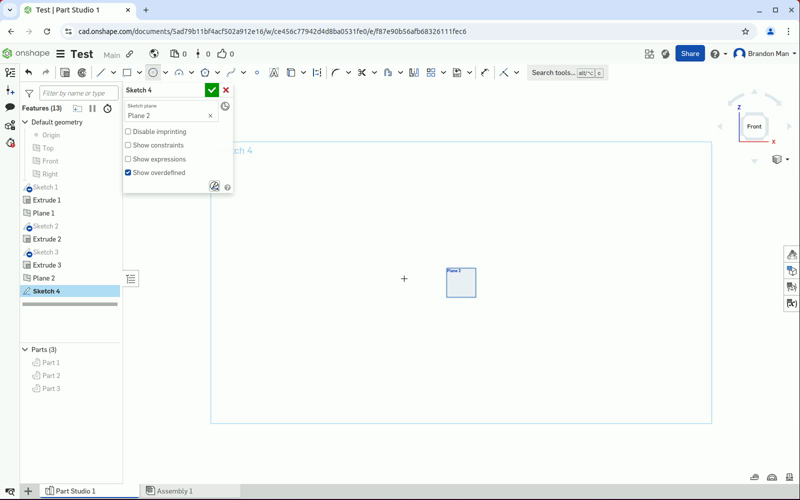
key_up(shift)
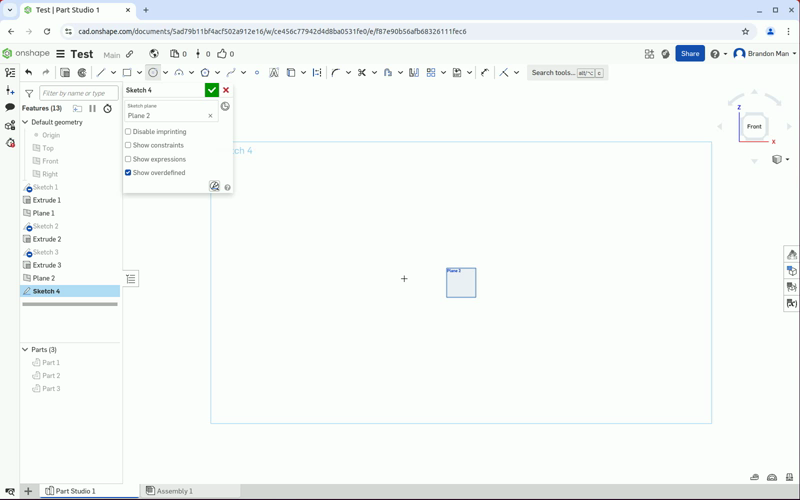
mouse_move(460, 278)
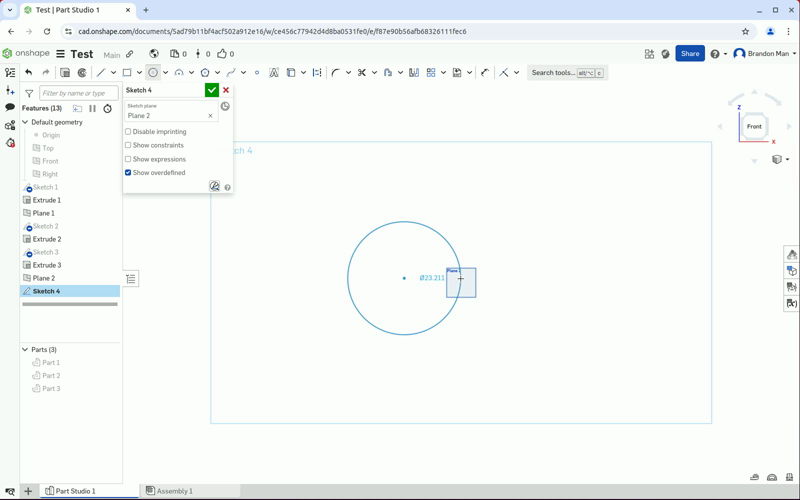
click(460, 278)
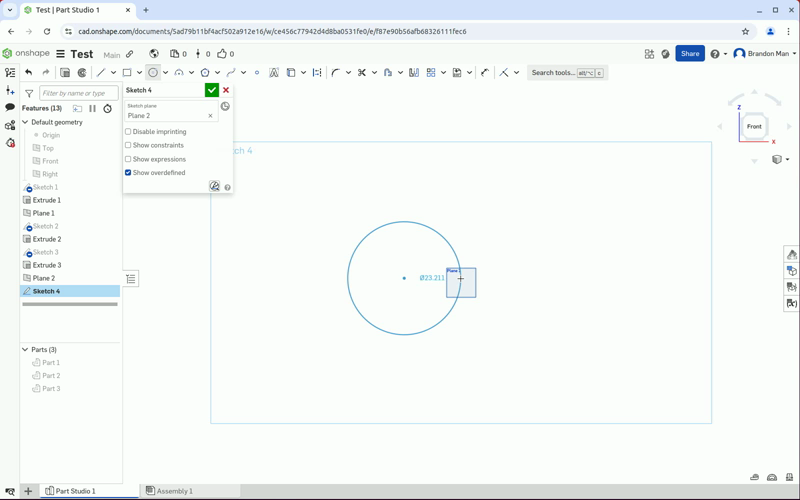
key(esc)
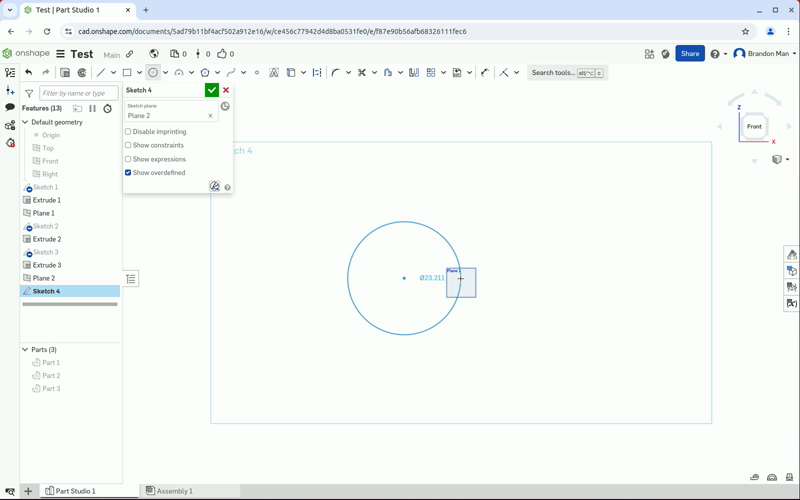
key(c)
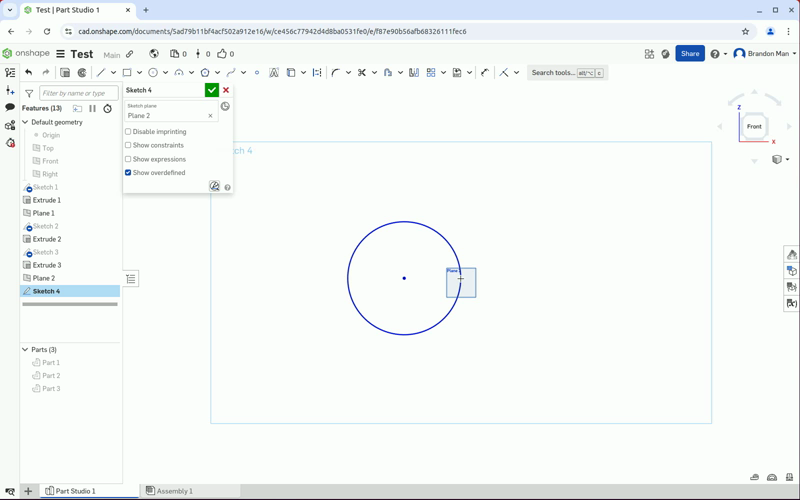
key_down(shift)
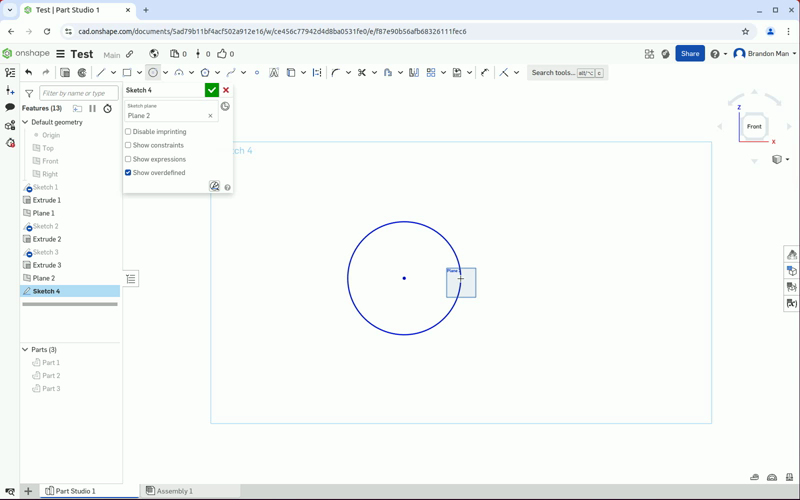
mouse_move(404, 278)
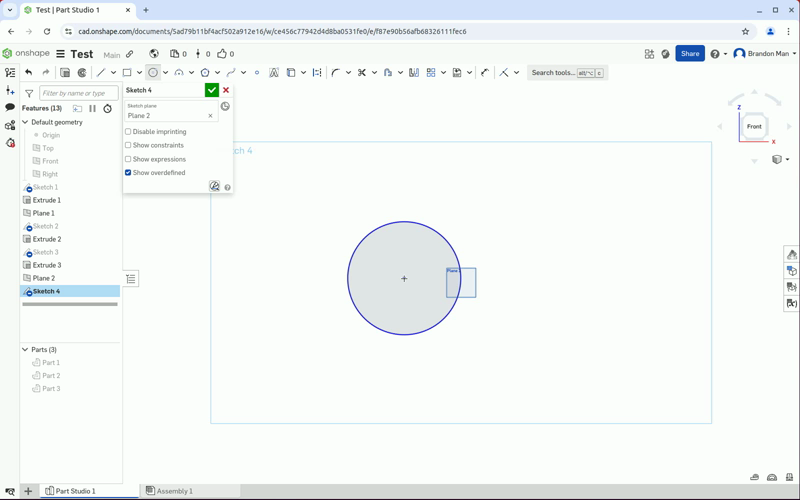
click(404, 278)
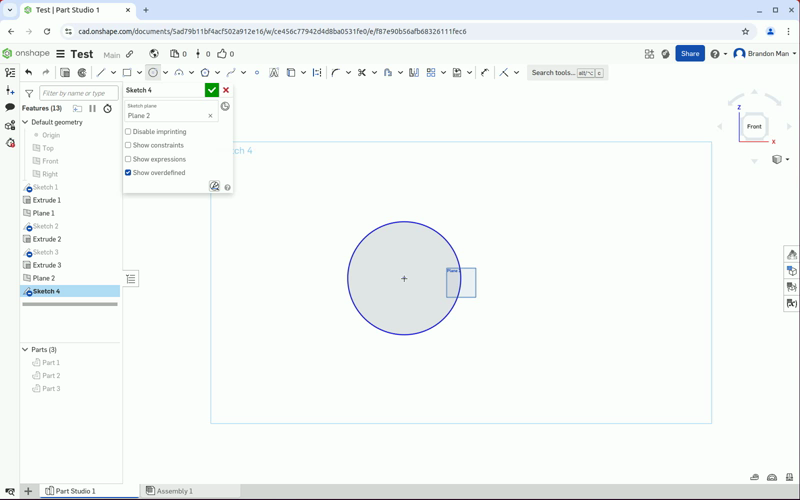
key_up(shift)
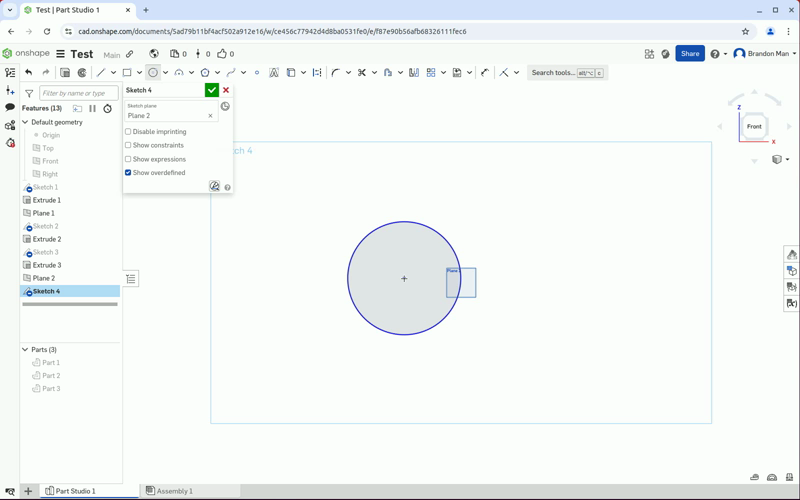
mouse_move(424, 278)
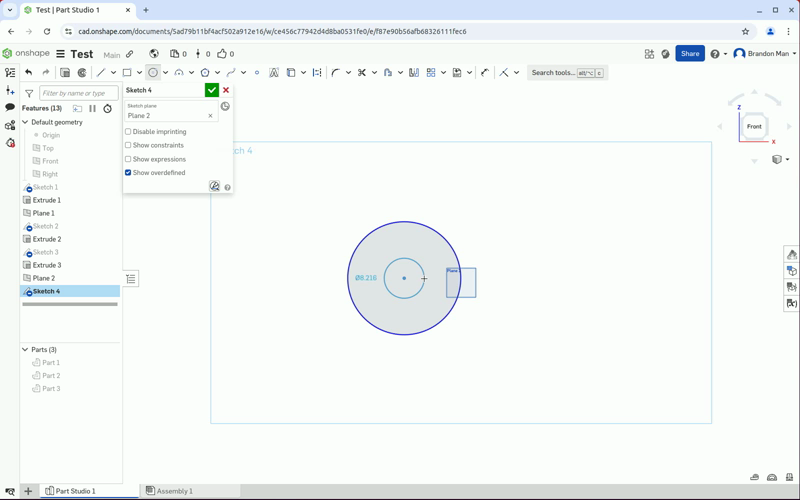
click(424, 278)
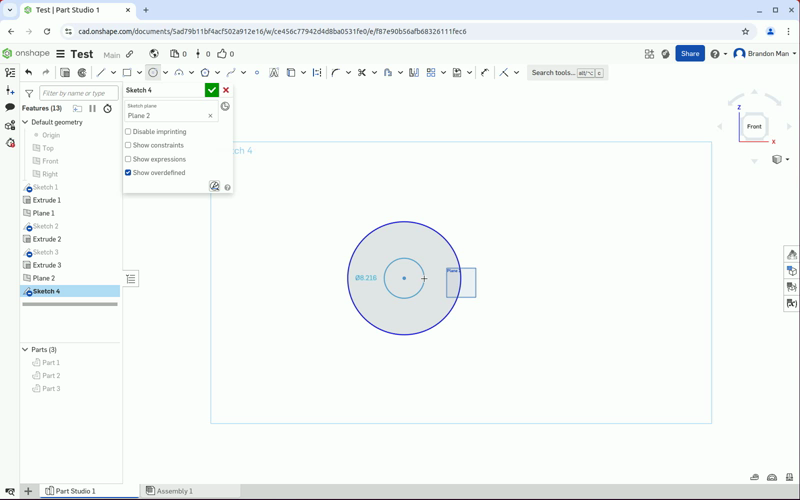
key(esc)
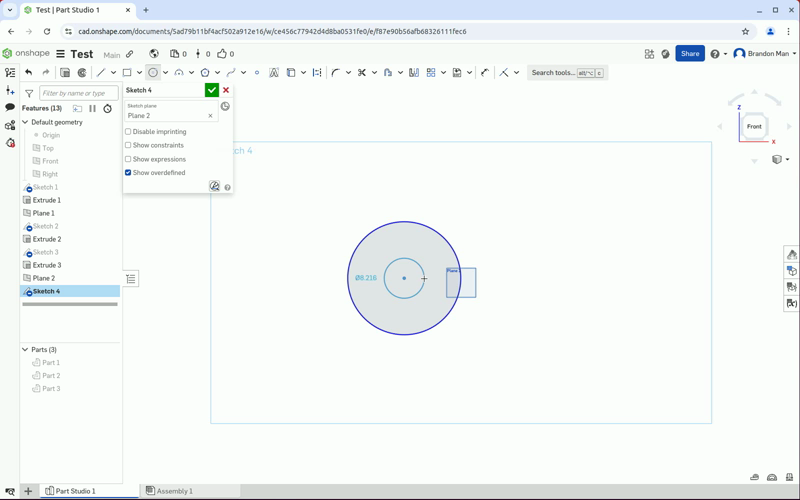
mouse_move(389, 310)
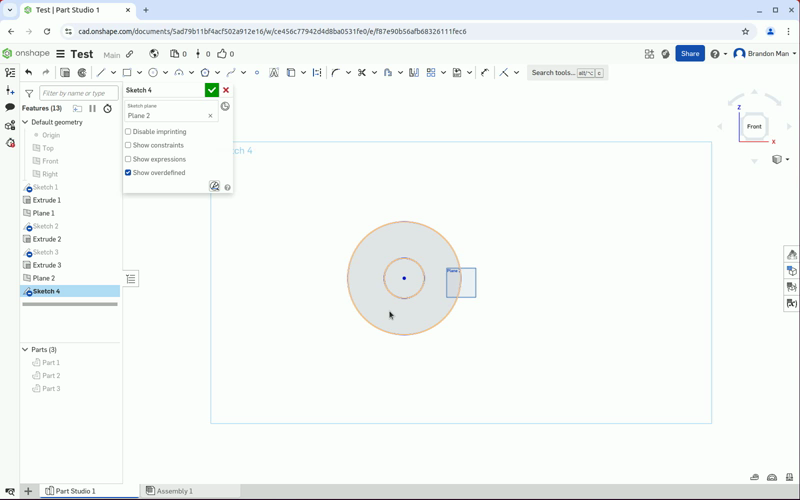
click(389, 310)
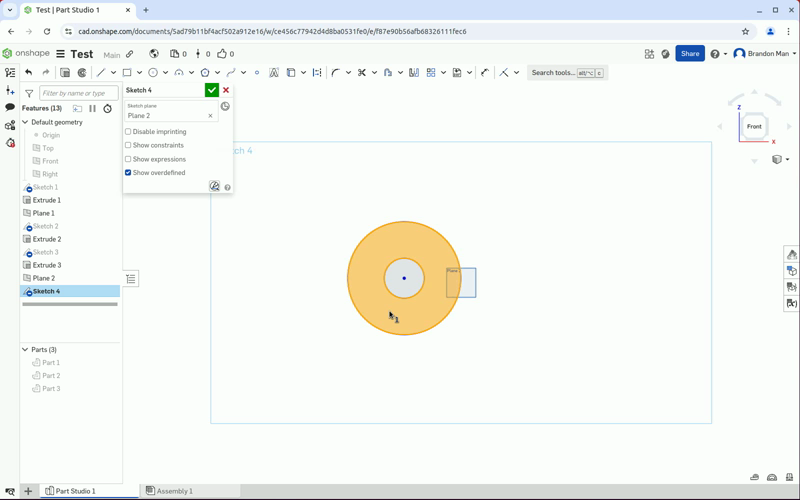
mouse_move(73, 352)
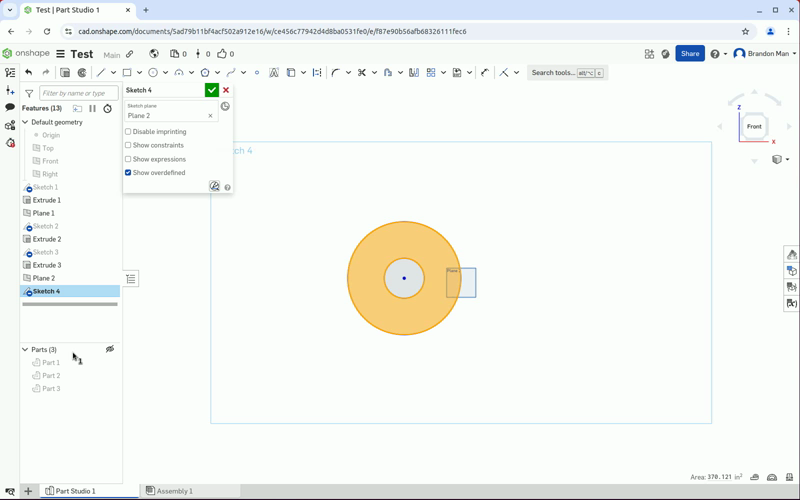
key(shift+y)
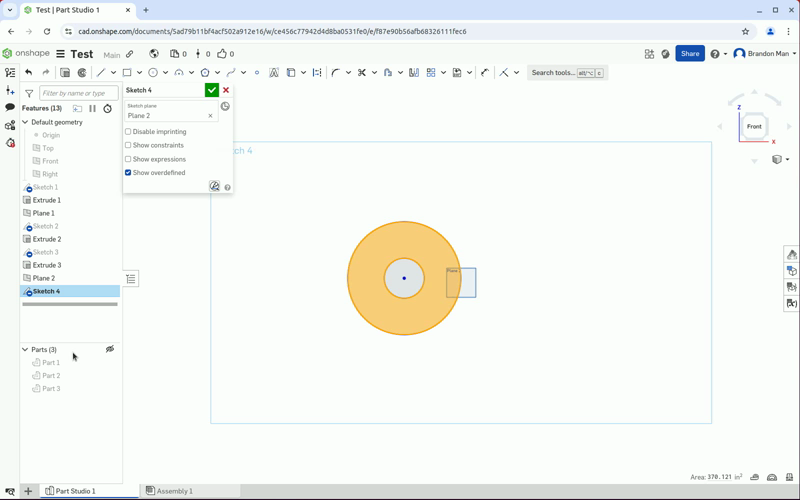
key(shift+e)
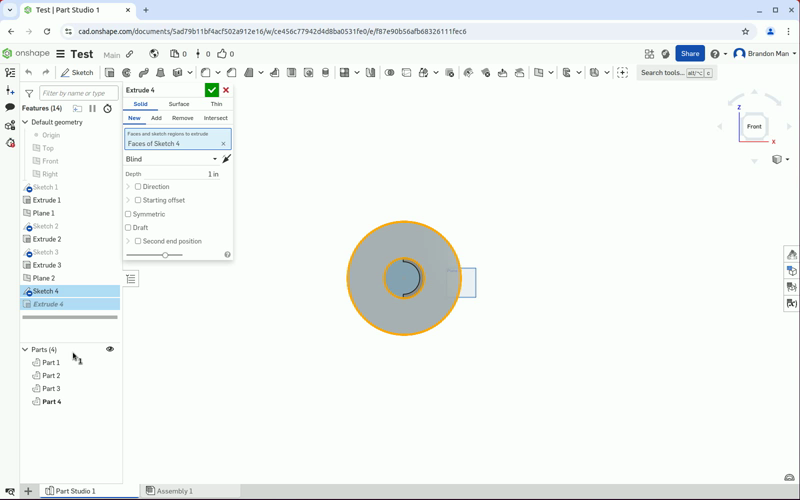
mouse_move(143, 106)
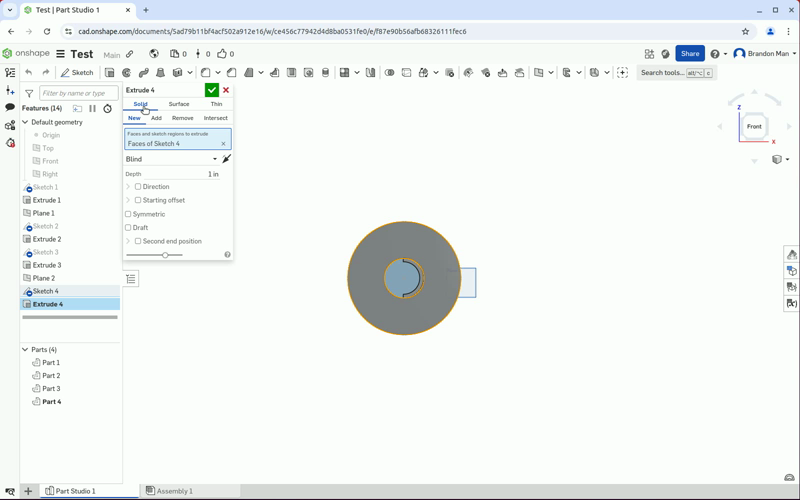
click(143, 106)
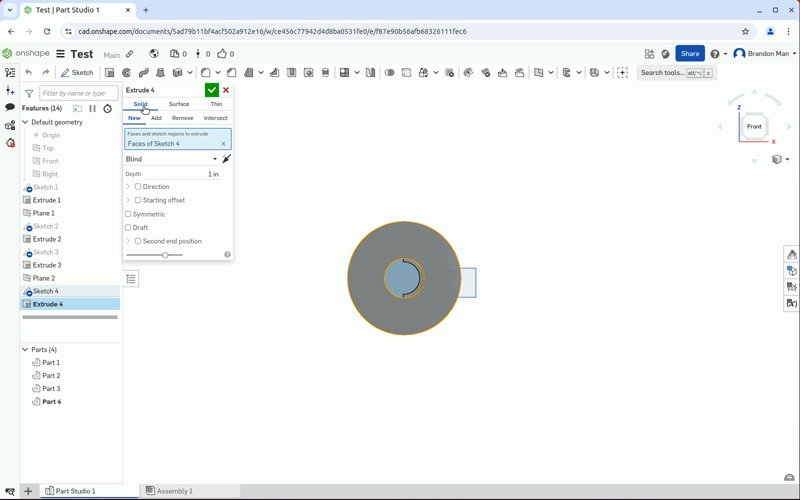
mouse_move(137, 120)
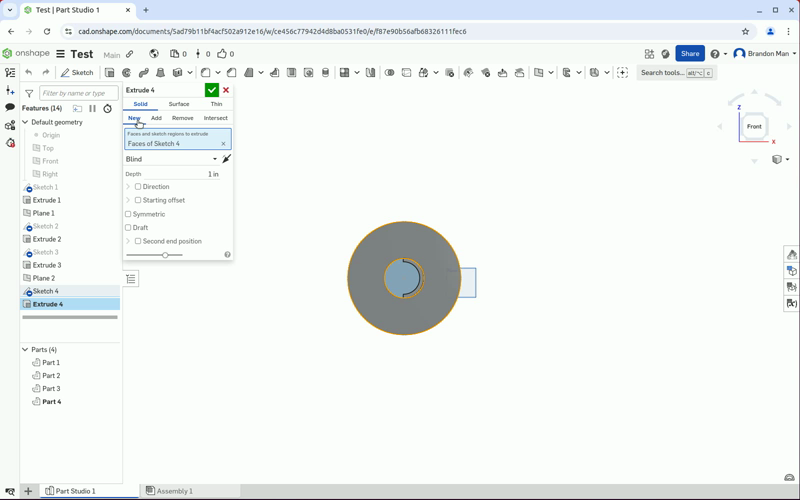
click(137, 120)
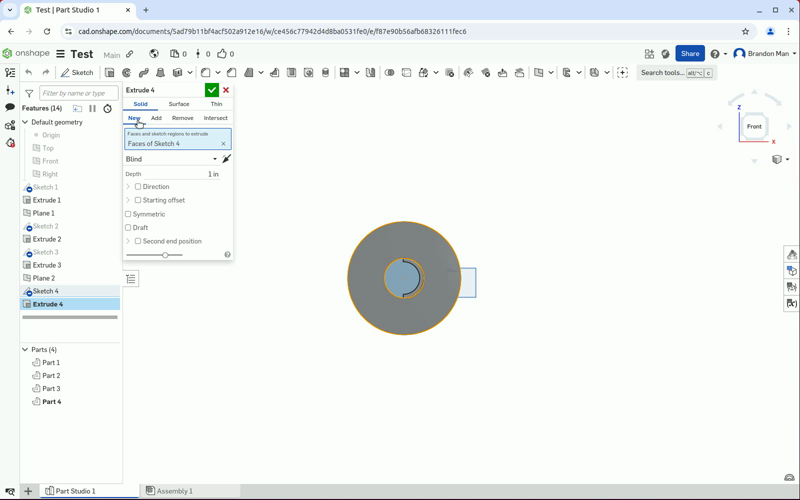
key(tab, 4)
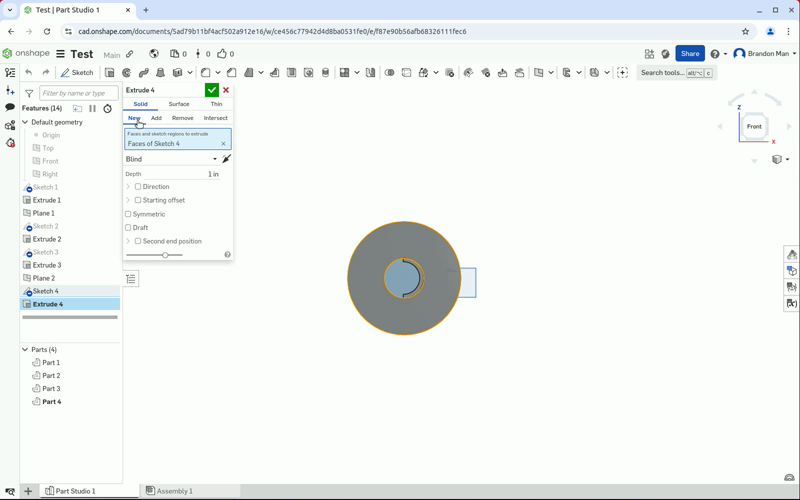
text(0.722)
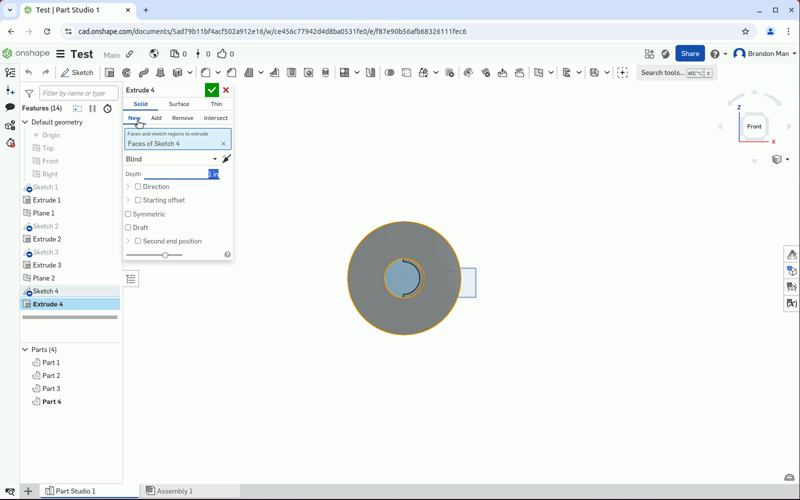
key(enter)
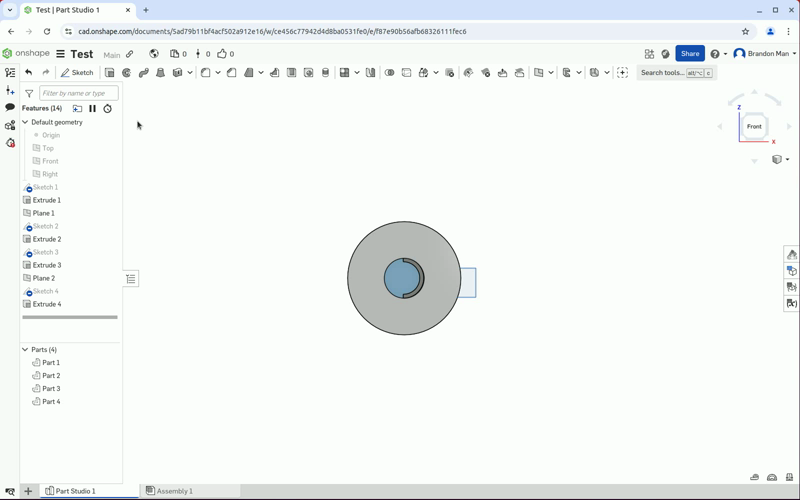
key(shift+h)
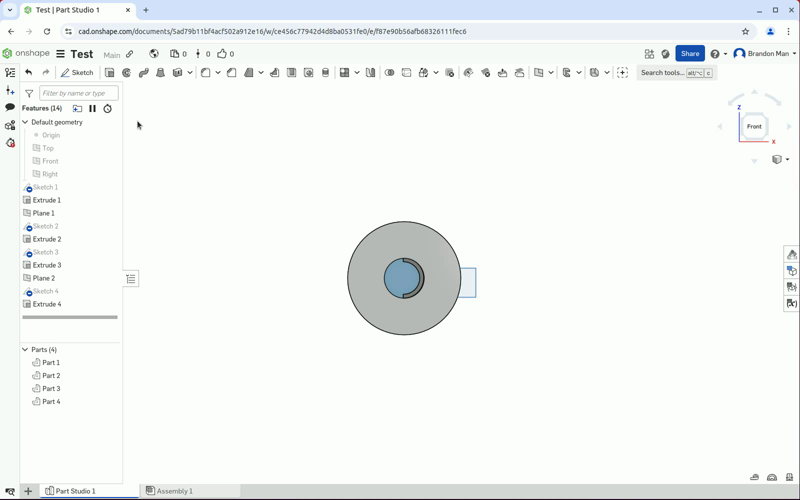
key(shift+h)
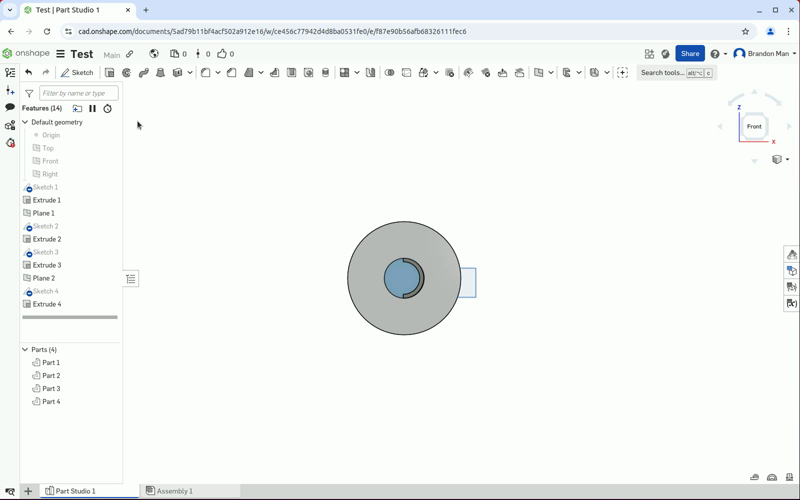
key(shift+7)
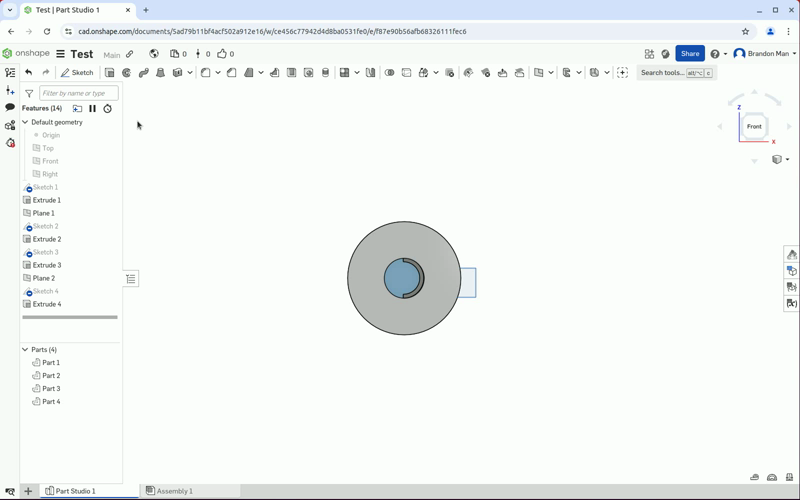
key(left, 2)
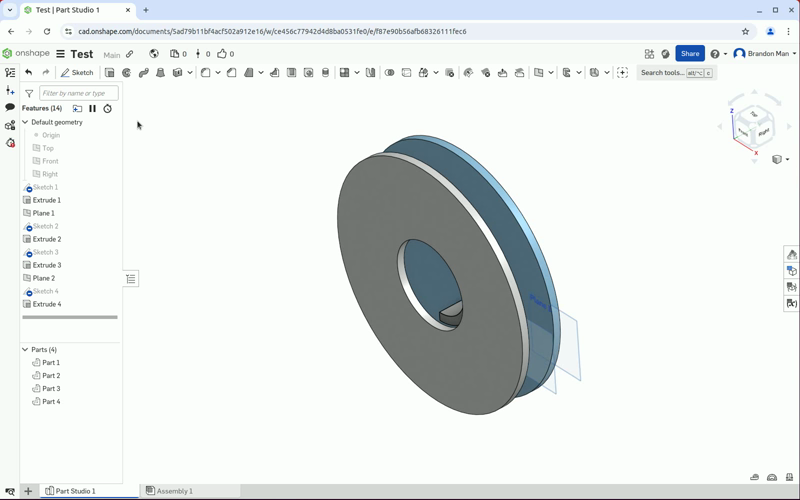
key(down, 2)
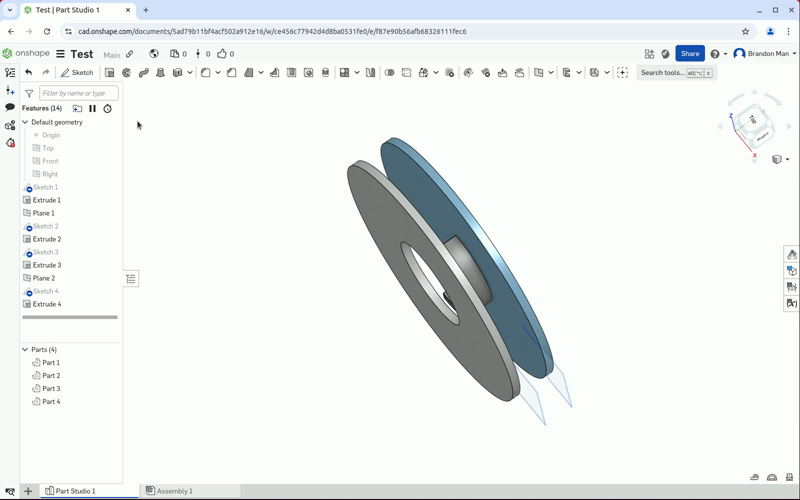
key(up, 2)
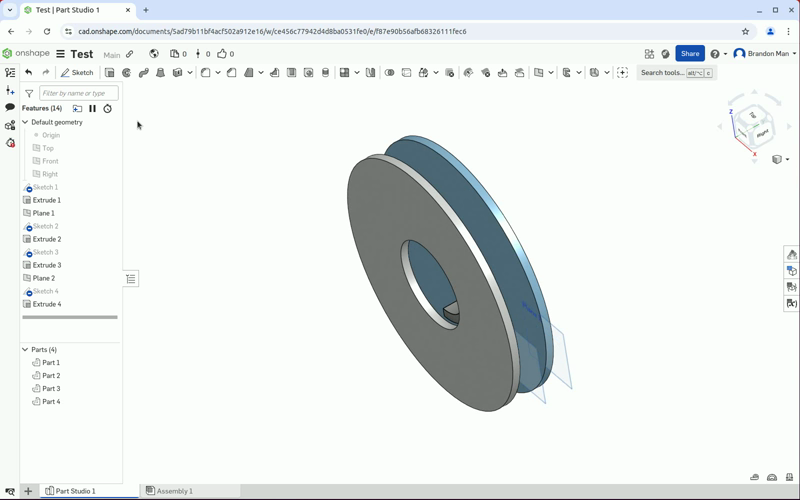
key(right, 2)
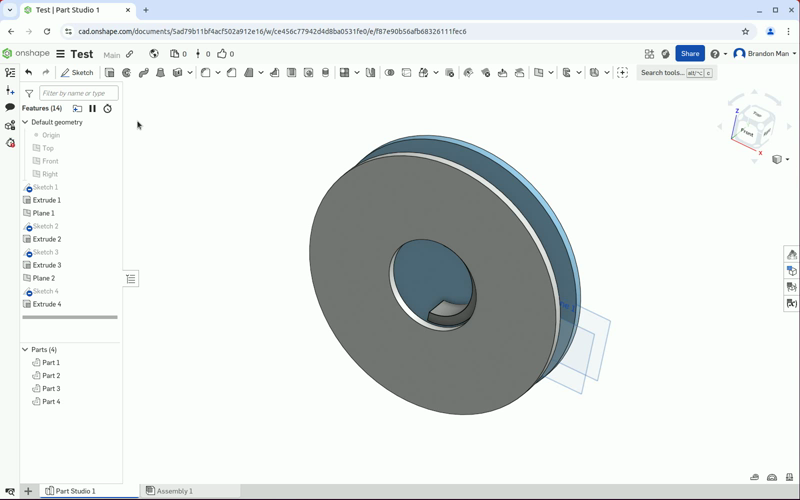
mouse_move(73, 189)
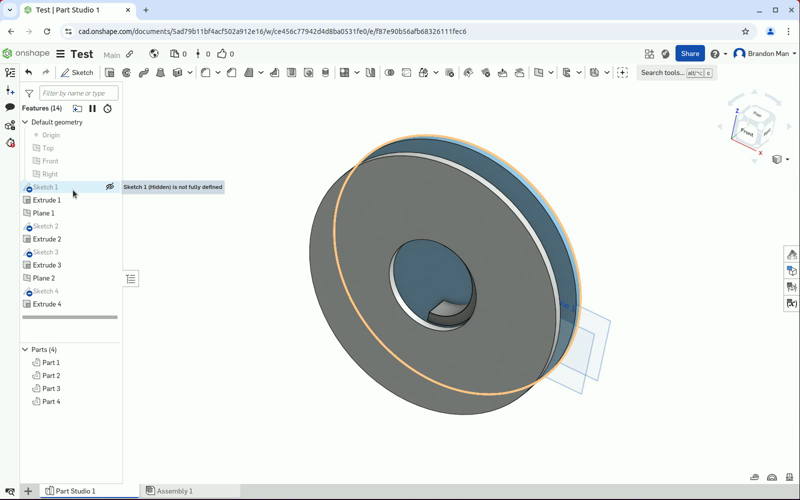
click(73, 189)